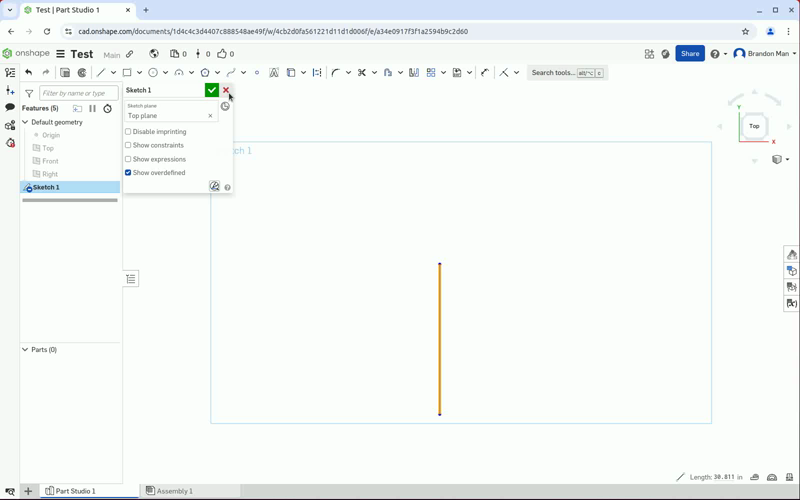
key(shift+h)
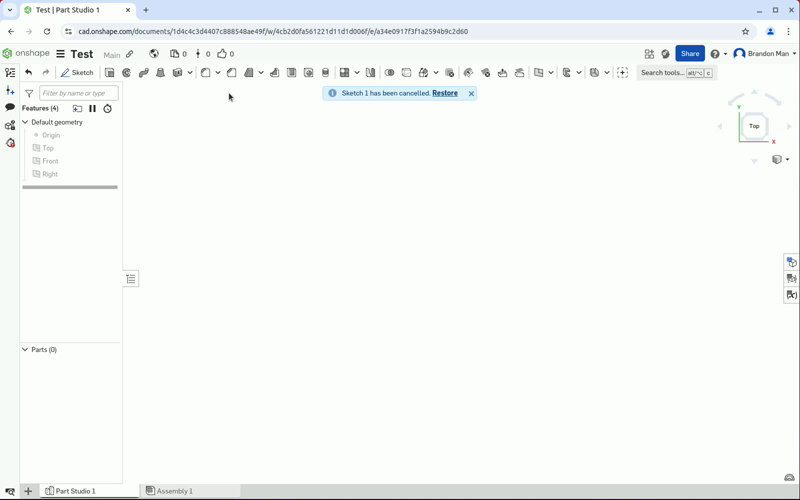
mouse_move(73, 352)
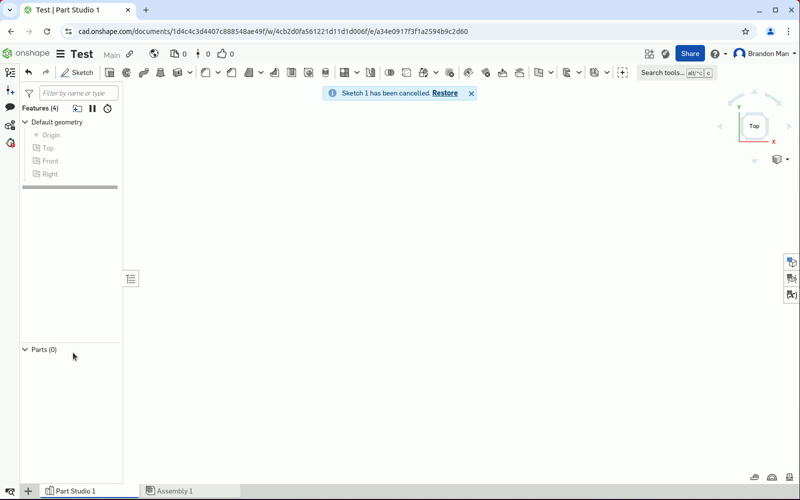
key(y)
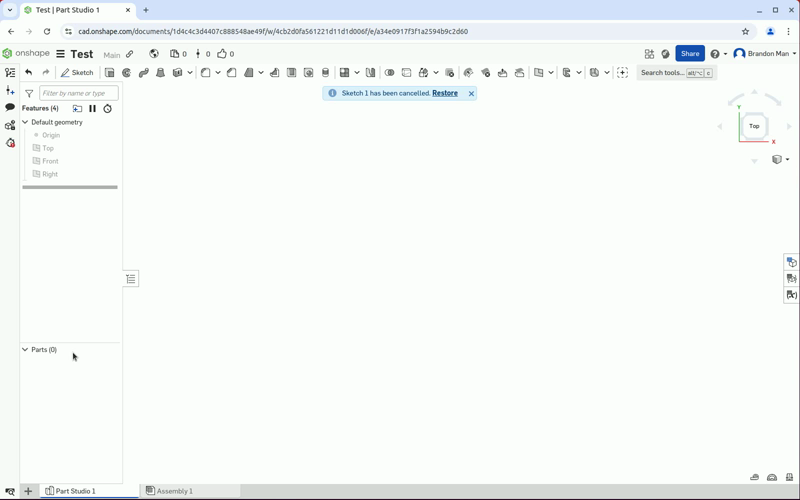
key(shift+p)
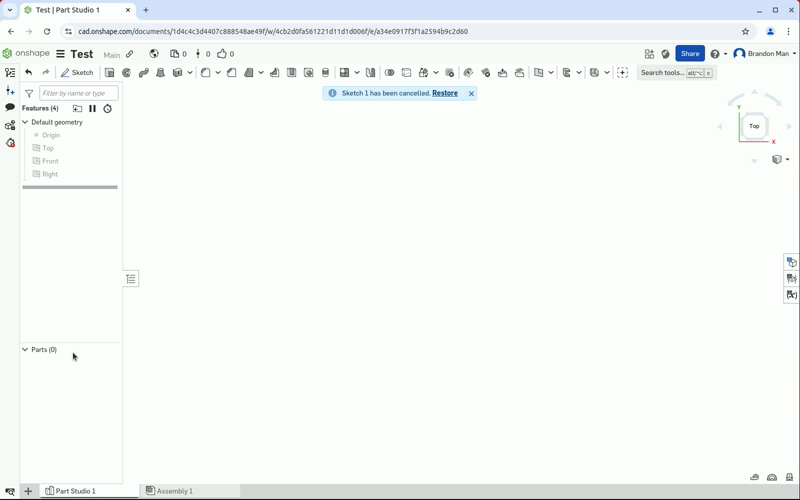
key(space)
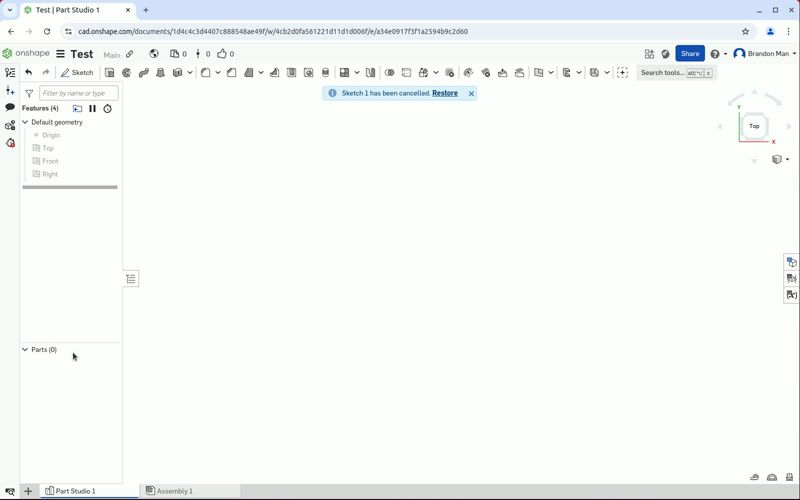
key_down(shift)
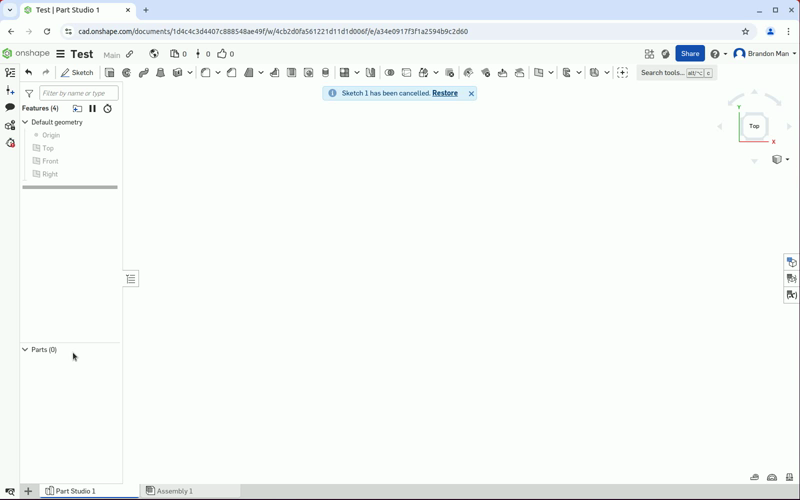
key(up)
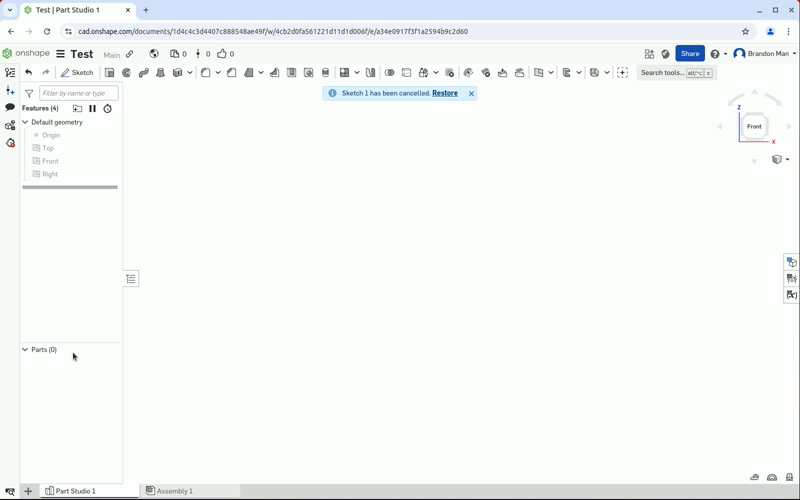
key_up(shift)
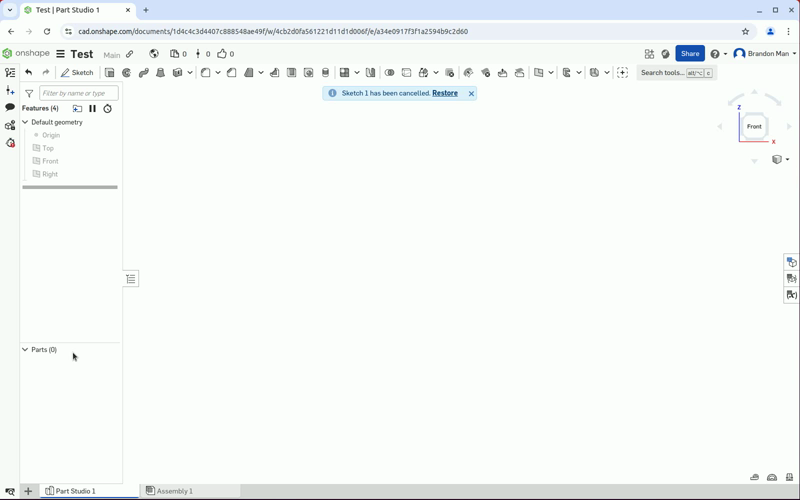
mouse_move(73, 352)
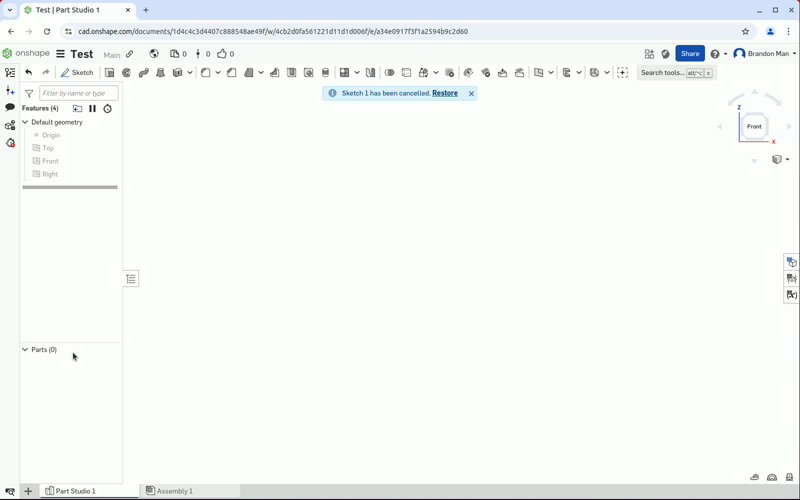
key(shift+y)
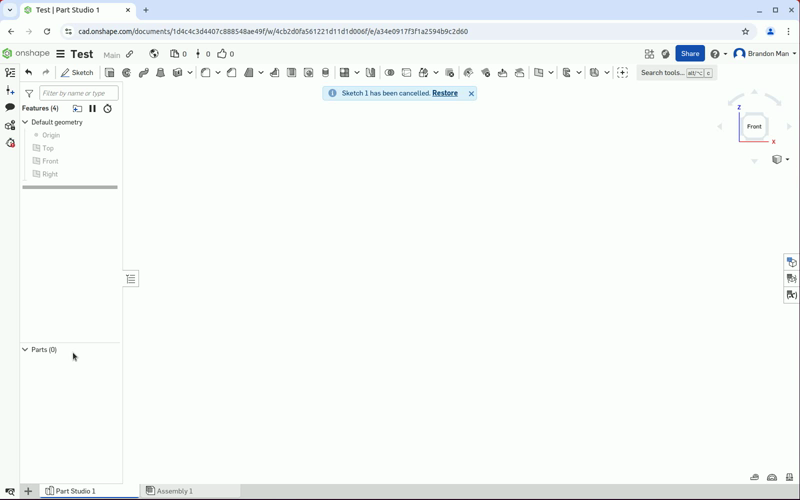
key(shift+s)
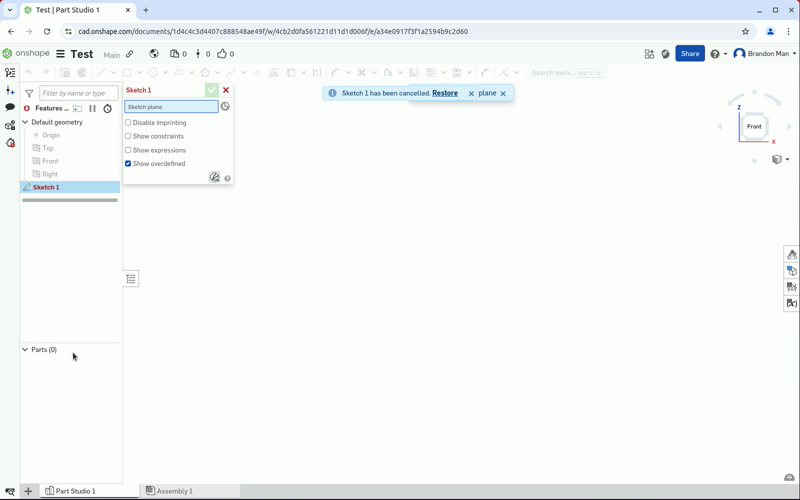
mouse_move(73, 163)
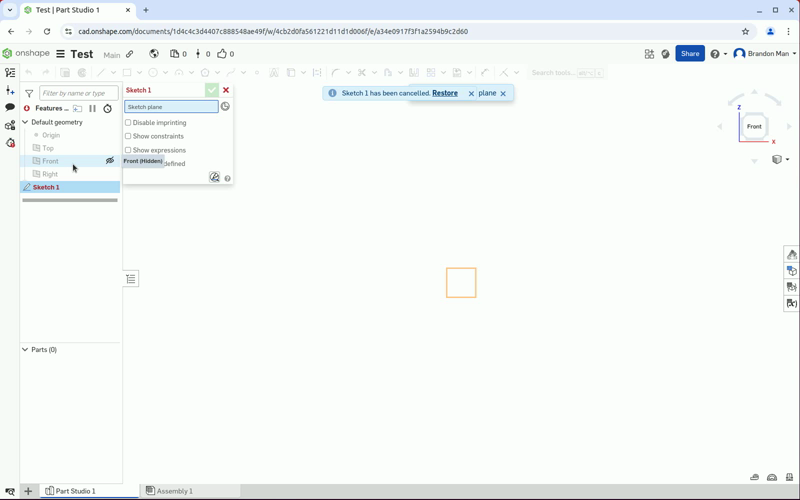
click(73, 163)
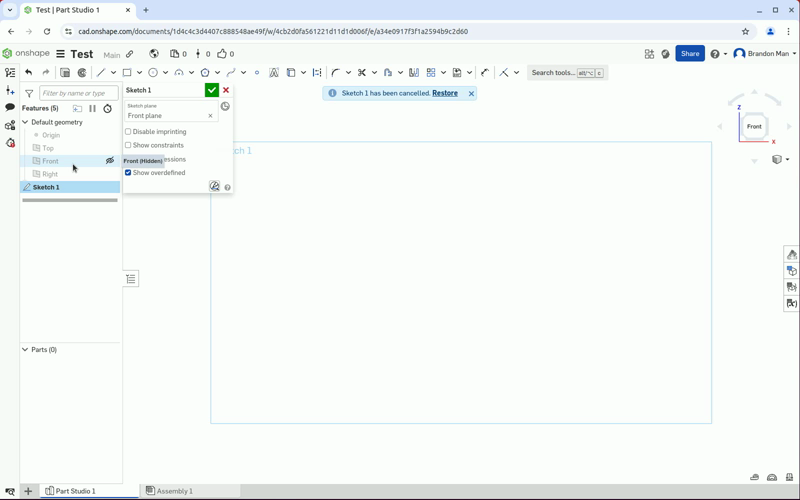
mouse_move(73, 352)
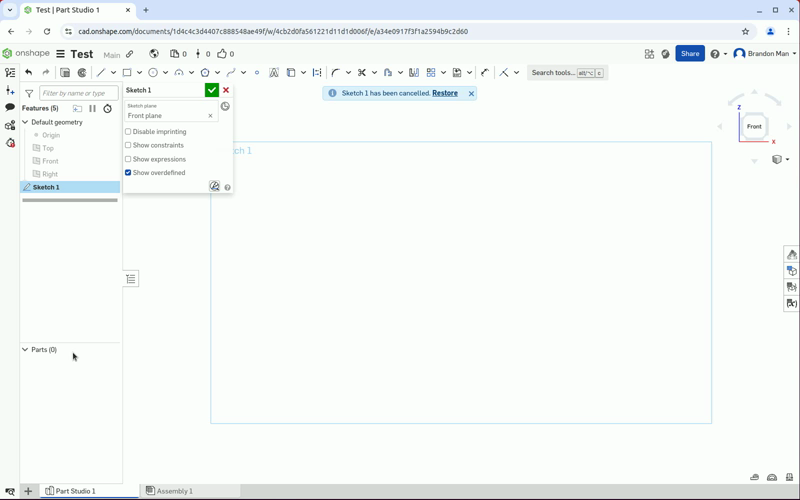
key(y)
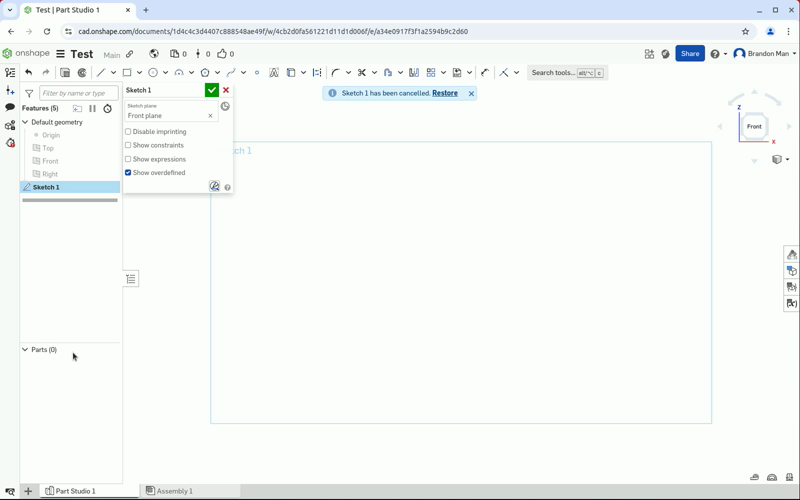
key(c)
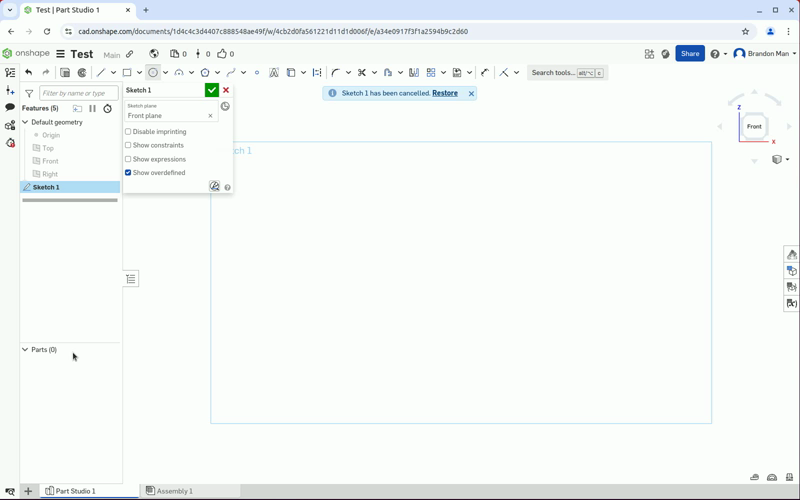
key_down(shift)
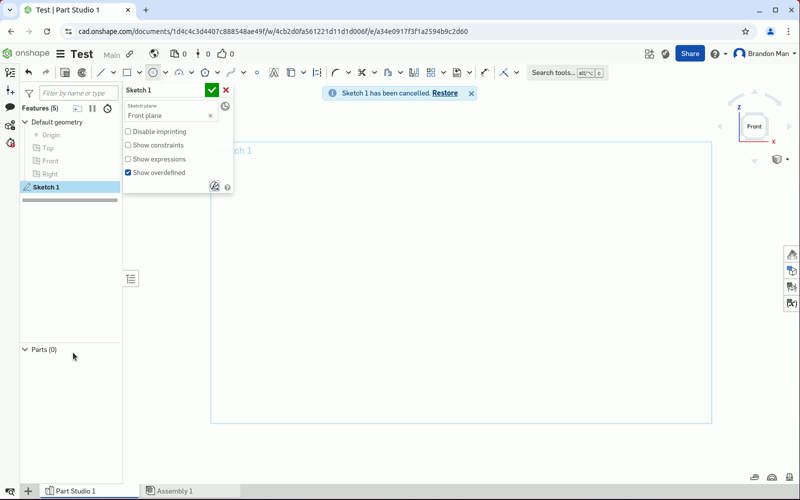
mouse_move(461, 282)
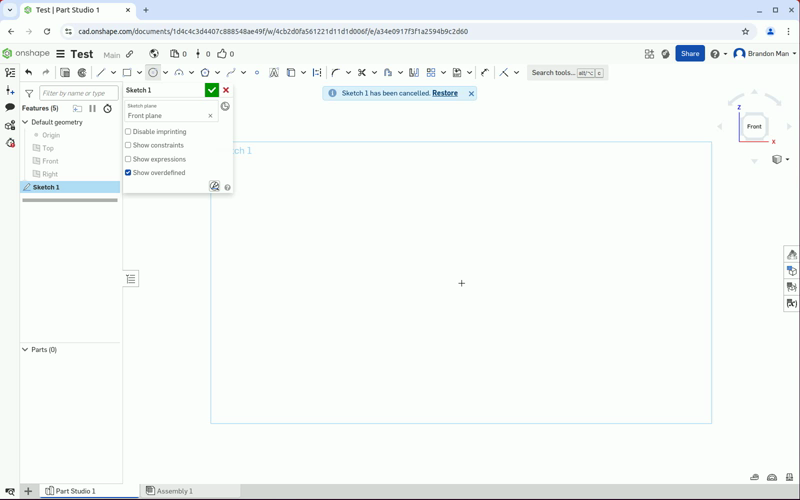
click(461, 282)
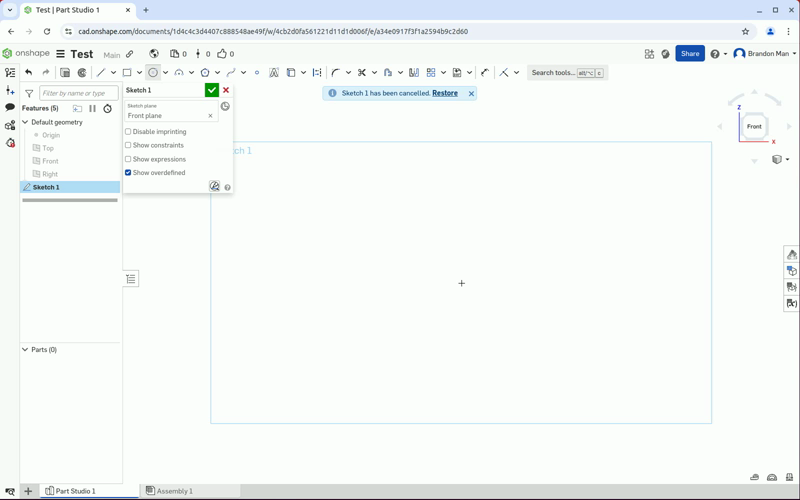
key_up(shift)
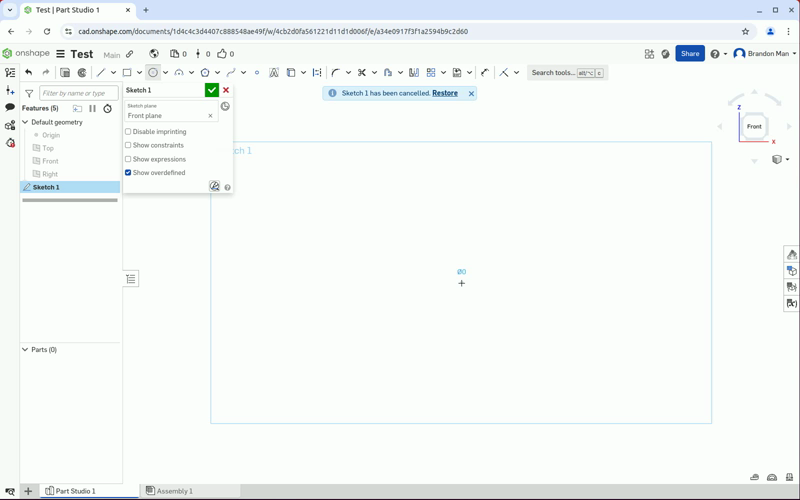
mouse_move(480, 282)
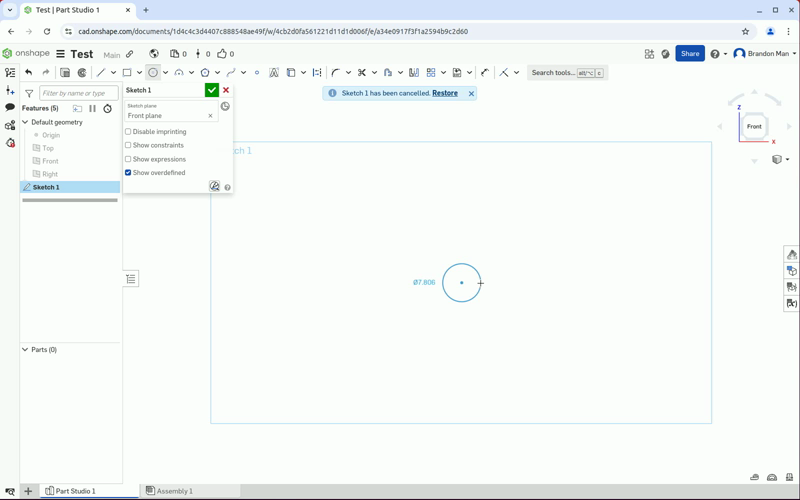
click(480, 282)
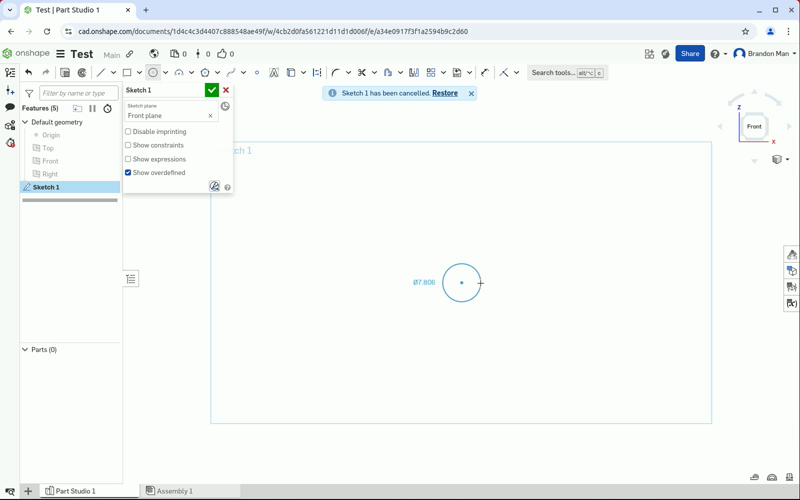
key(esc)
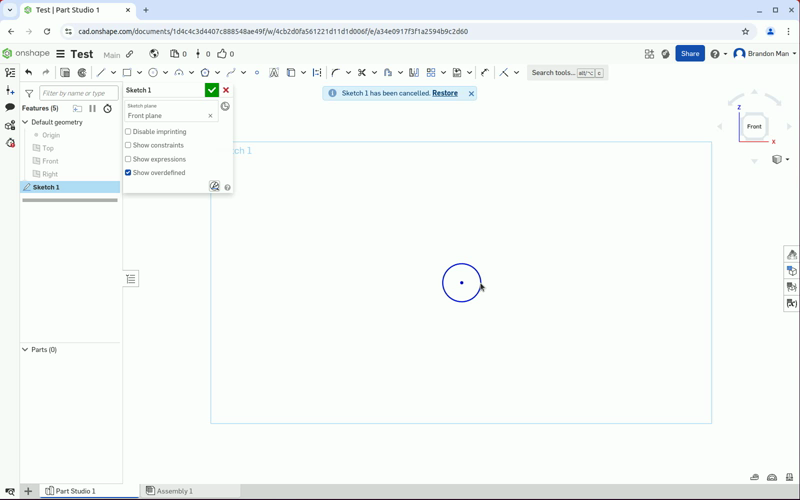
key(l)
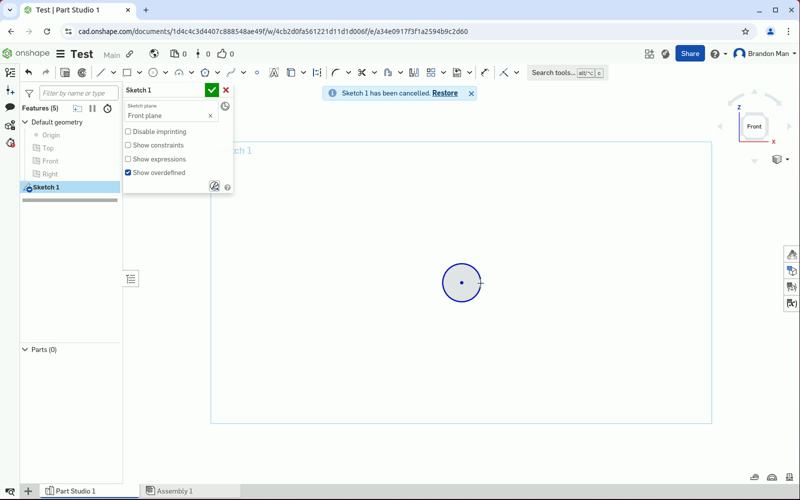
key_down(shift)
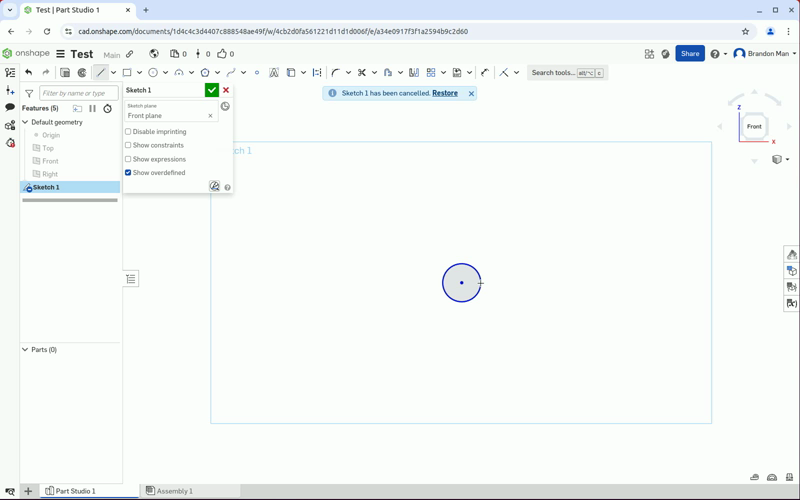
mouse_move(447, 282)
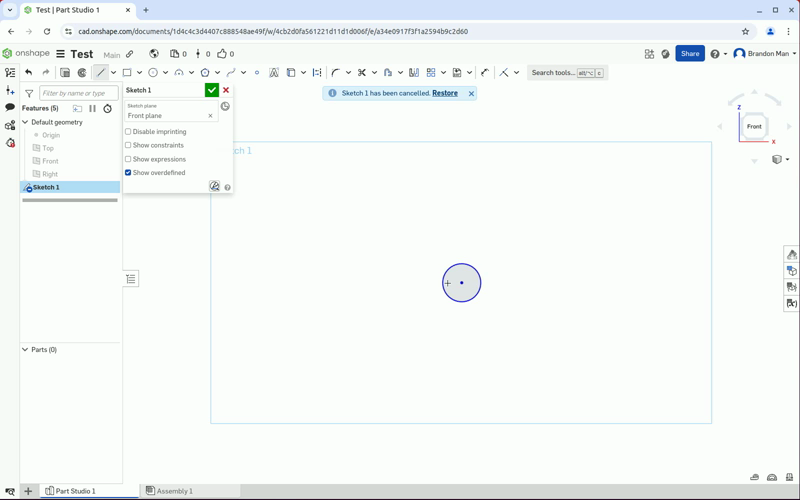
click(447, 282)
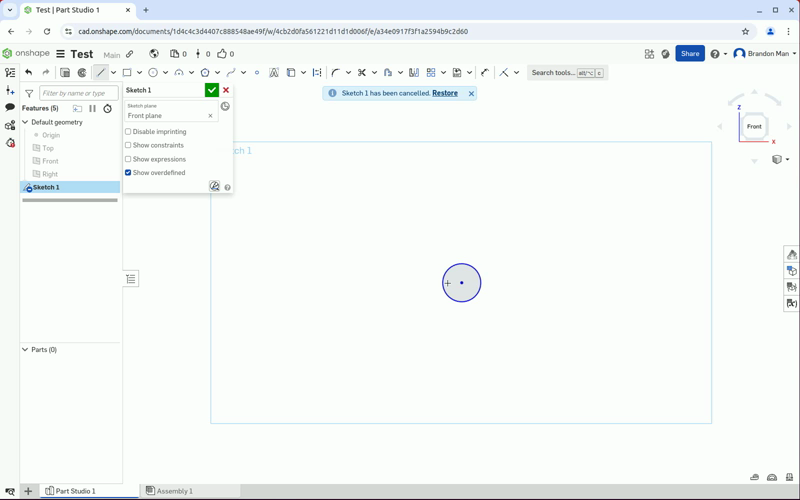
key_up(shift)
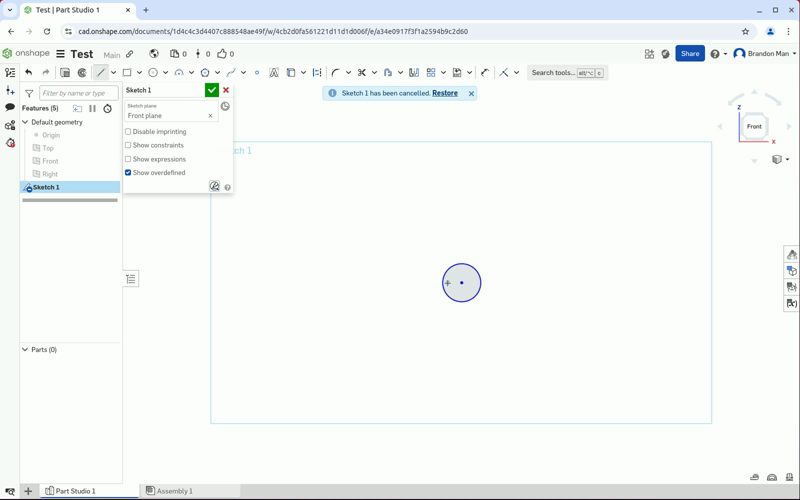
key_down(shift)
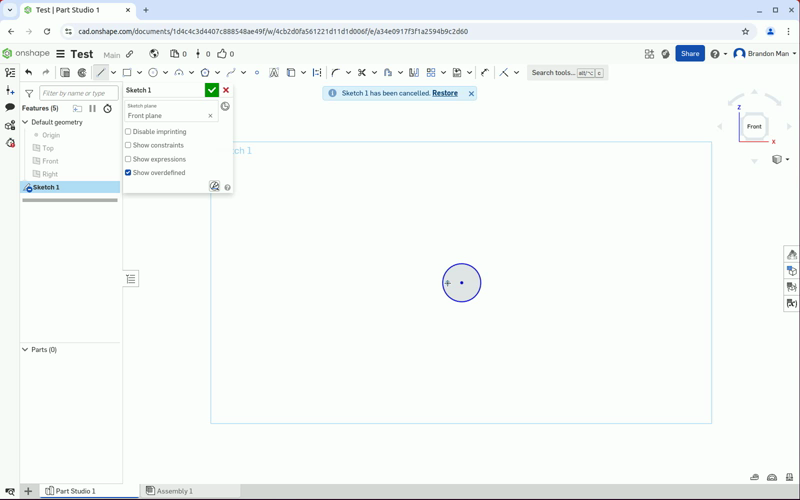
mouse_move(477, 282)
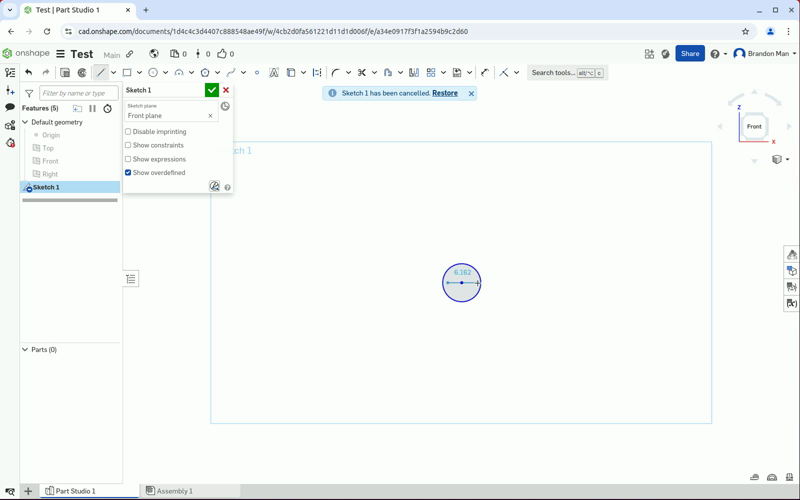
mouse_move(454, 295)
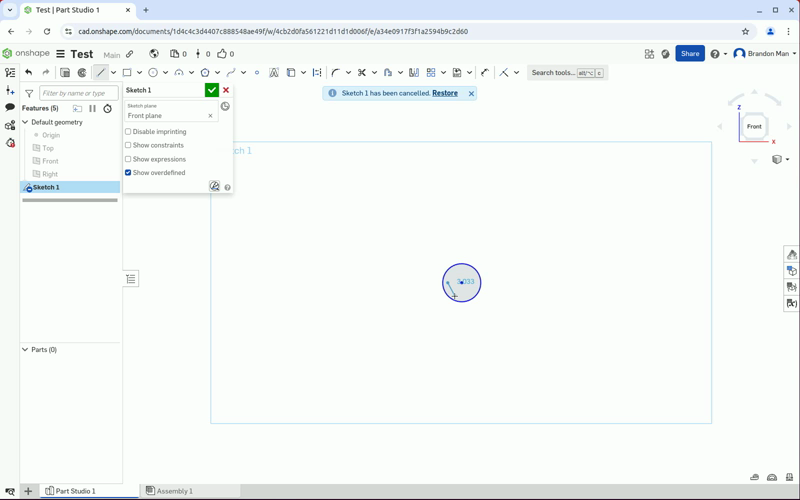
click(454, 295)
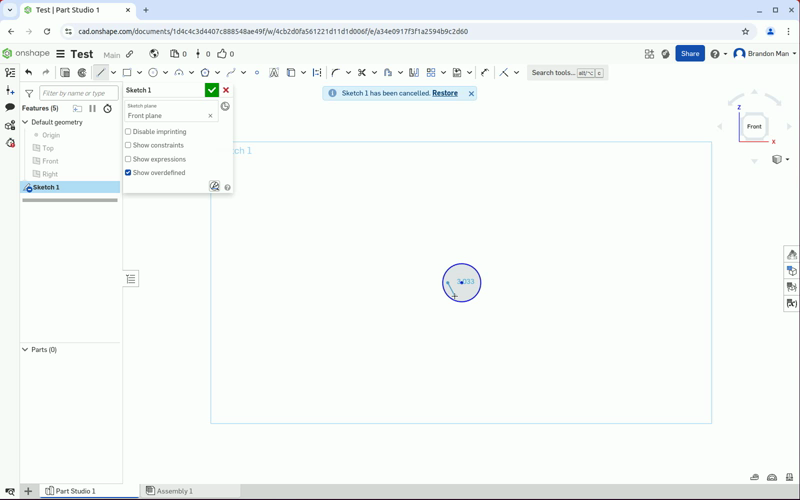
key_up(shift)
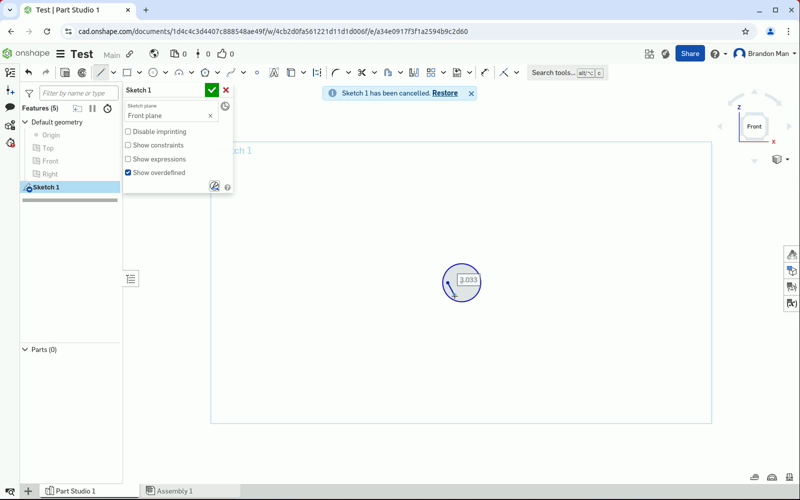
key_down(shift)
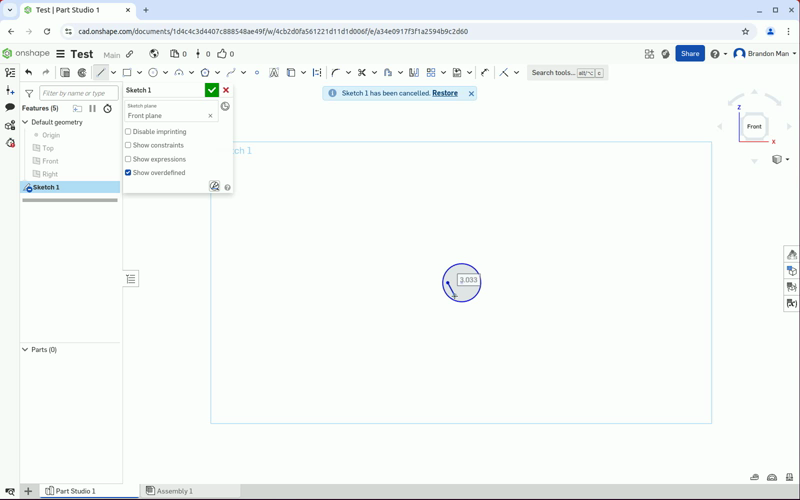
mouse_move(484, 295)
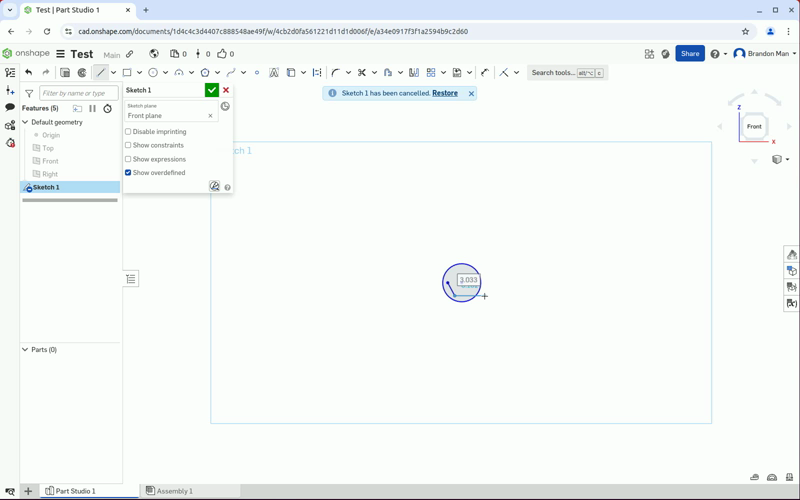
mouse_move(468, 295)
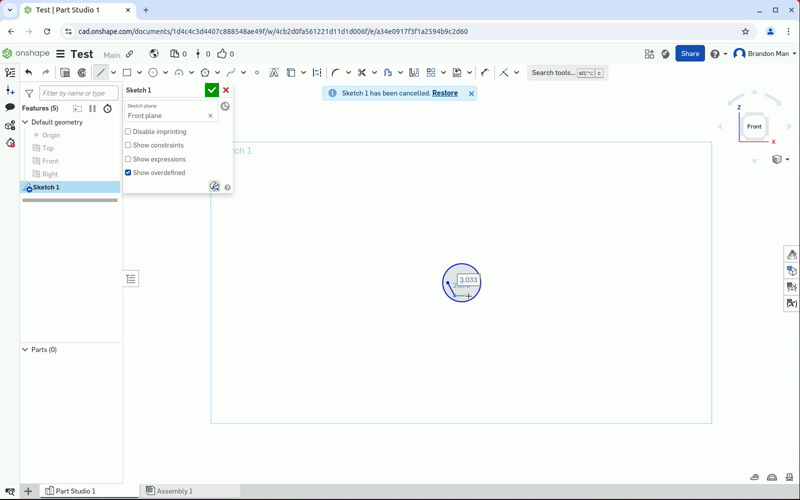
click(468, 295)
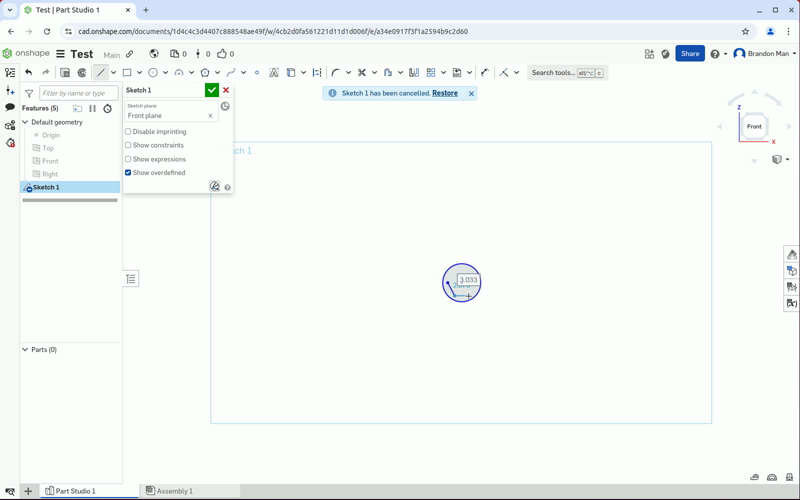
key_up(shift)
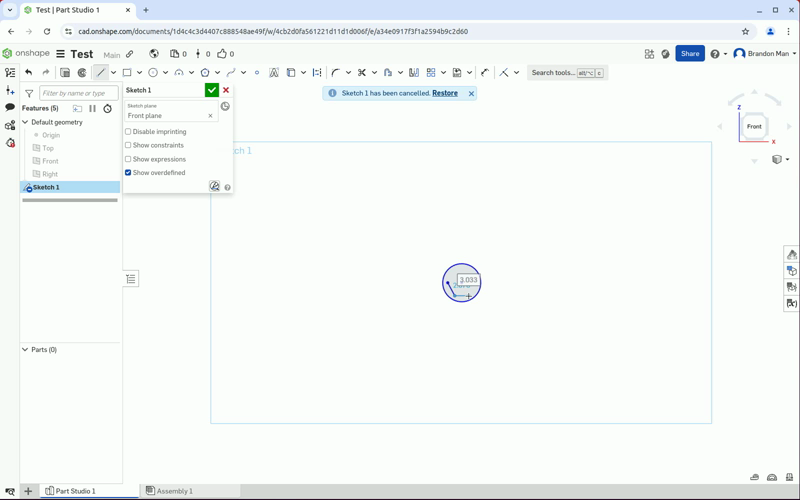
key_down(shift)
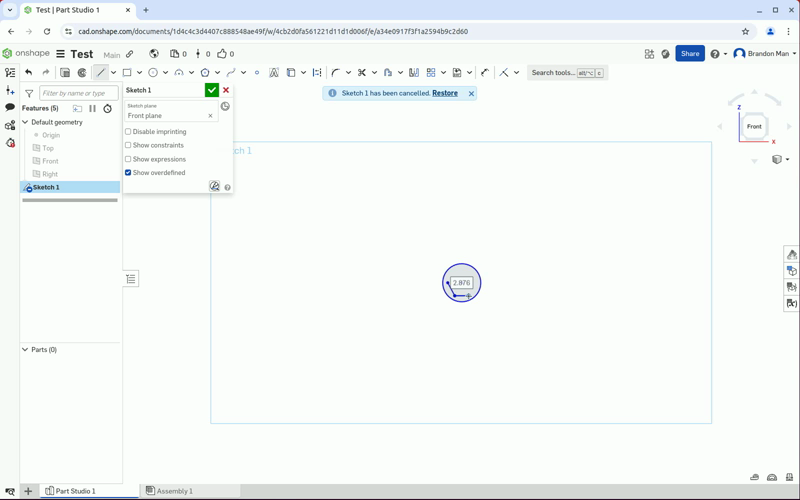
mouse_move(498, 295)
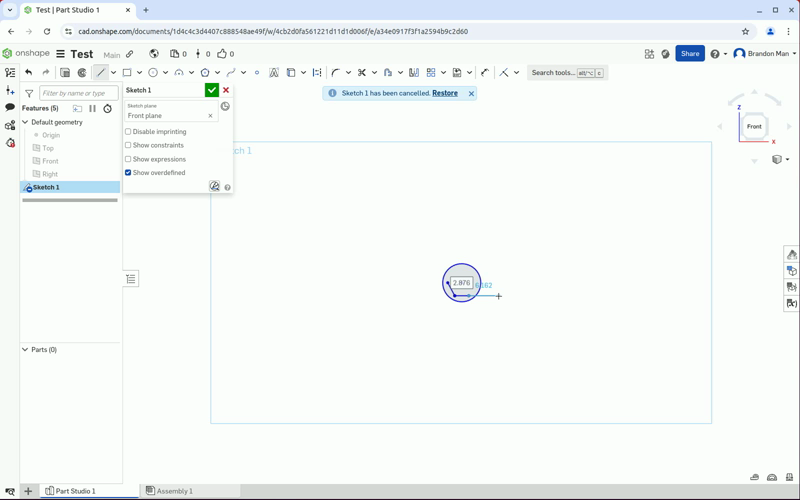
mouse_move(476, 282)
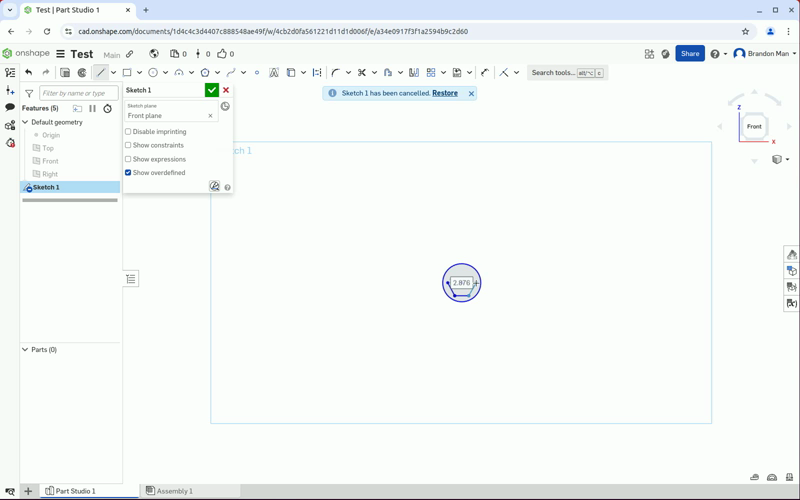
scroll(6)
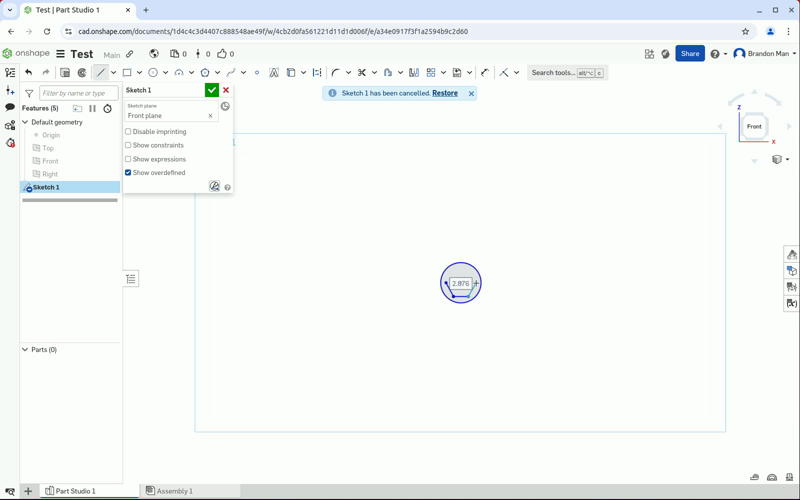
scroll(6)
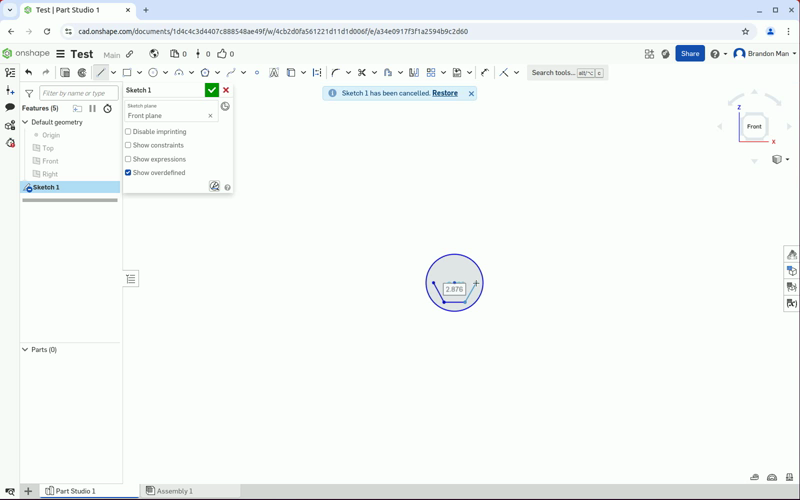
scroll(6)
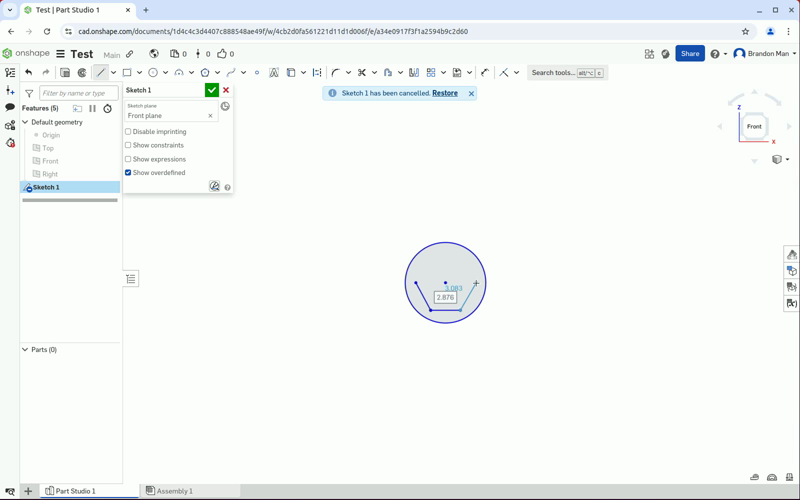
scroll(6)
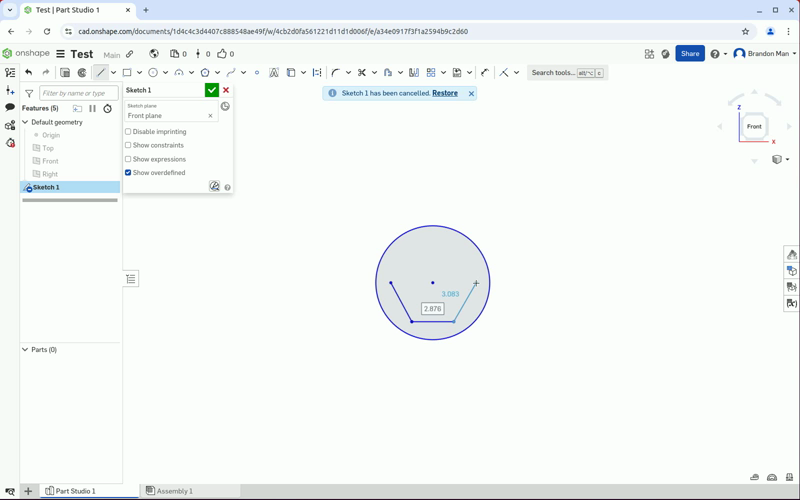
scroll(6)
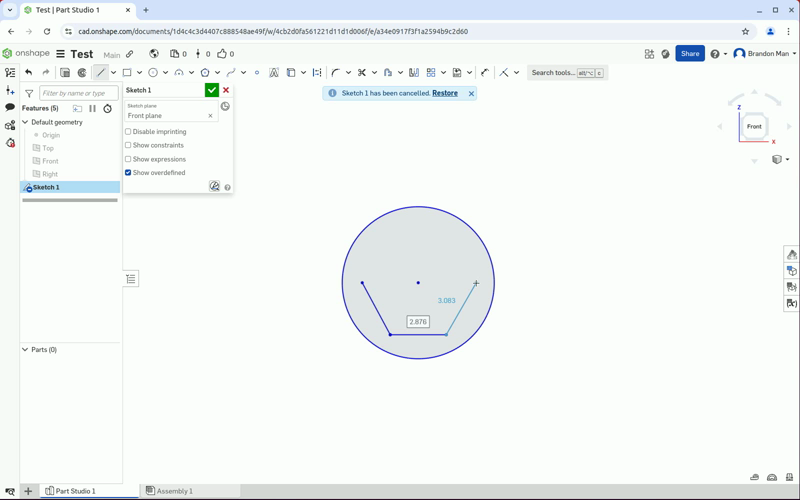
scroll(6)
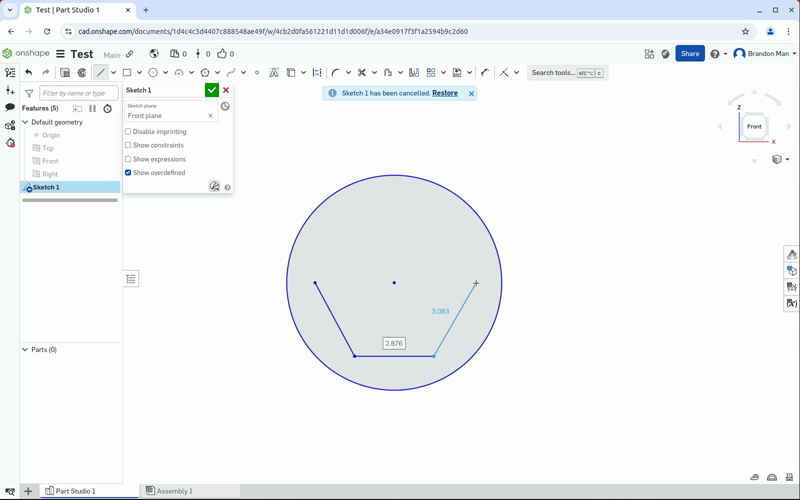
scroll(6)
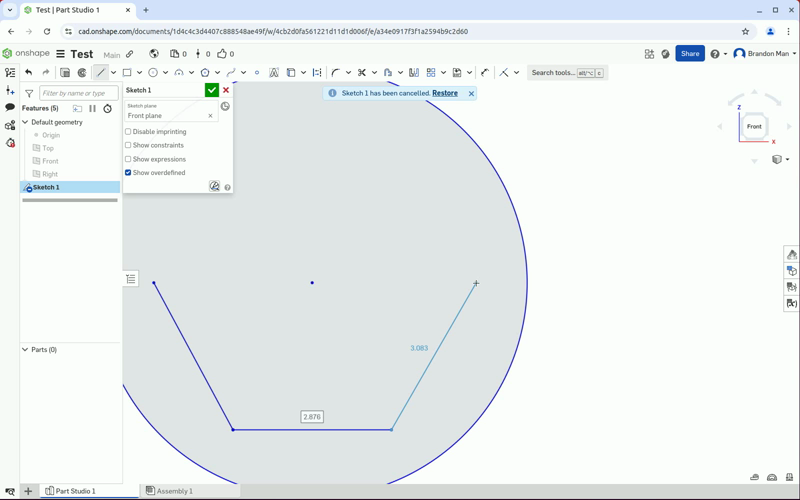
click(476, 282)
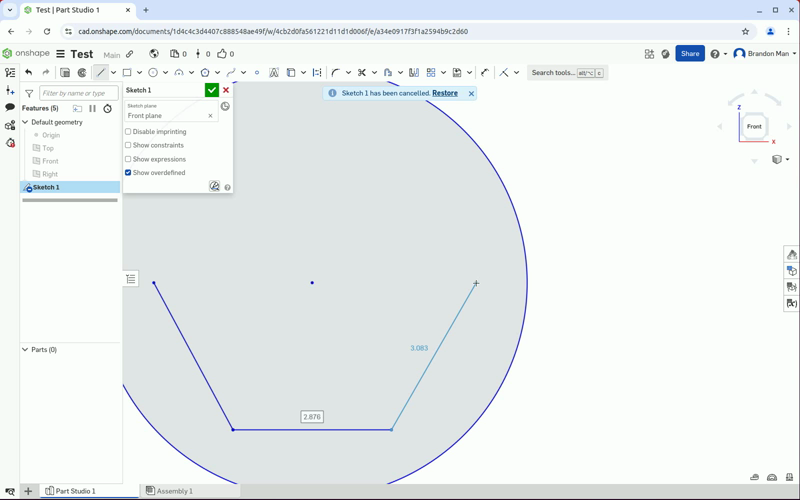
scroll(-6)
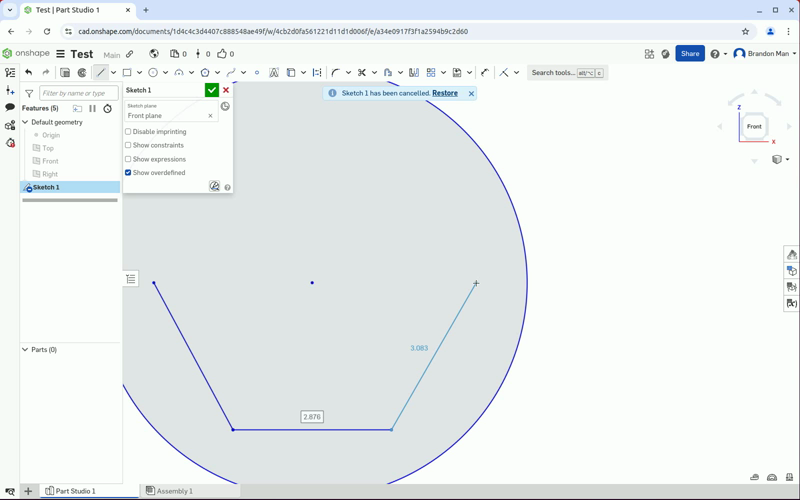
scroll(-6)
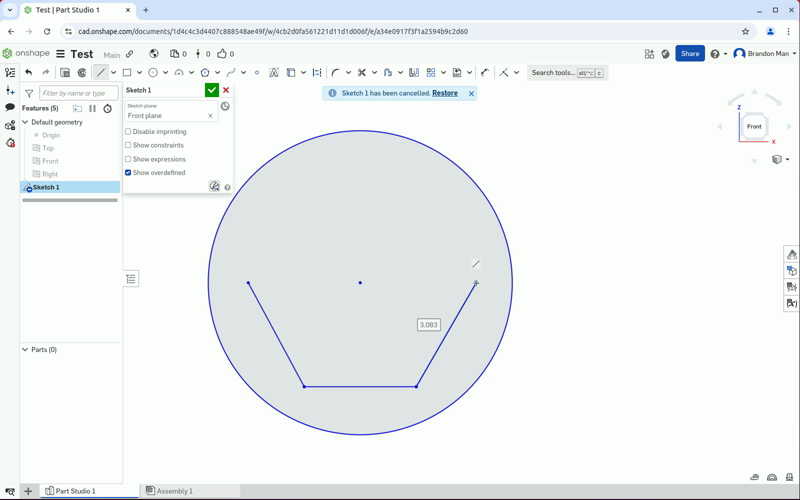
scroll(-6)
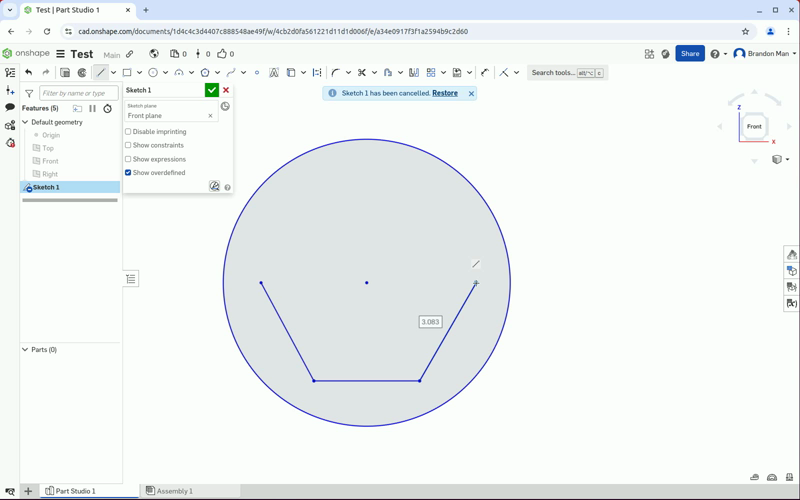
scroll(-6)
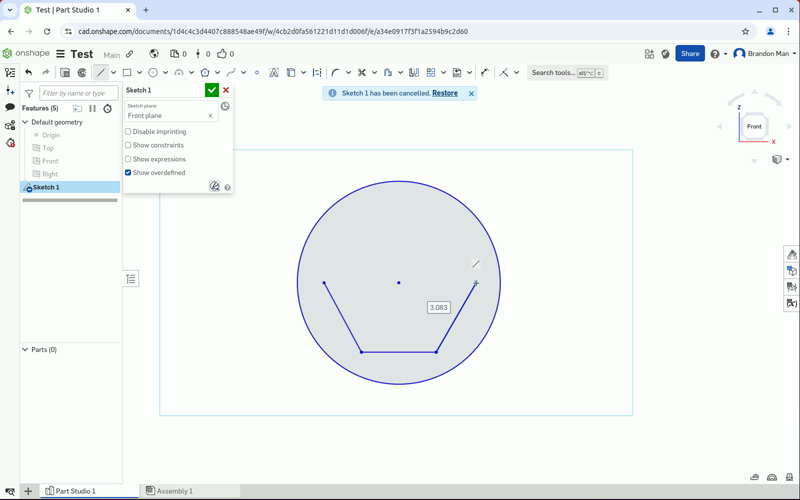
scroll(-6)
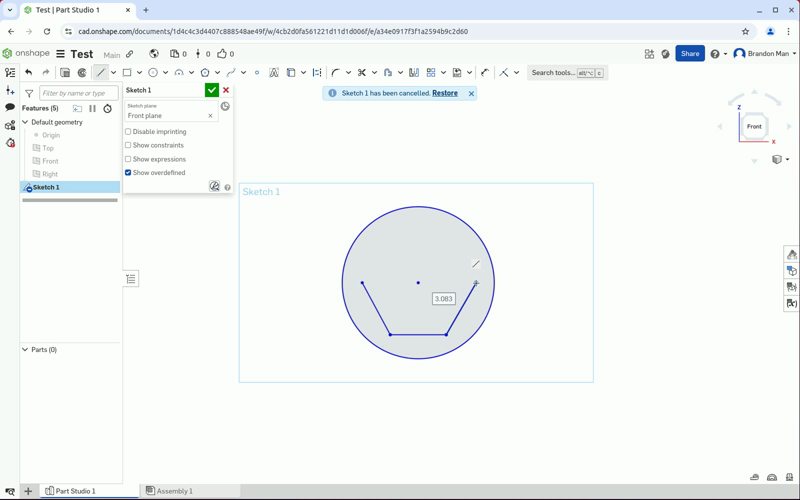
scroll(-6)
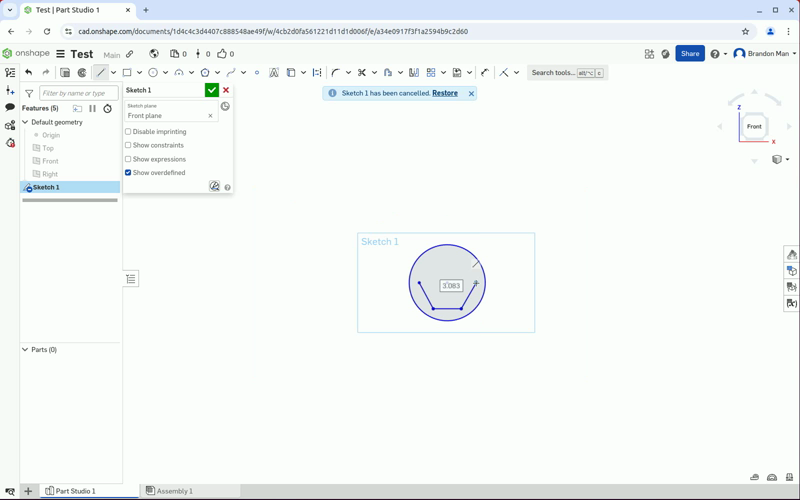
scroll(-6)
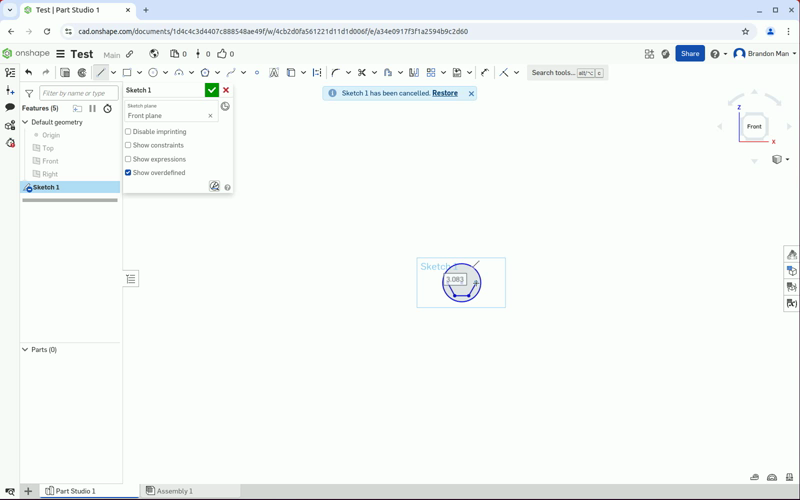
key_up(shift)
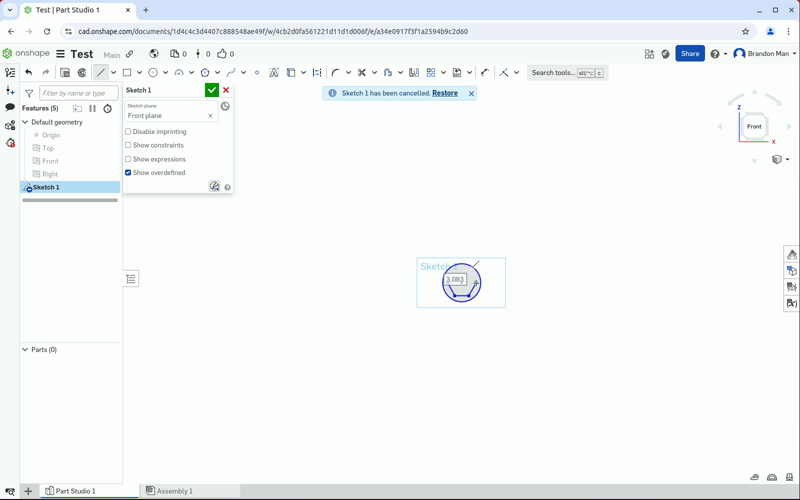
key_down(shift)
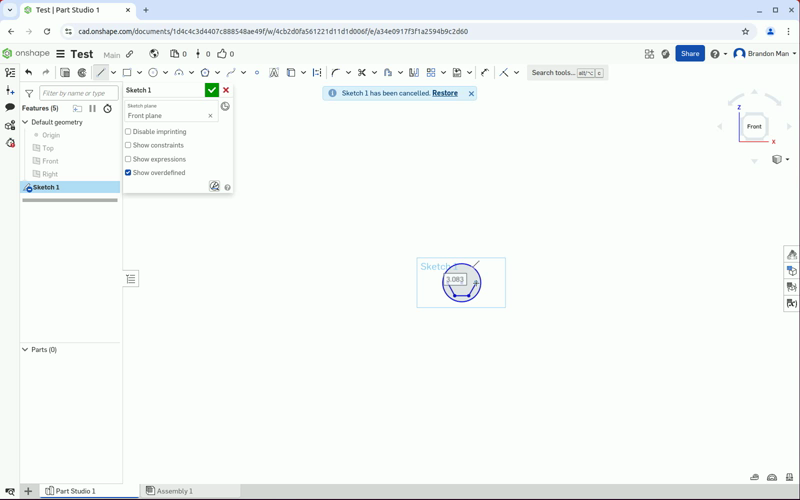
mouse_move(506, 282)
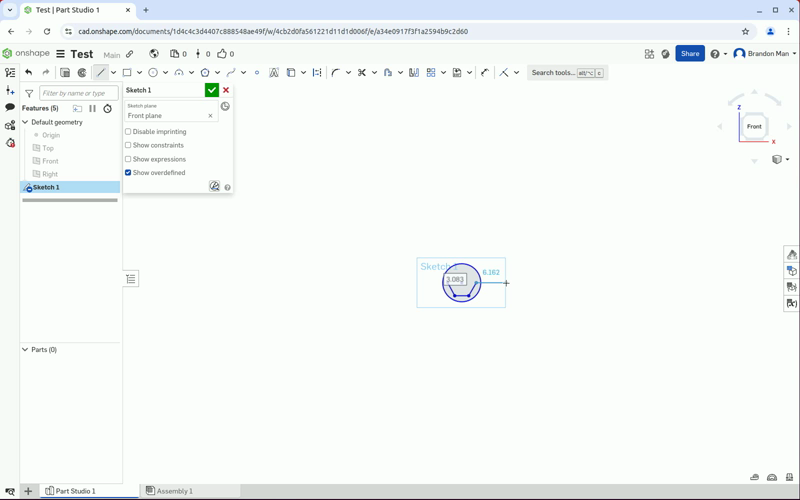
mouse_move(468, 270)
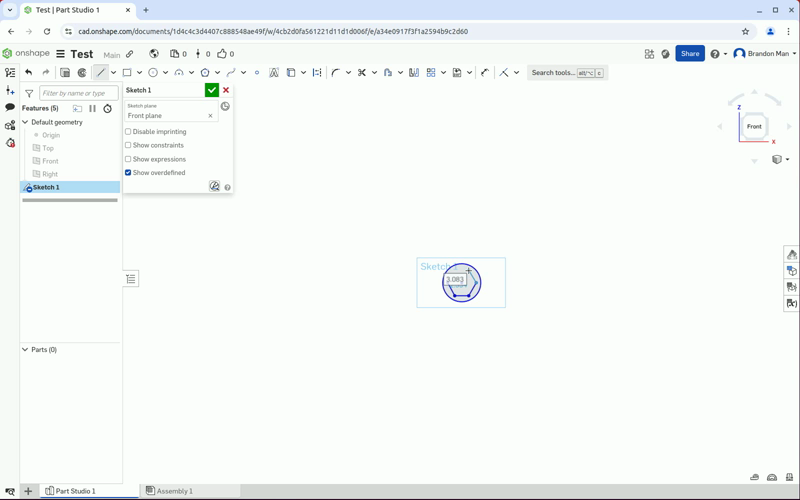
click(468, 270)
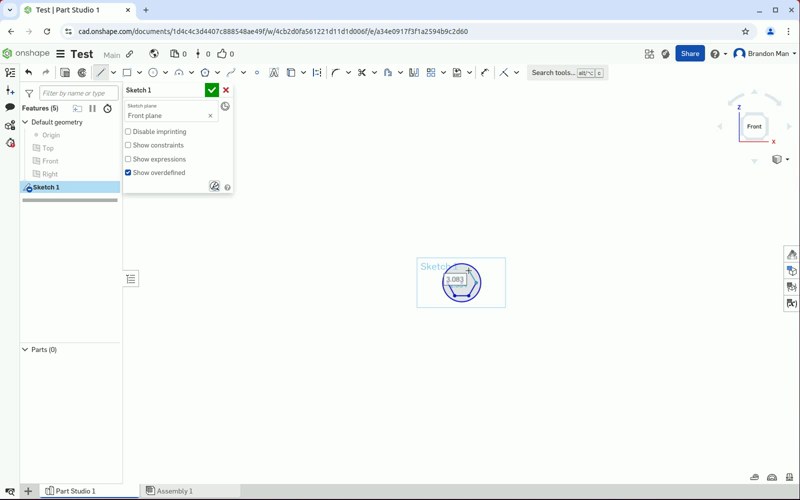
key_up(shift)
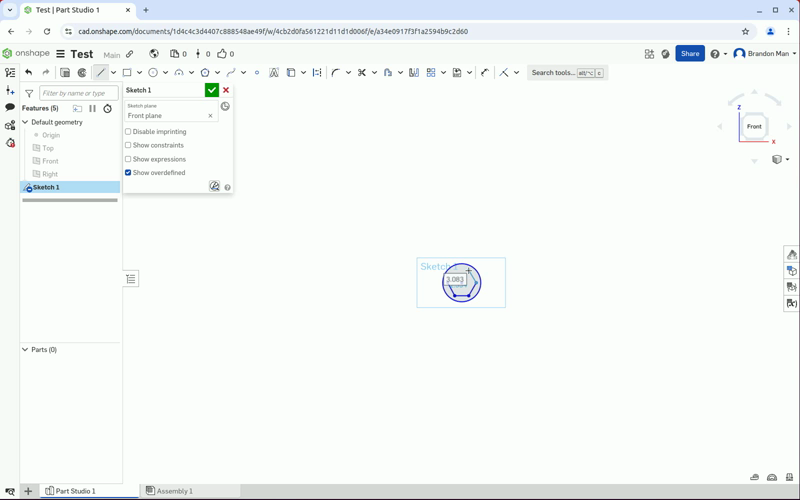
key_down(shift)
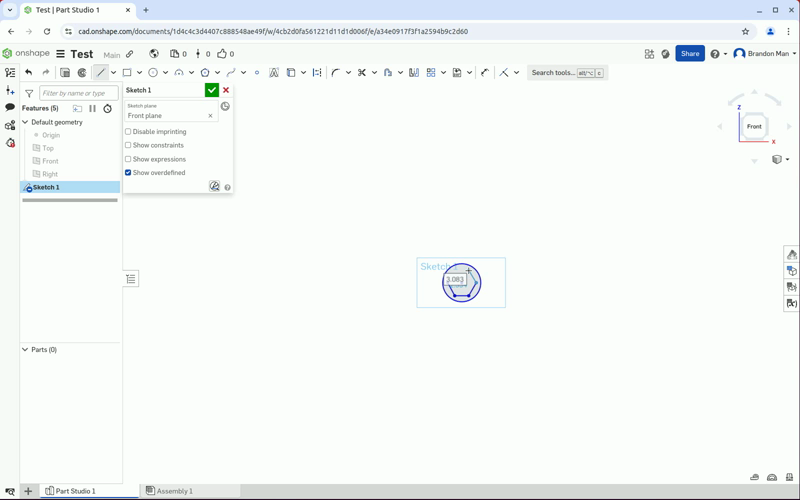
mouse_move(498, 270)
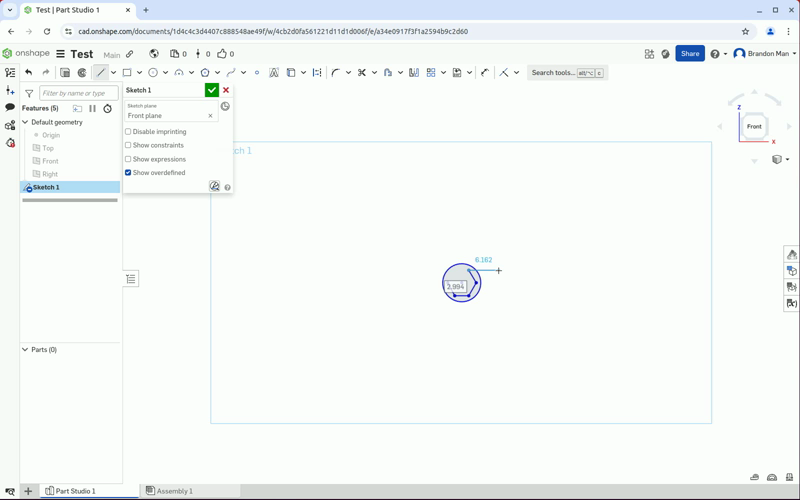
mouse_move(454, 270)
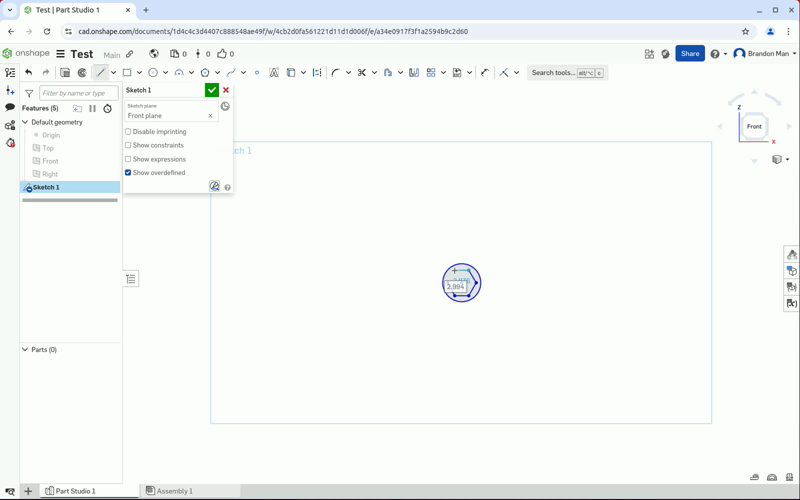
click(454, 270)
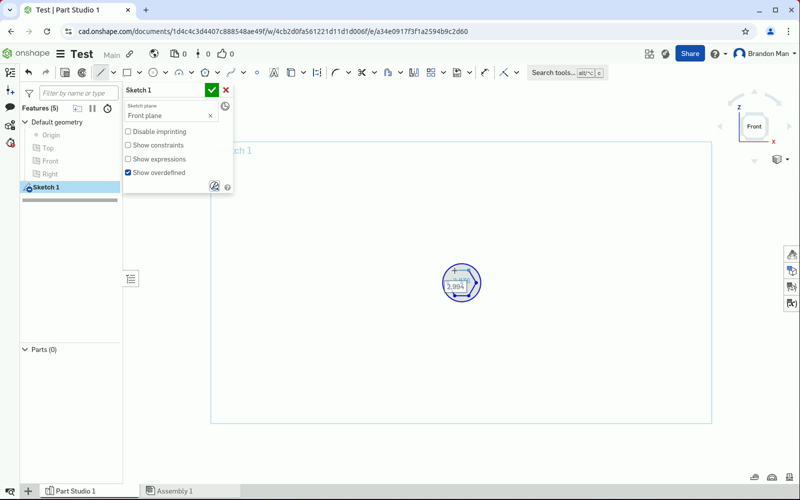
key_up(shift)
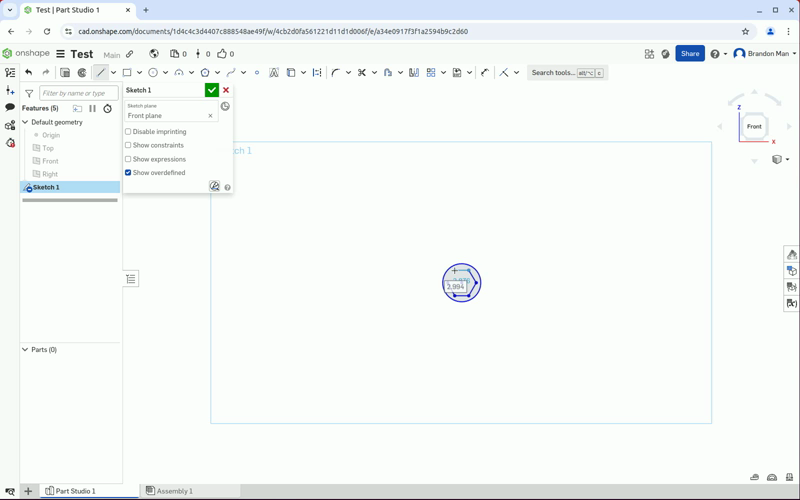
mouse_move(484, 270)
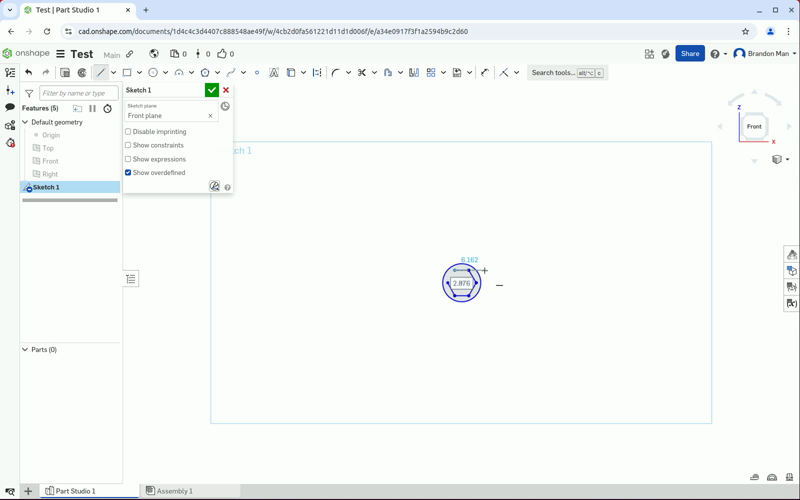
key_down(shift)
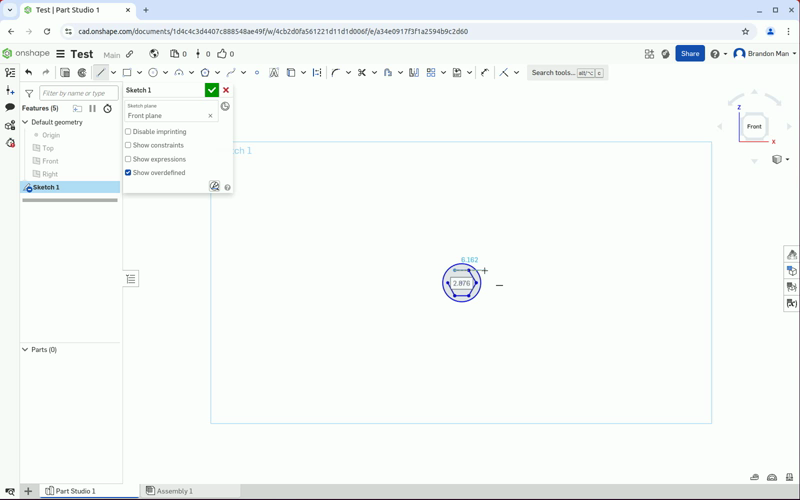
mouse_move(447, 282)
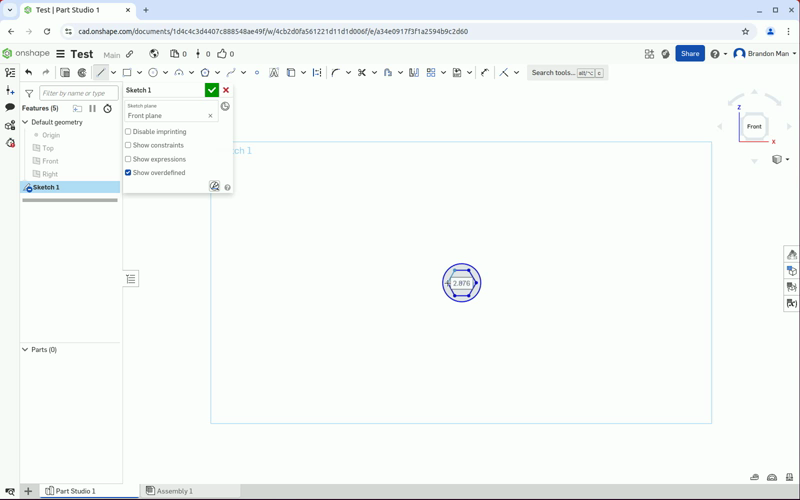
key_up(shift)
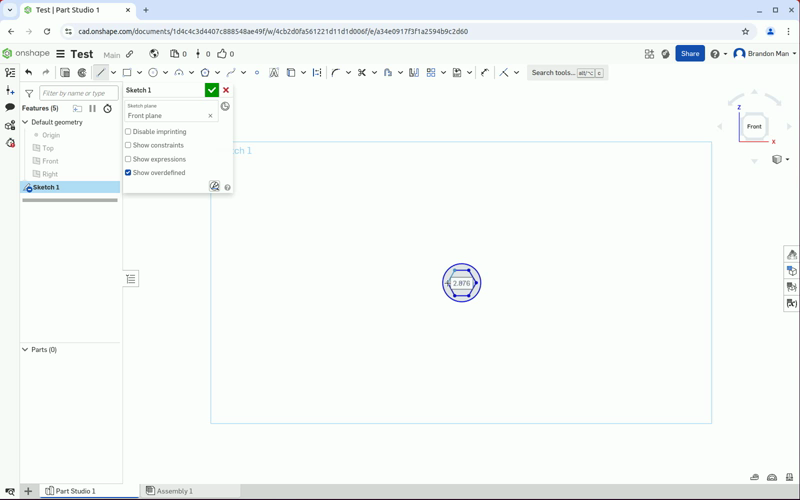
click(447, 282)
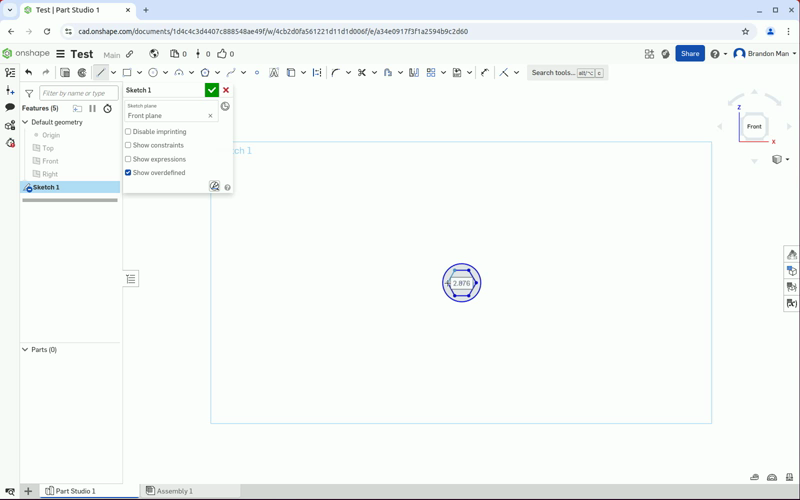
key(esc)
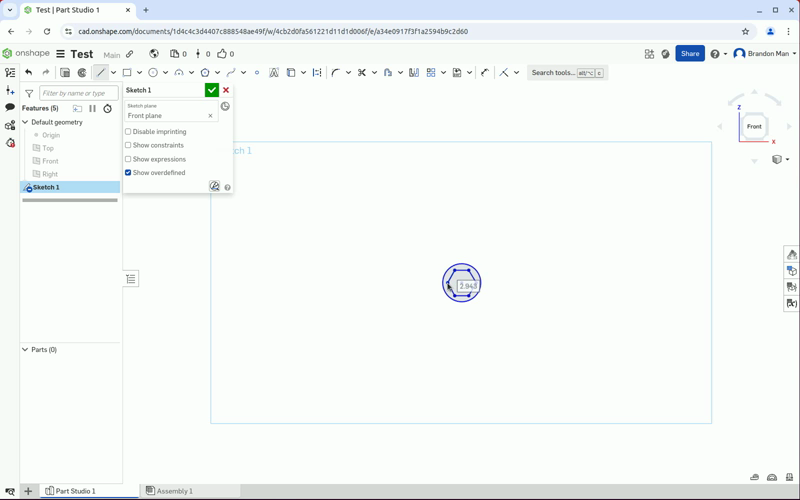
mouse_move(473, 294)
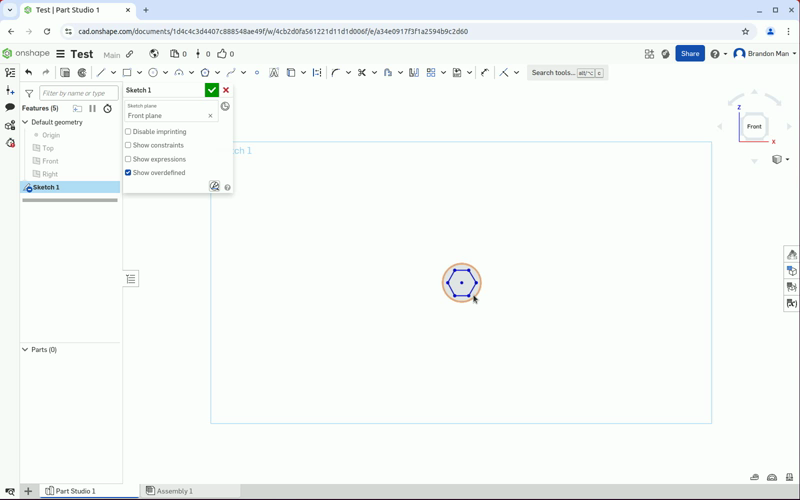
scroll(6)
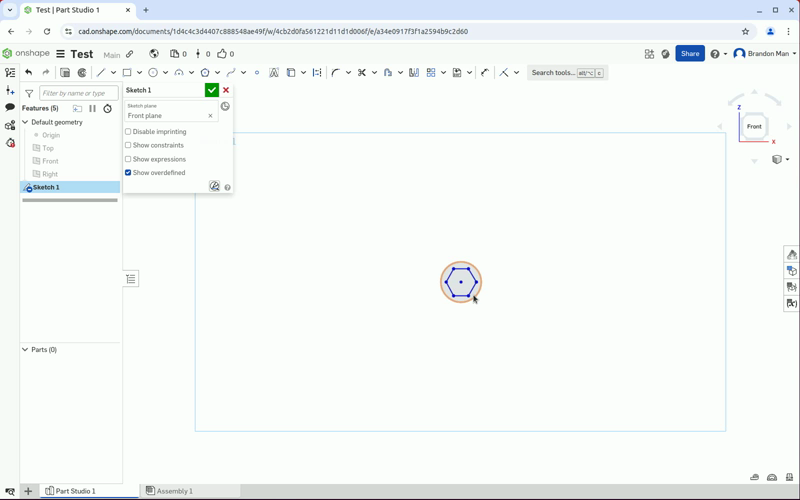
scroll(6)
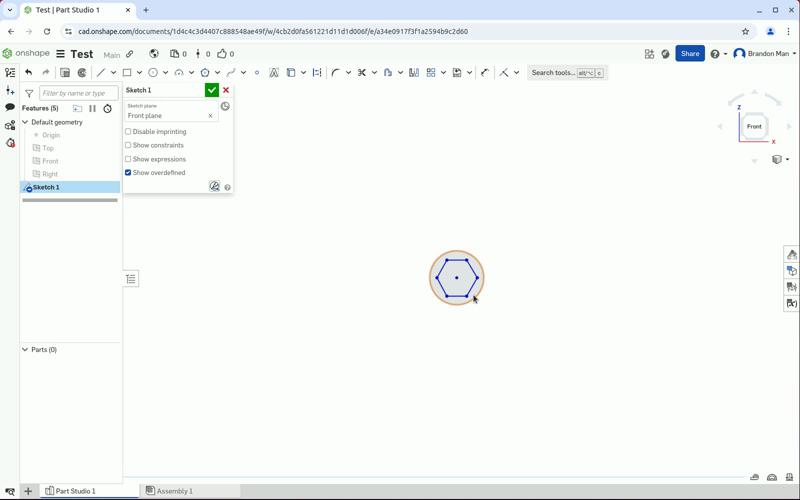
scroll(6)
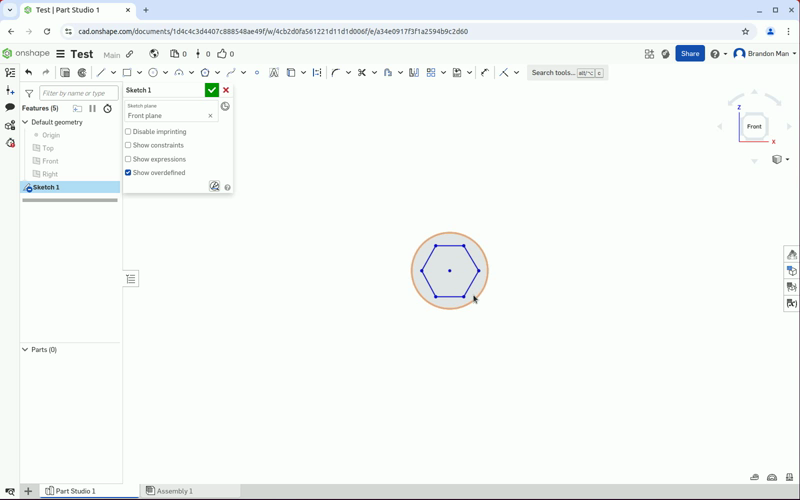
scroll(6)
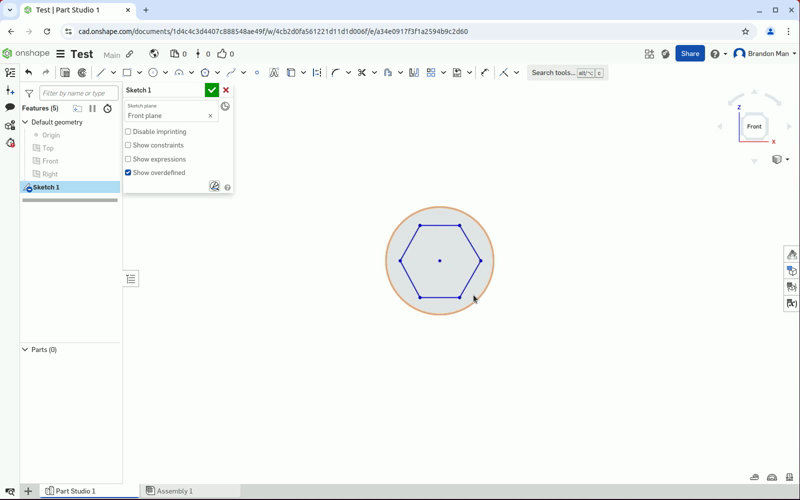
scroll(6)
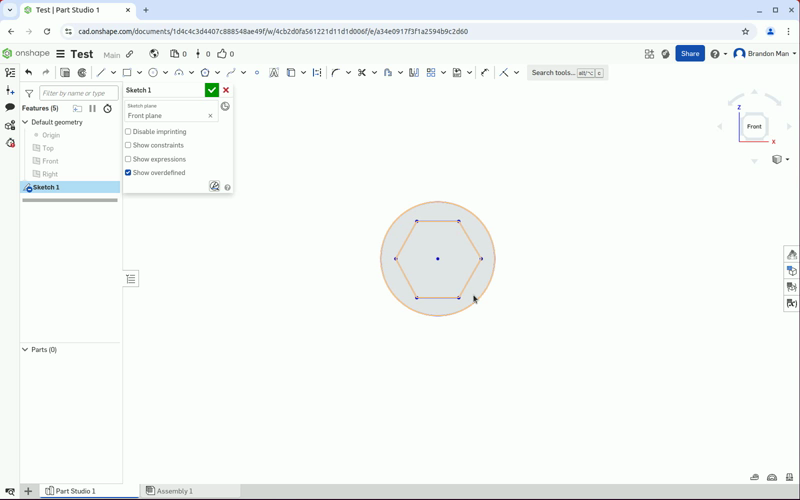
scroll(6)
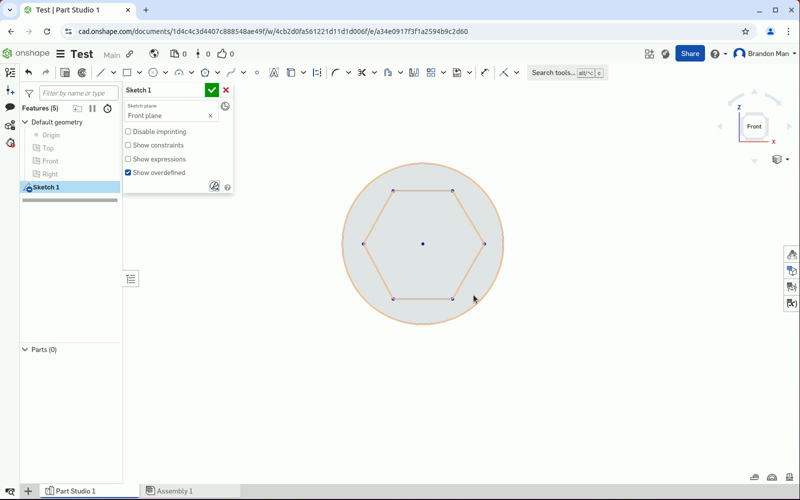
scroll(6)
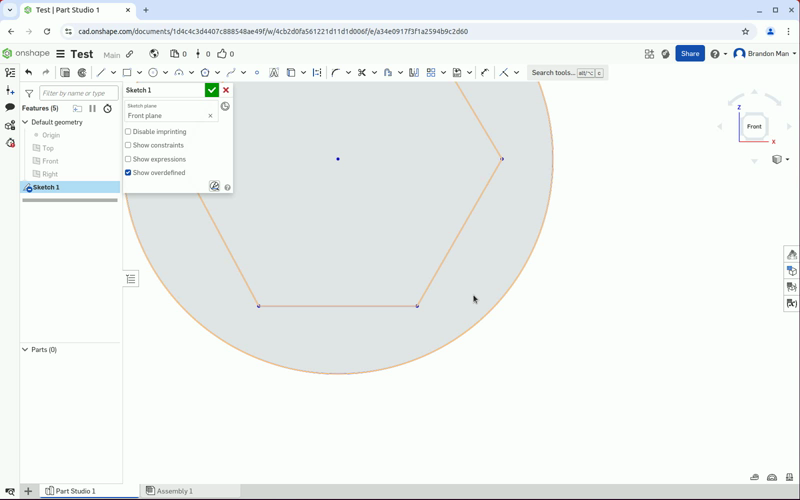
click(473, 294)
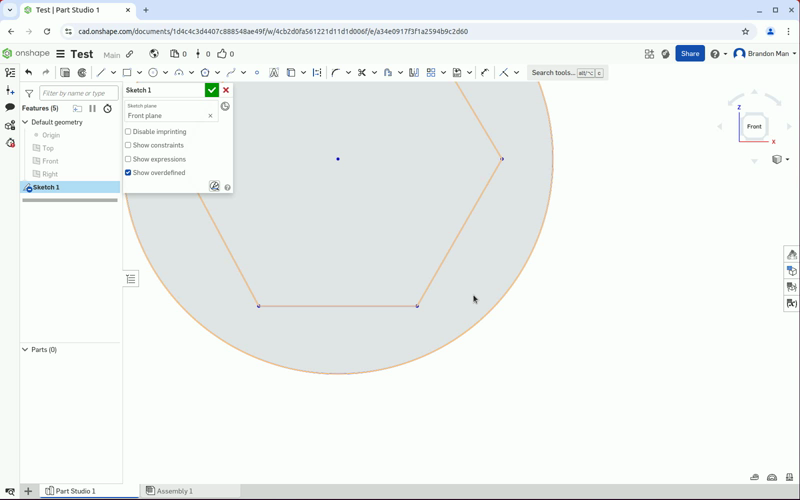
scroll(-6)
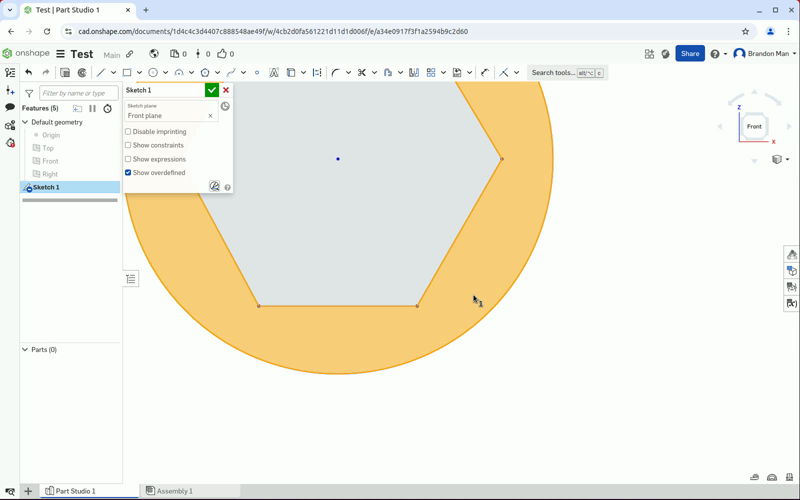
scroll(-6)
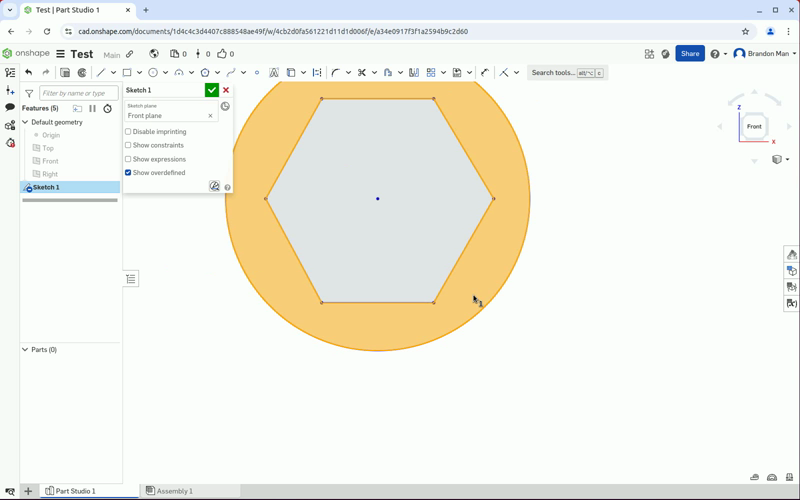
scroll(-6)
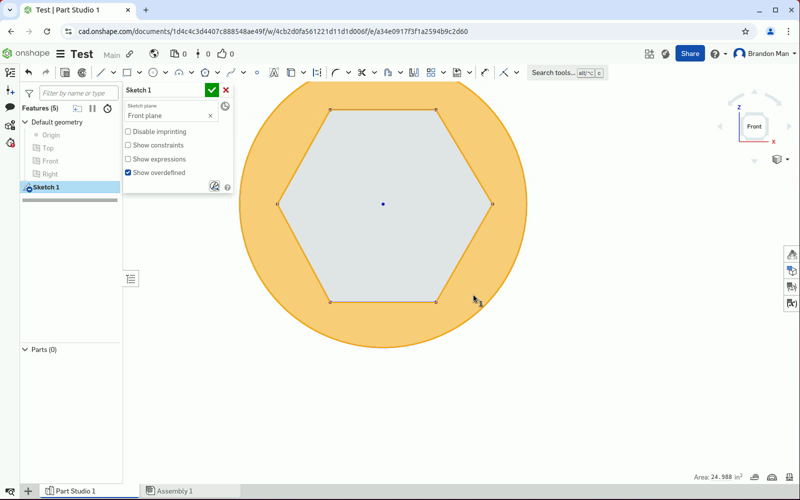
scroll(-6)
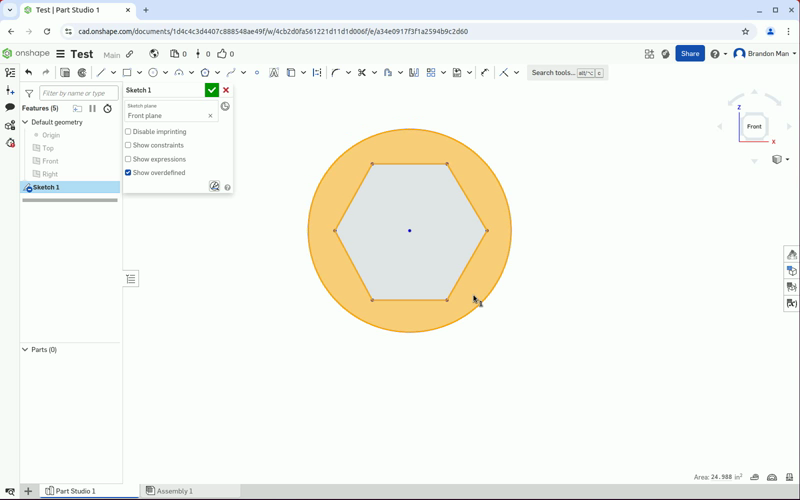
scroll(-6)
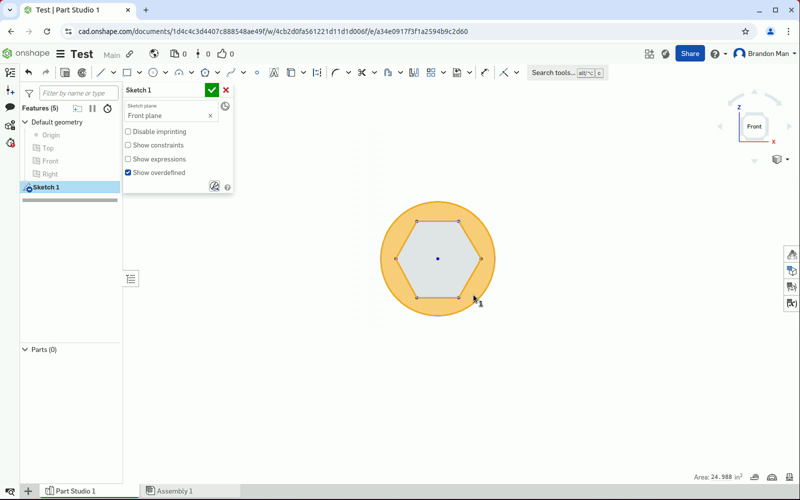
scroll(-6)
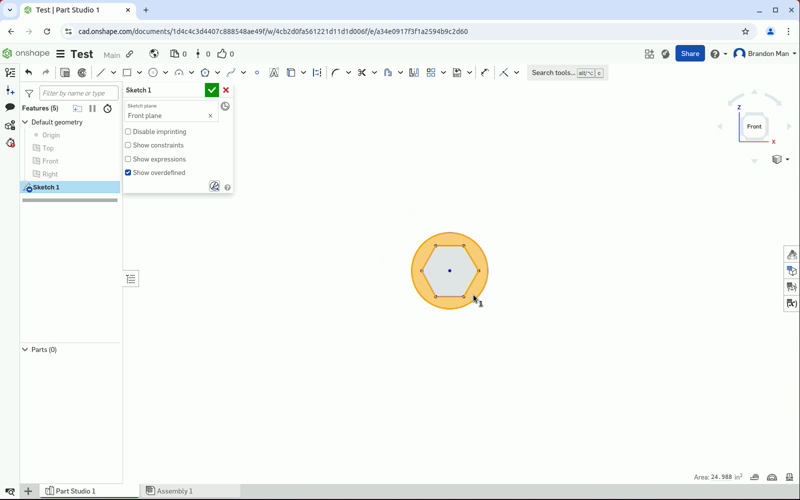
scroll(-6)
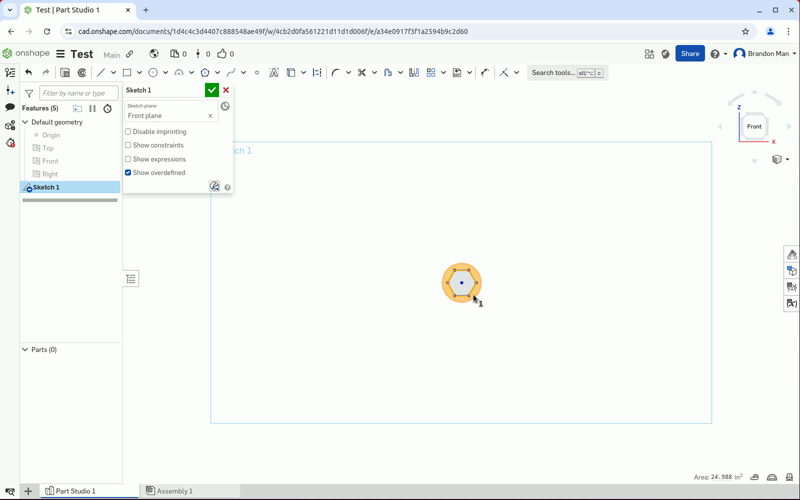
mouse_move(73, 352)
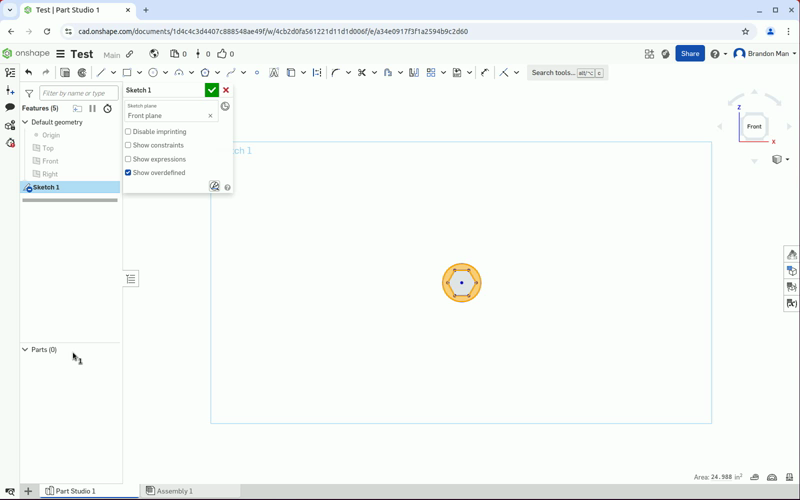
key(shift+y)
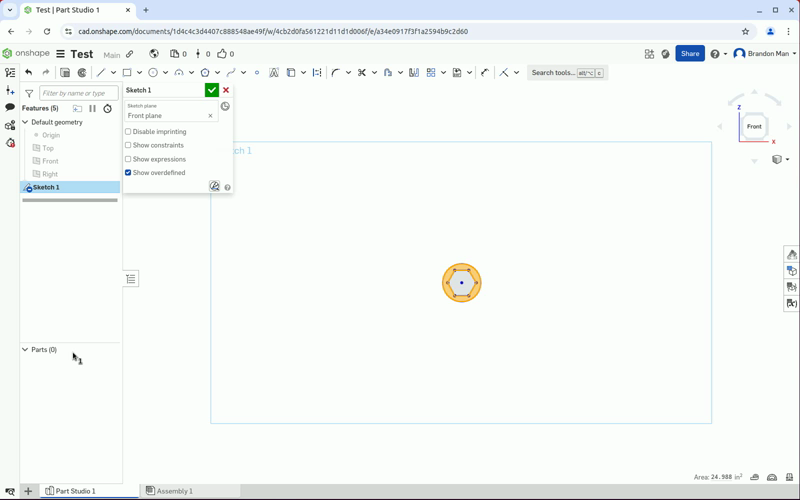
key(shift+e)
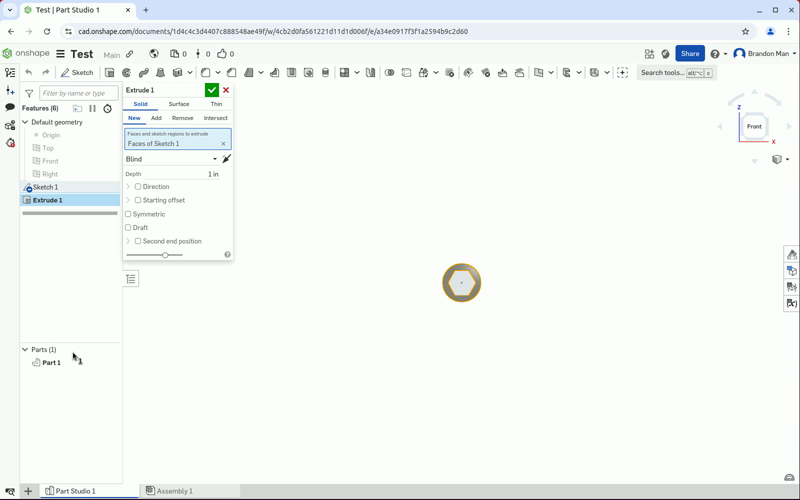
mouse_move(143, 106)
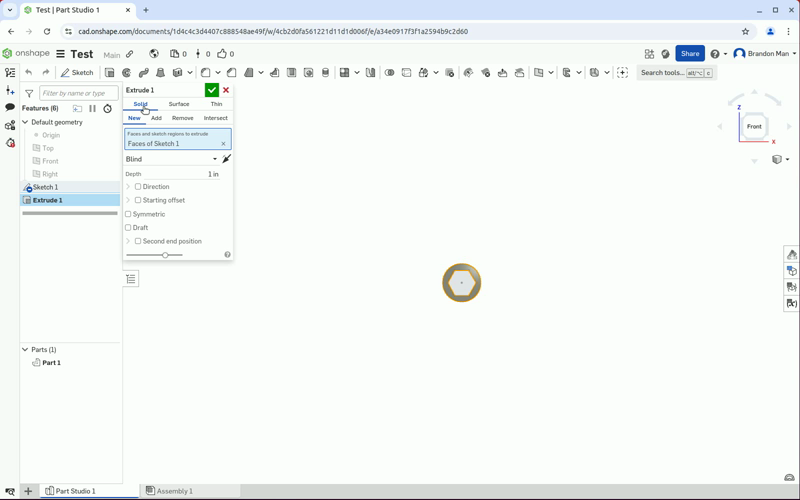
click(143, 106)
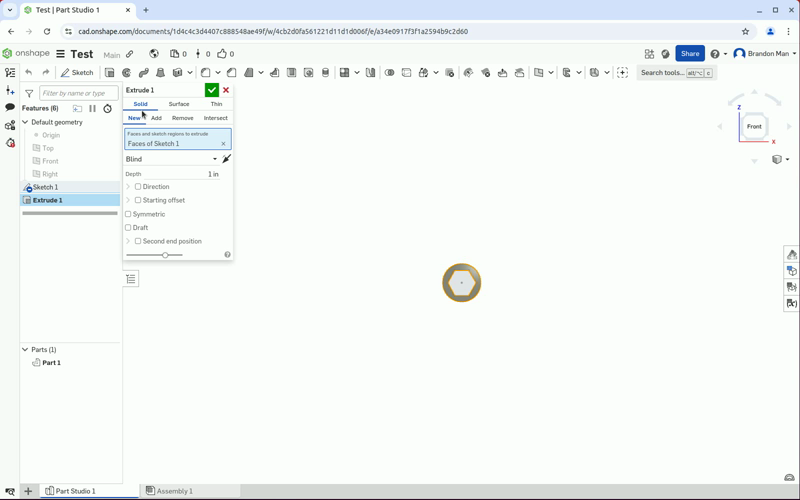
mouse_move(137, 120)
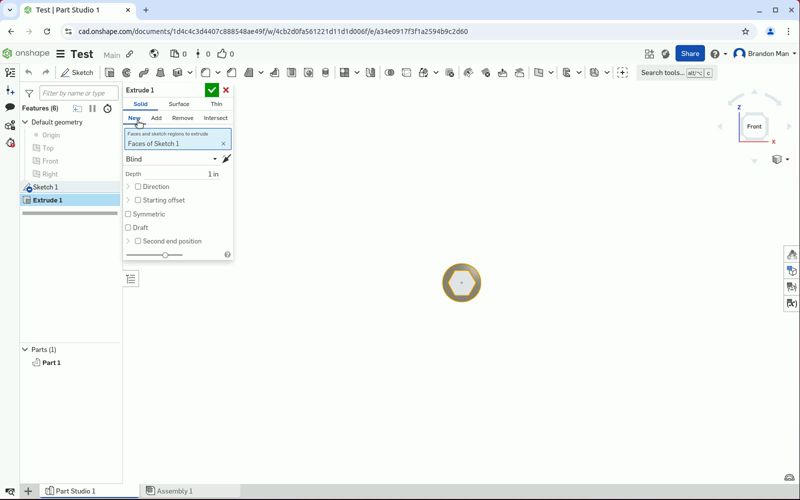
click(137, 120)
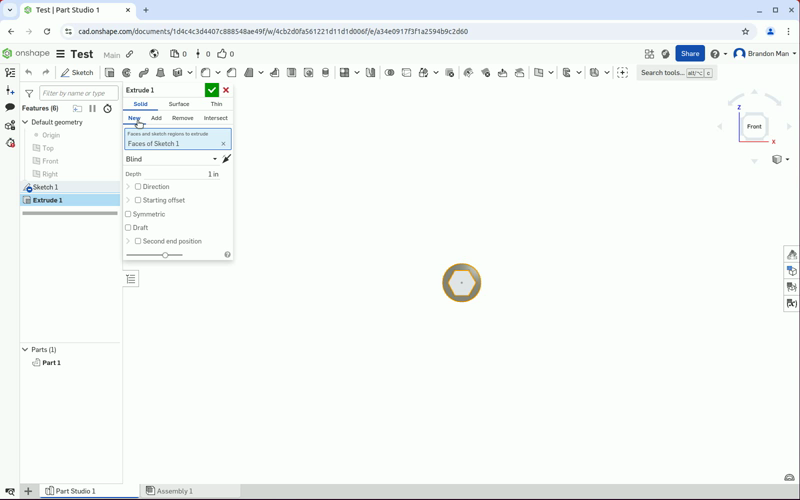
key(tab, 4)
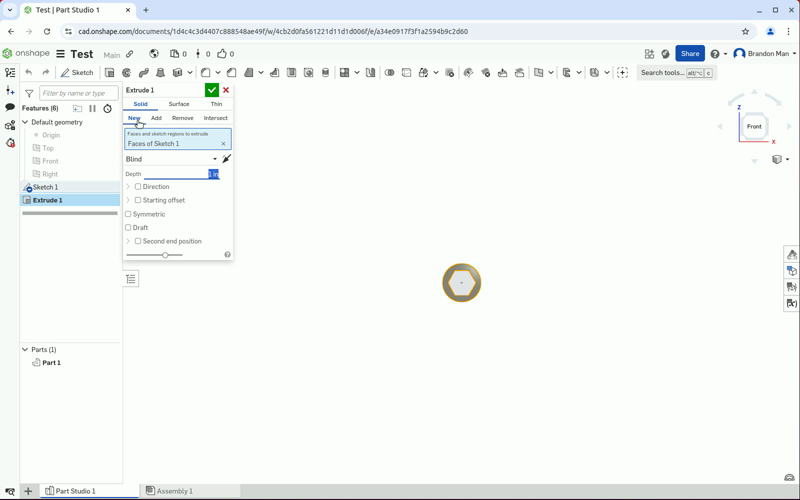
text(1.444)
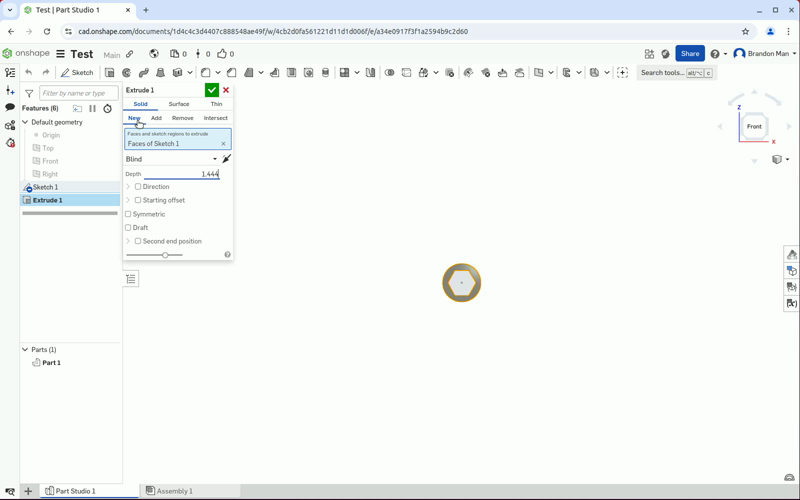
key(tab, 3)
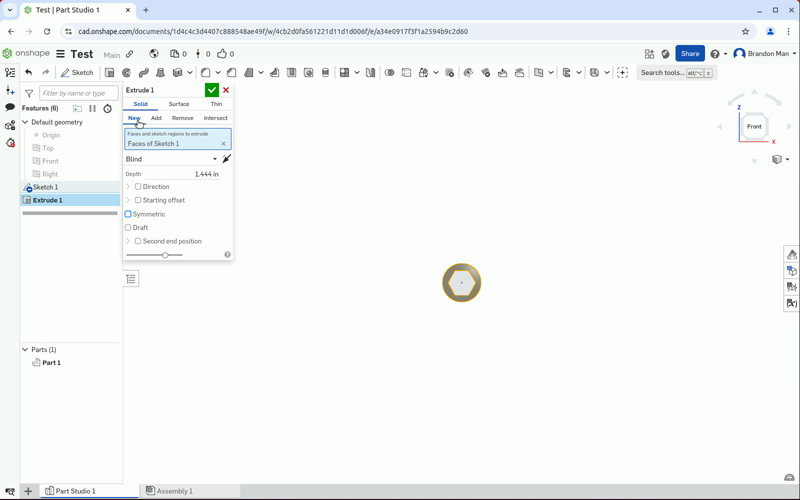
key(space)
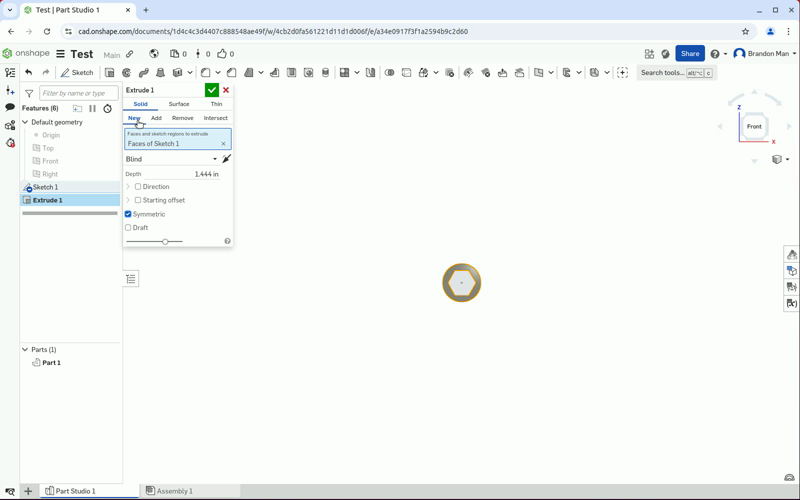
key(enter)
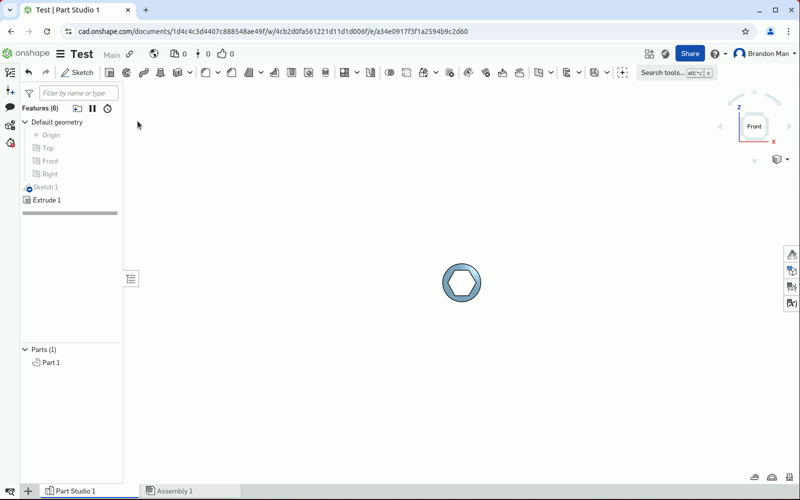
key(shift+h)
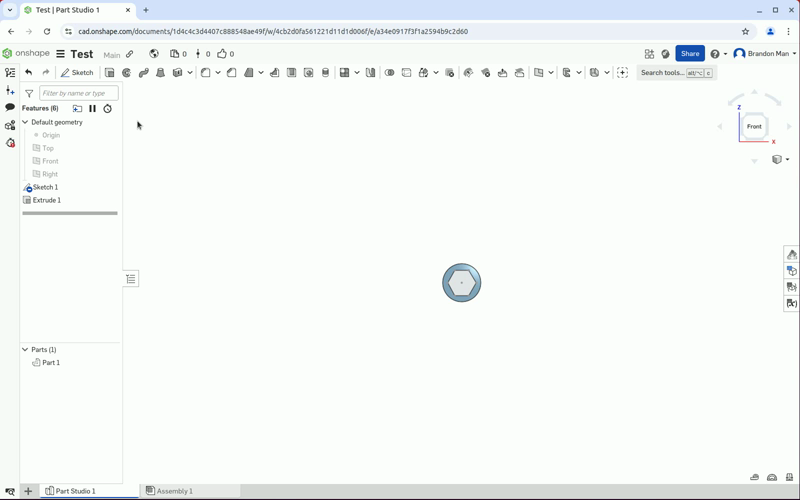
key(shift+h)
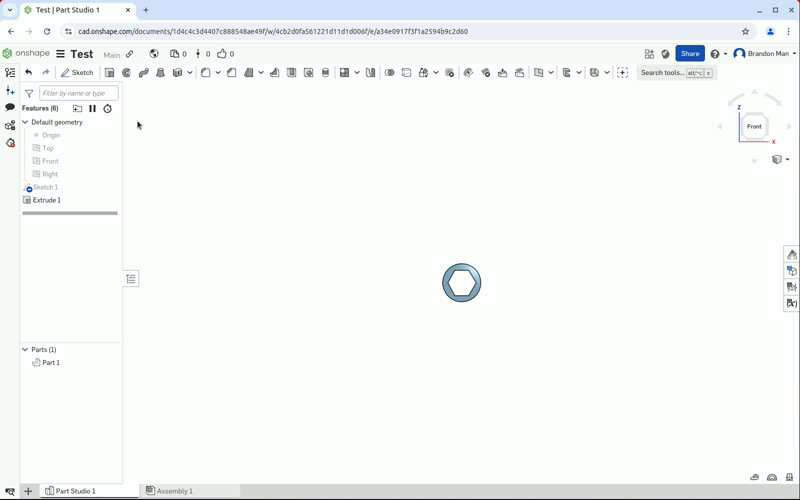
mouse_move(73, 189)
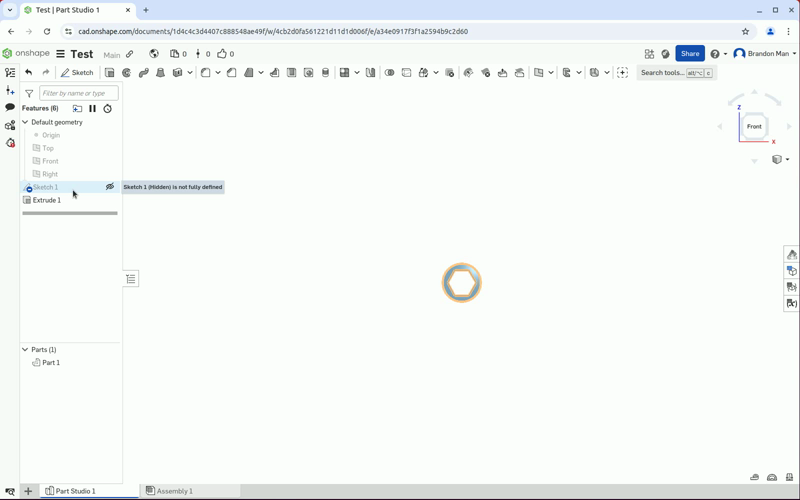
click(73, 189)
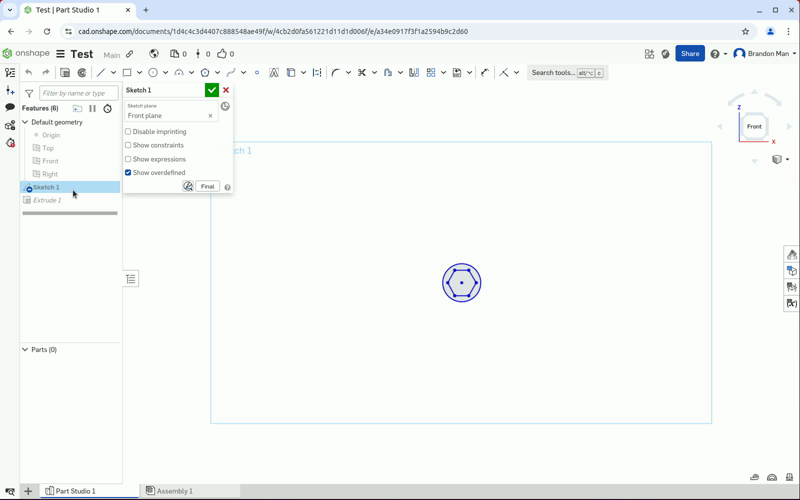
mouse_move(229, 92)
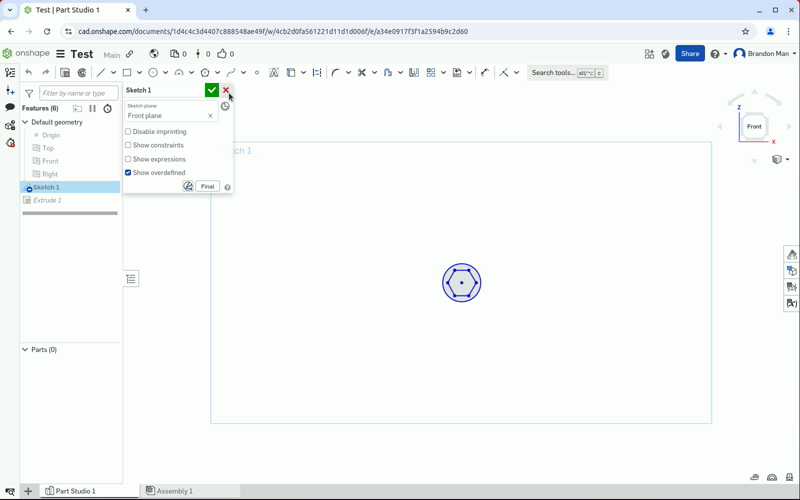
click(229, 92)
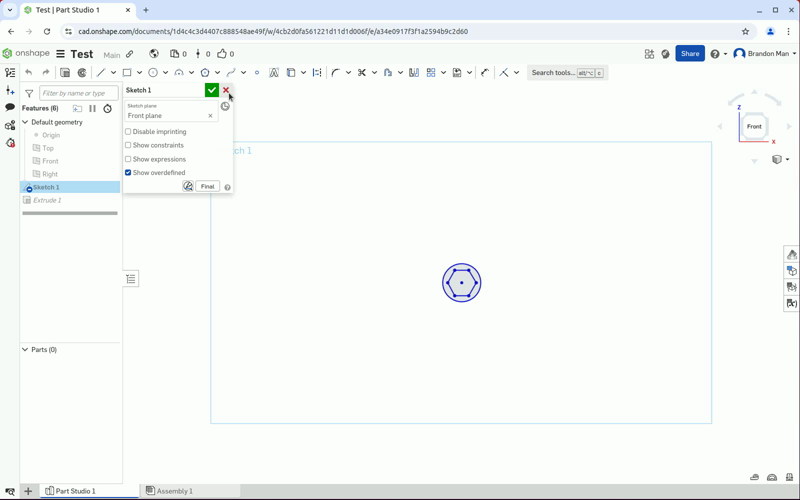
key(shift+s)
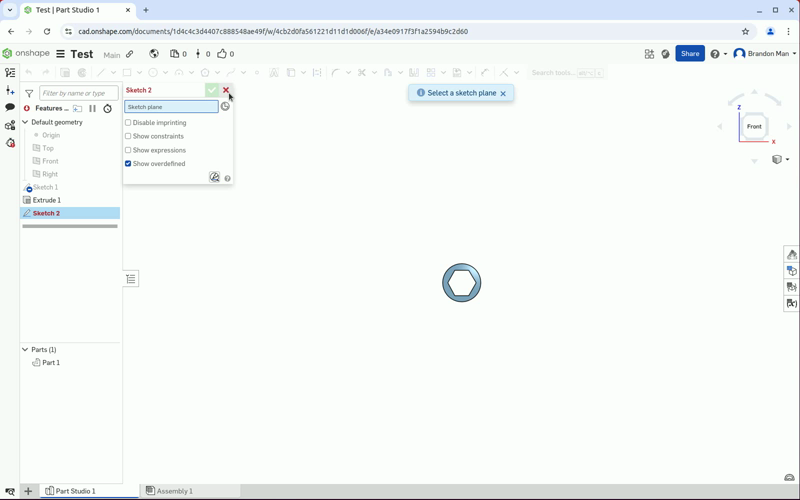
mouse_move(73, 163)
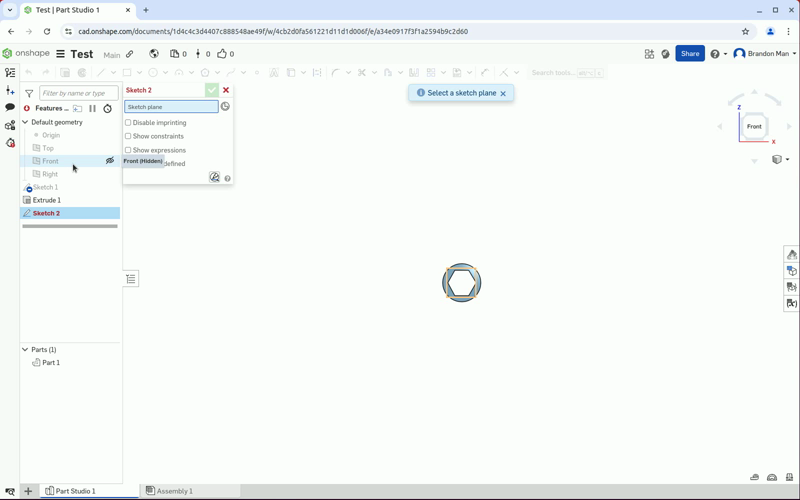
click(73, 163)
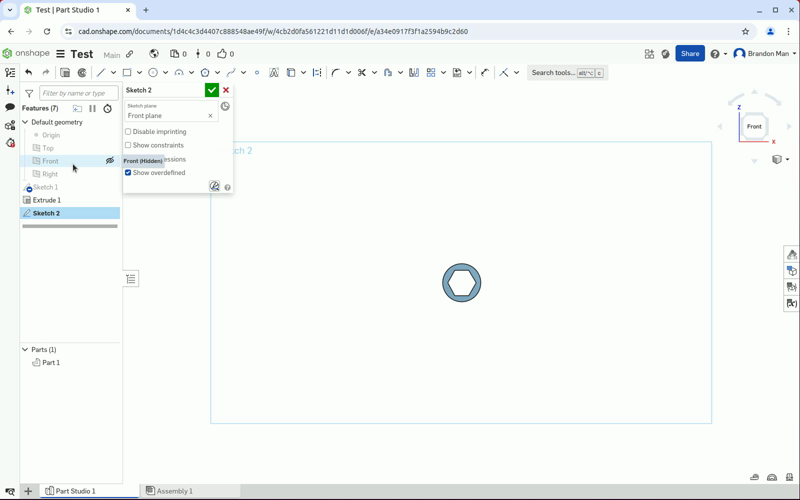
mouse_move(73, 352)
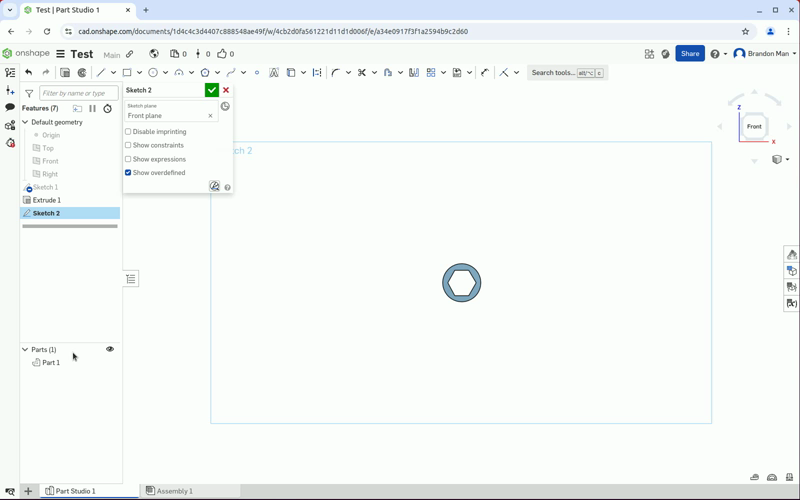
key(y)
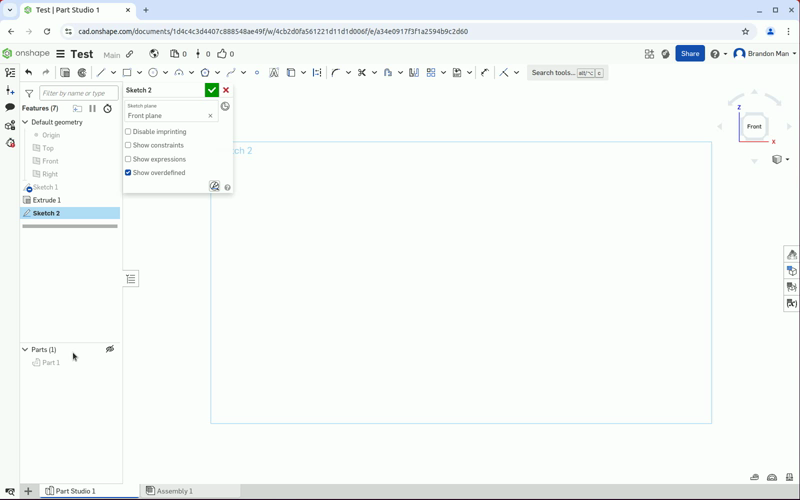
key(c)
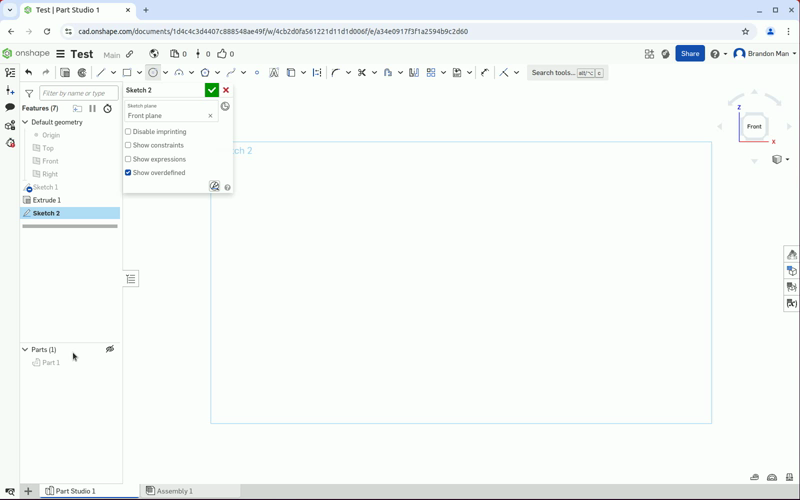
key_down(shift)
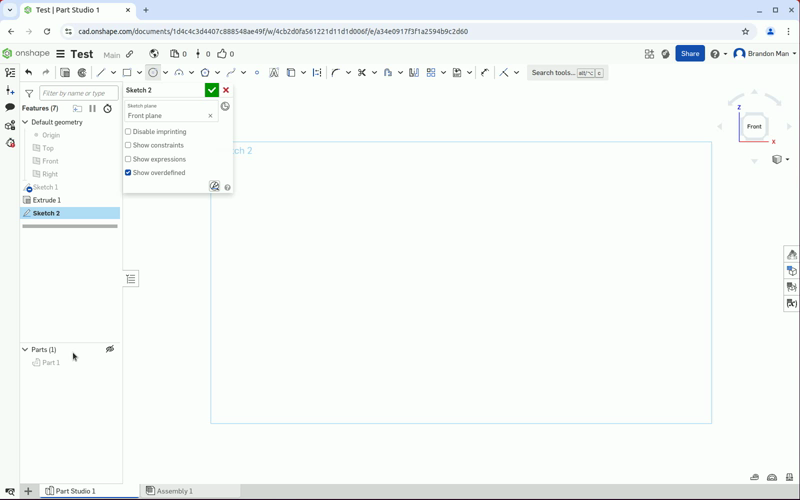
mouse_move(561, 282)
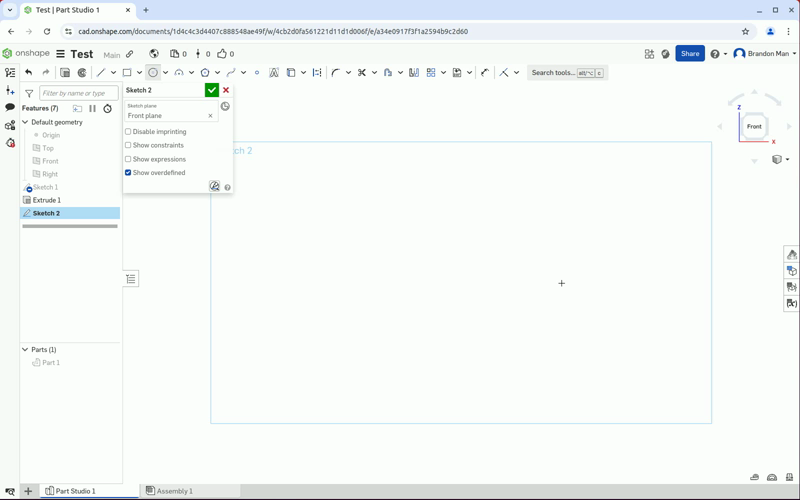
click(561, 282)
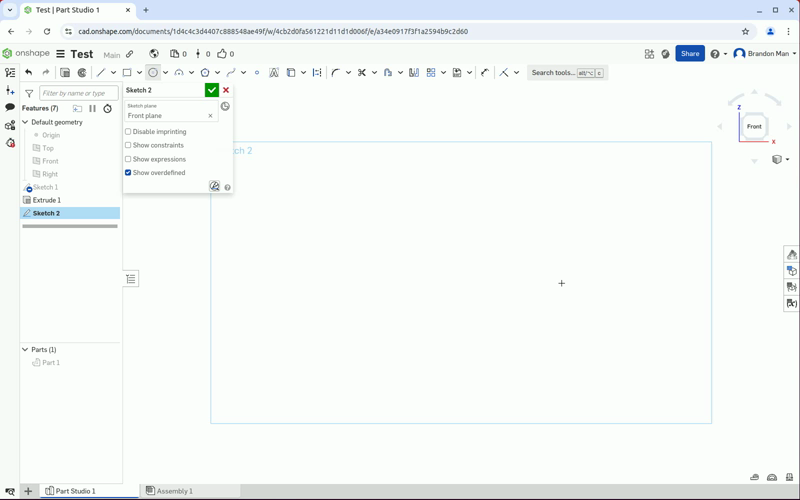
key_up(shift)
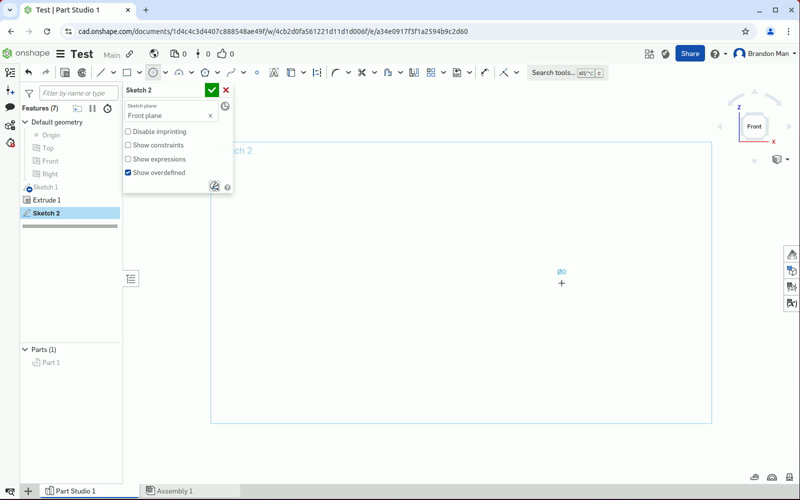
mouse_move(574, 282)
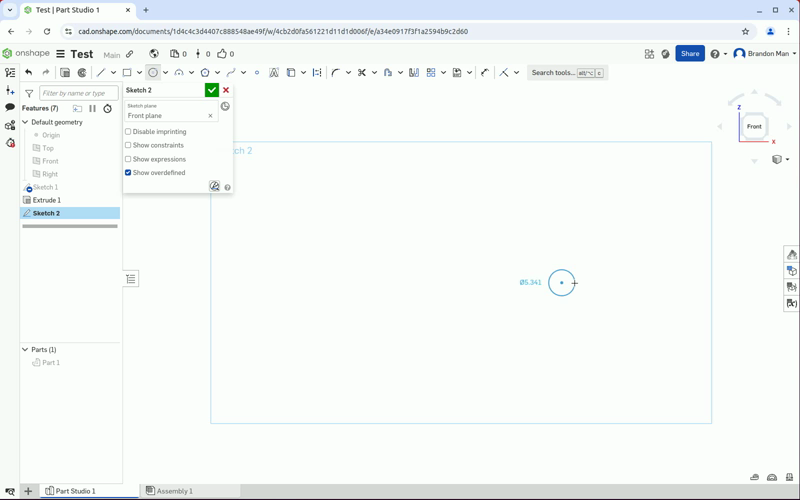
click(574, 282)
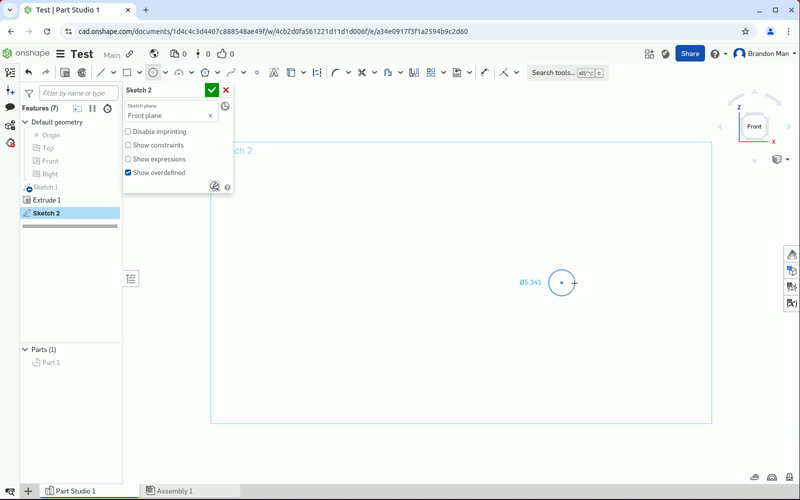
key(esc)
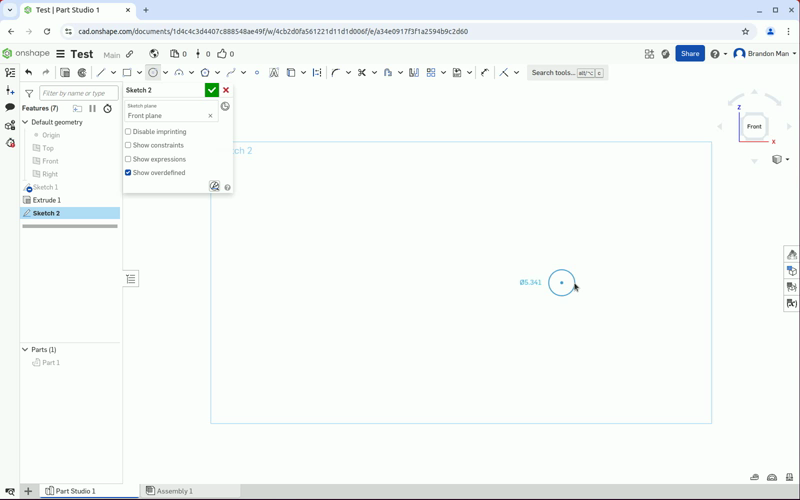
key(l)
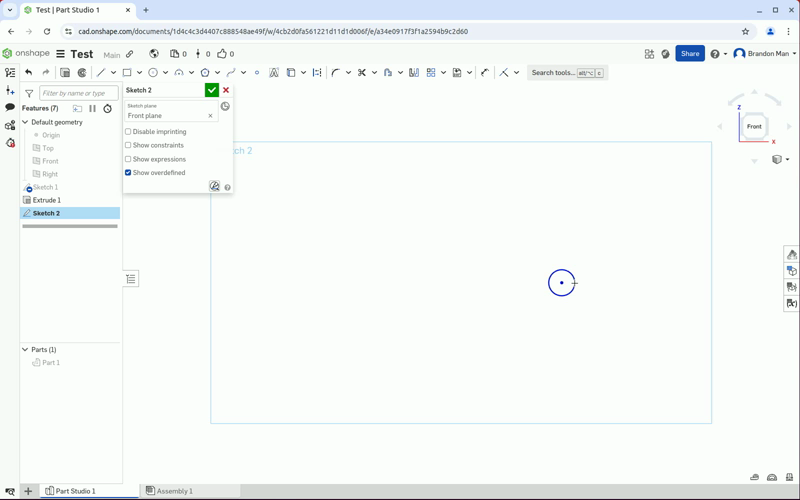
key_down(shift)
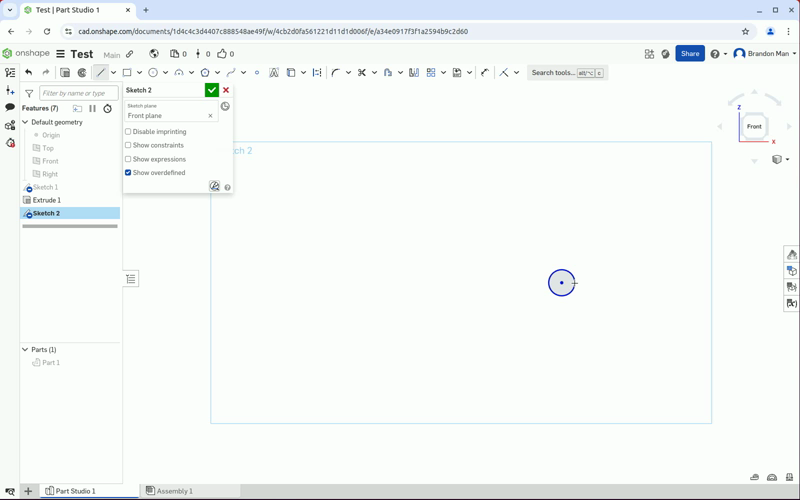
mouse_move(552, 279)
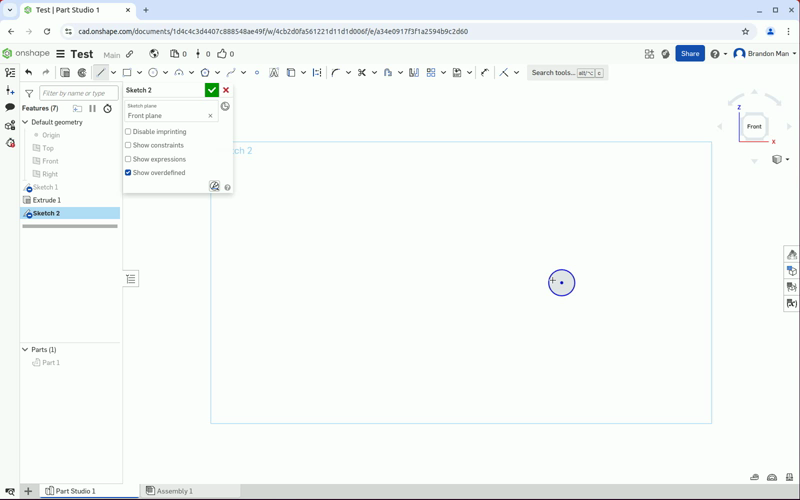
click(552, 279)
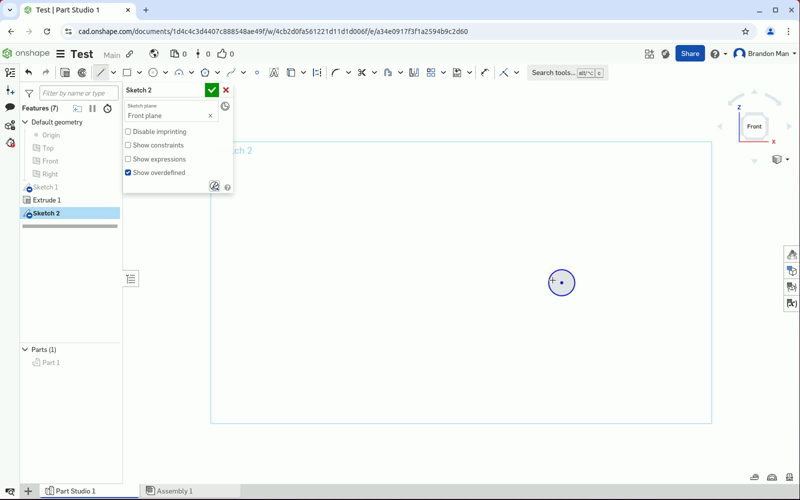
key_up(shift)
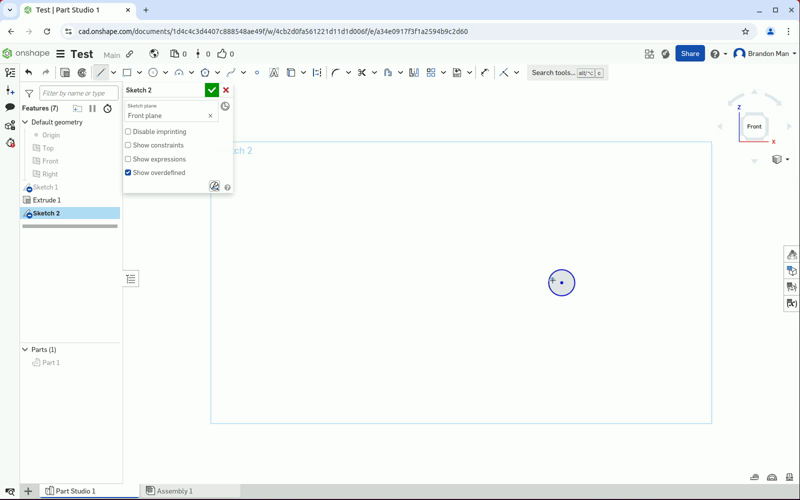
key_down(shift)
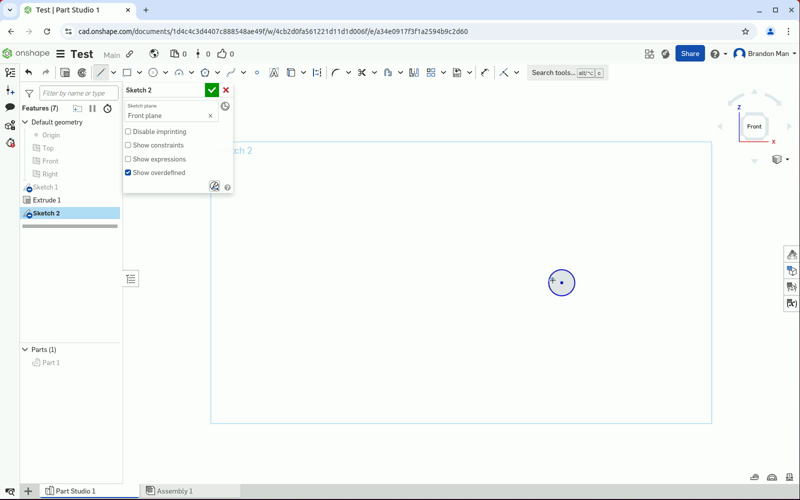
mouse_move(582, 279)
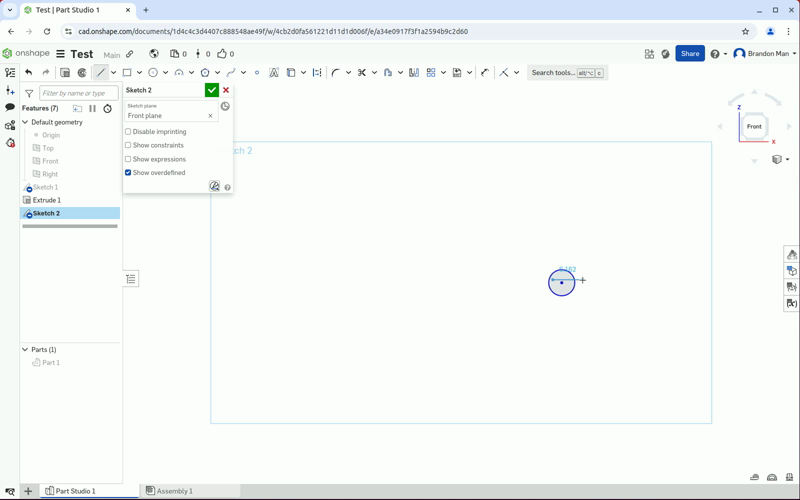
mouse_move(555, 290)
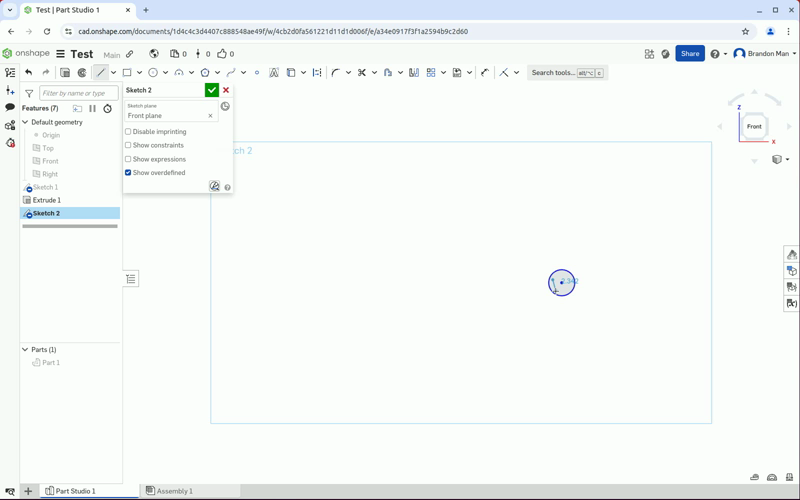
click(555, 290)
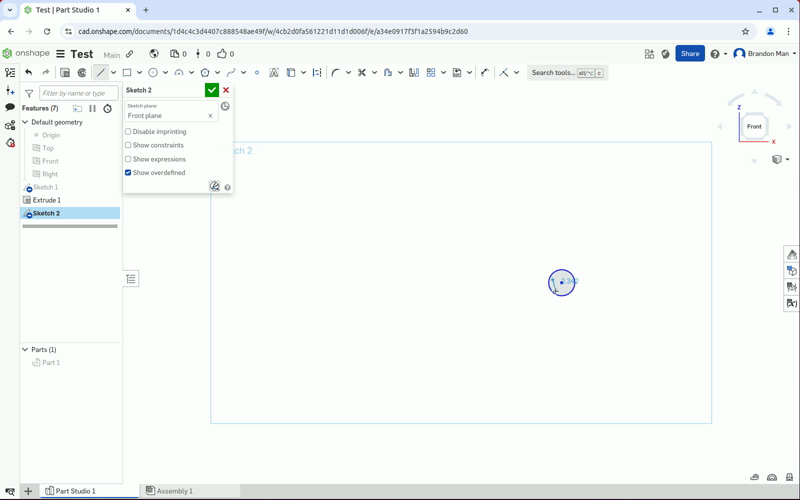
key_up(shift)
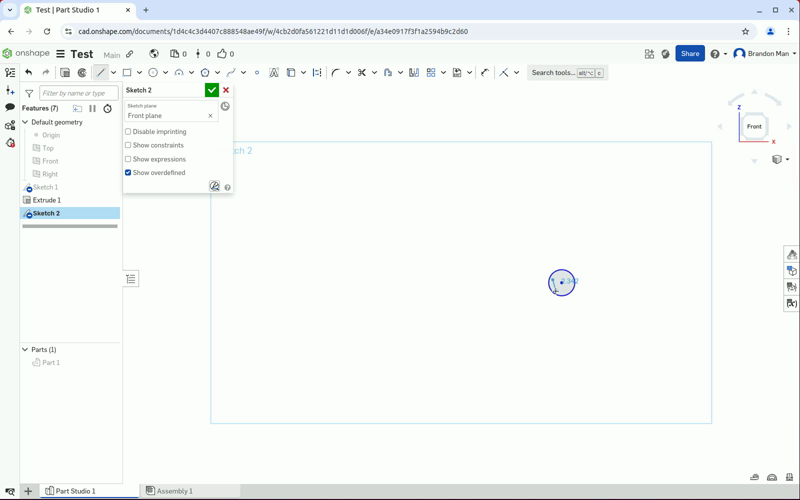
key_down(shift)
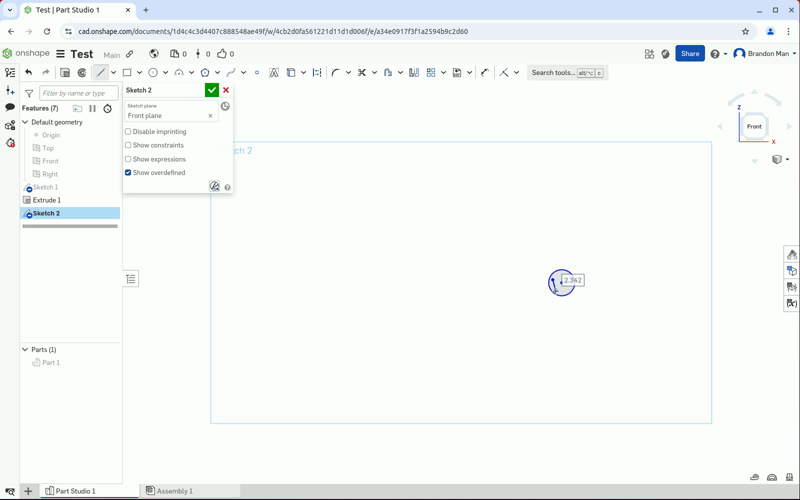
mouse_move(585, 290)
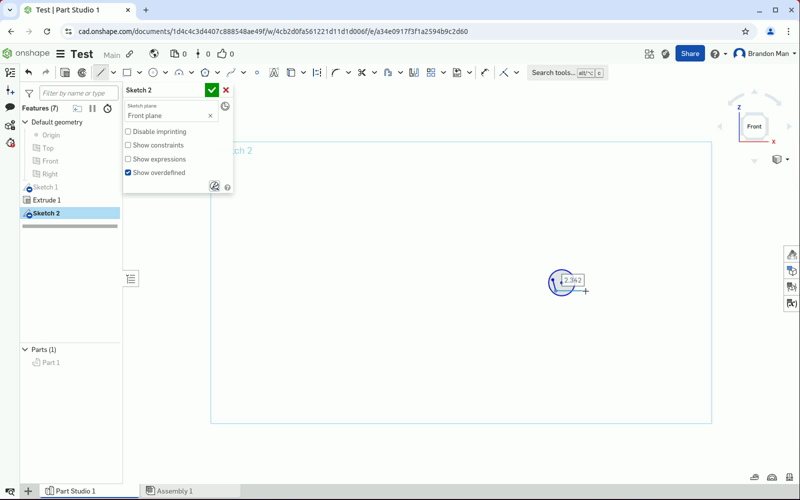
mouse_move(567, 290)
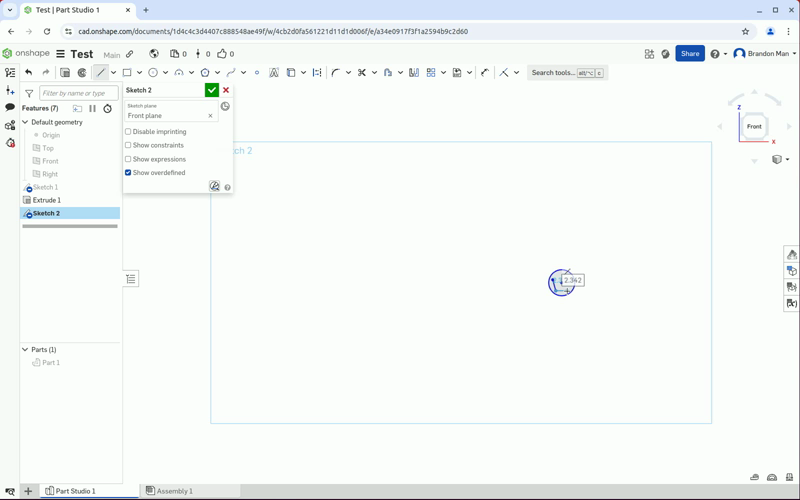
click(567, 290)
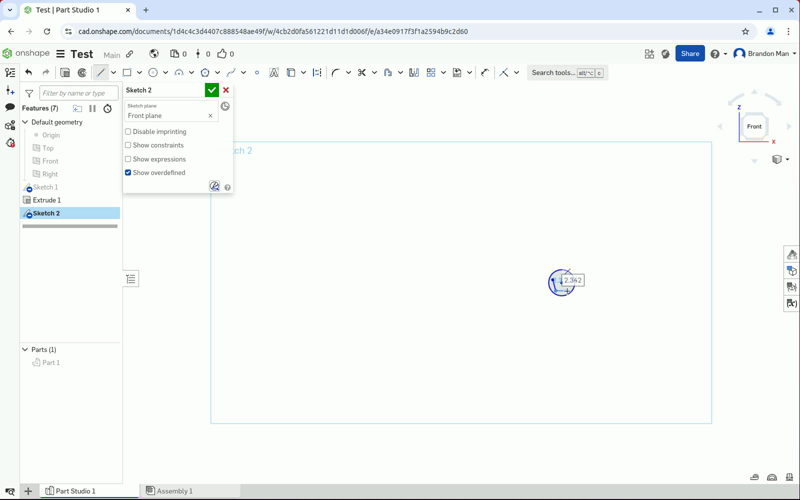
key_up(shift)
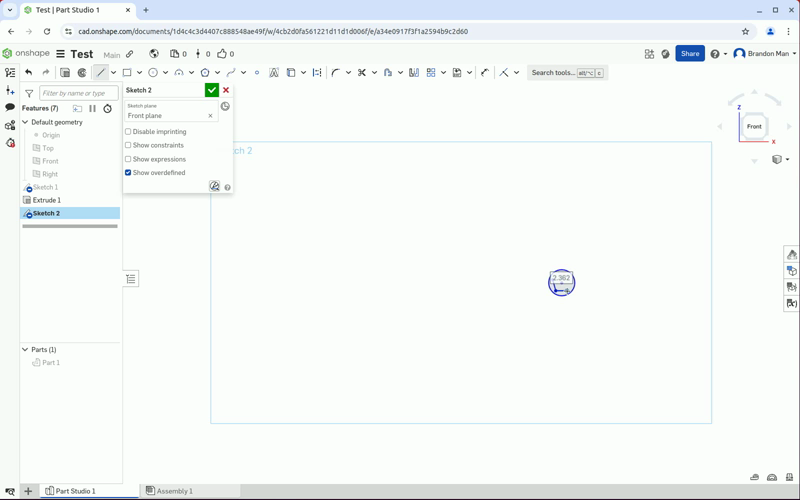
key_down(shift)
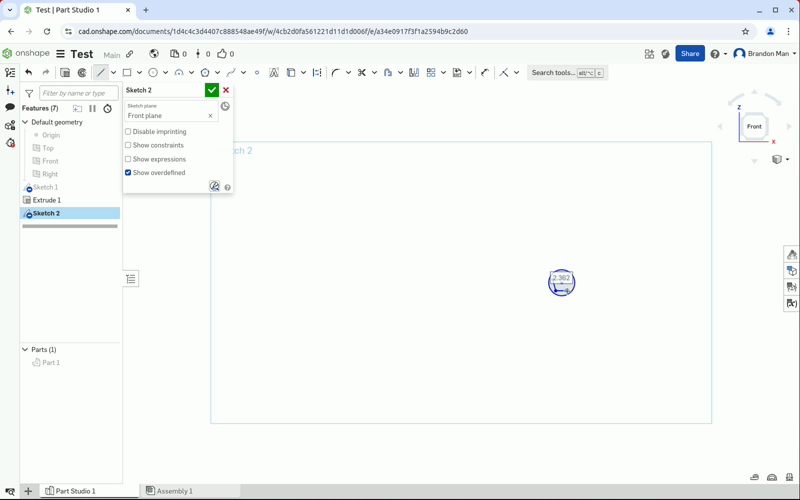
mouse_move(589, 290)
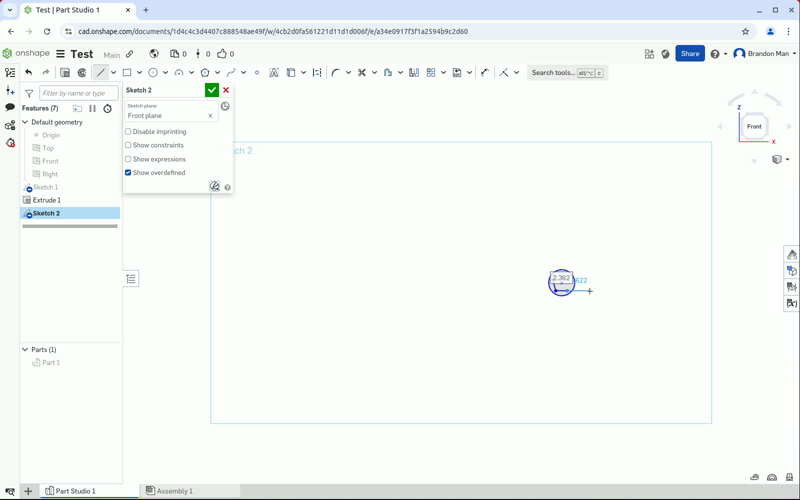
mouse_move(570, 279)
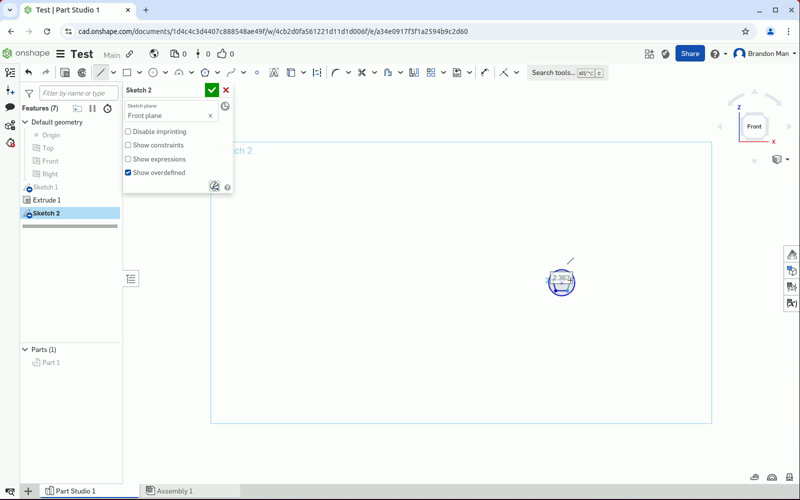
click(570, 279)
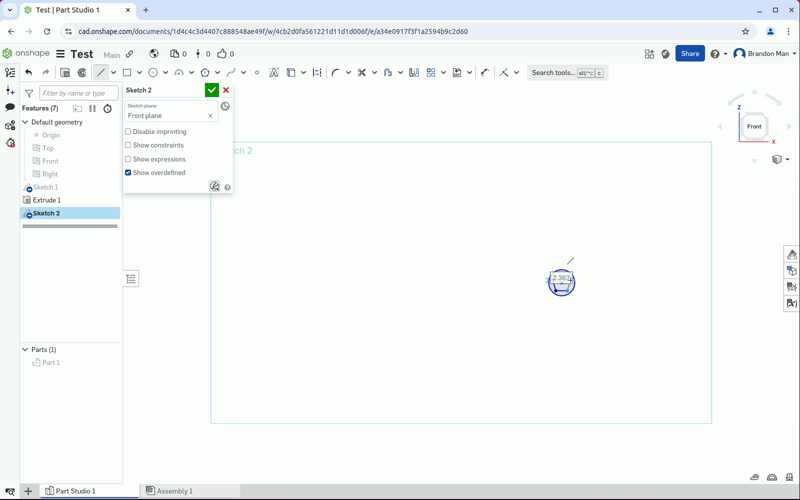
key_up(shift)
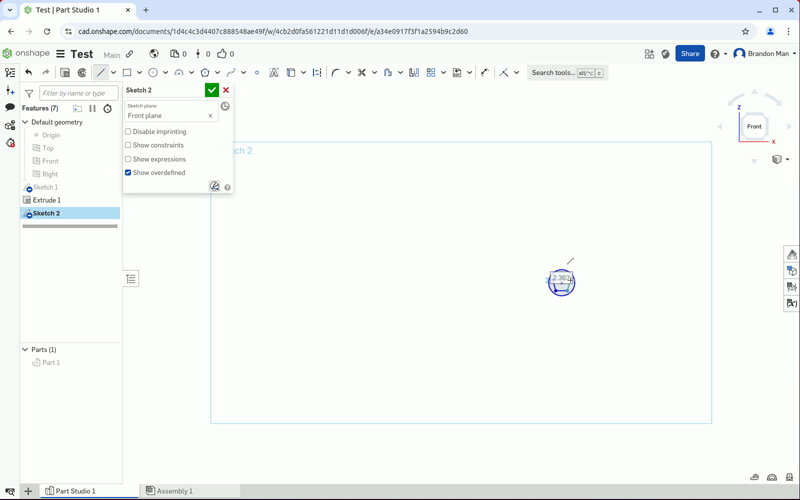
key_down(shift)
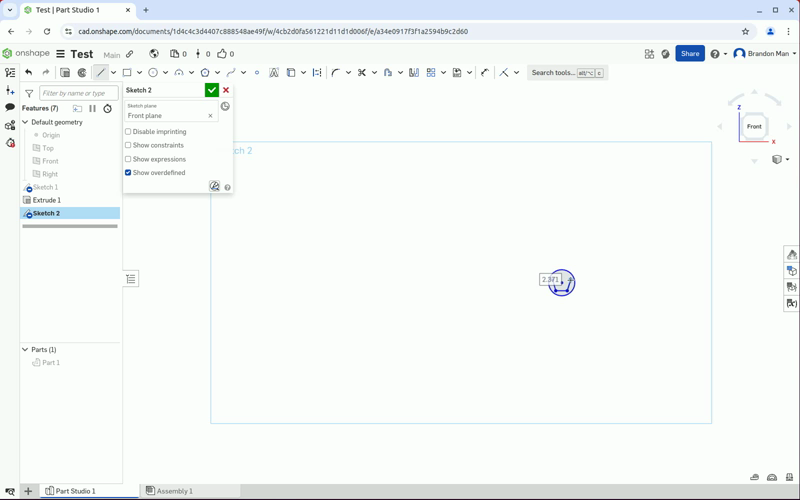
mouse_move(589, 279)
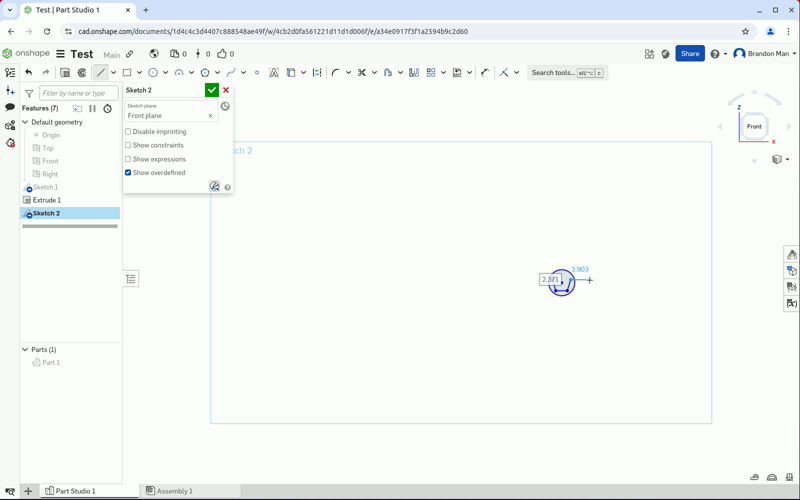
mouse_move(561, 273)
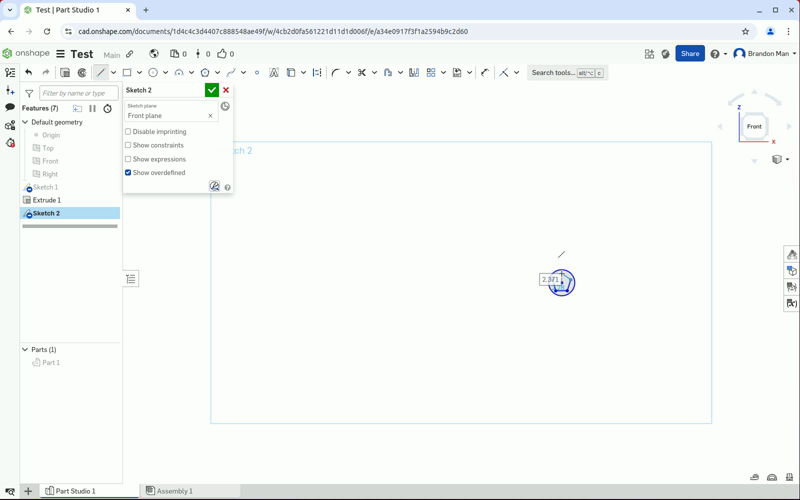
click(561, 273)
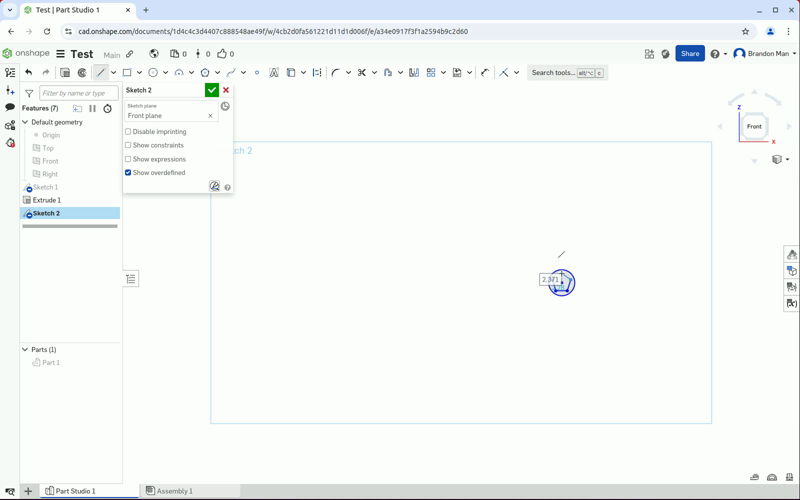
key_up(shift)
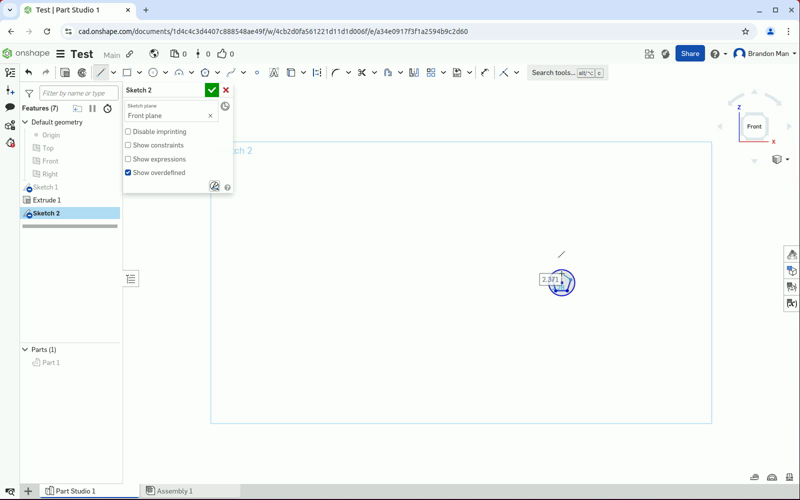
mouse_move(589, 273)
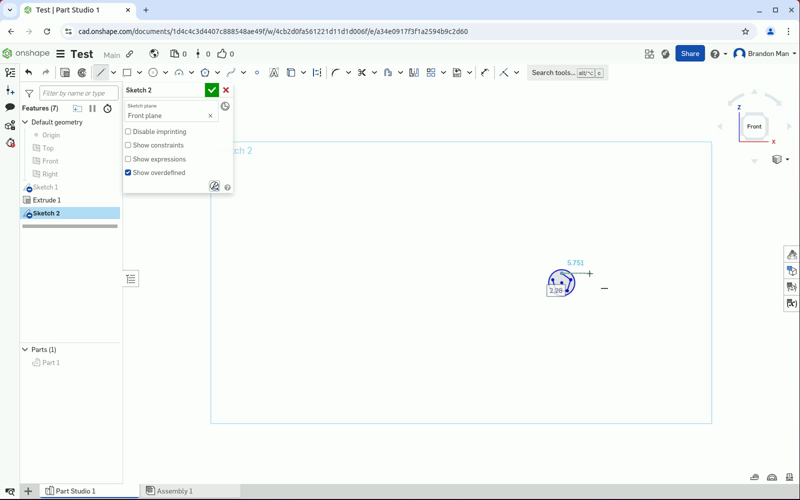
key_down(shift)
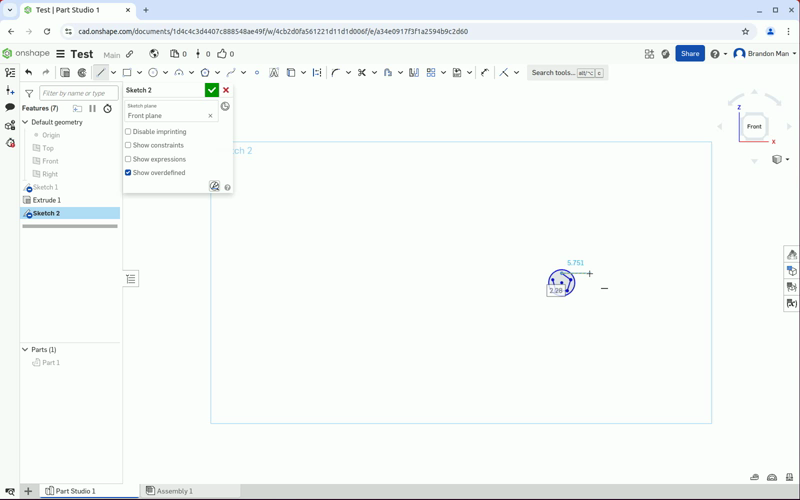
mouse_move(552, 279)
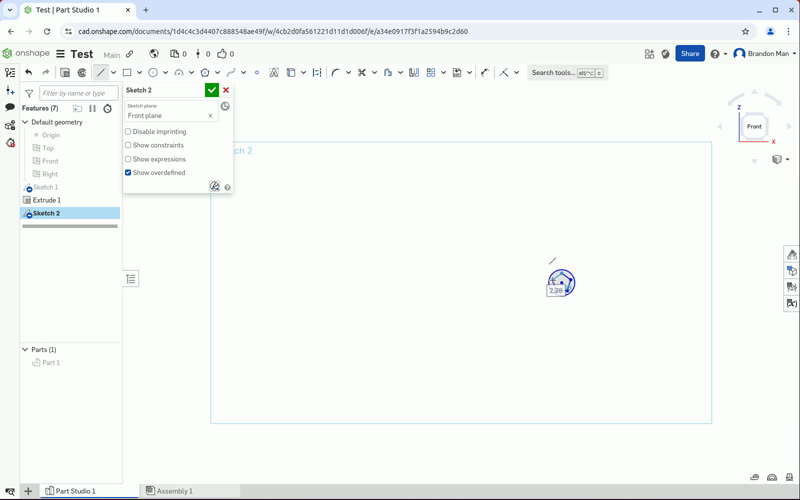
key_up(shift)
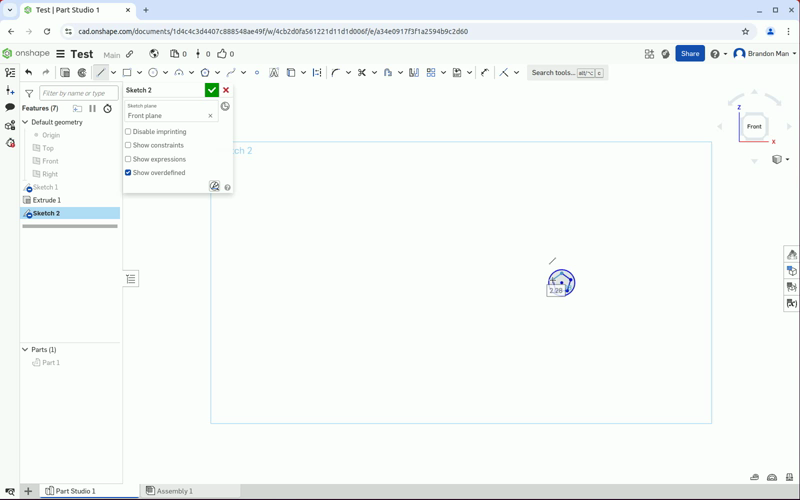
click(552, 279)
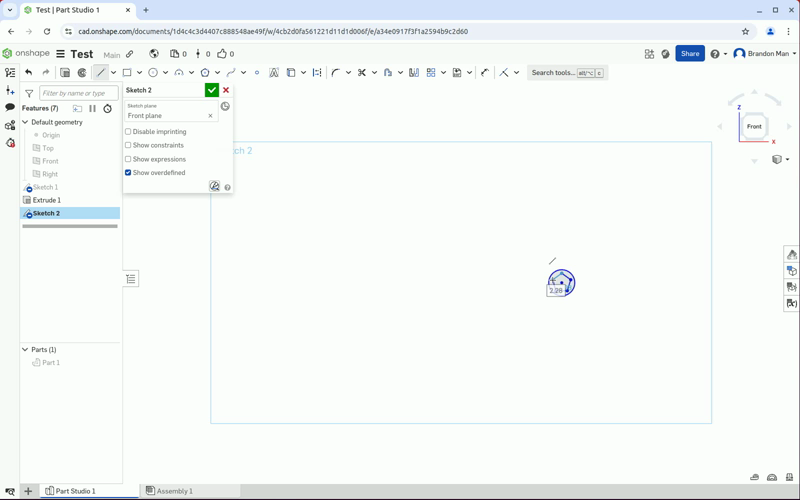
key(esc)
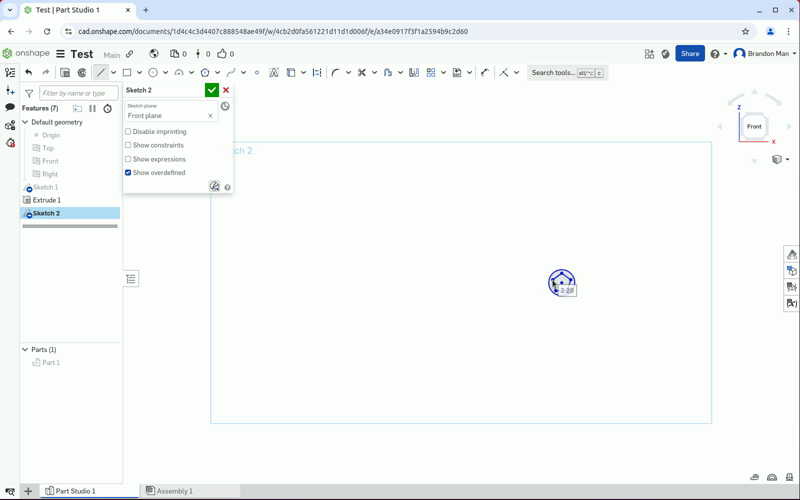
mouse_move(552, 282)
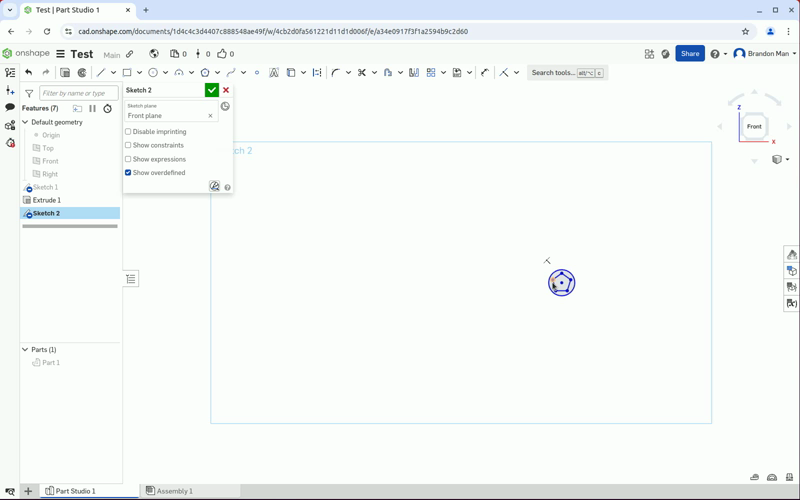
scroll(6)
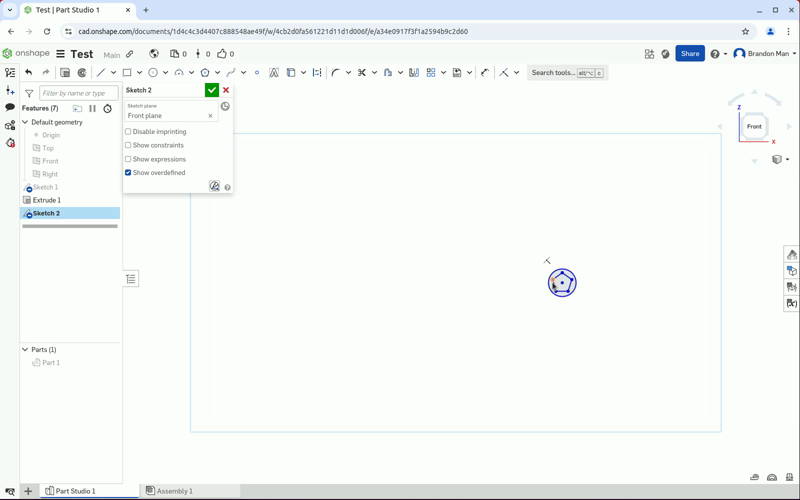
scroll(6)
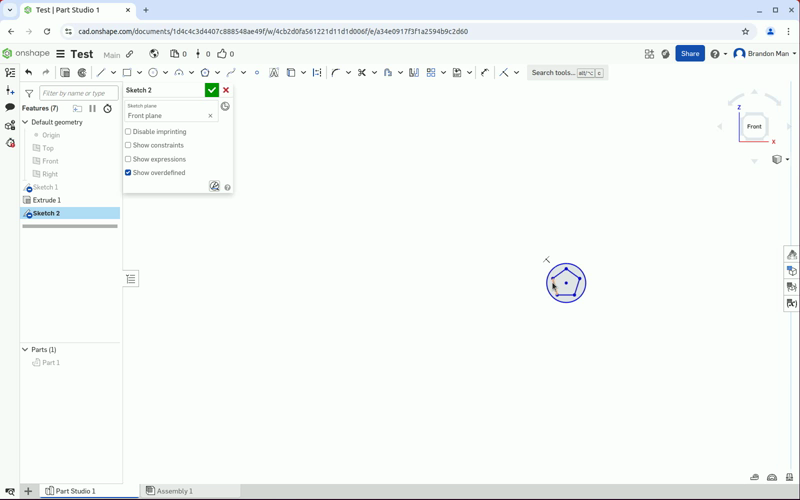
scroll(6)
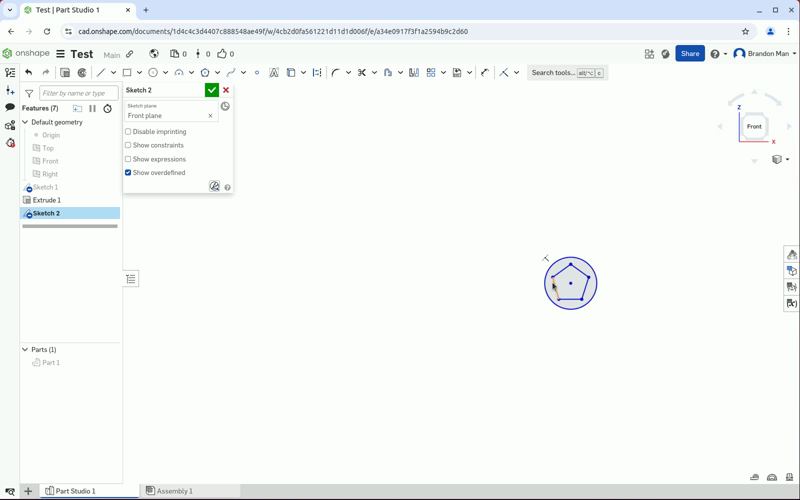
scroll(6)
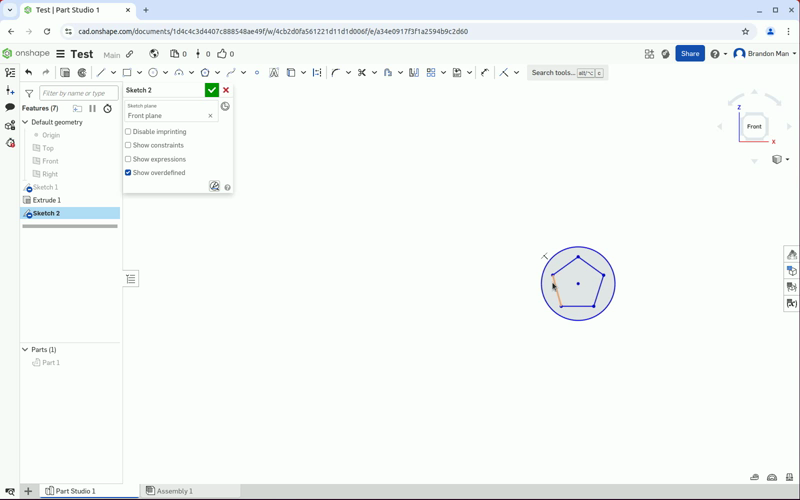
scroll(6)
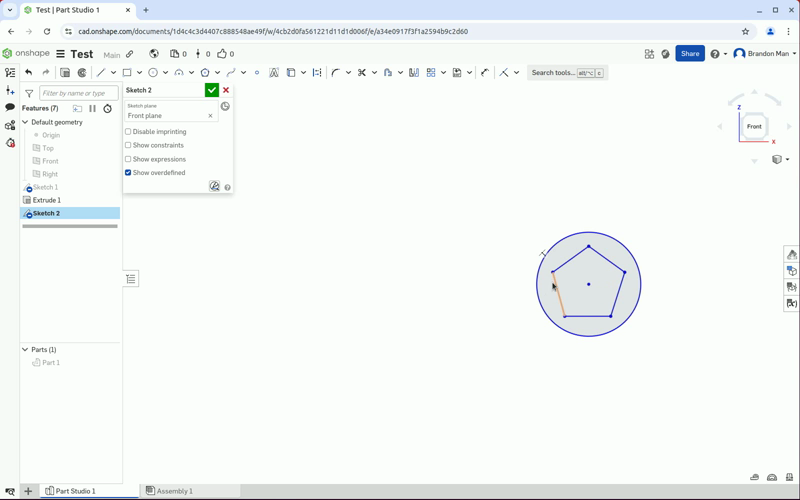
scroll(6)
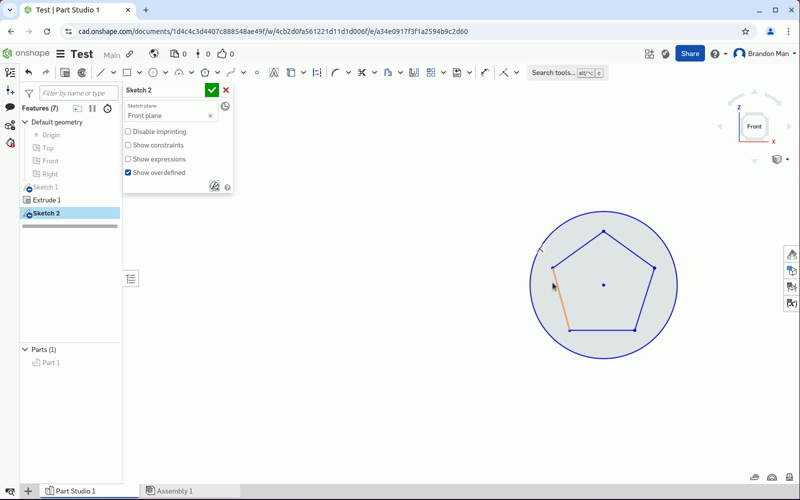
scroll(6)
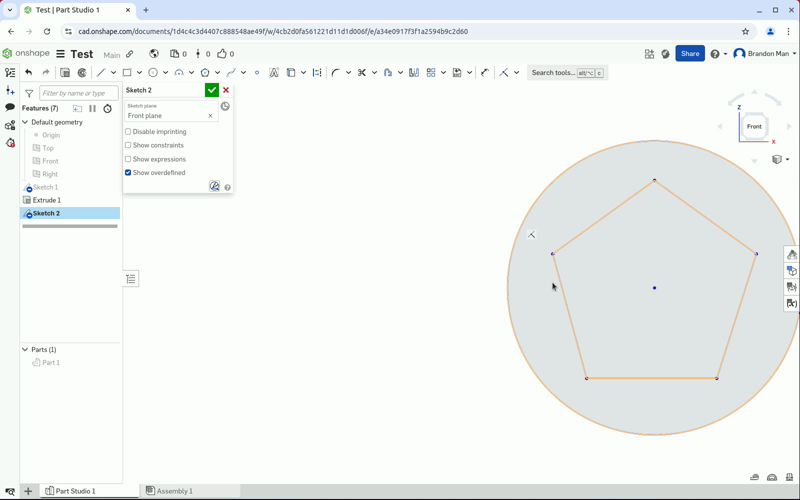
click(552, 282)
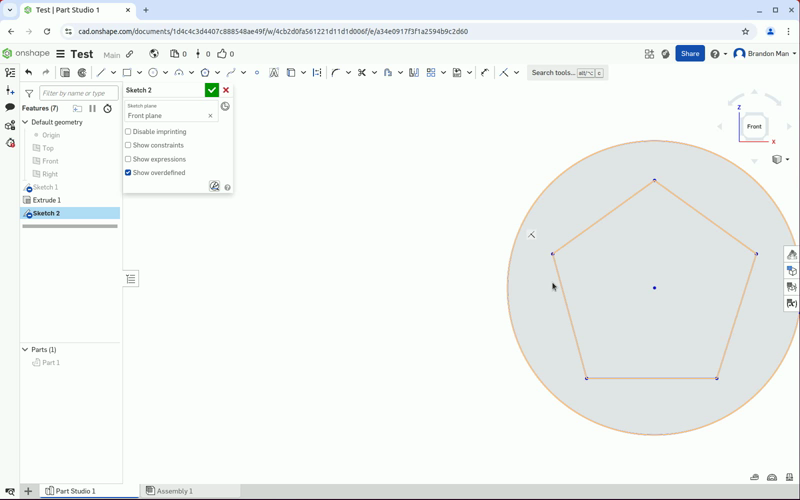
scroll(-6)
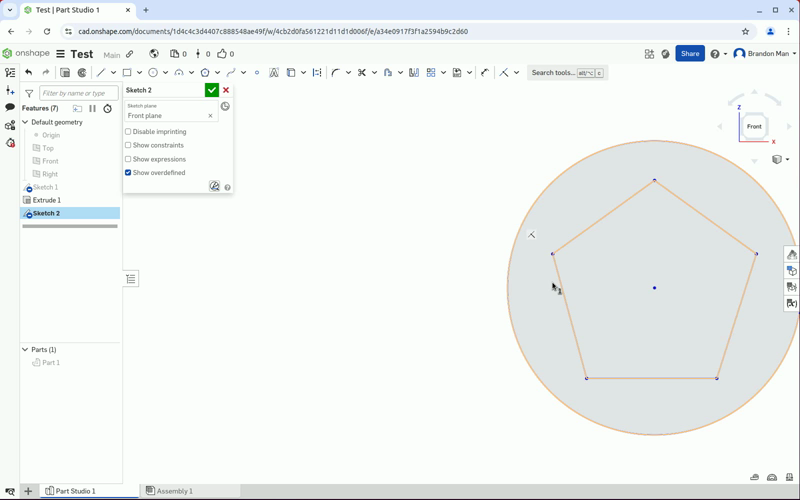
scroll(-6)
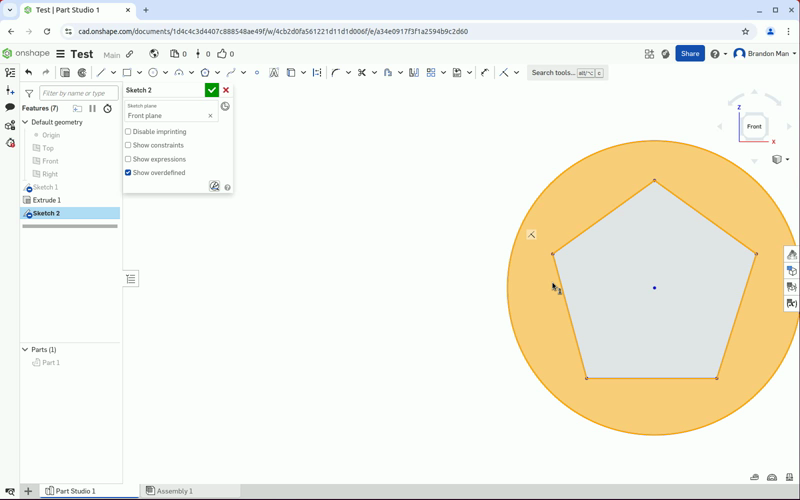
scroll(-6)
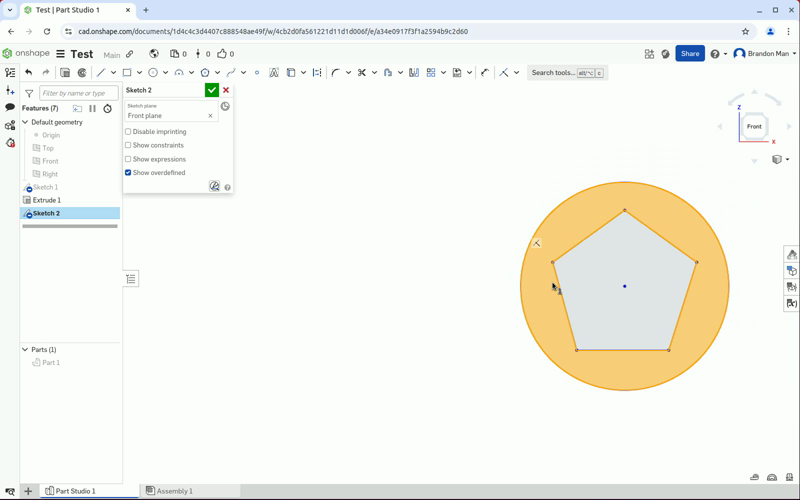
scroll(-6)
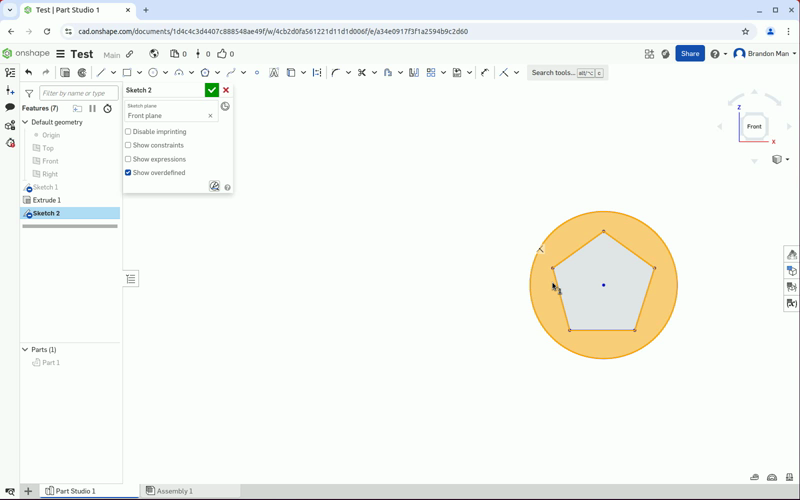
scroll(-6)
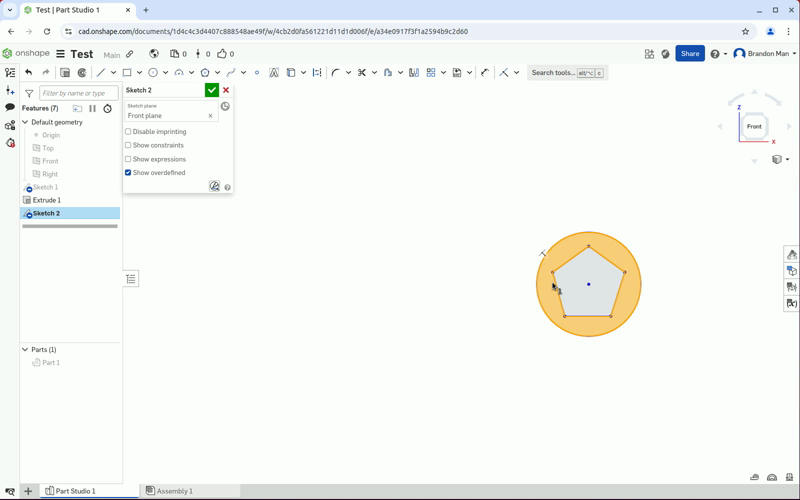
scroll(-6)
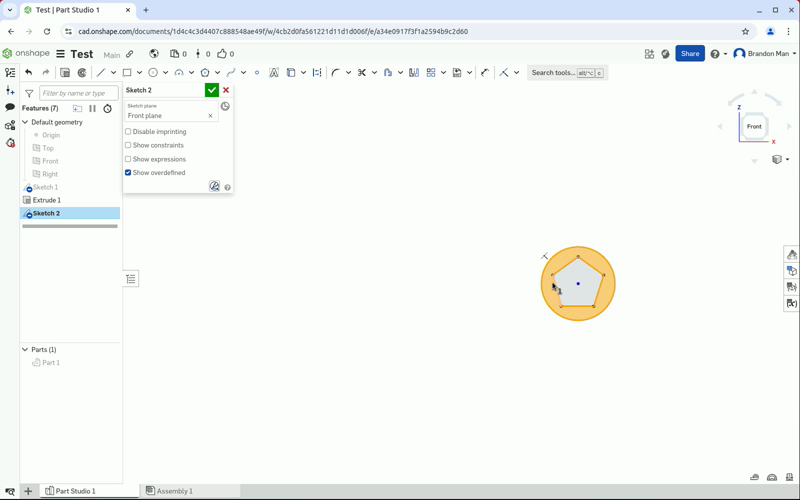
scroll(-6)
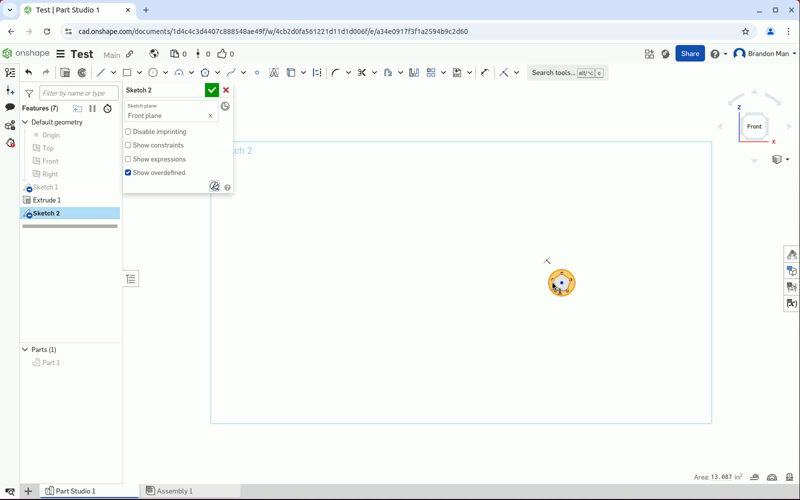
mouse_move(73, 352)
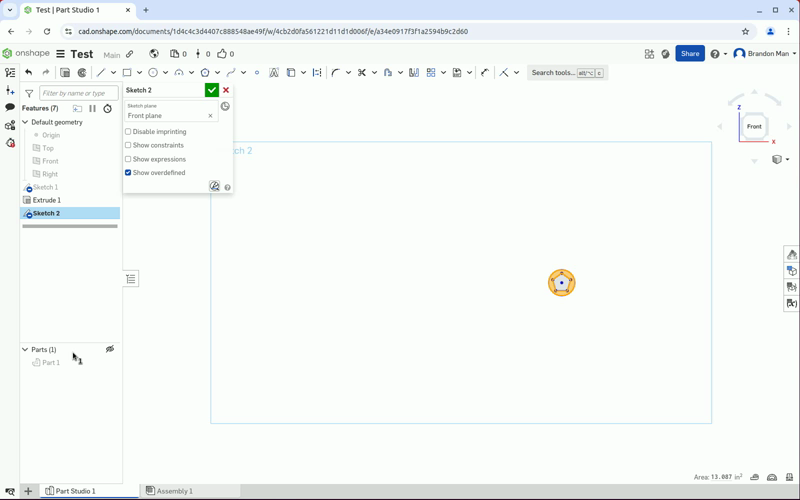
key(shift+y)
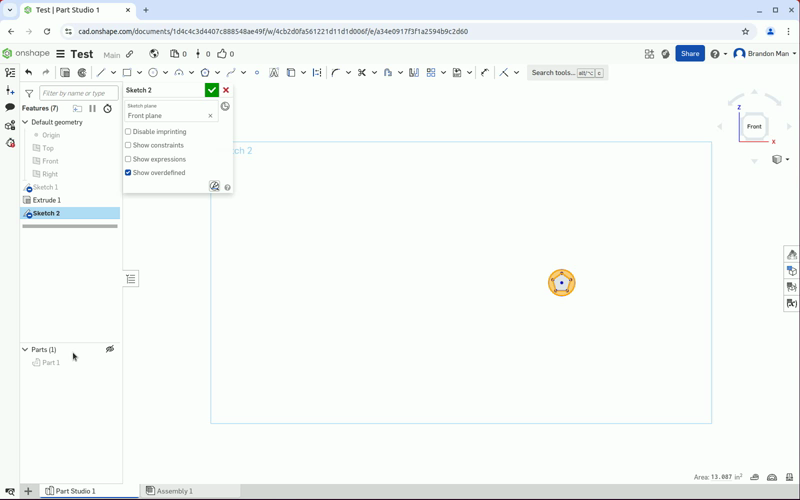
key(shift+e)
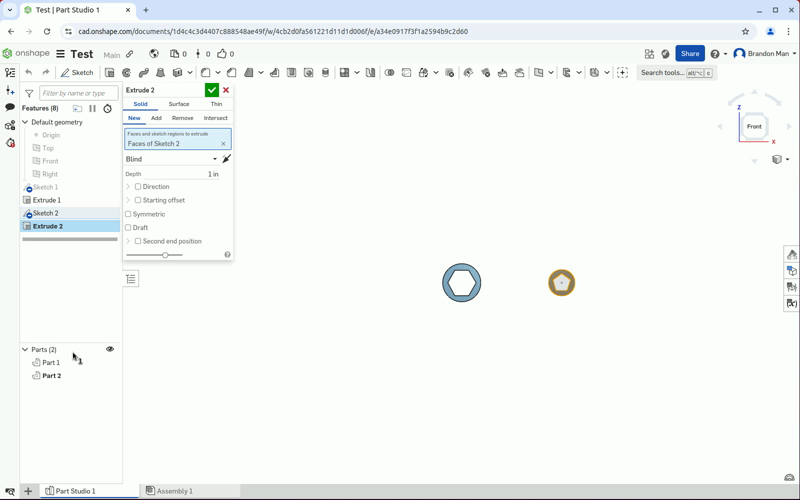
mouse_move(143, 106)
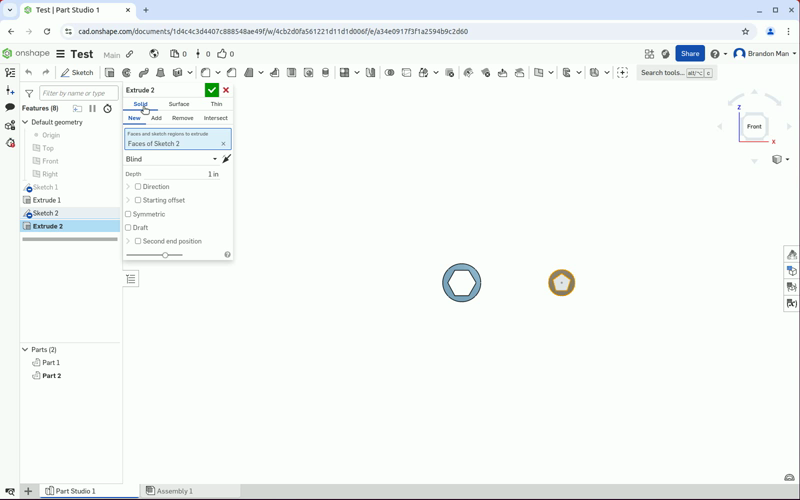
click(143, 106)
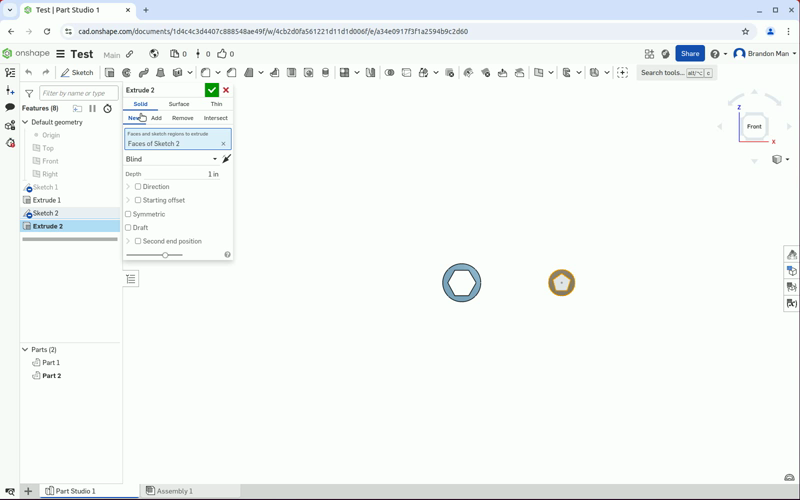
mouse_move(137, 120)
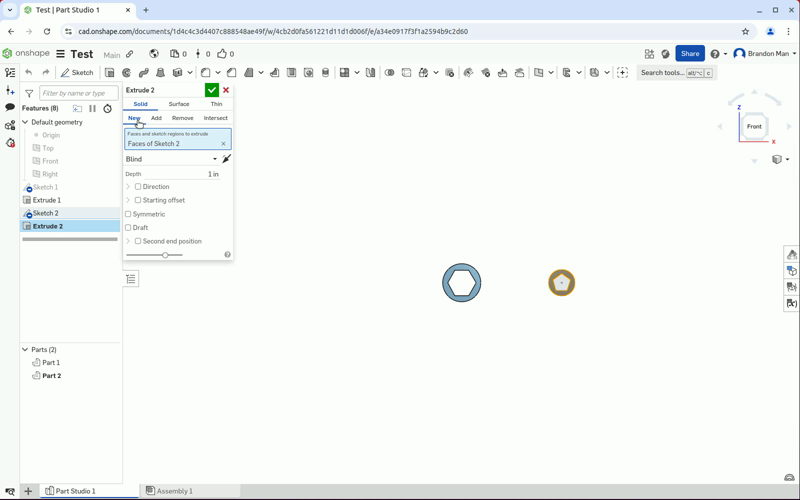
click(137, 120)
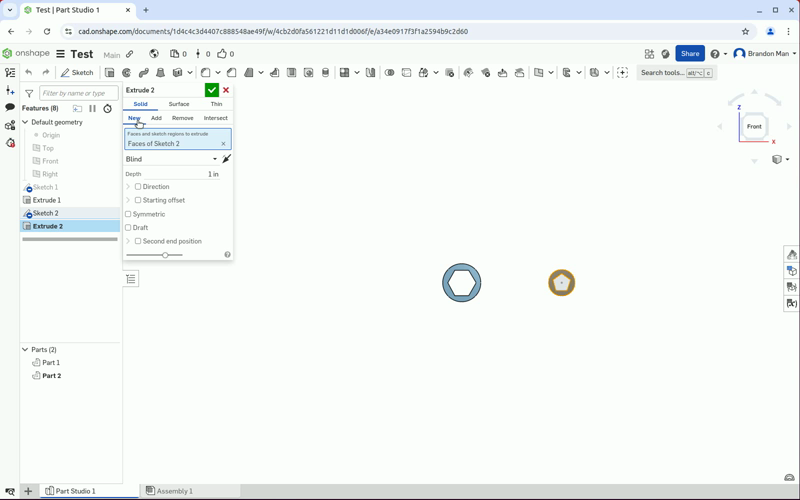
key(tab, 4)
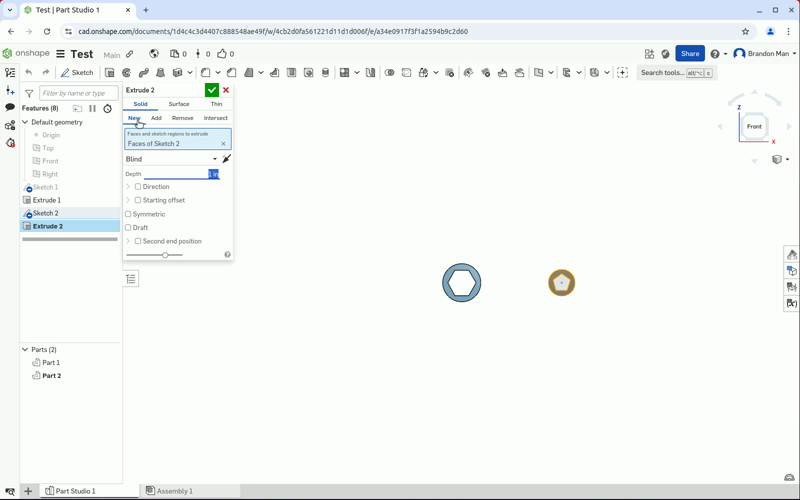
text(1.444)
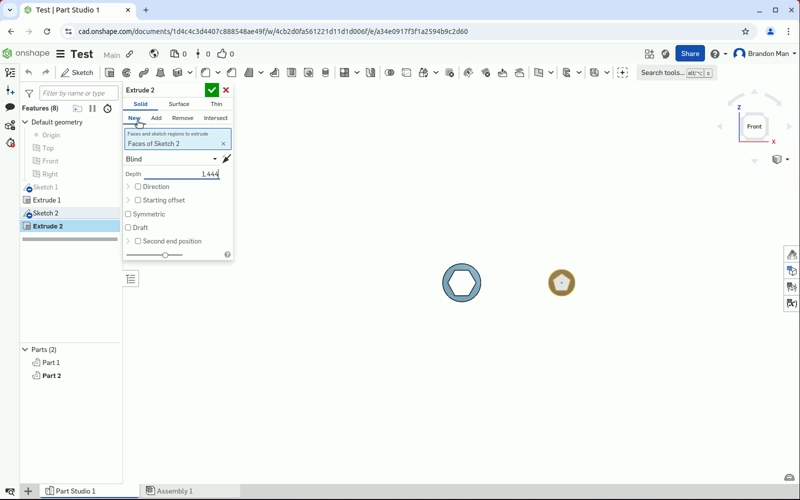
key(tab, 3)
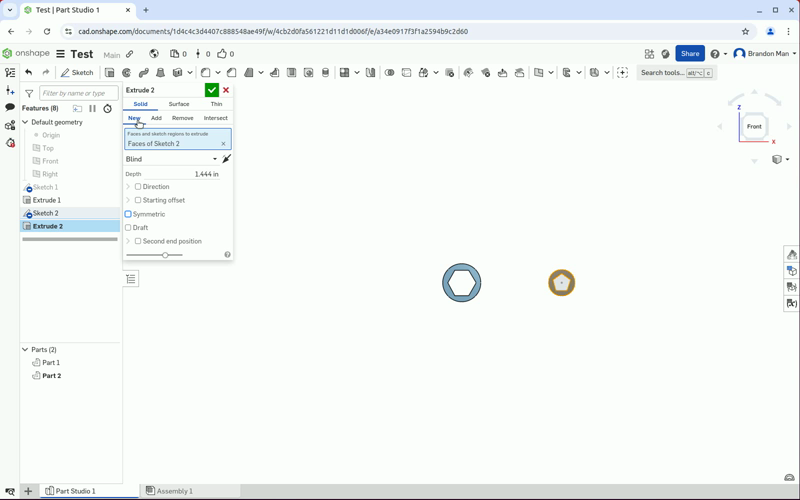
key(space)
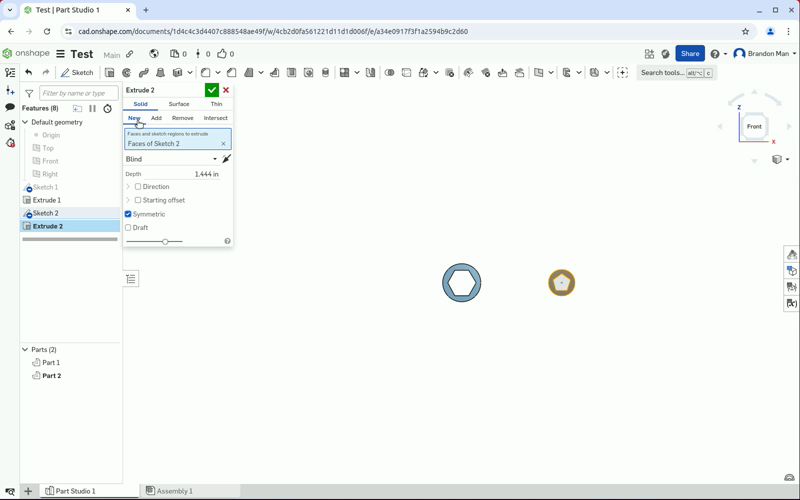
key(enter)
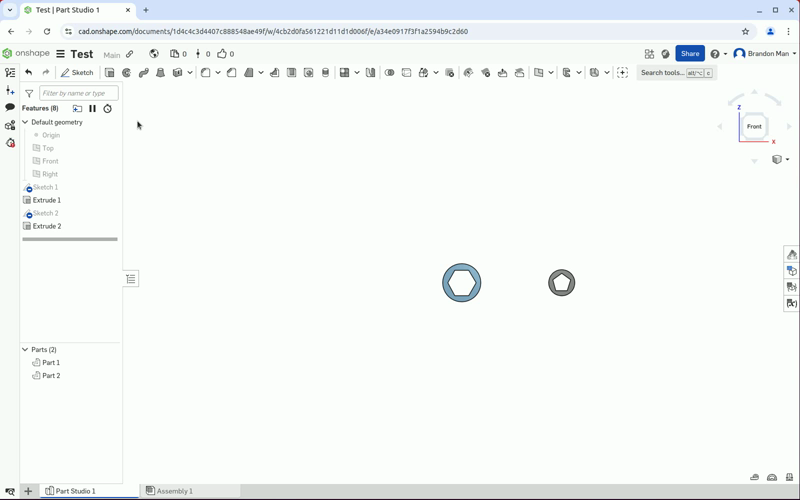
key(shift+h)
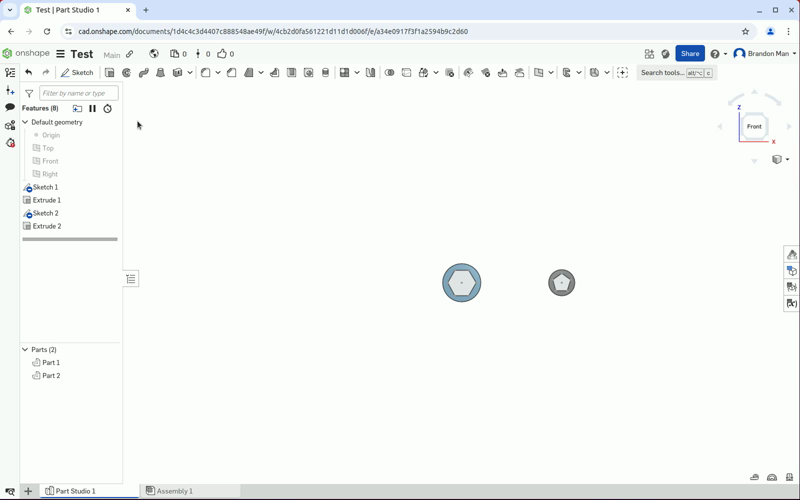
key(shift+h)
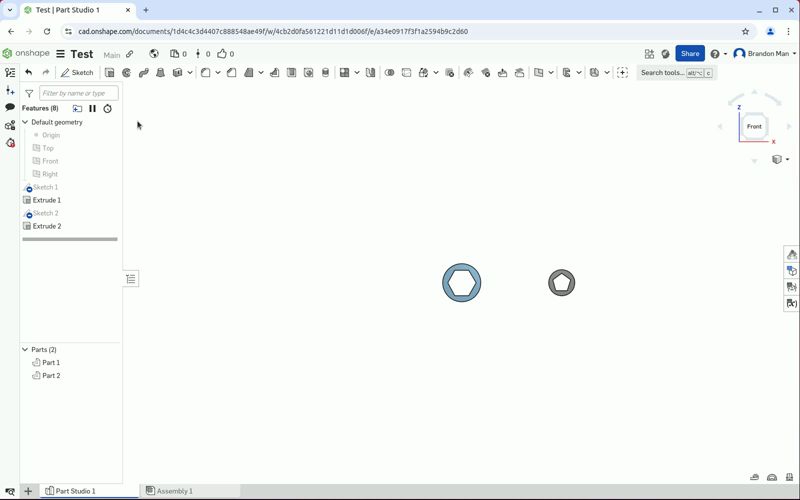
mouse_move(73, 189)
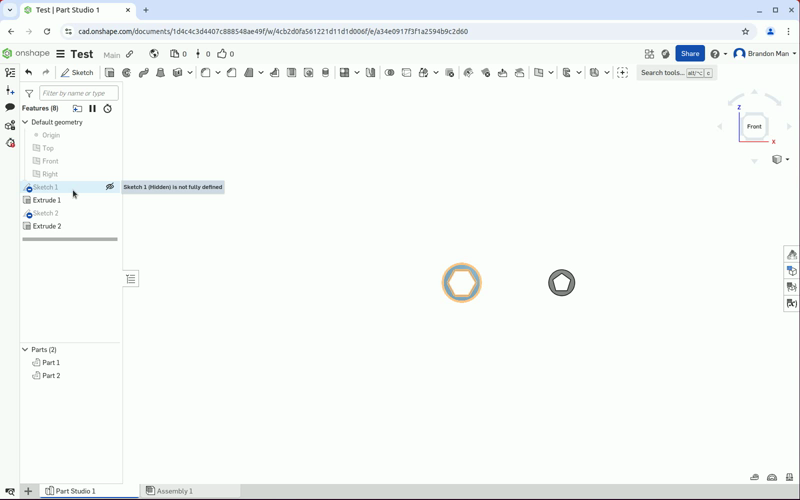
click(73, 189)
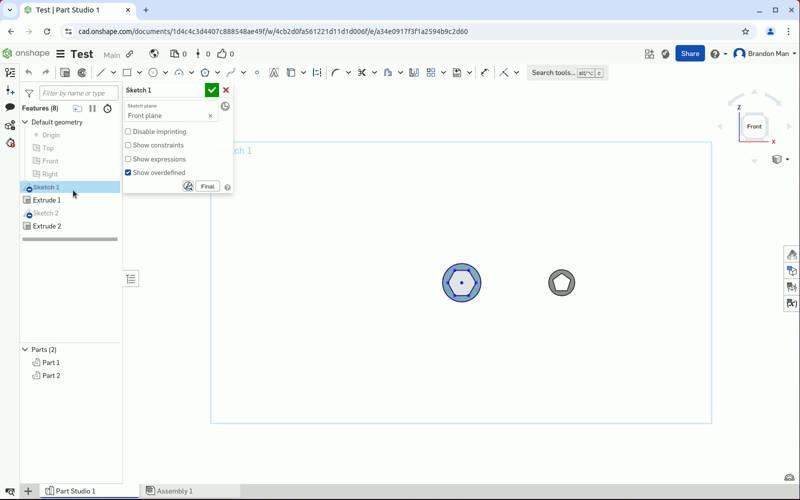
mouse_move(229, 92)
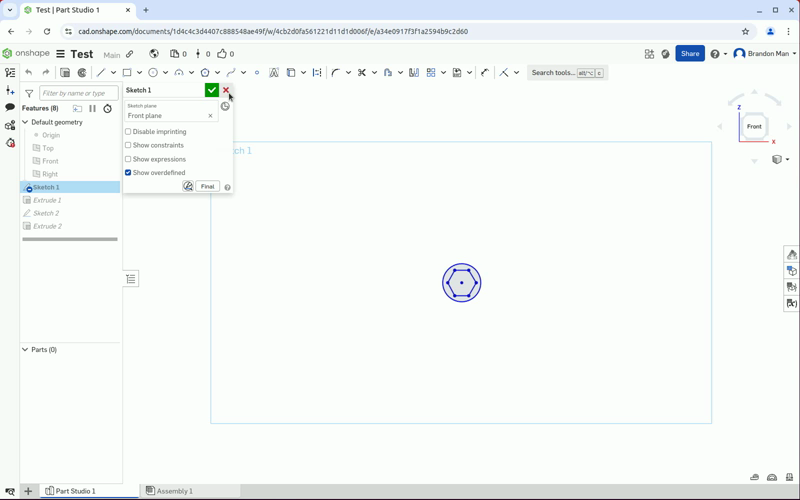
click(229, 92)
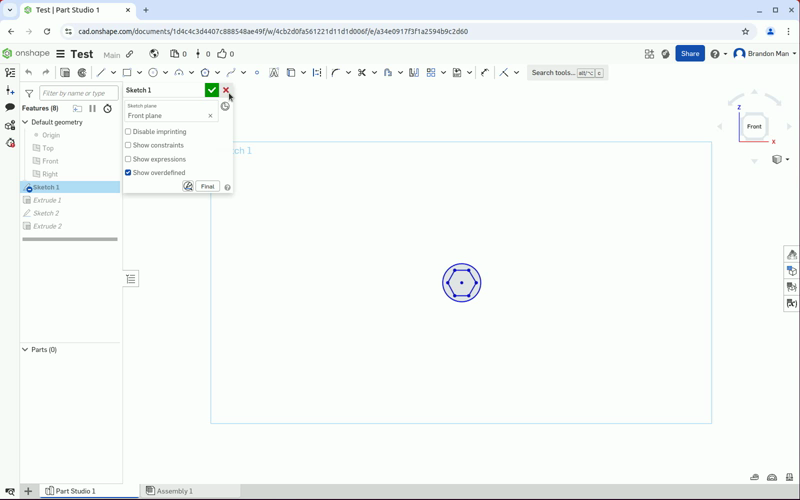
key(shift+s)
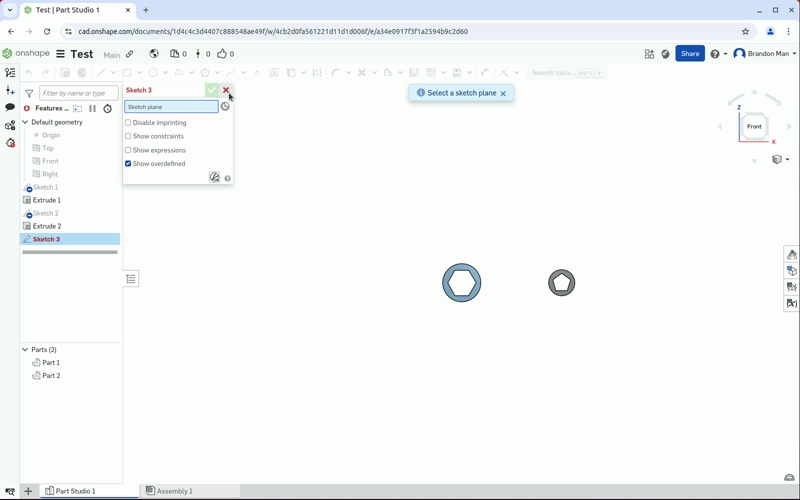
mouse_move(73, 163)
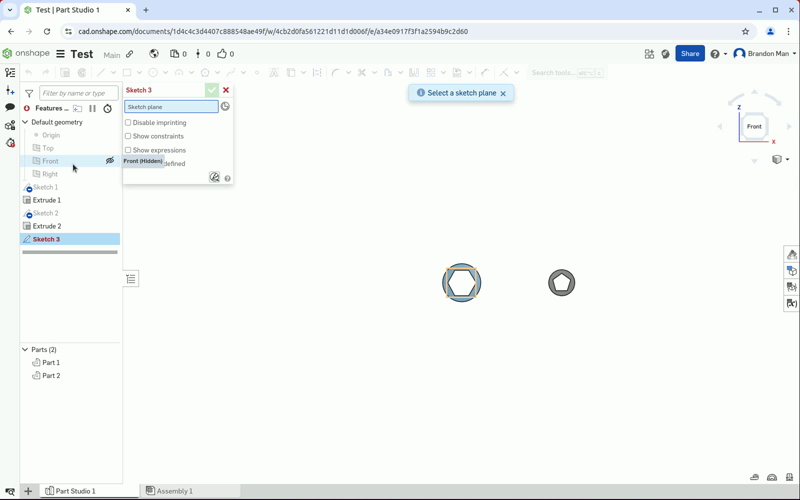
click(73, 163)
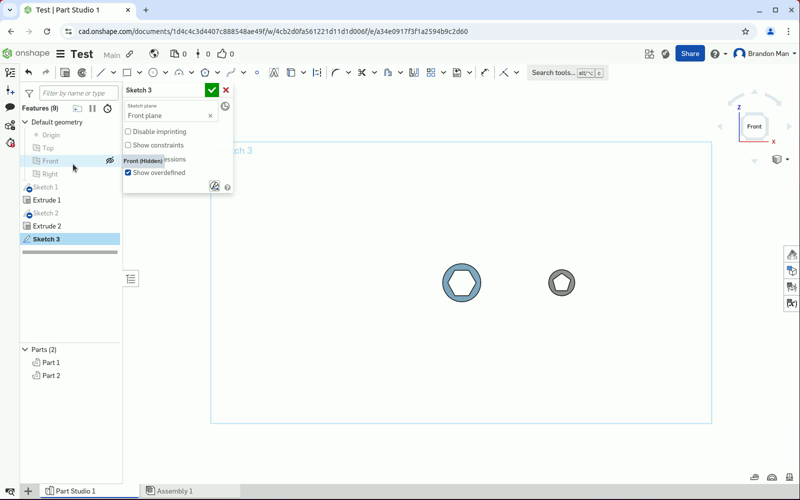
mouse_move(73, 352)
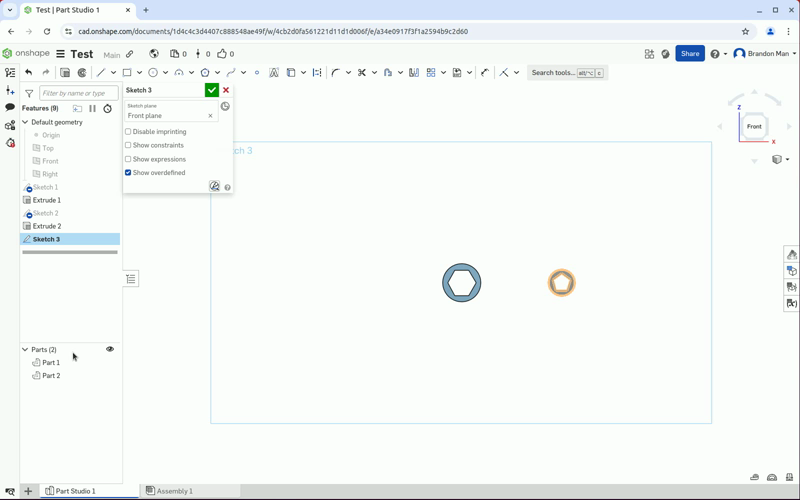
key(y)
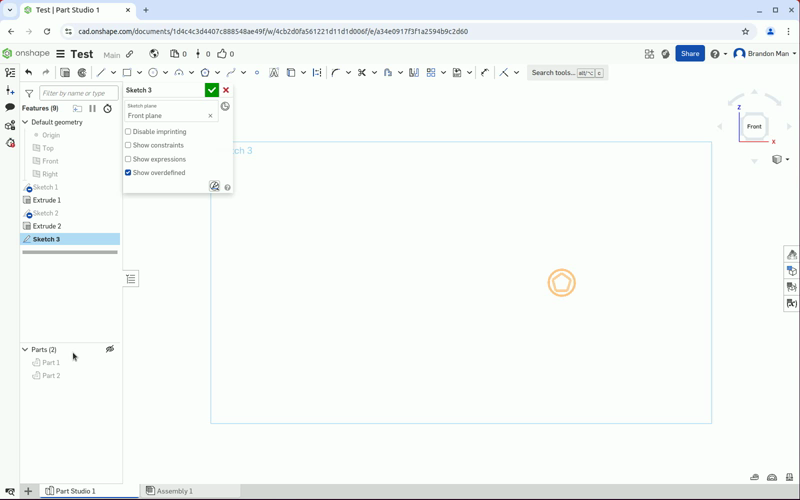
key(a)
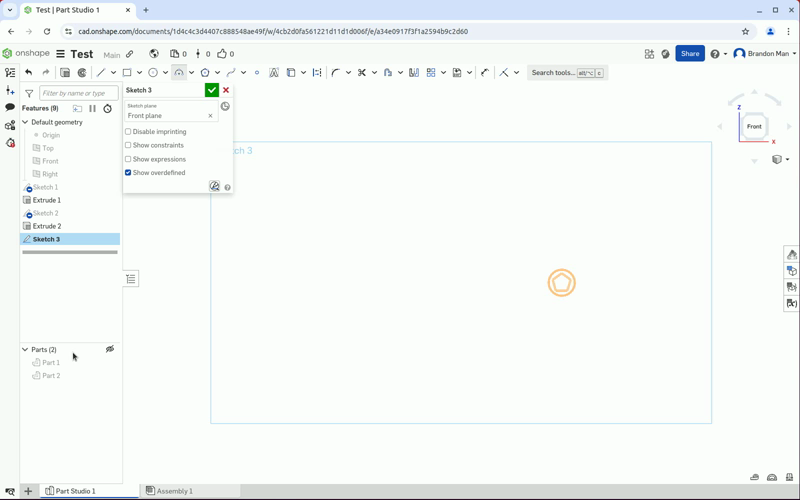
key_down(shift)
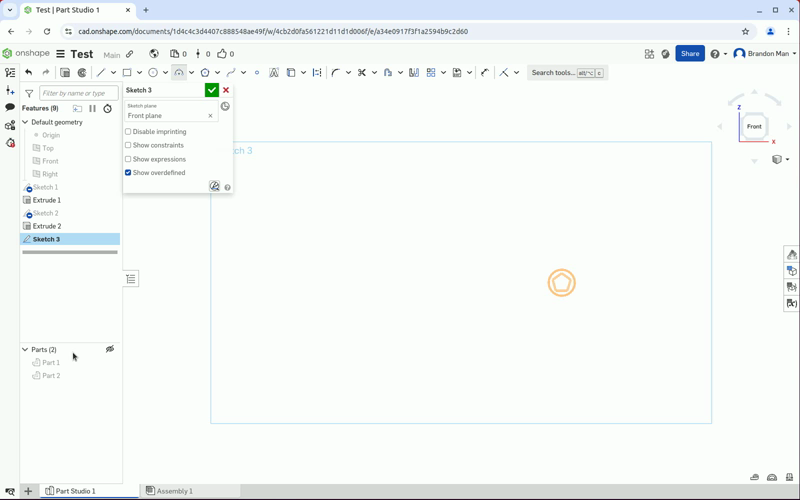
mouse_move(476, 292)
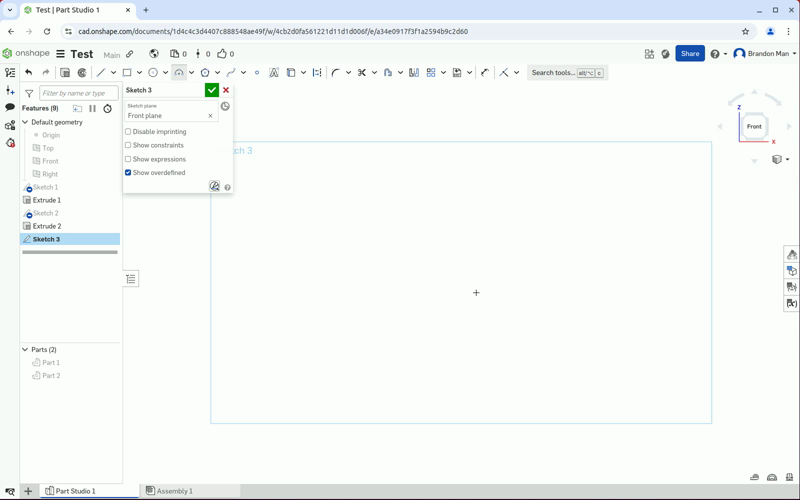
click(476, 292)
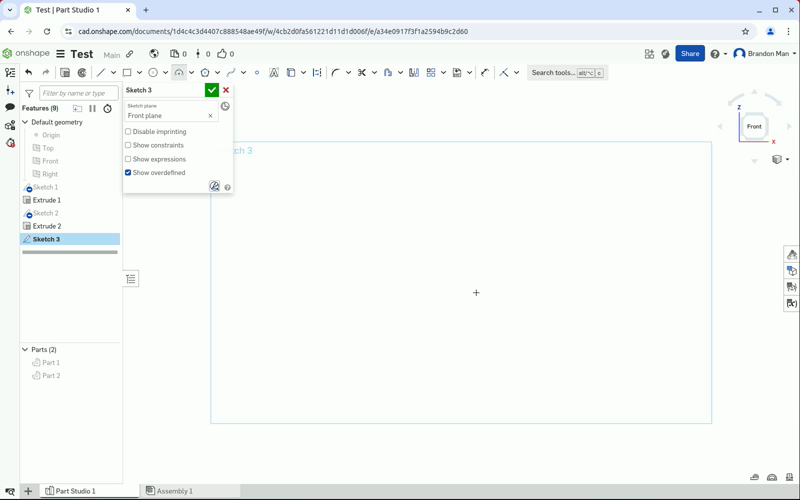
key_up(shift)
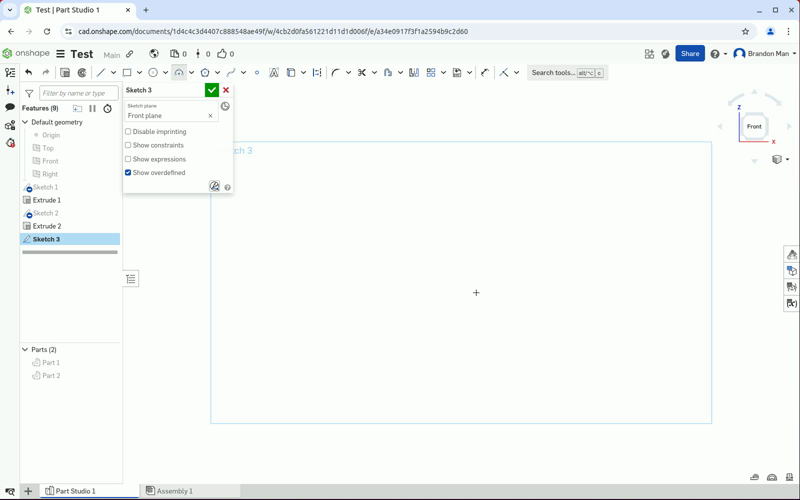
key_down(shift)
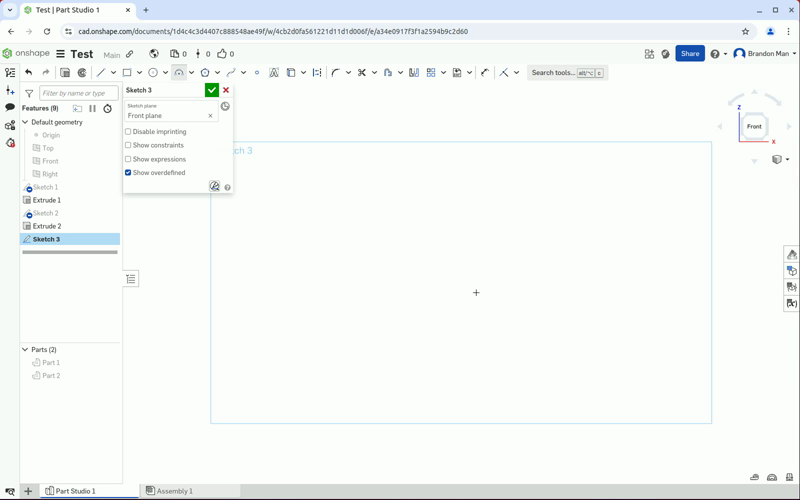
mouse_move(481, 288)
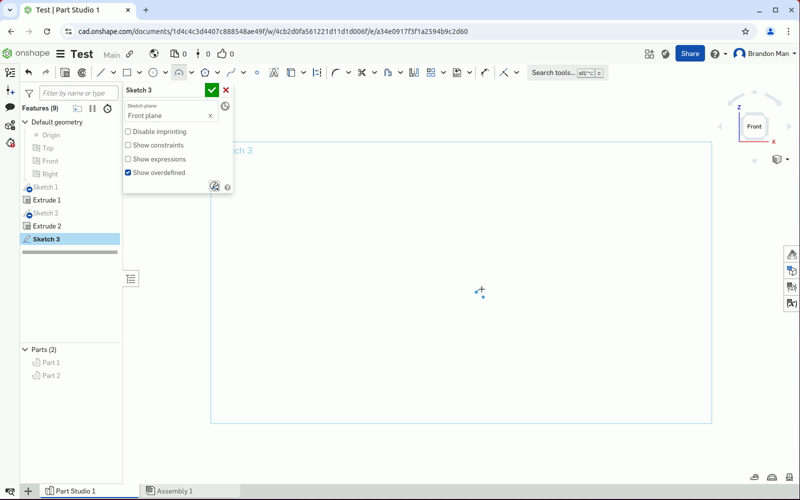
scroll(6)
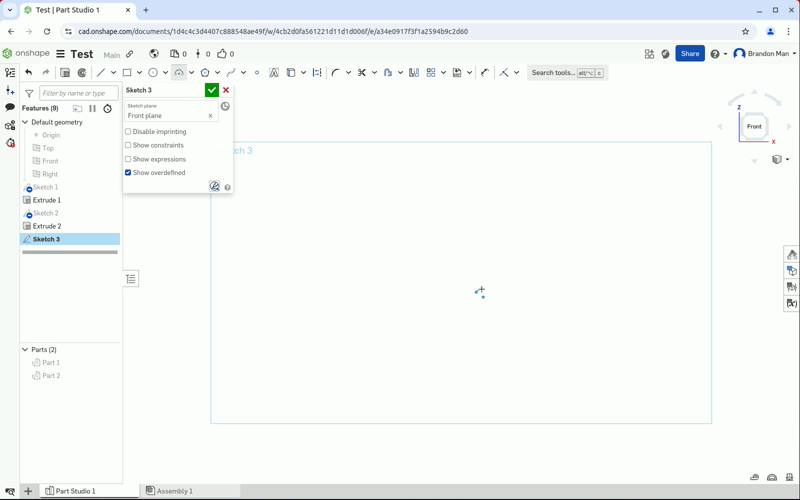
scroll(6)
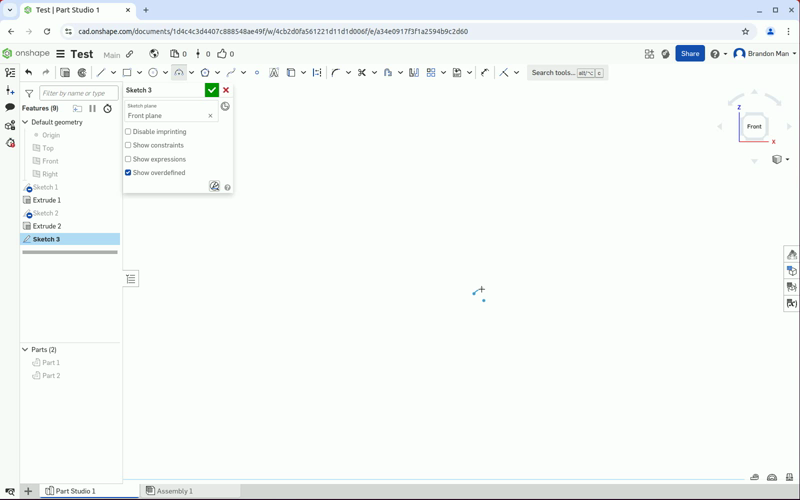
scroll(6)
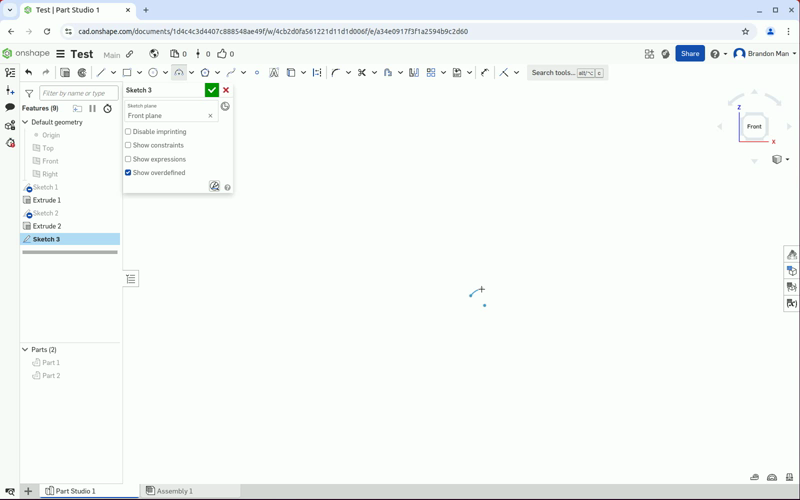
scroll(6)
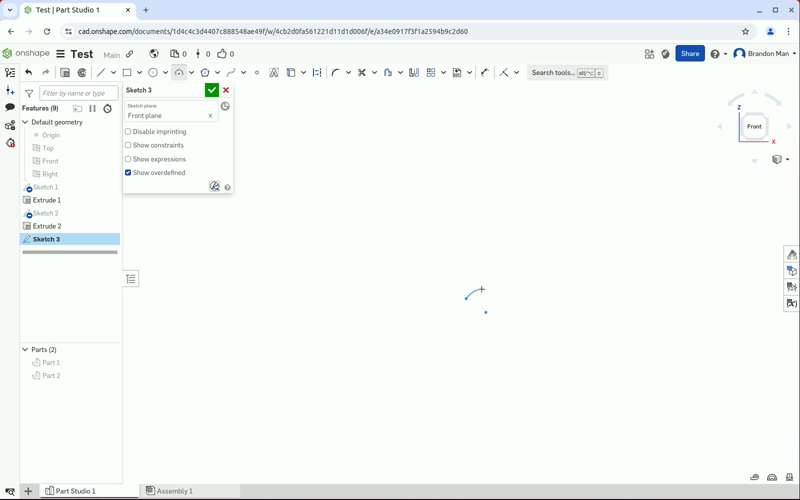
scroll(6)
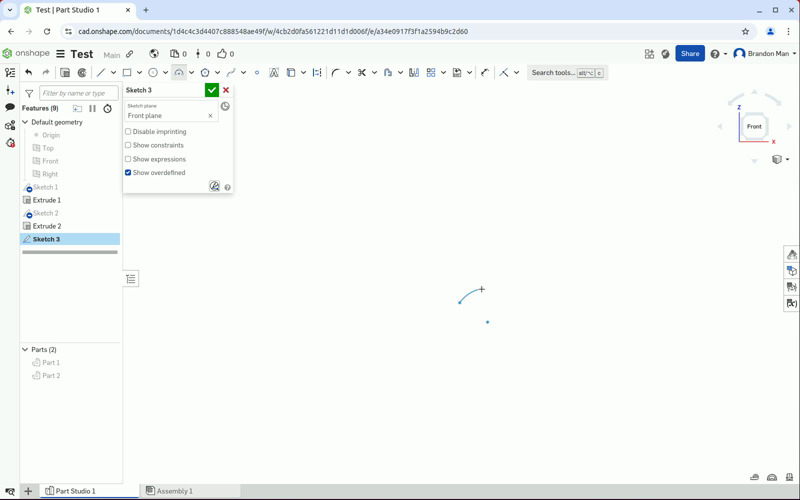
scroll(6)
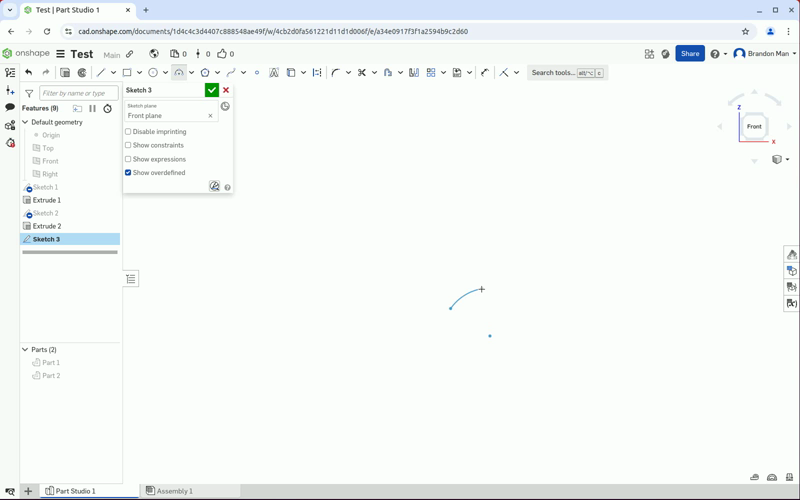
scroll(6)
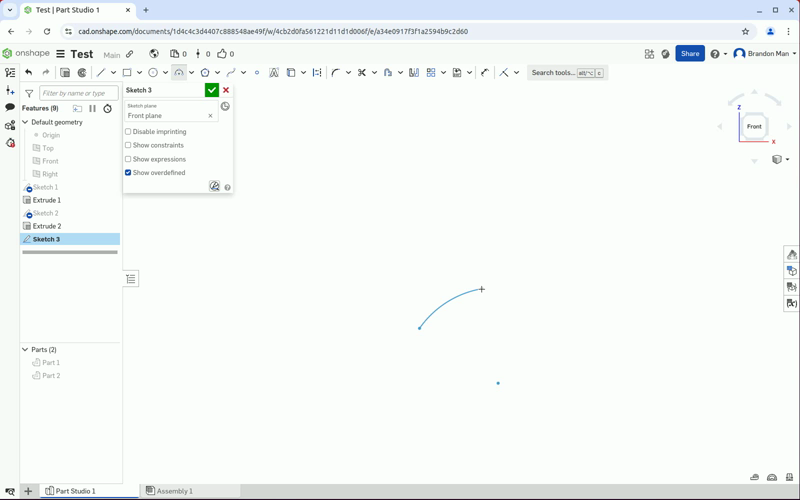
click(481, 288)
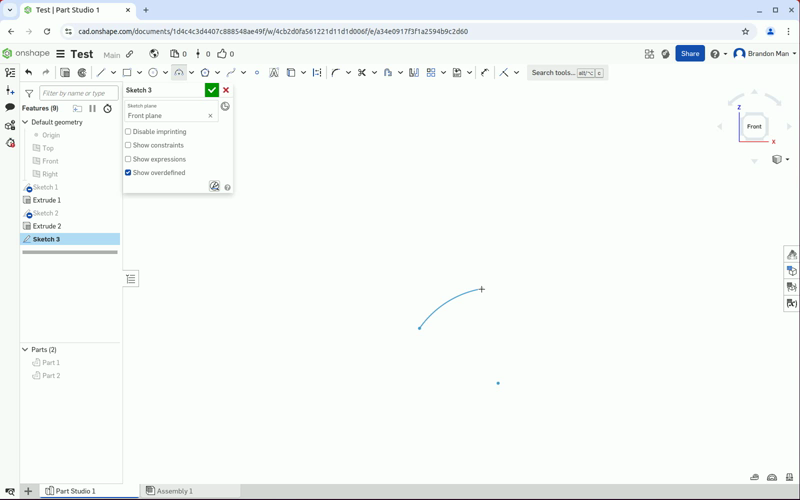
scroll(-6)
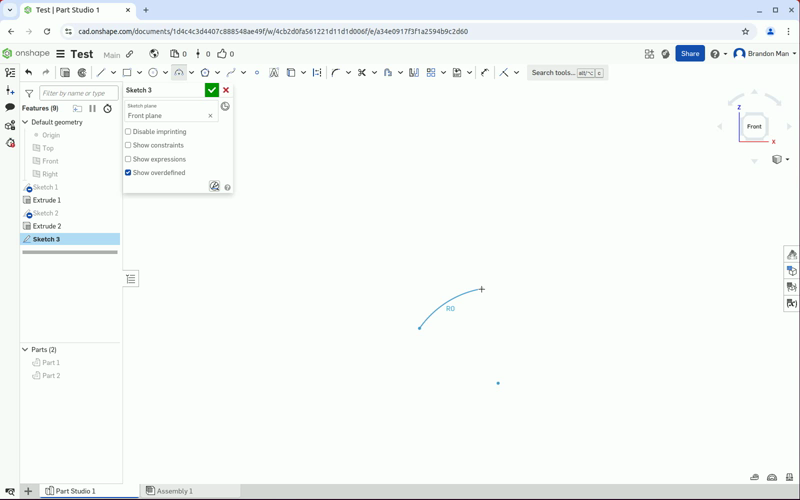
scroll(-6)
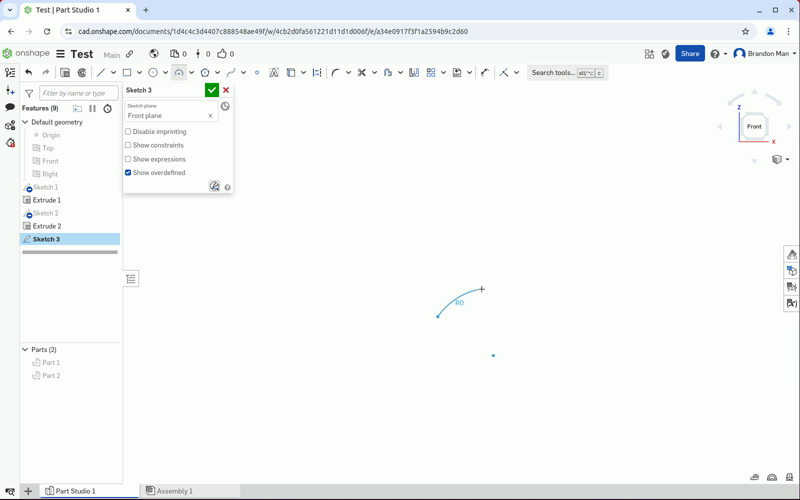
scroll(-6)
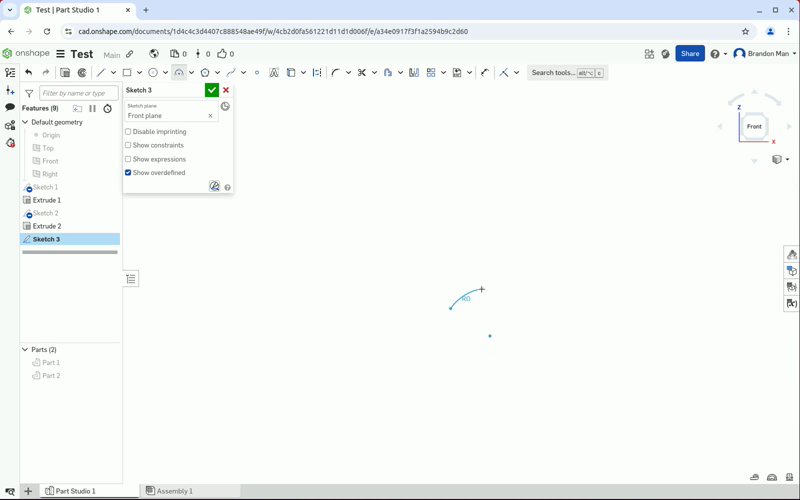
scroll(-6)
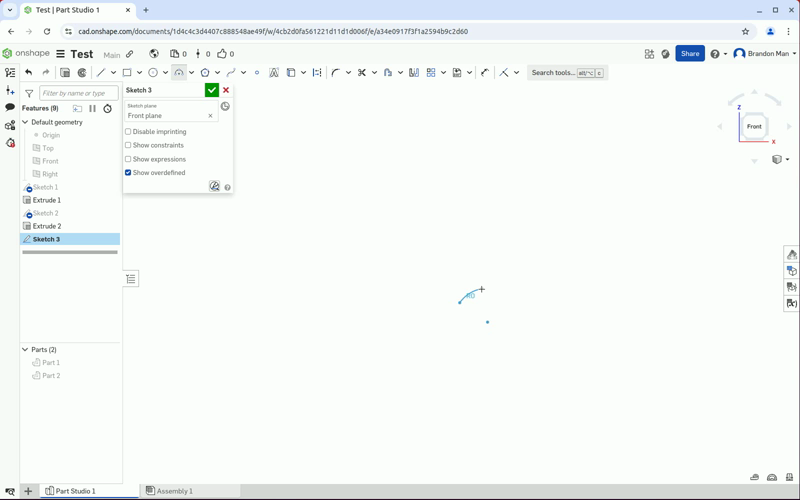
scroll(-6)
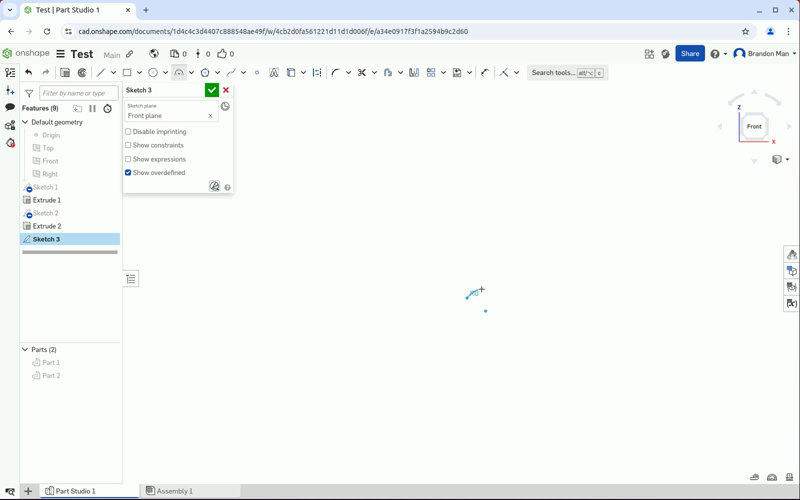
scroll(-6)
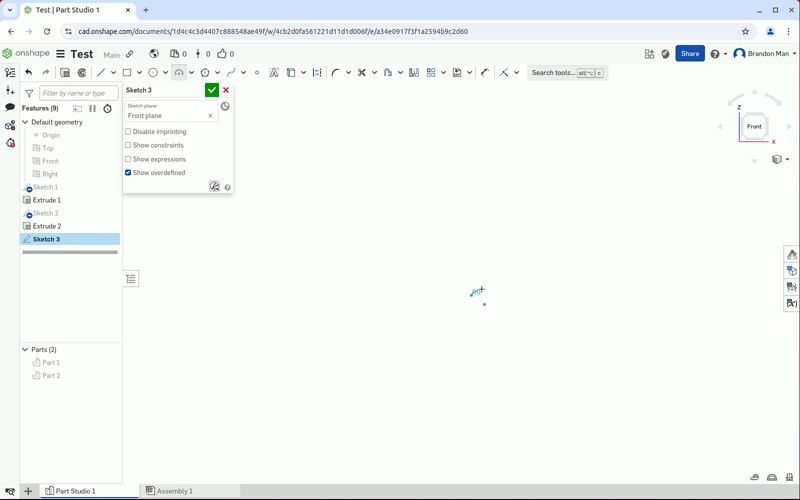
scroll(-6)
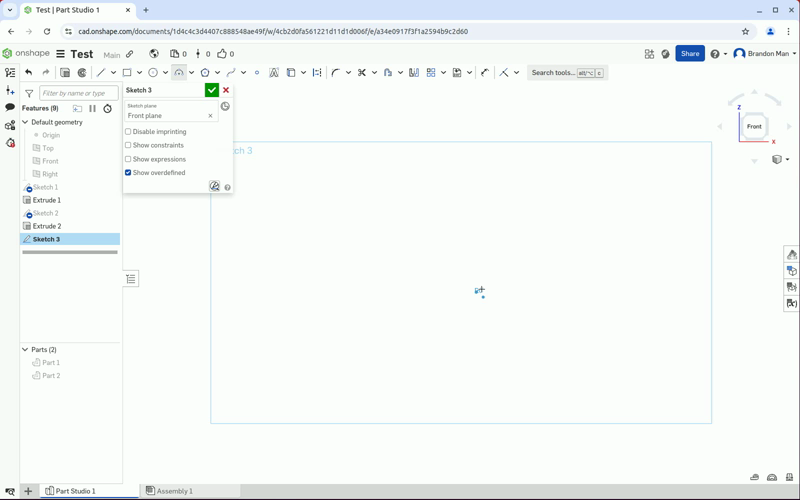
mouse_move(478, 289)
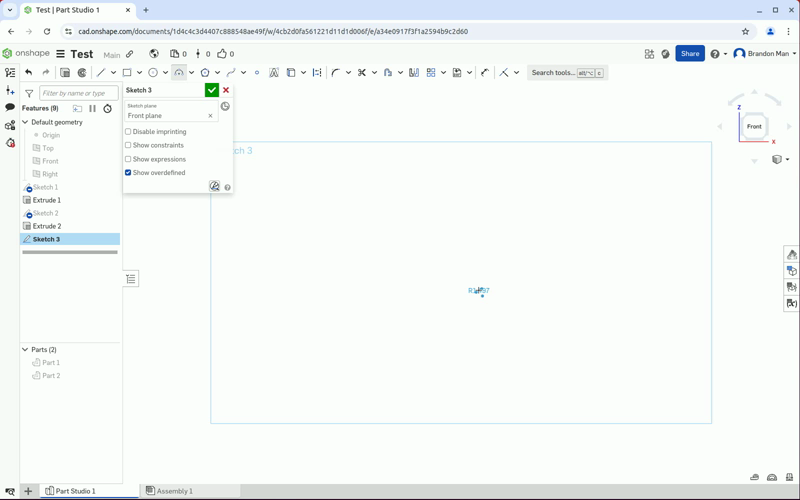
scroll(6)
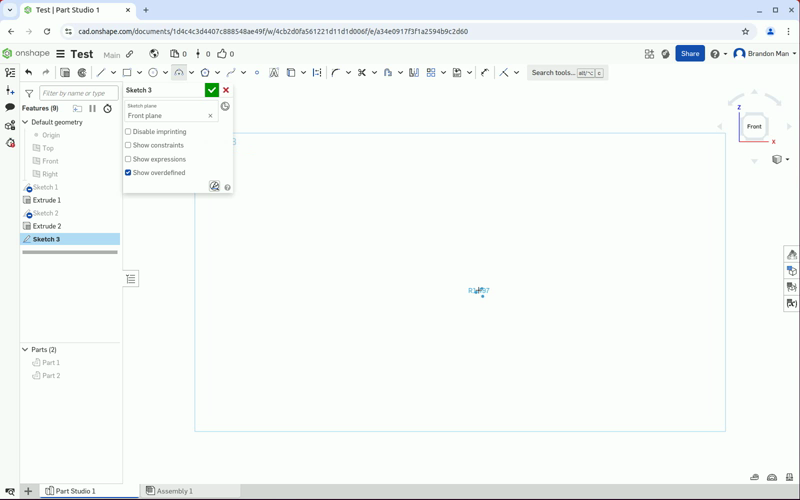
scroll(6)
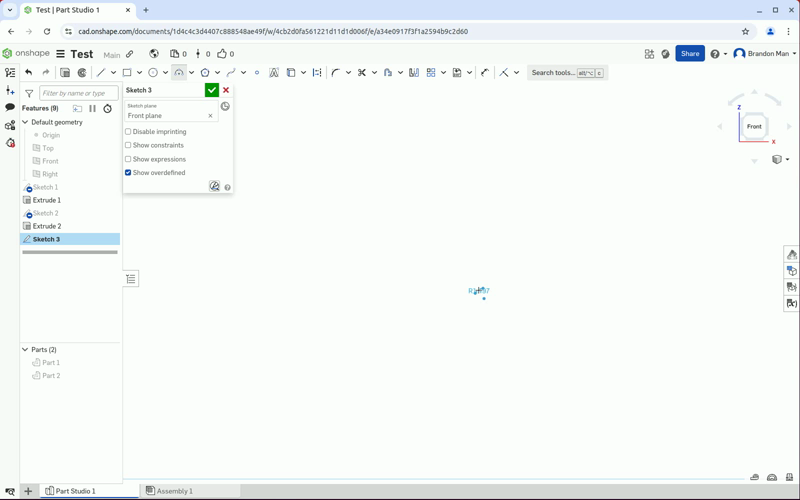
scroll(6)
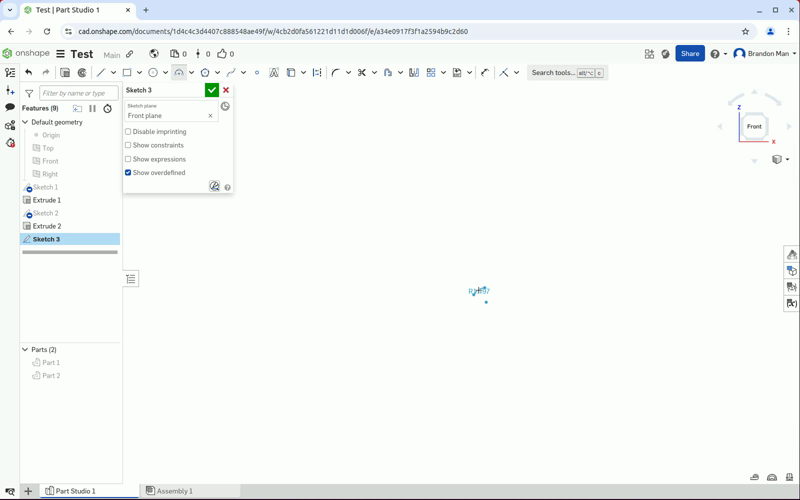
scroll(6)
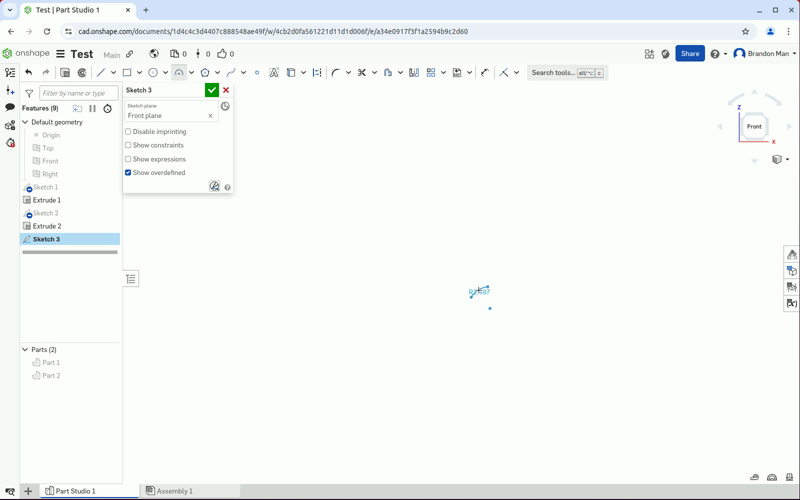
scroll(6)
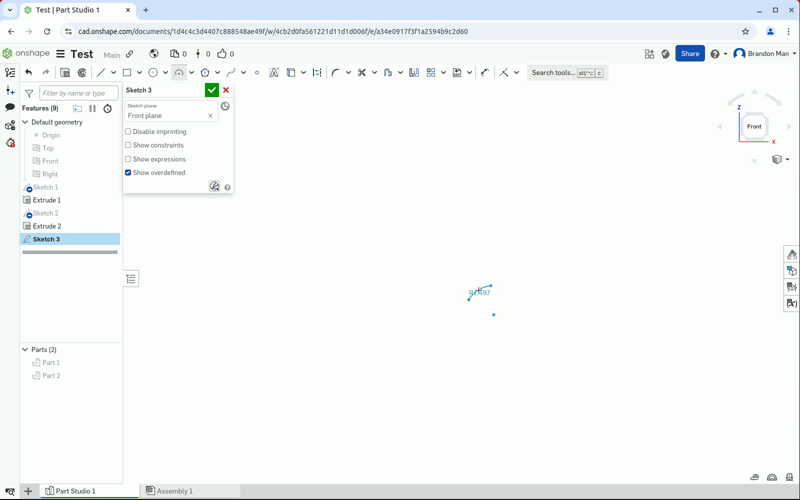
scroll(6)
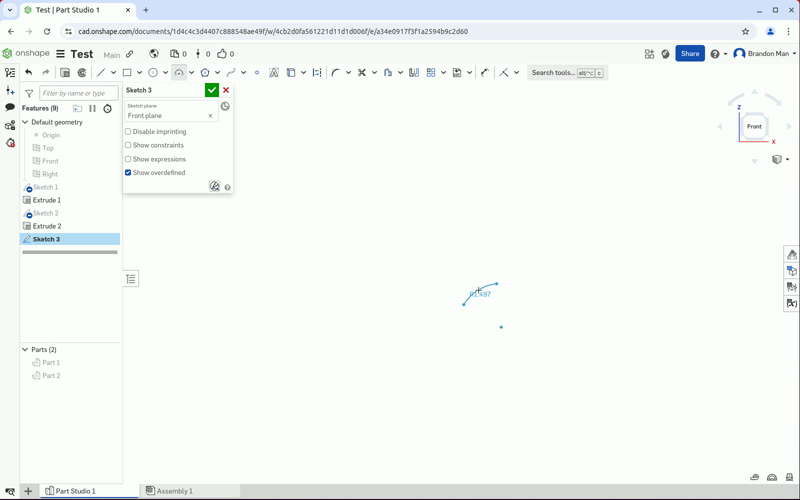
scroll(6)
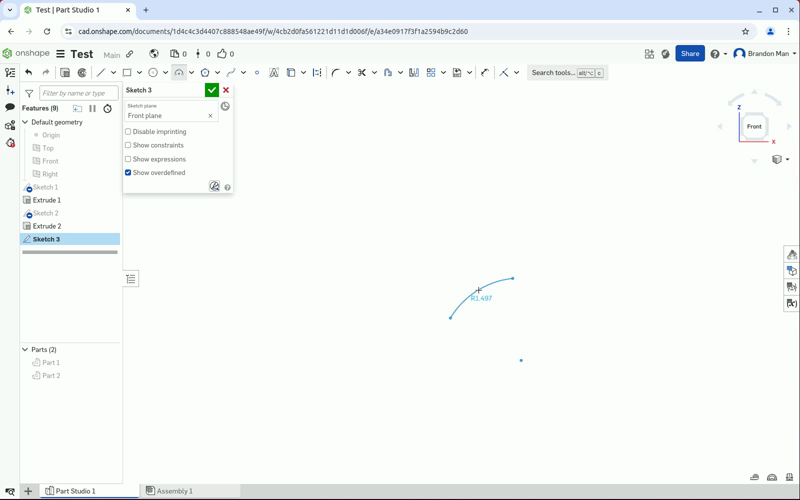
click(478, 289)
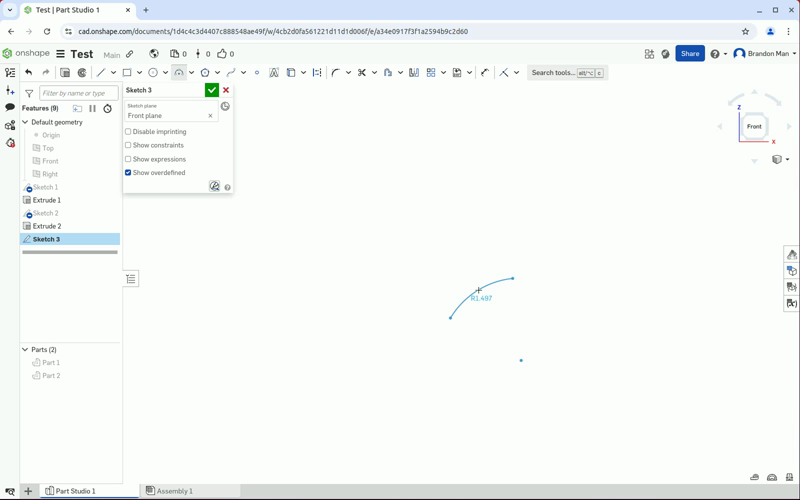
scroll(-6)
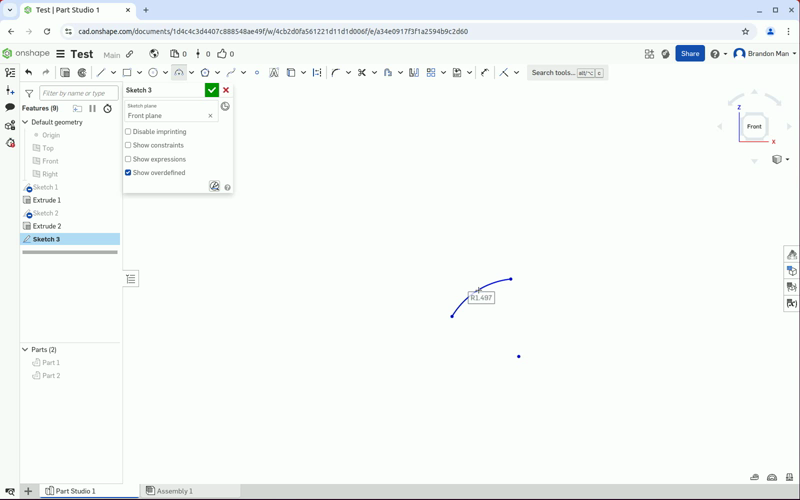
scroll(-6)
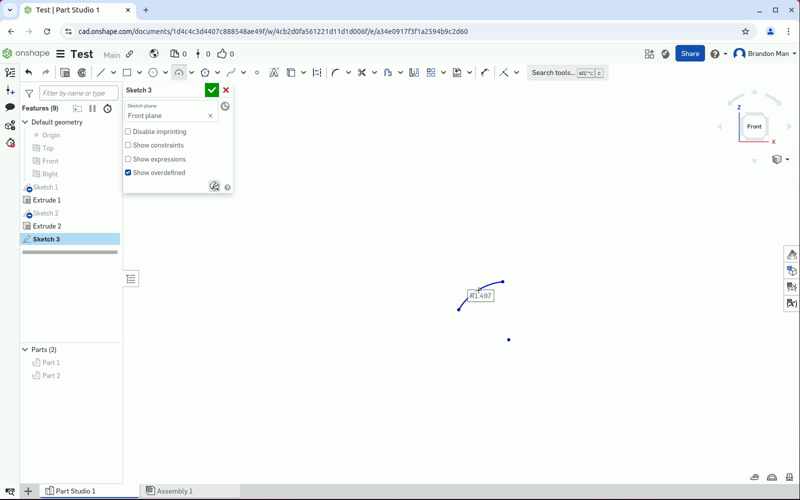
scroll(-6)
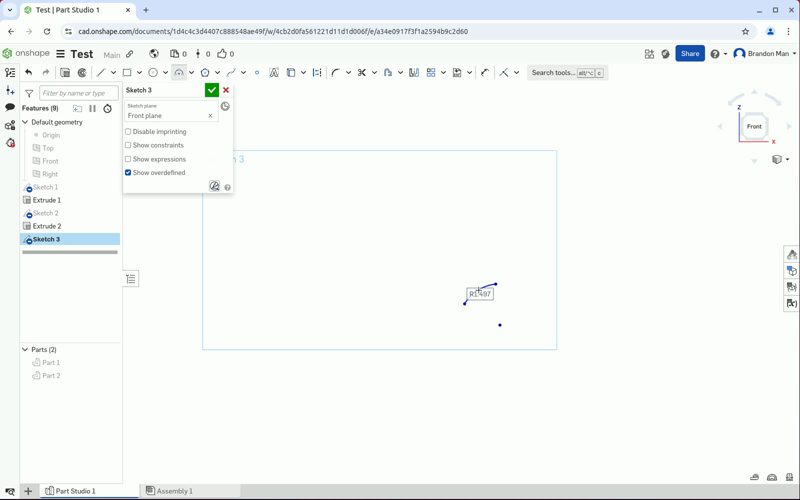
scroll(-6)
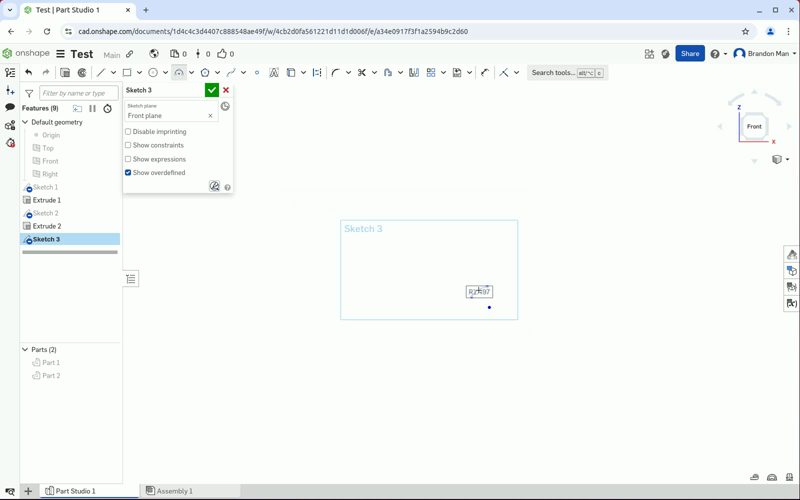
scroll(-6)
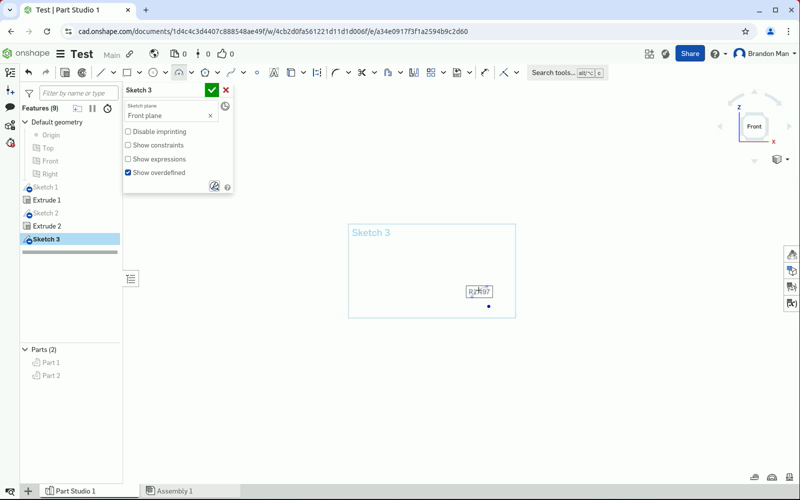
scroll(-6)
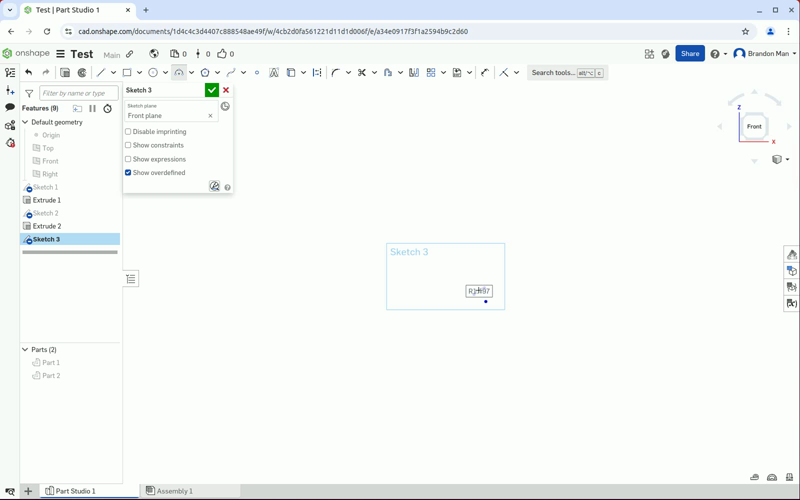
scroll(-6)
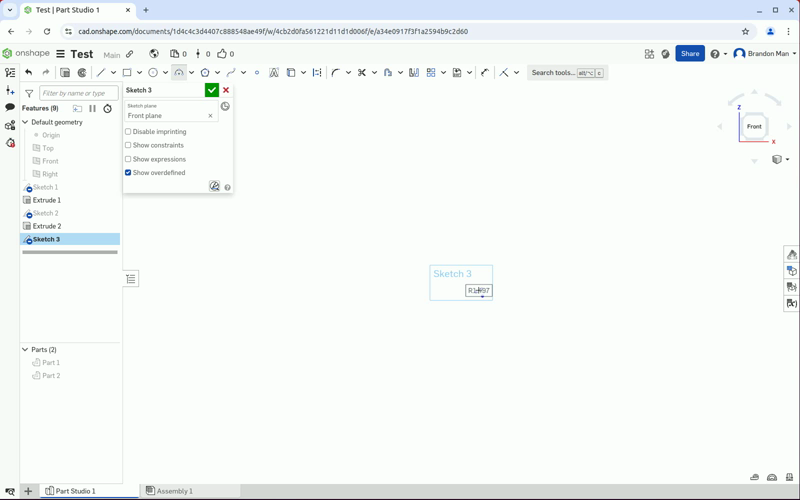
key_up(shift)
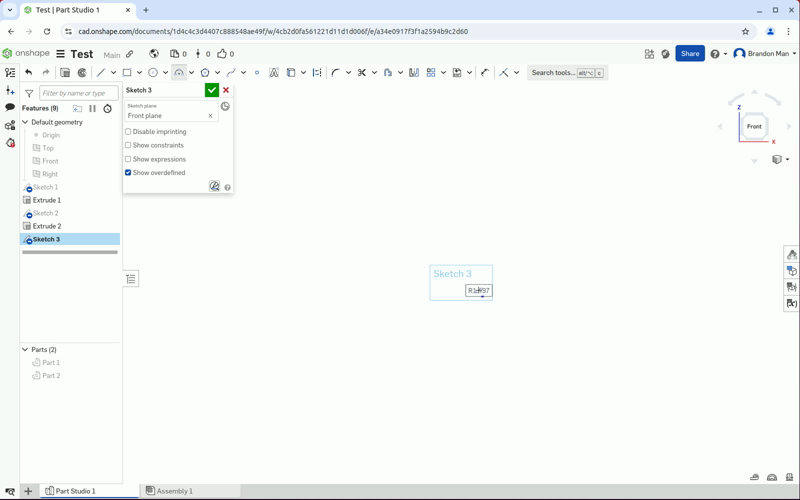
key(esc)
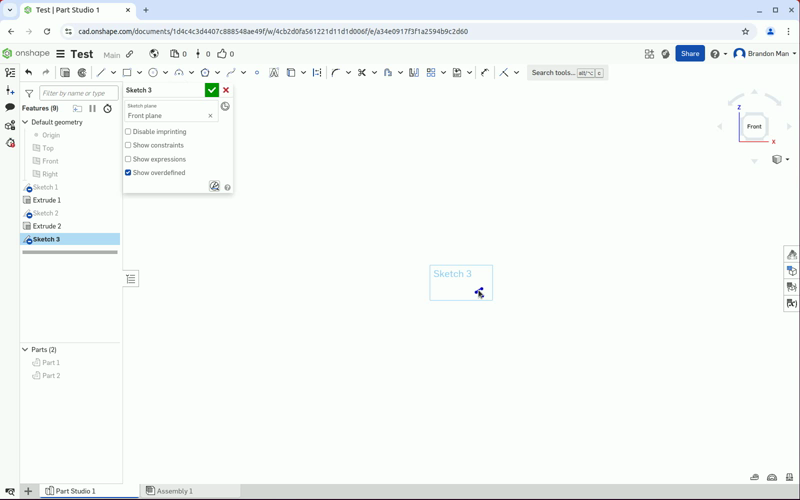
key(l)
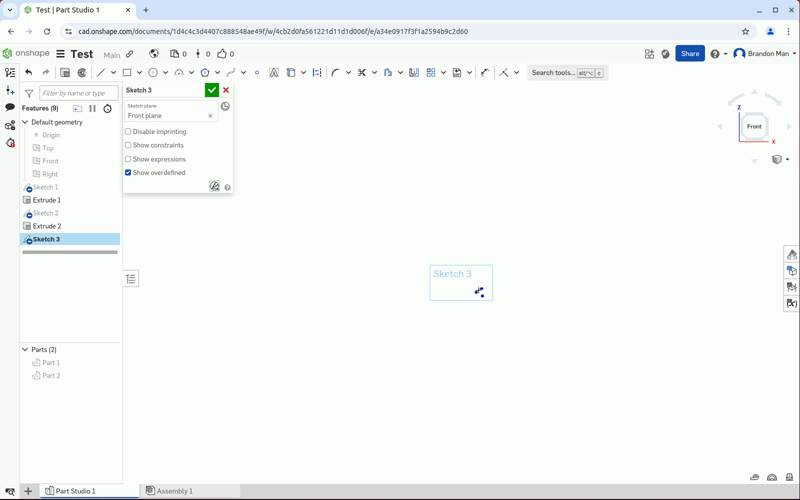
mouse_move(481, 288)
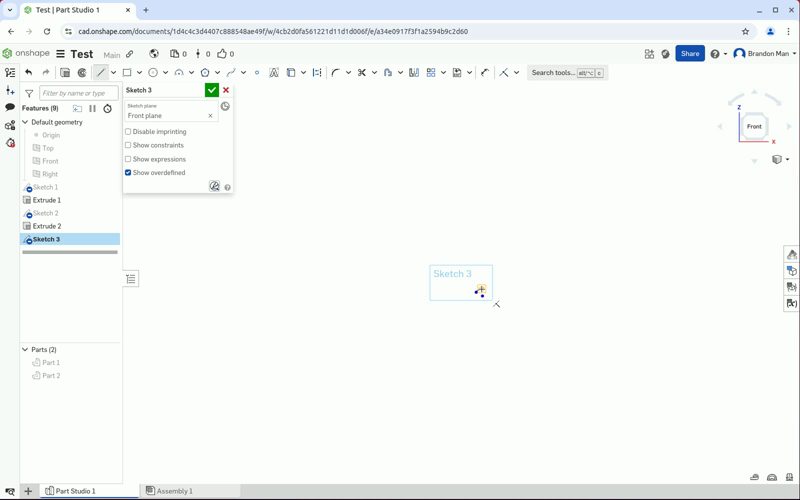
scroll(6)
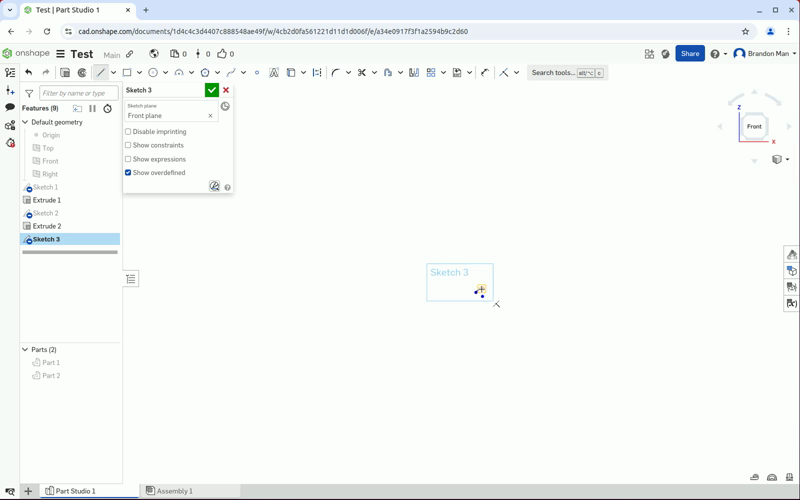
scroll(6)
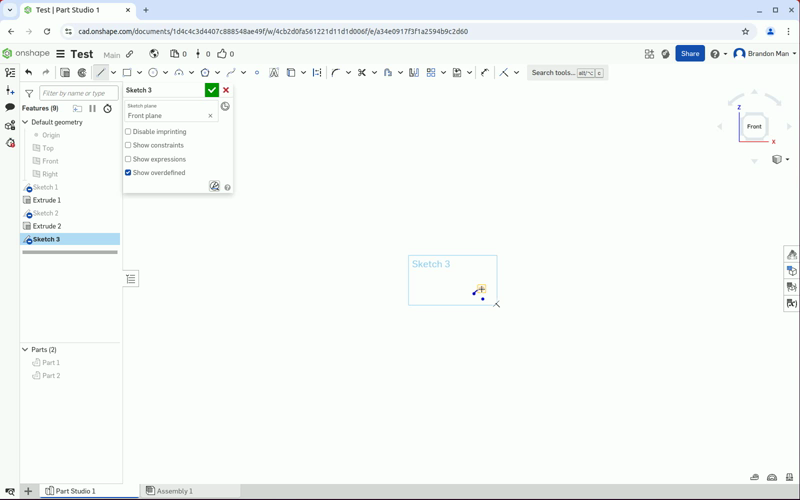
scroll(6)
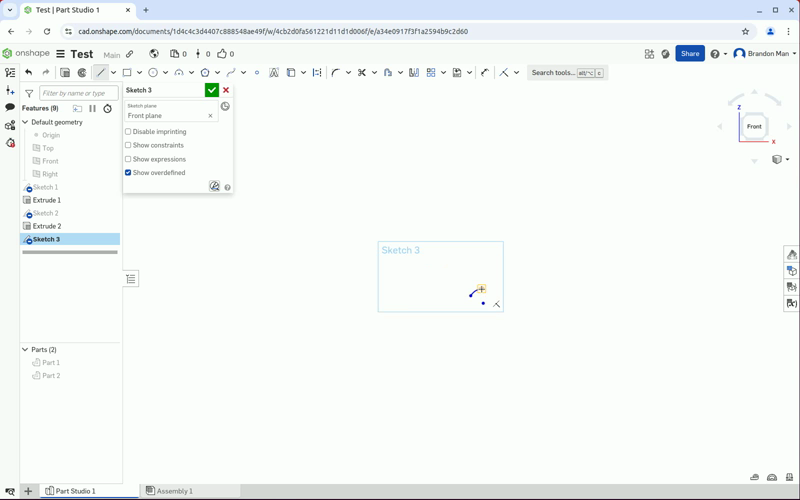
scroll(6)
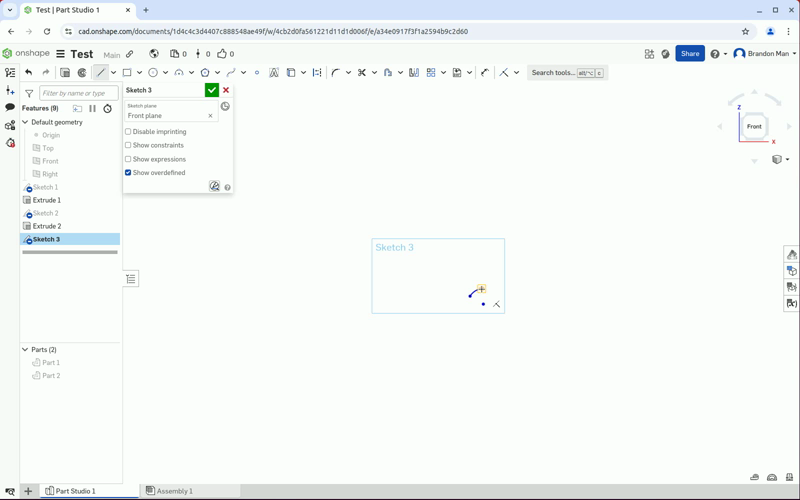
scroll(6)
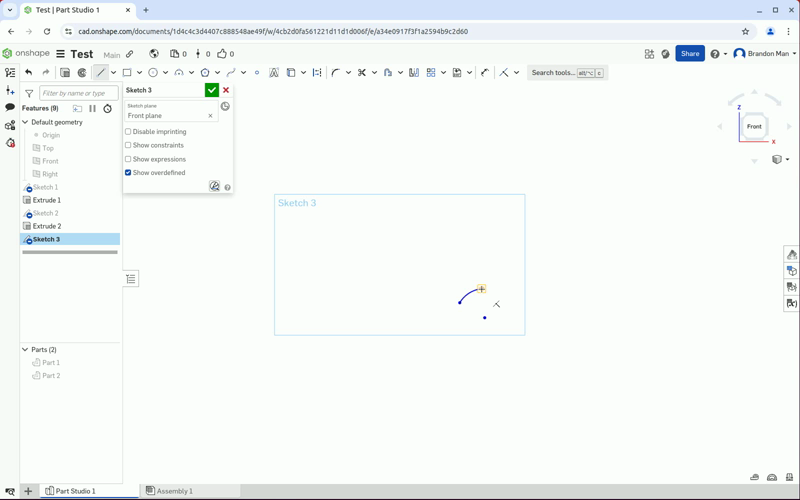
scroll(6)
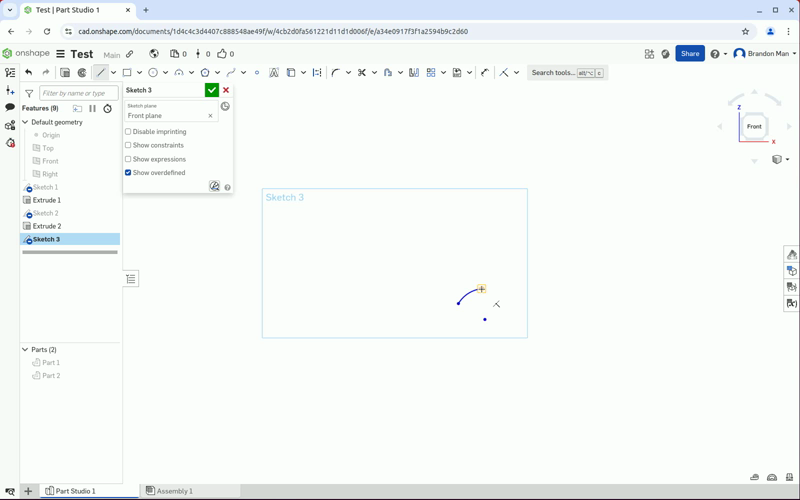
scroll(6)
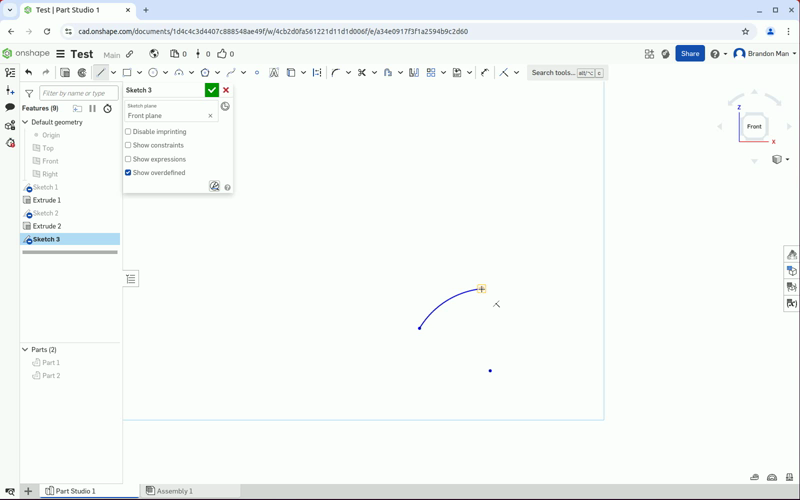
click(481, 288)
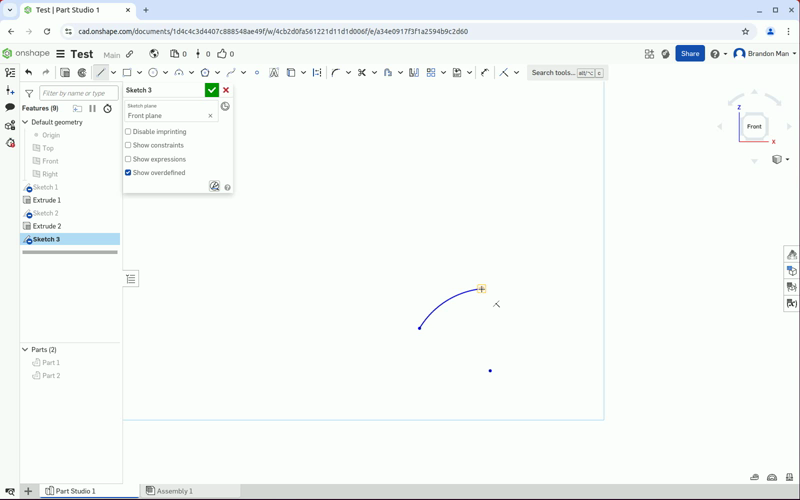
scroll(-6)
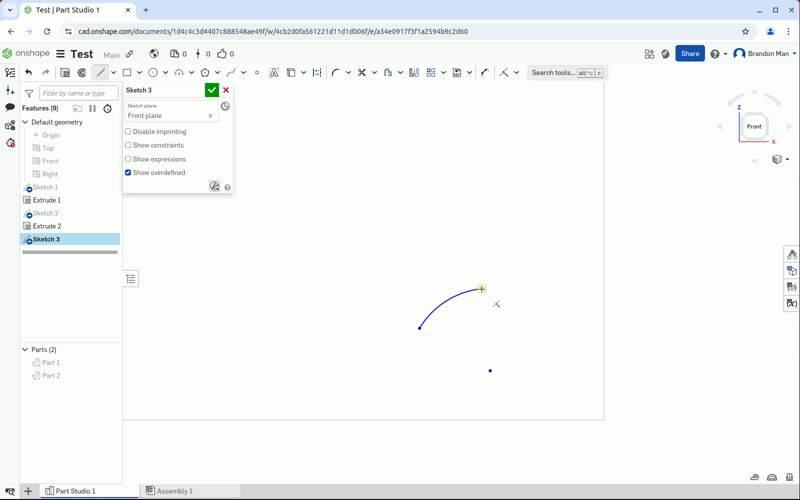
scroll(-6)
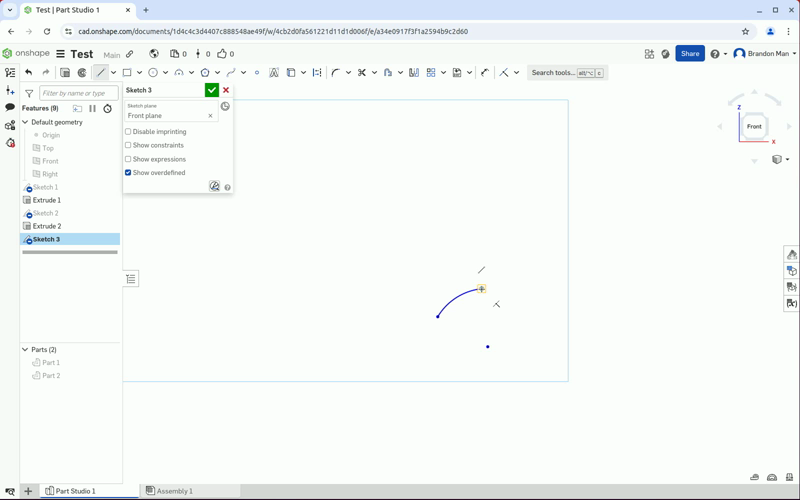
scroll(-6)
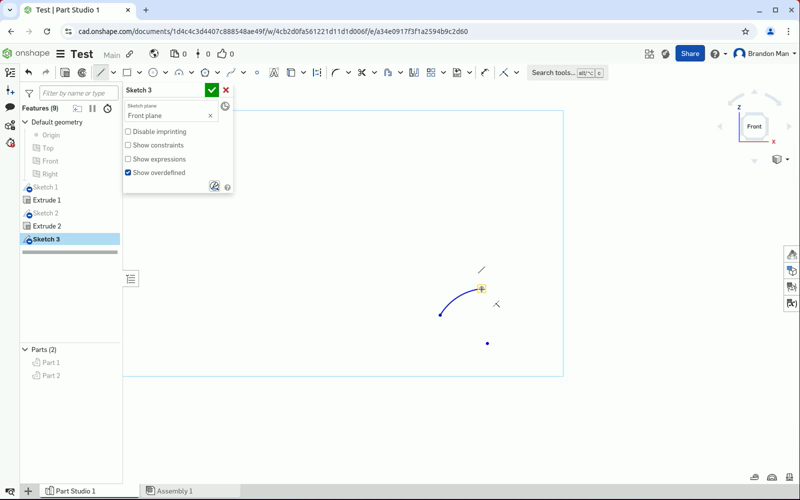
scroll(-6)
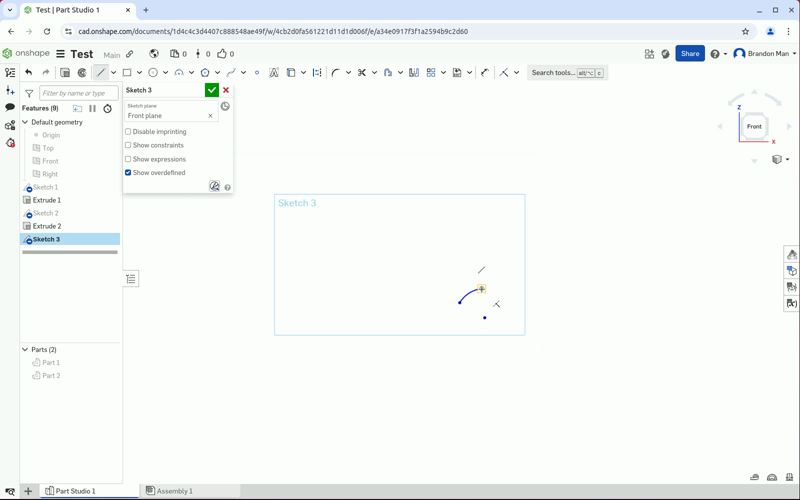
scroll(-6)
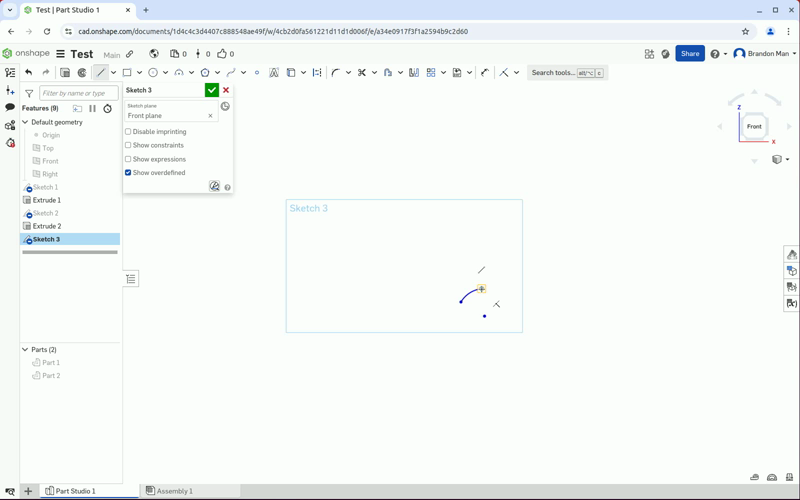
scroll(-6)
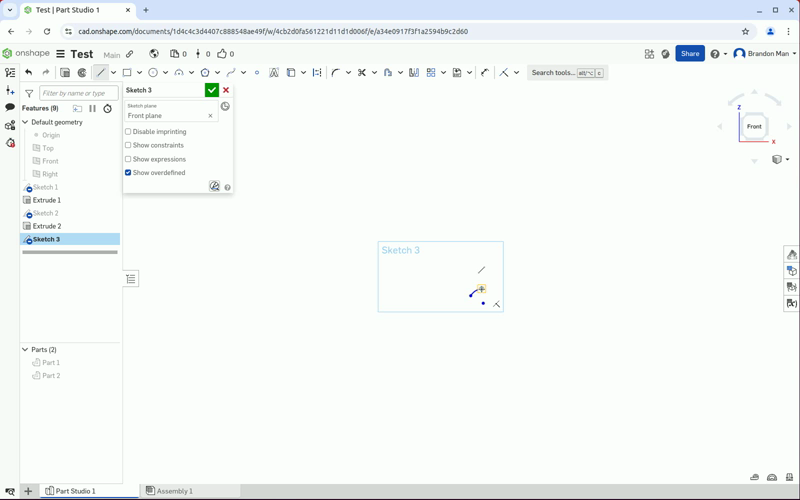
scroll(-6)
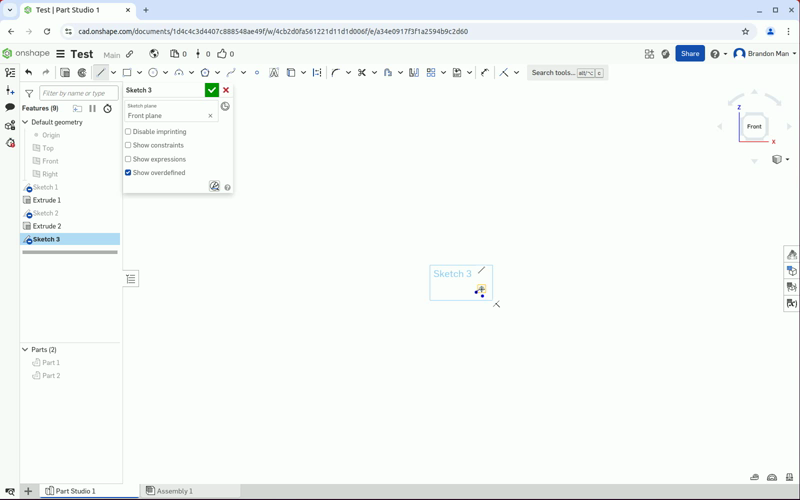
key_down(shift)
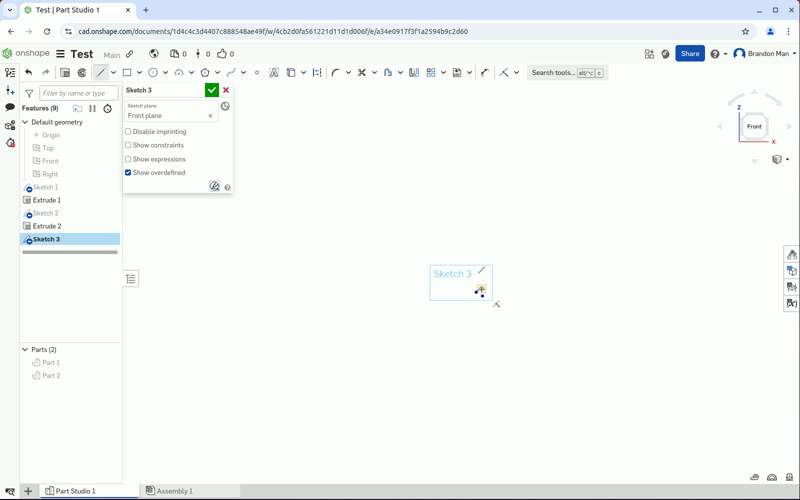
mouse_move(511, 288)
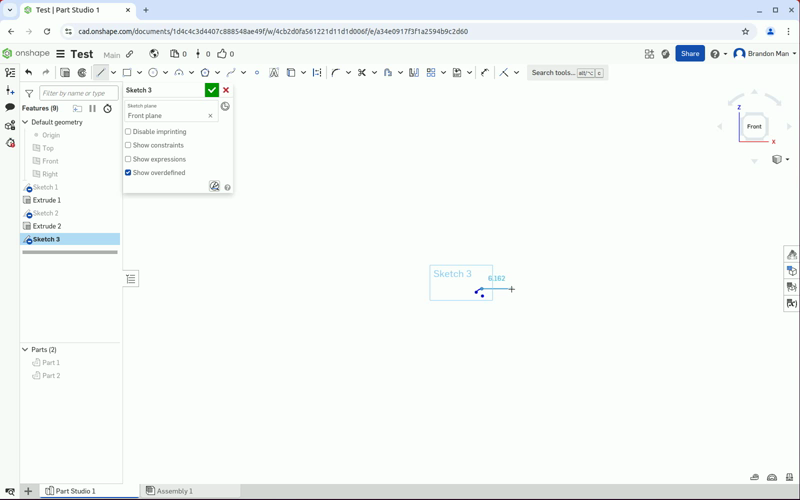
mouse_move(513, 288)
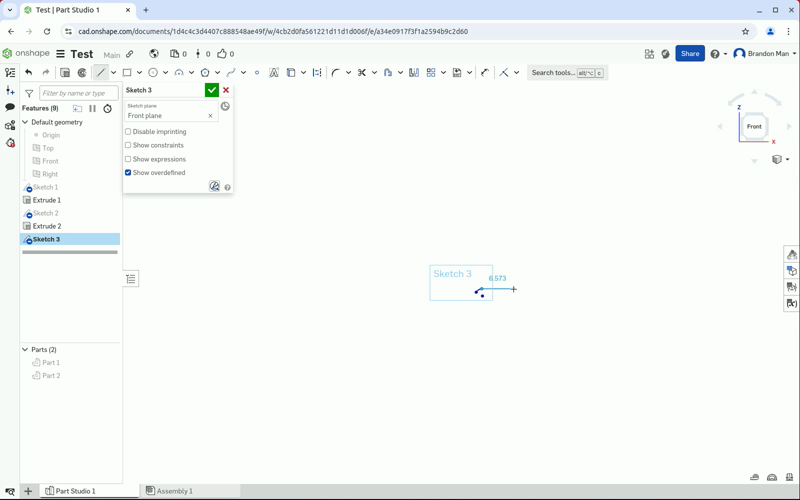
click(513, 288)
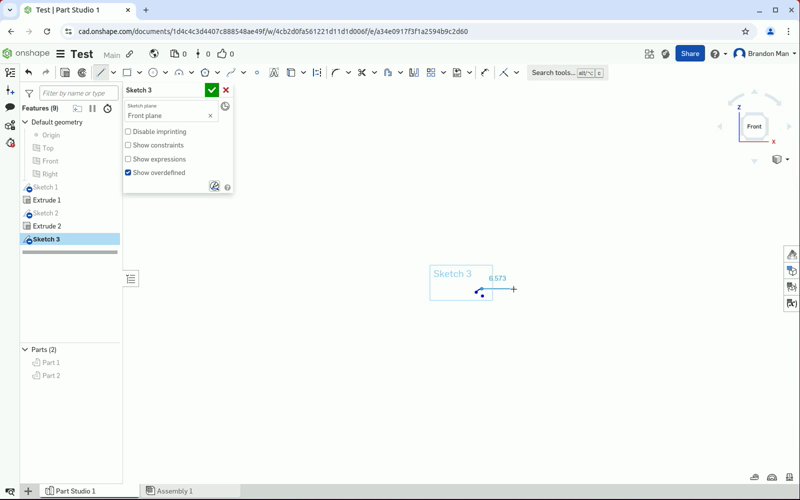
key_up(shift)
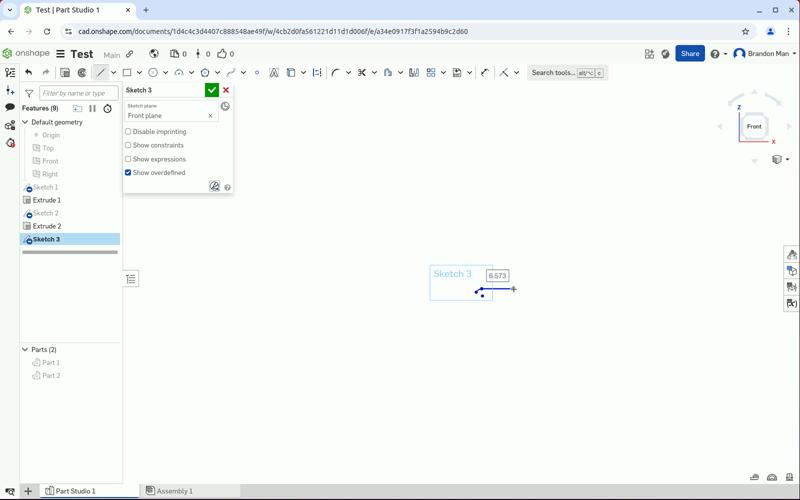
key_down(shift)
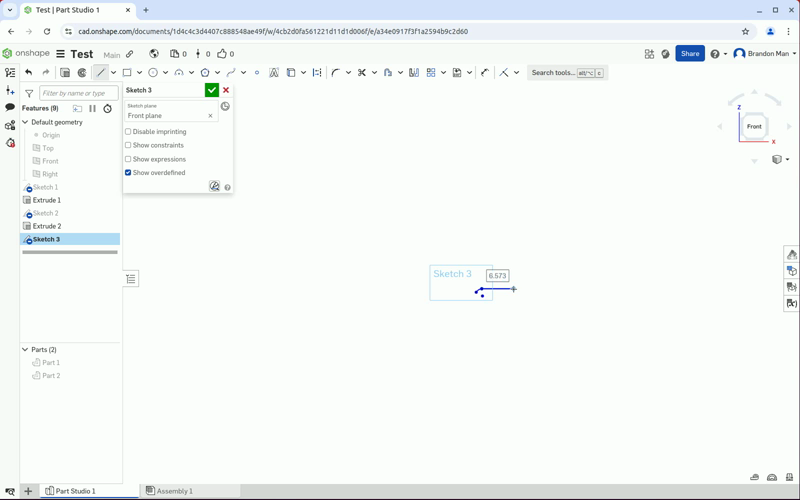
mouse_move(543, 288)
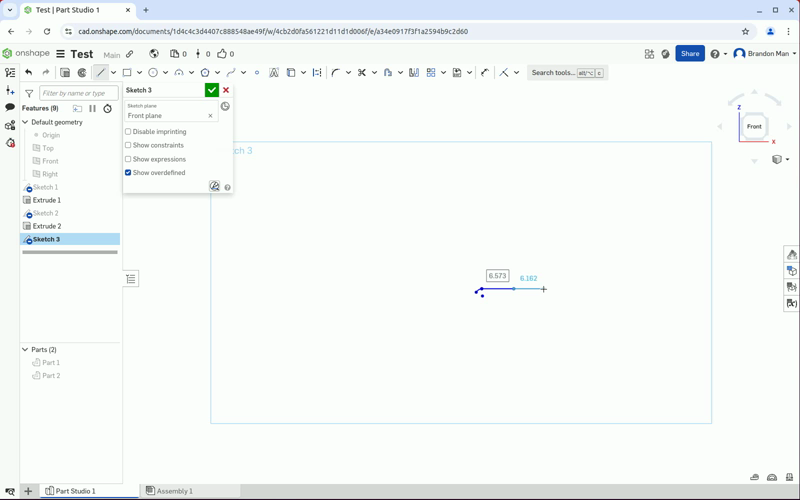
mouse_move(547, 288)
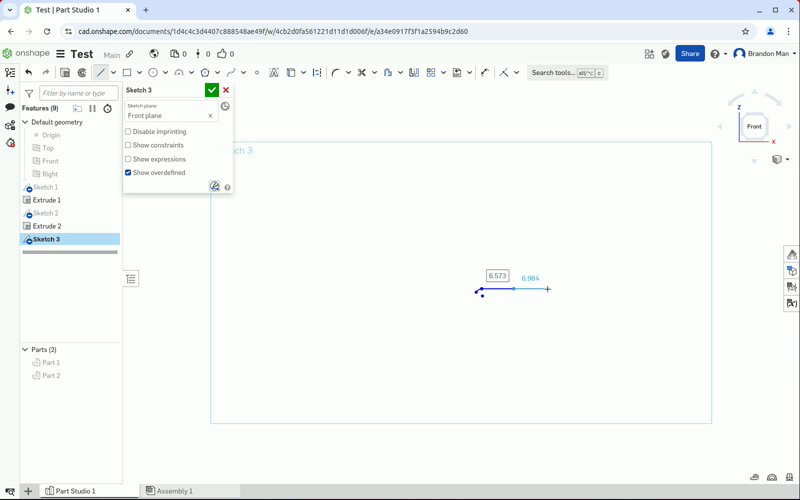
click(547, 288)
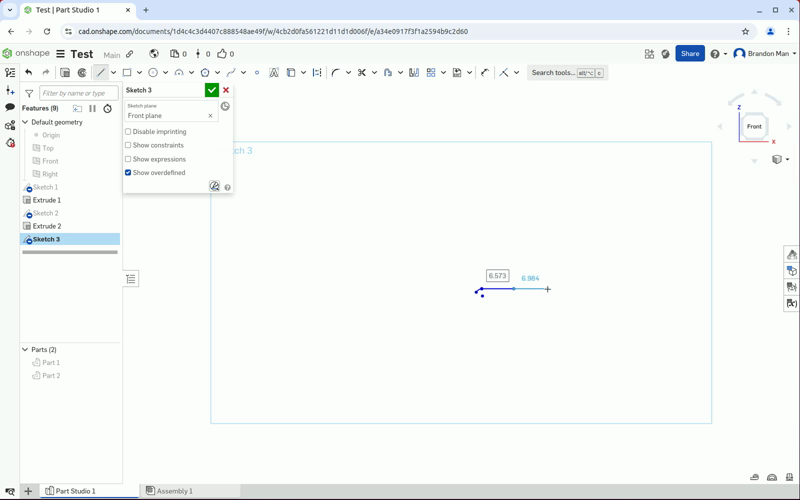
key_up(shift)
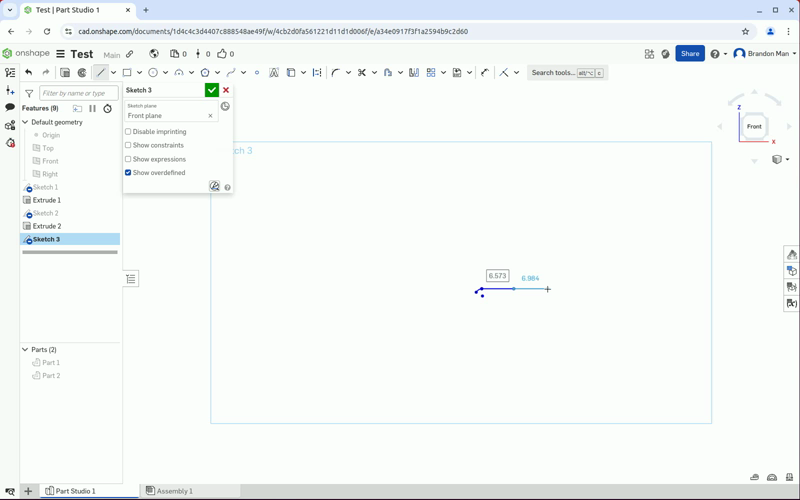
key(esc)
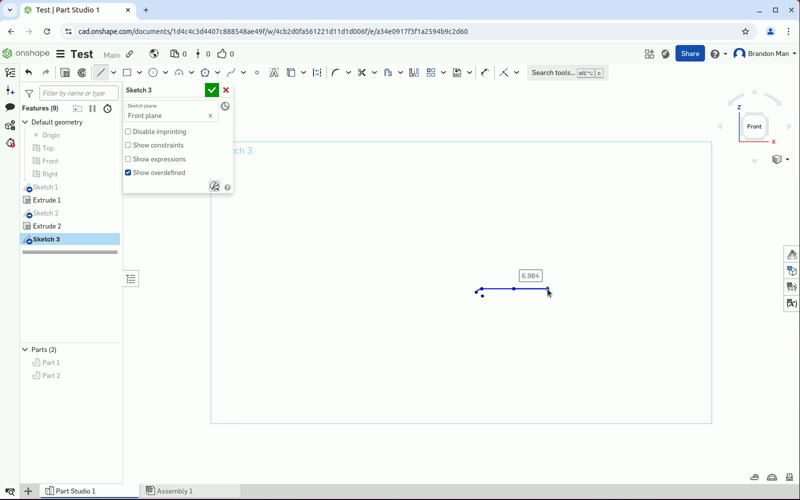
key(a)
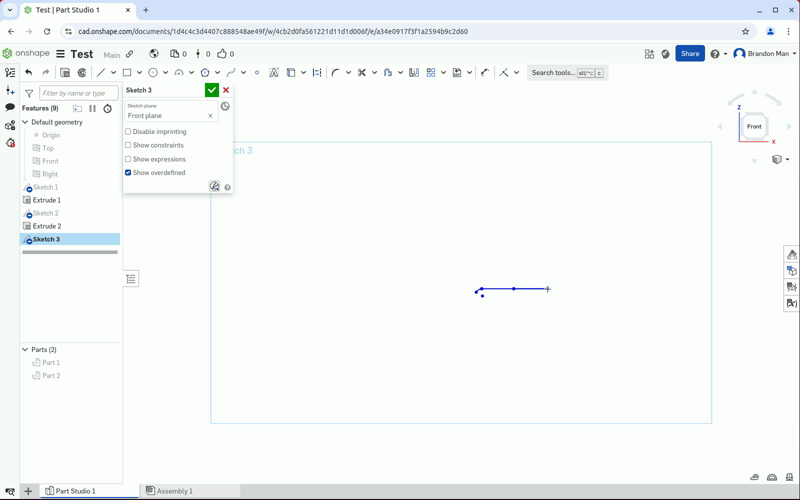
mouse_move(547, 288)
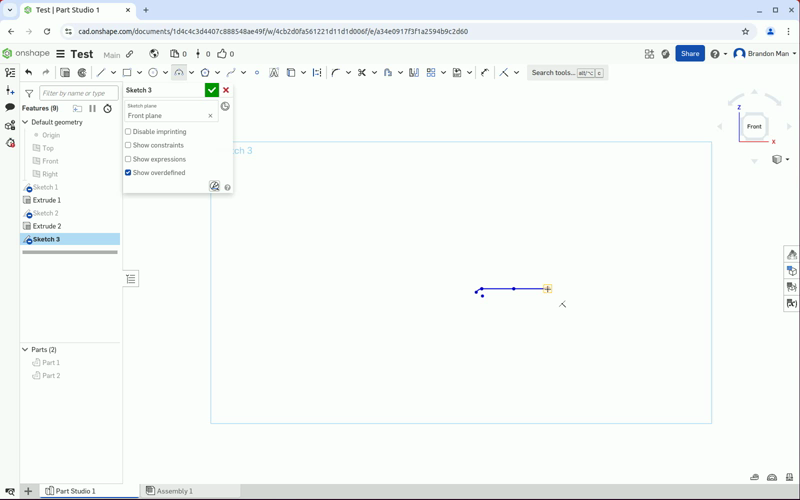
click(547, 288)
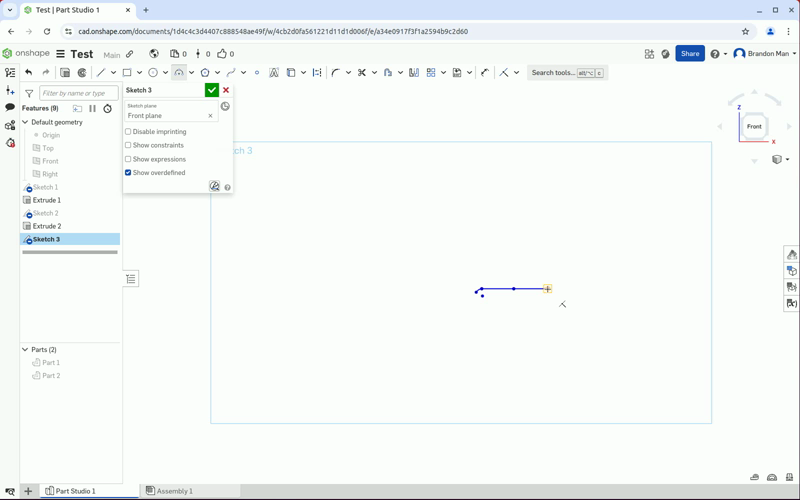
key_down(shift)
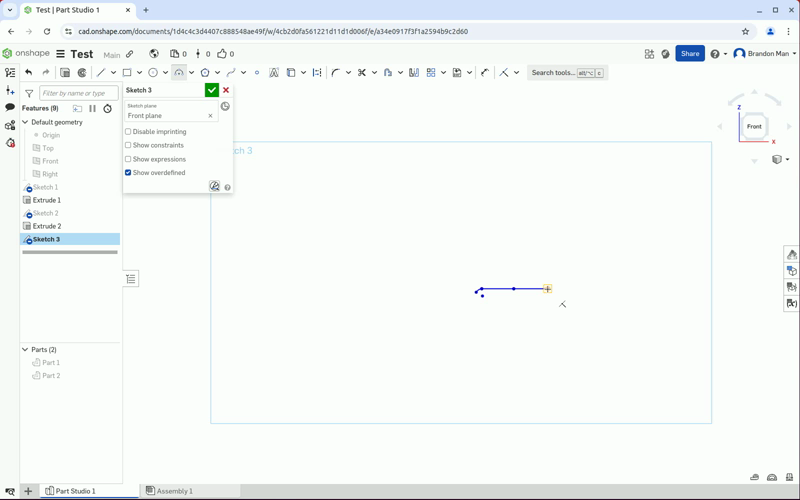
mouse_move(552, 291)
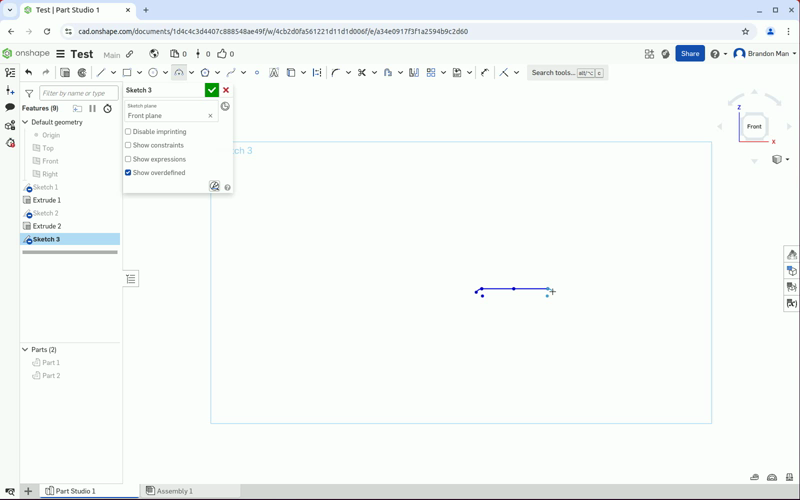
scroll(6)
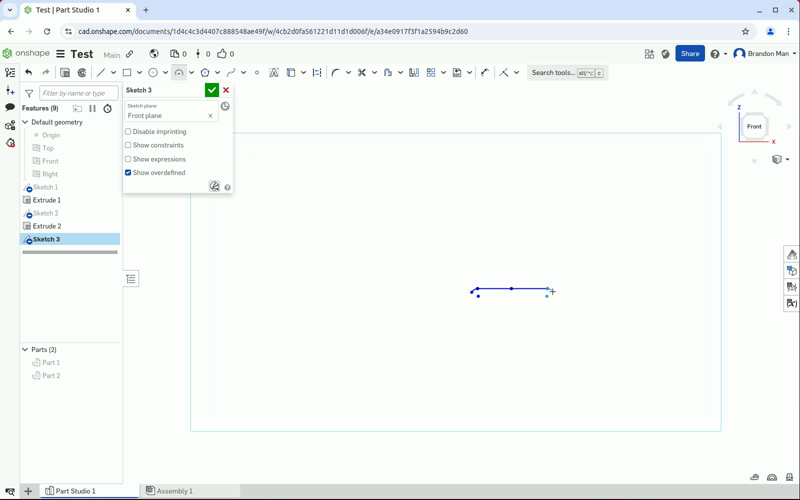
scroll(6)
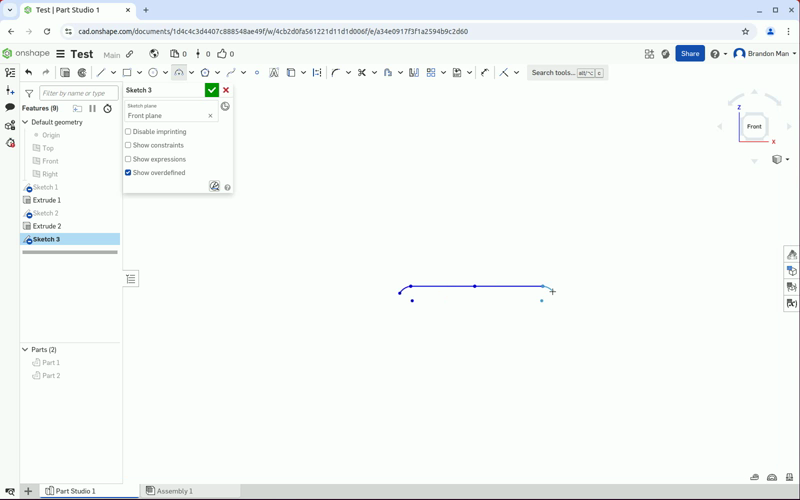
scroll(6)
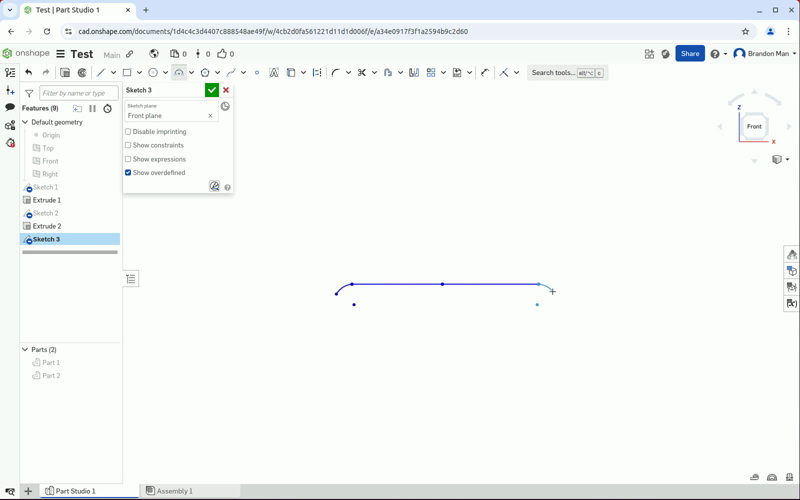
scroll(6)
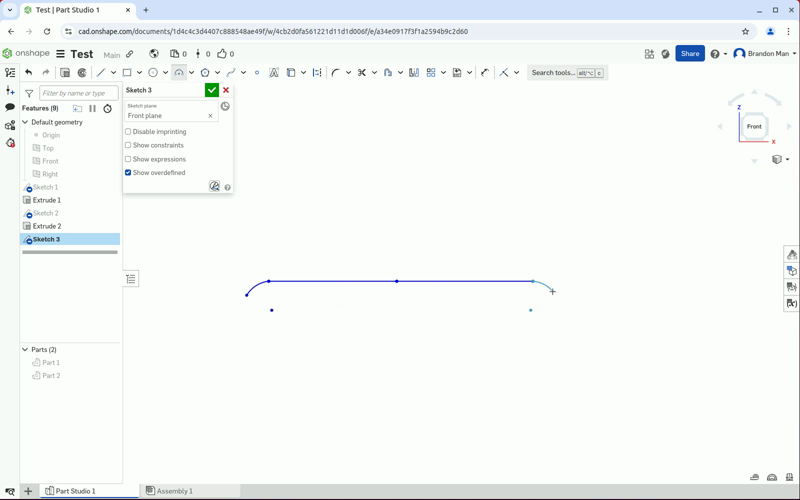
scroll(6)
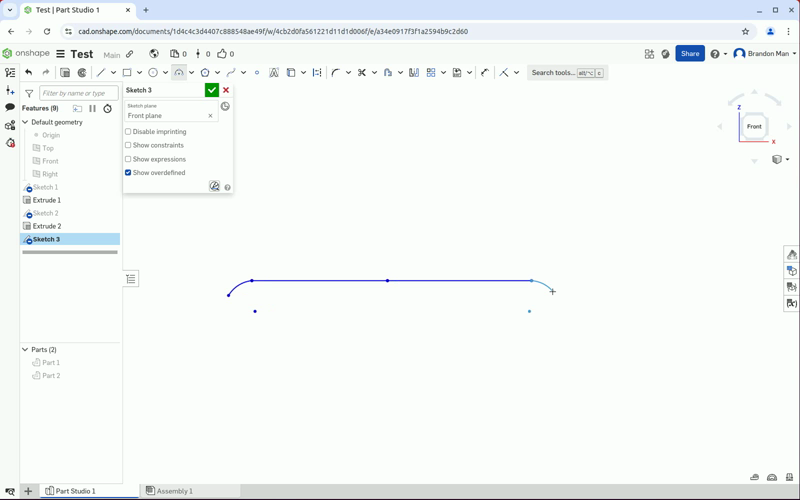
scroll(6)
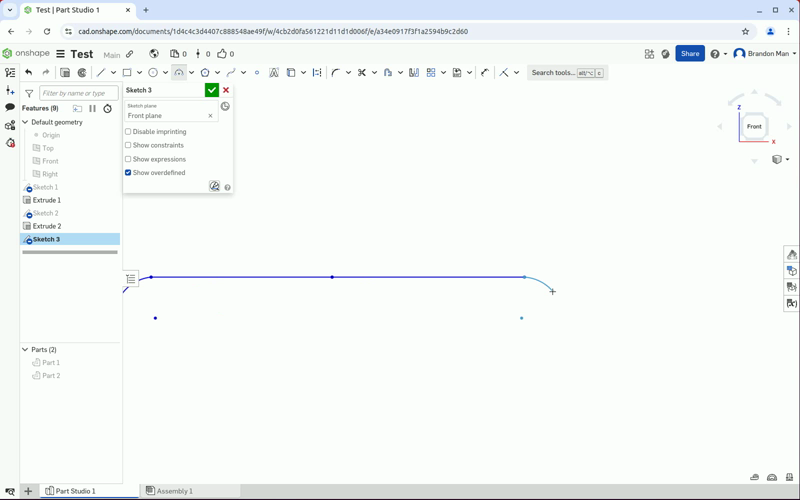
scroll(6)
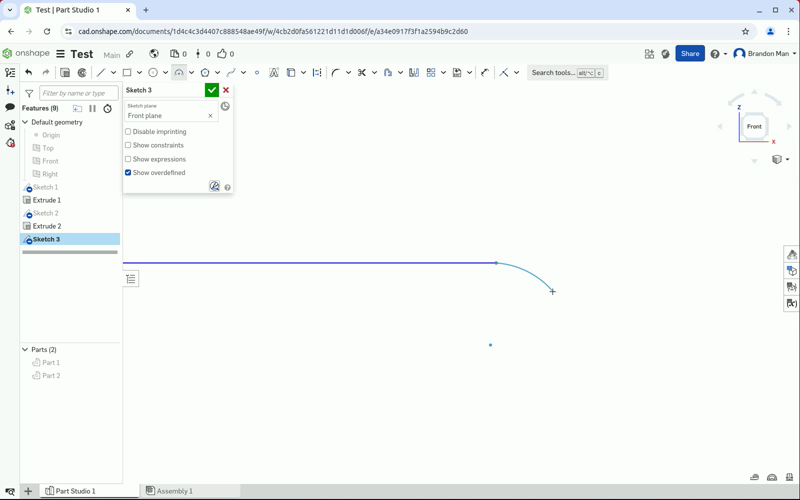
click(552, 291)
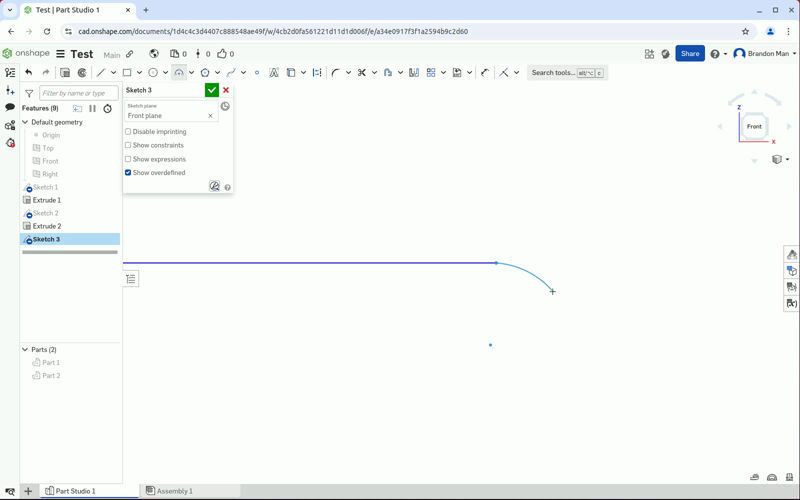
scroll(-6)
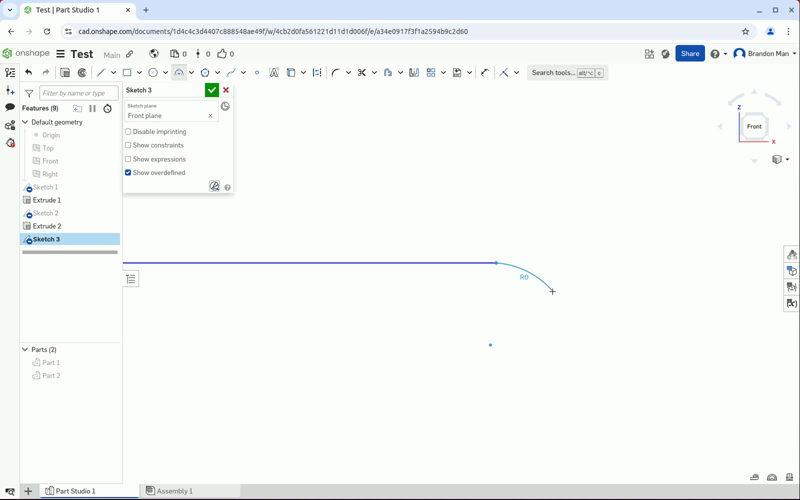
scroll(-6)
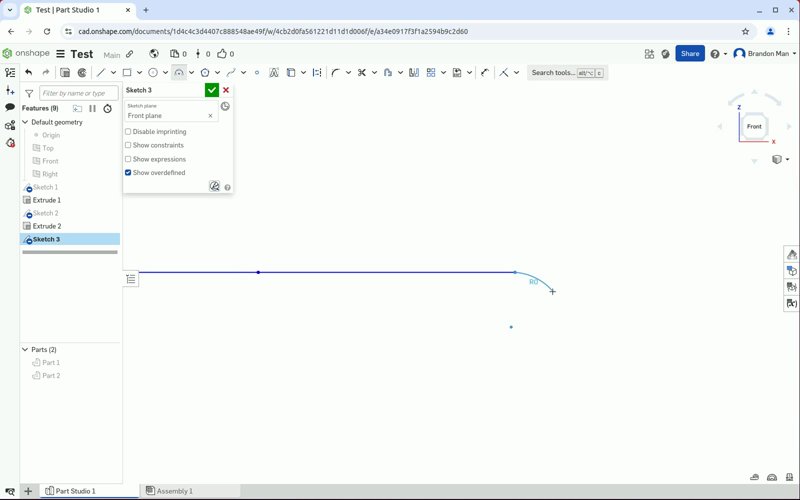
scroll(-6)
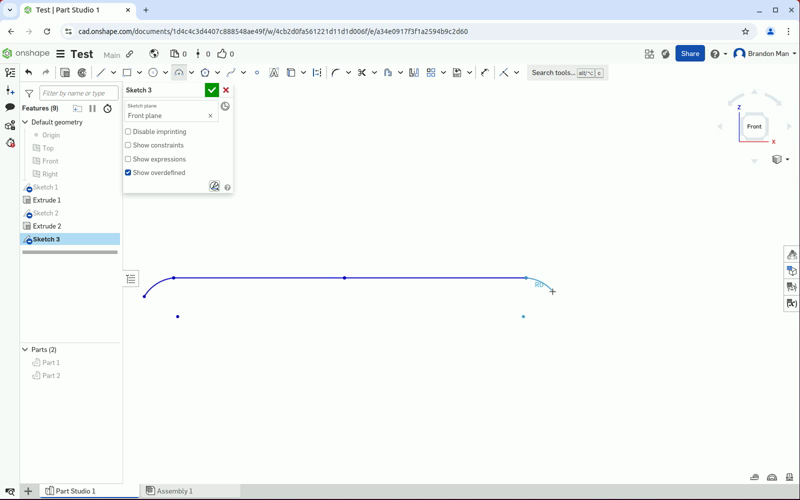
scroll(-6)
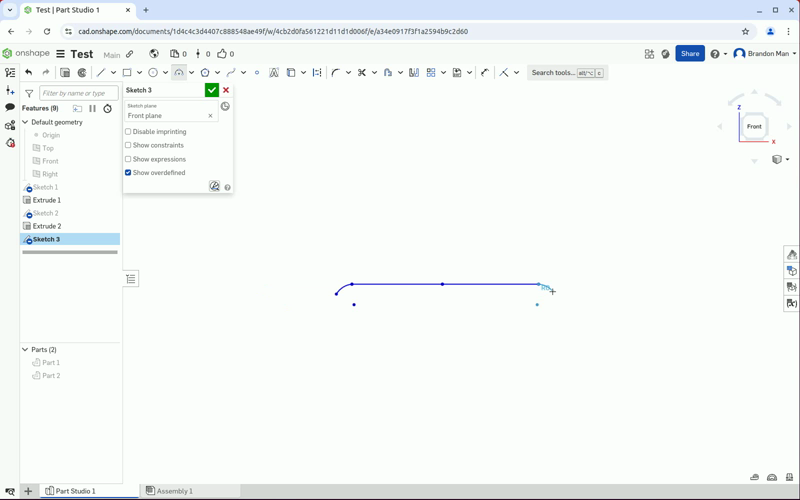
scroll(-6)
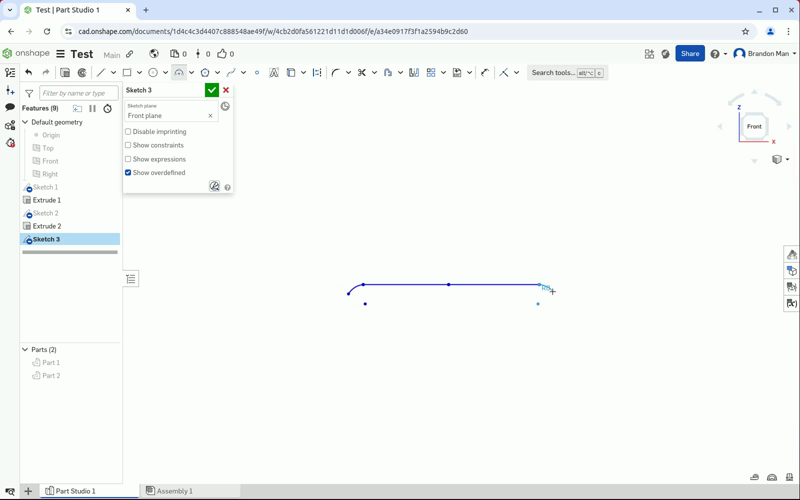
scroll(-6)
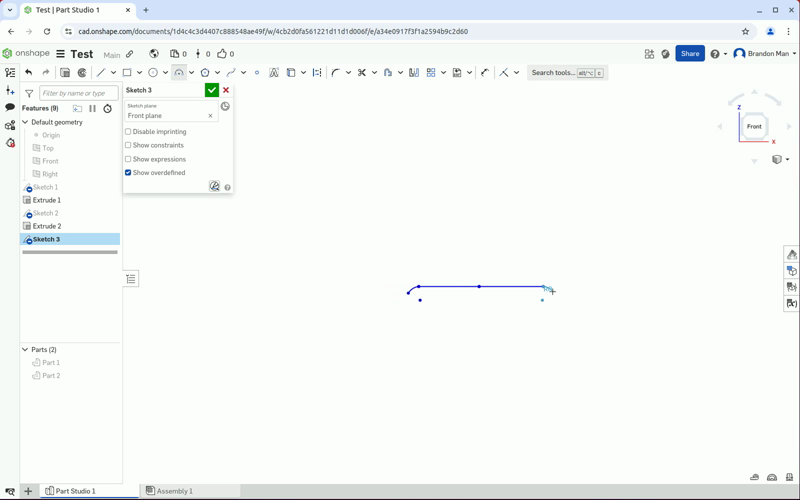
scroll(-6)
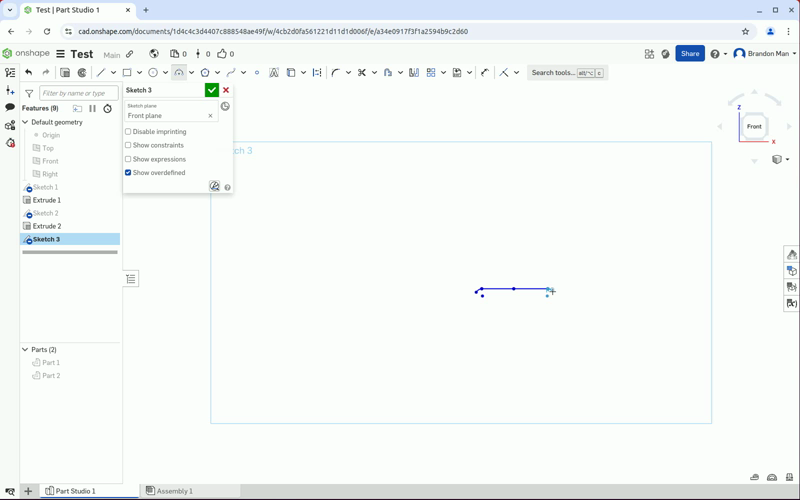
mouse_move(550, 289)
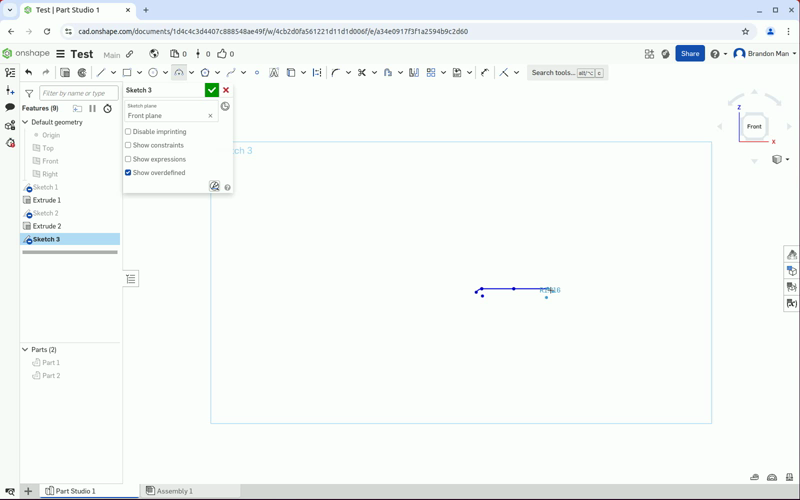
scroll(6)
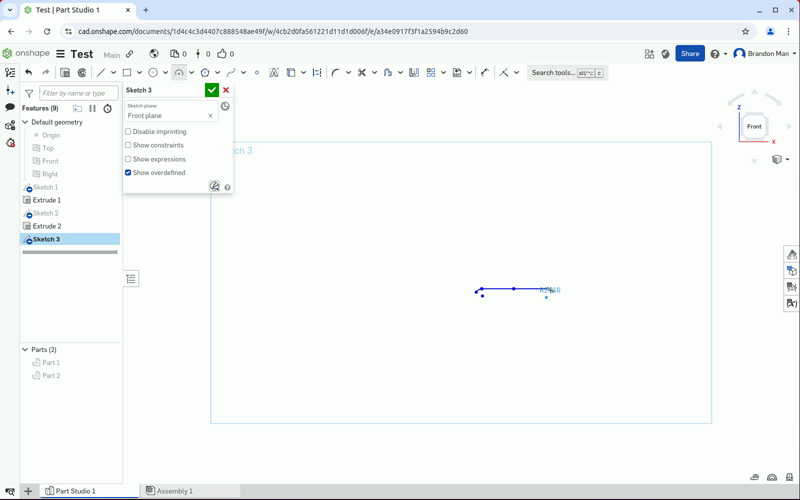
scroll(6)
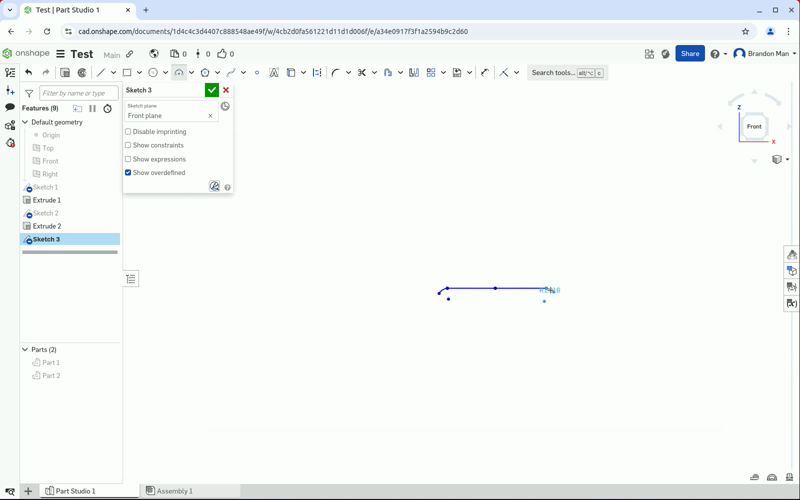
scroll(6)
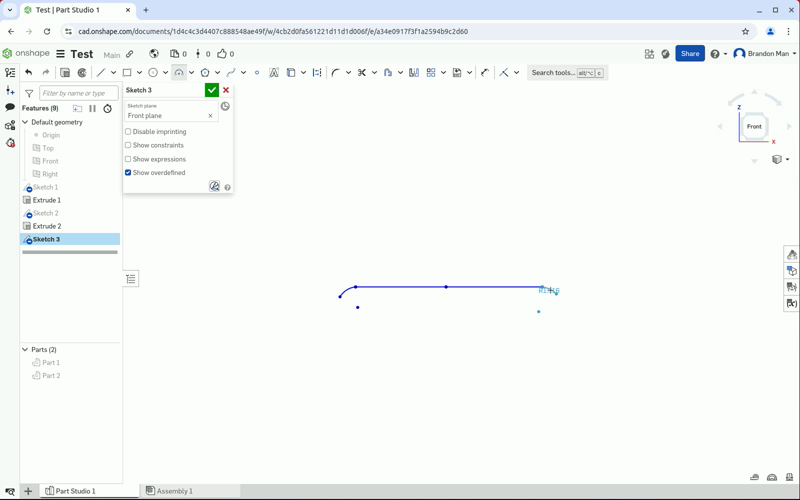
scroll(6)
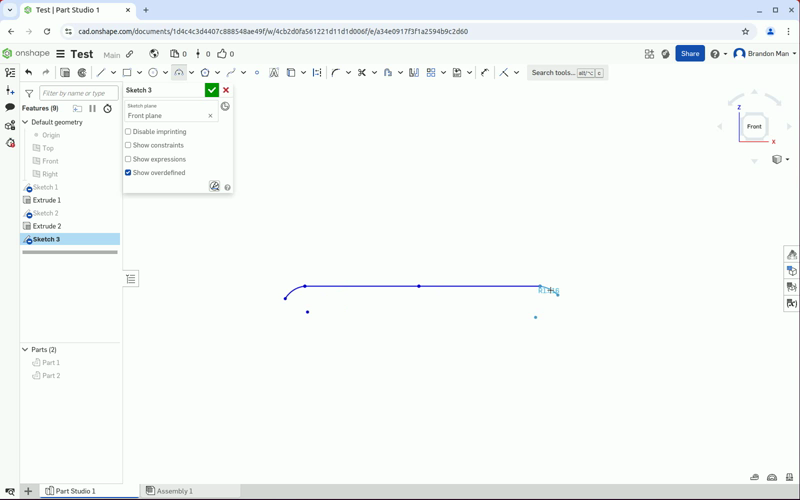
scroll(6)
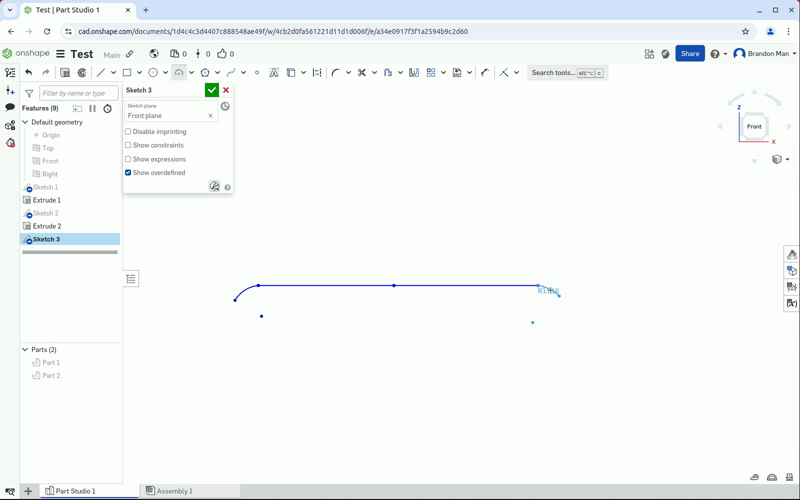
scroll(6)
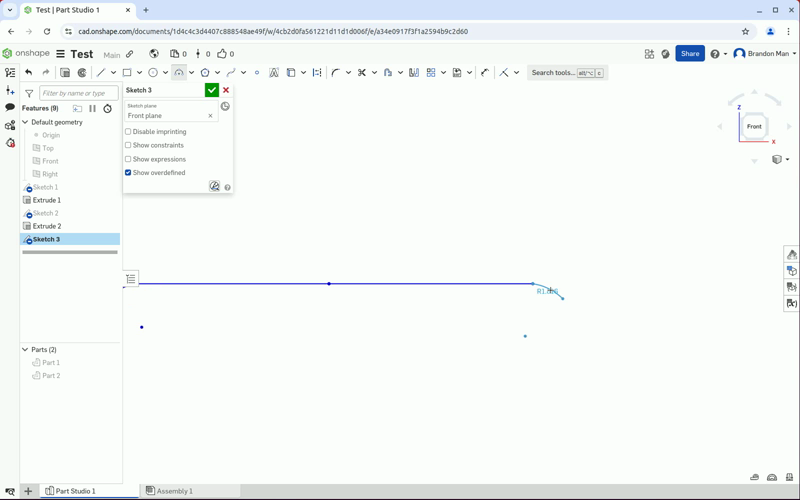
scroll(6)
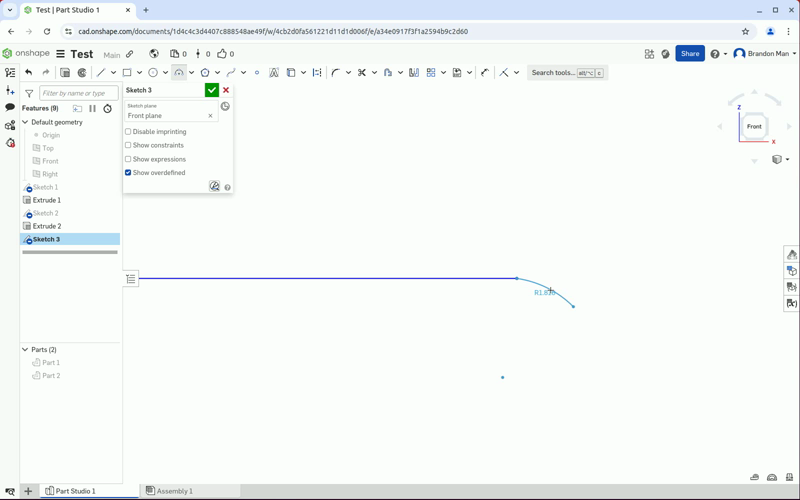
click(550, 289)
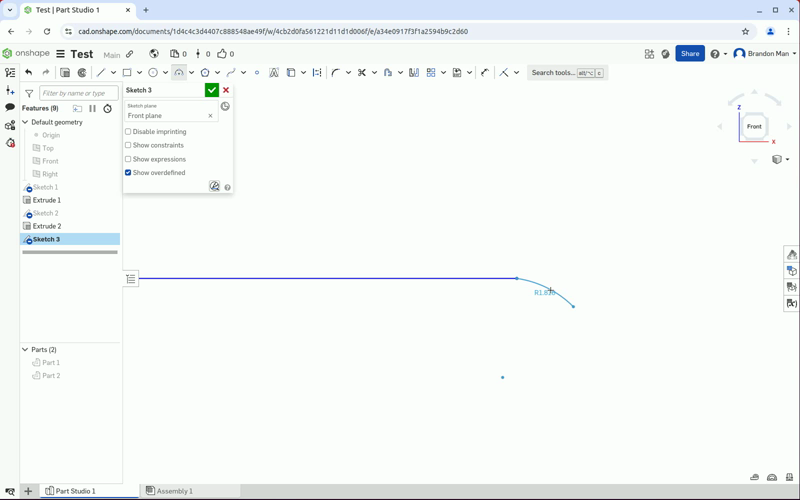
scroll(-6)
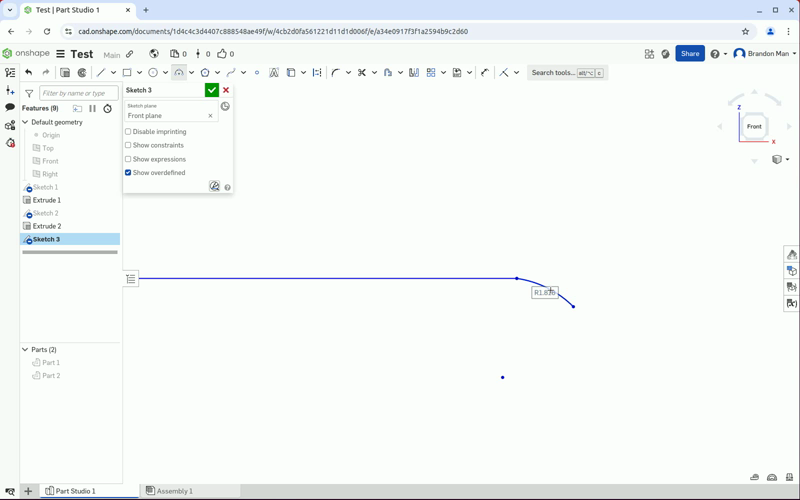
scroll(-6)
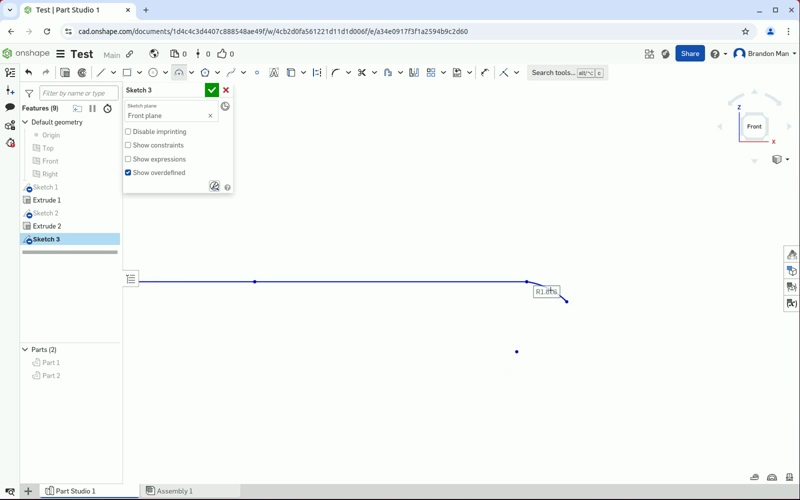
scroll(-6)
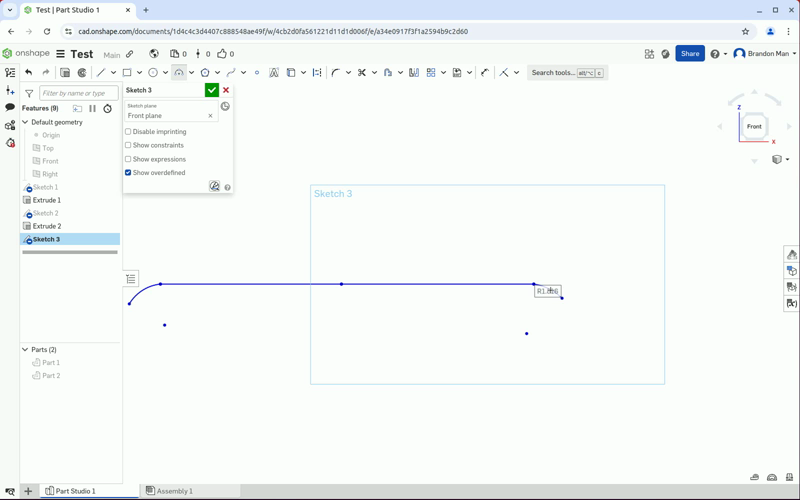
scroll(-6)
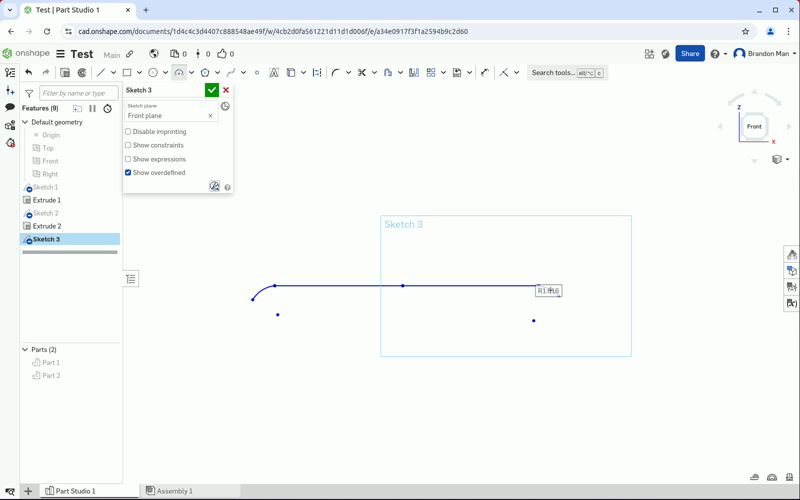
scroll(-6)
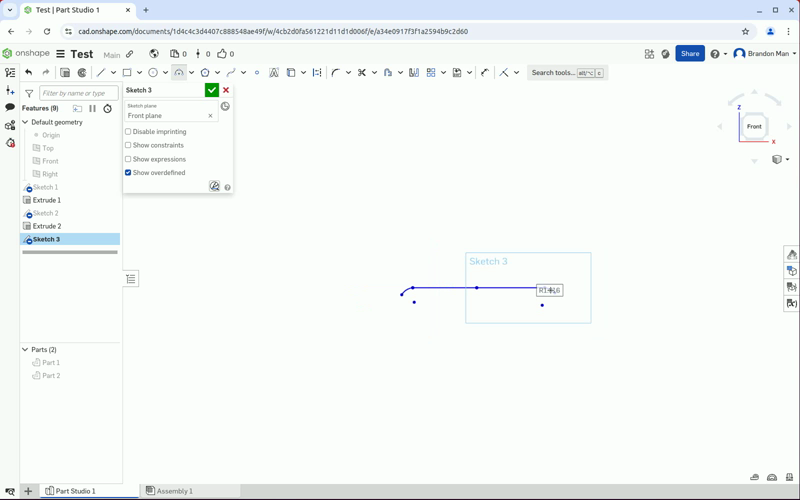
scroll(-6)
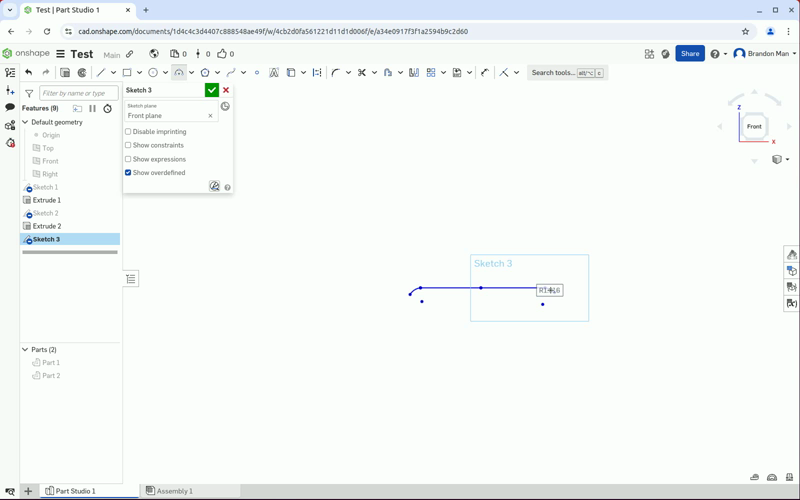
scroll(-6)
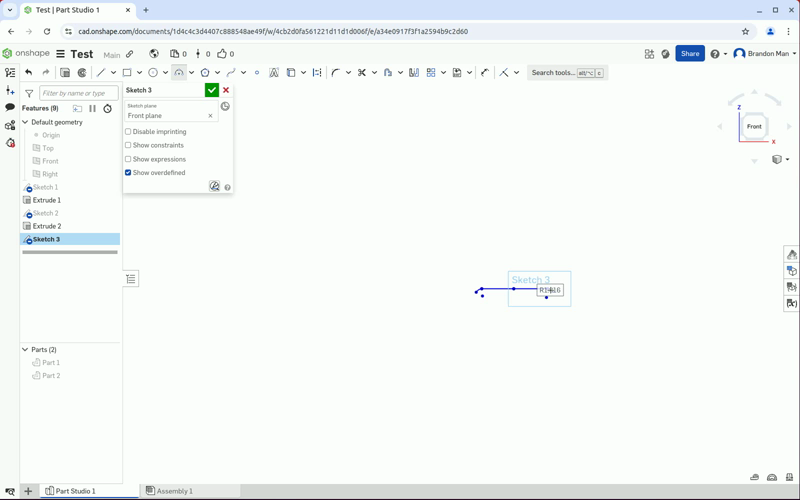
key_up(shift)
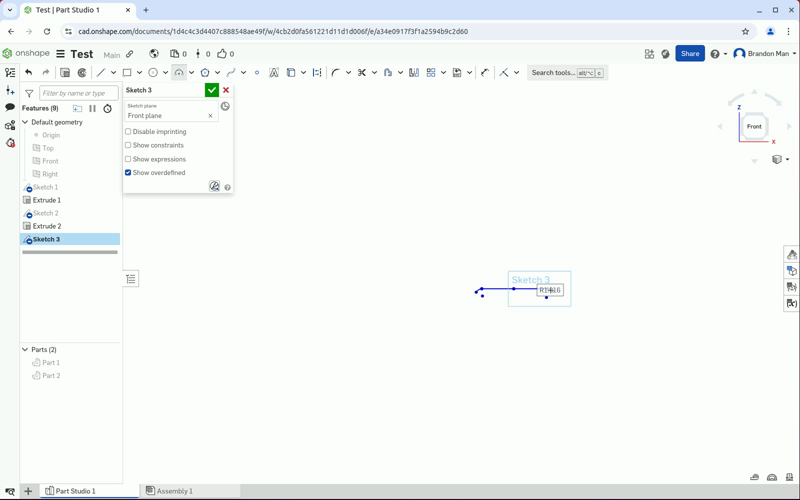
mouse_move(552, 291)
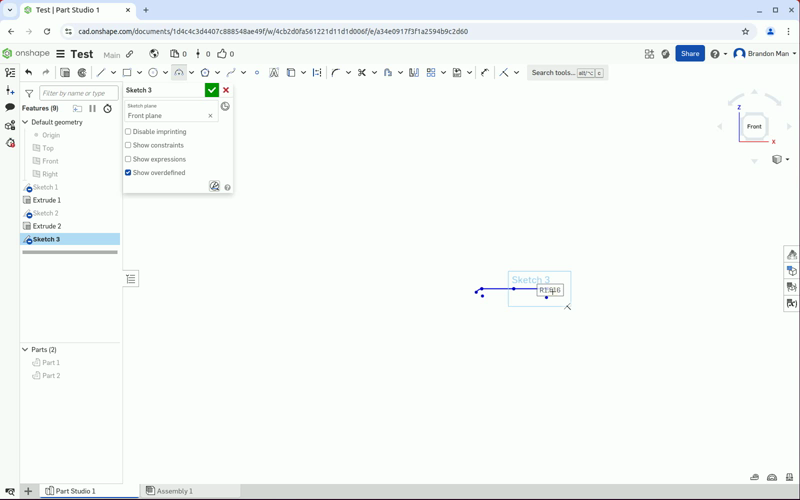
scroll(6)
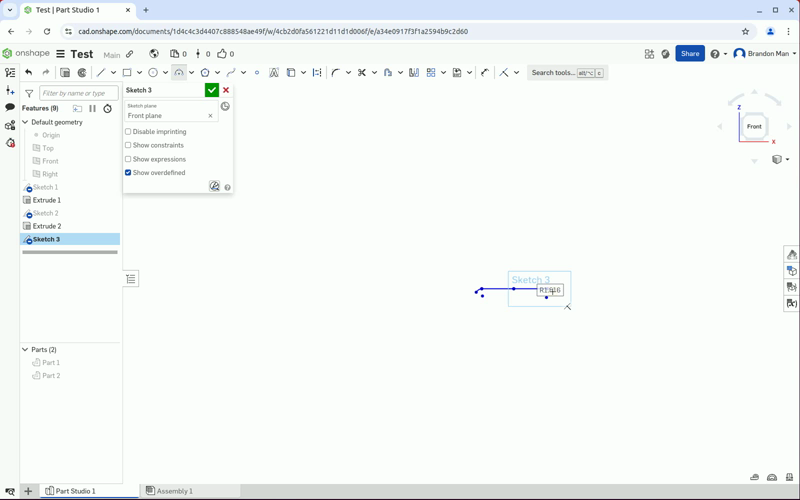
scroll(6)
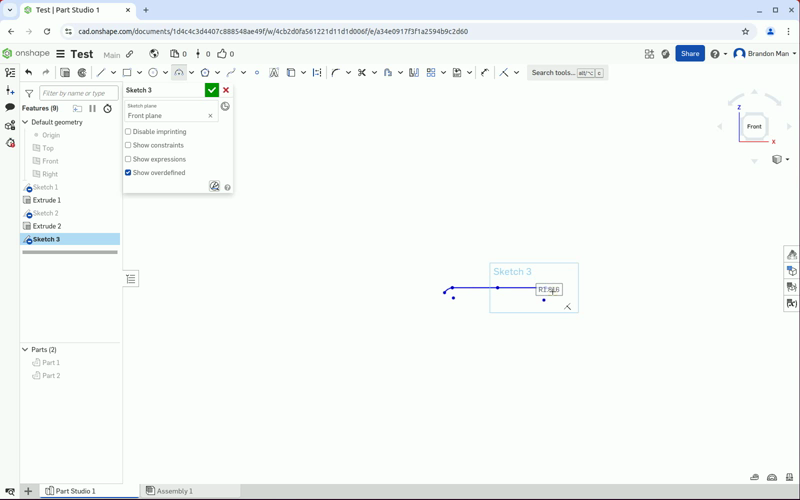
scroll(6)
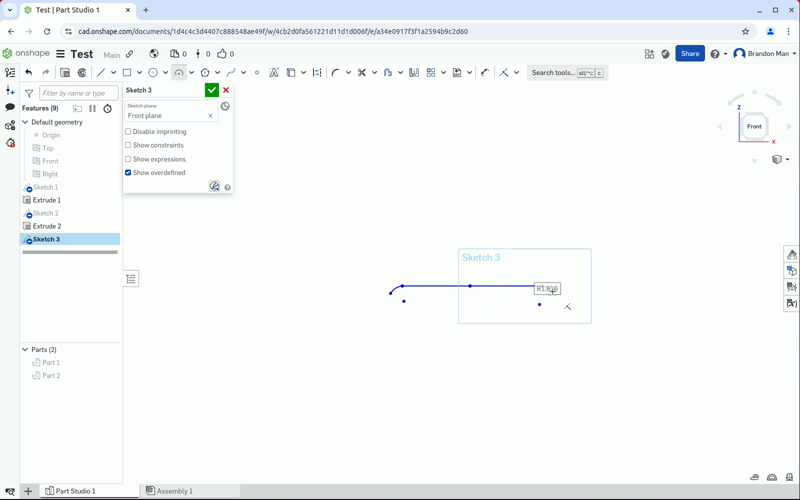
scroll(6)
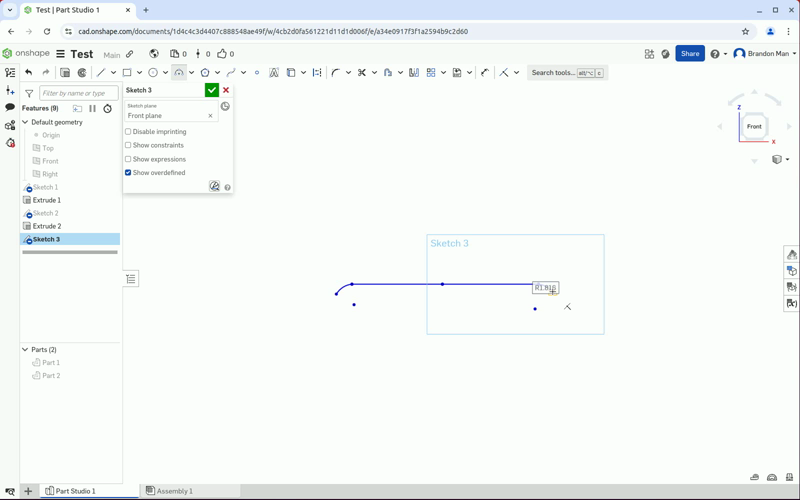
scroll(6)
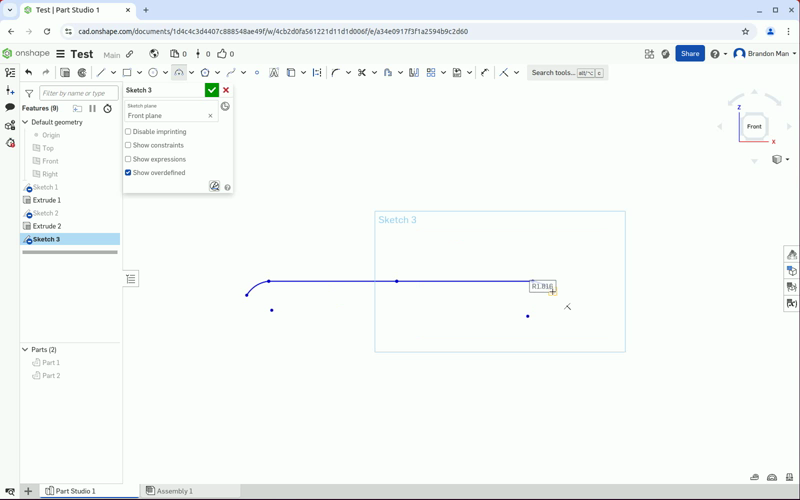
scroll(6)
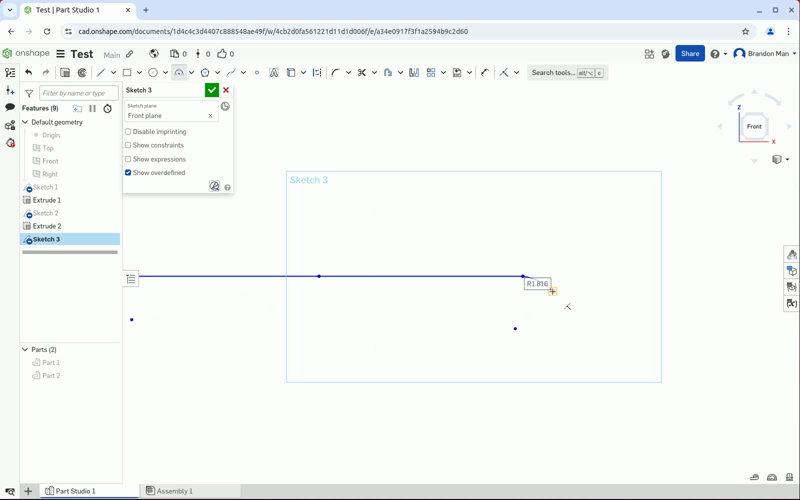
scroll(6)
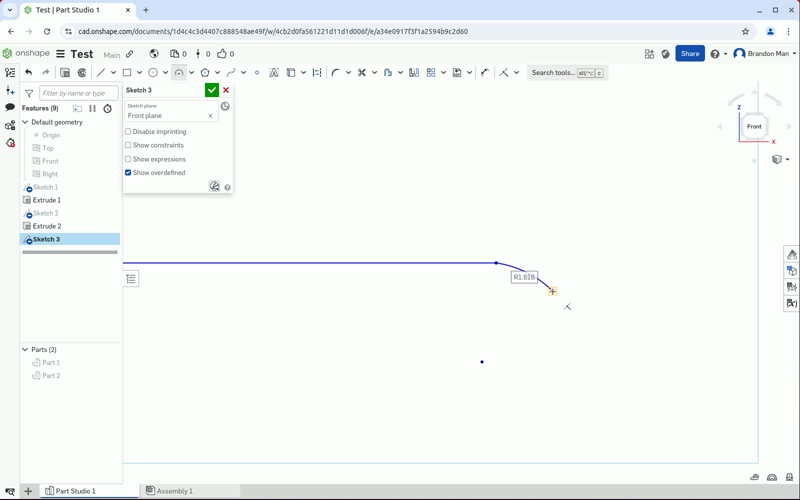
click(552, 291)
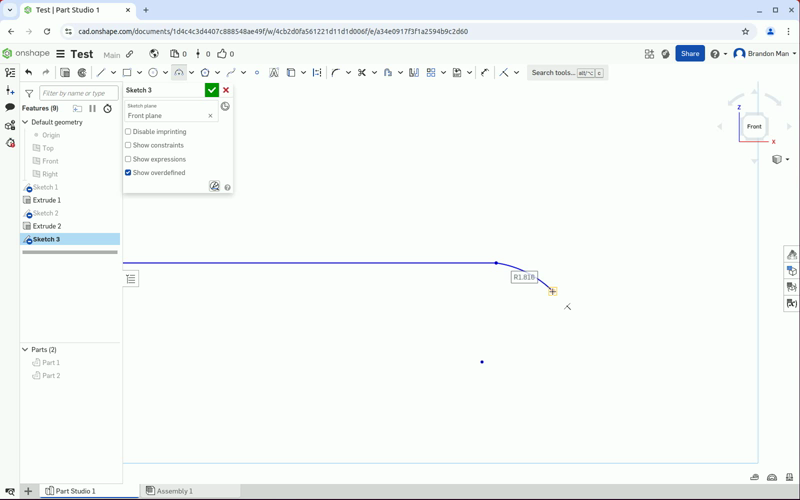
scroll(-6)
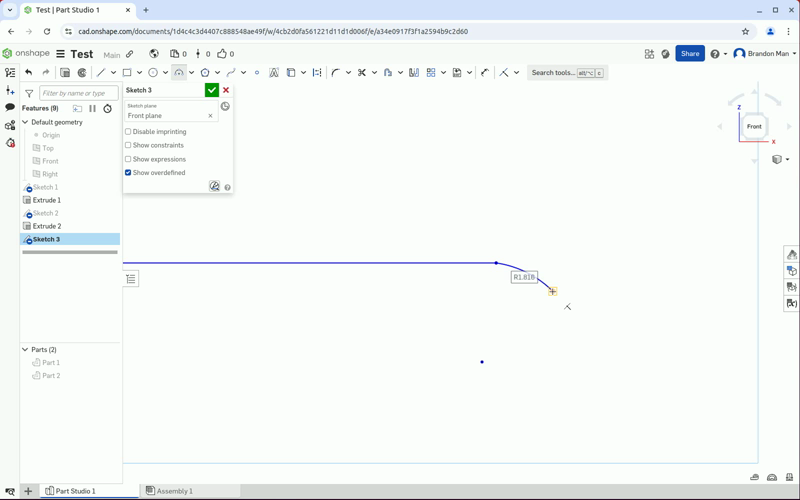
scroll(-6)
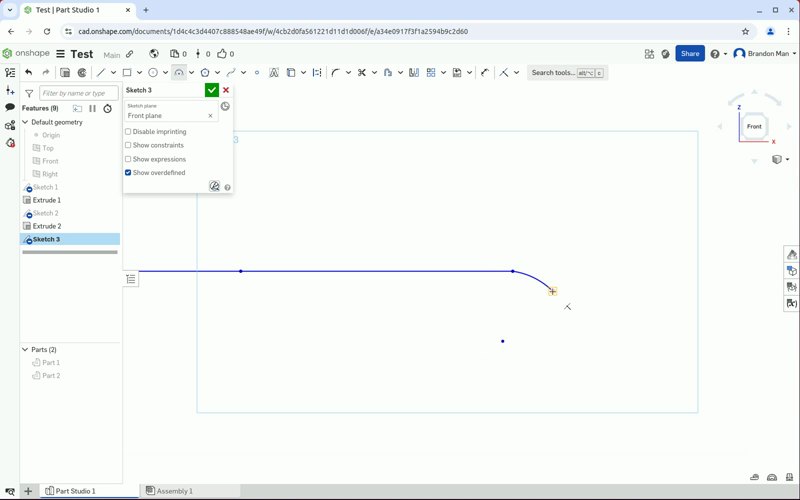
scroll(-6)
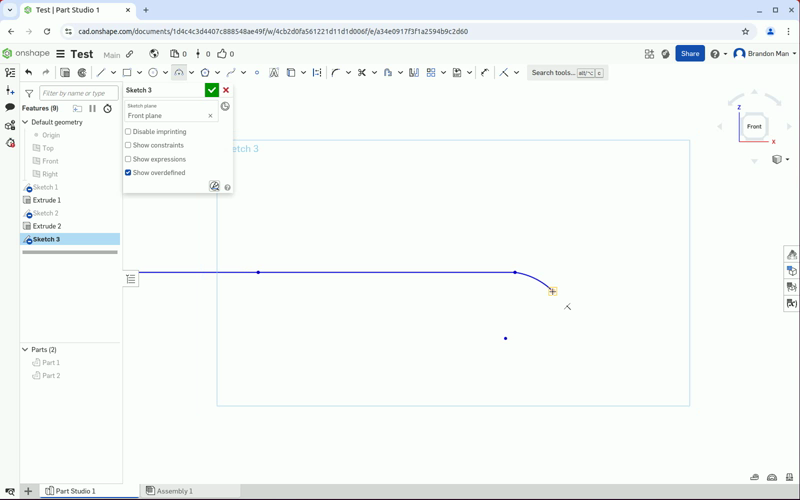
scroll(-6)
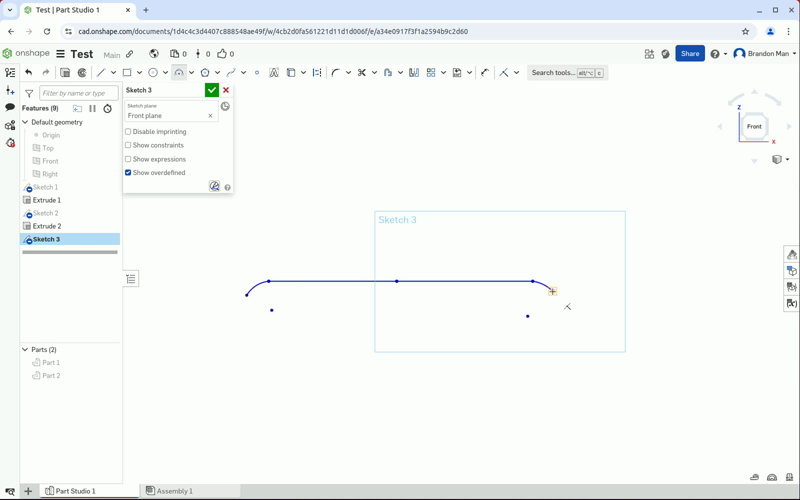
scroll(-6)
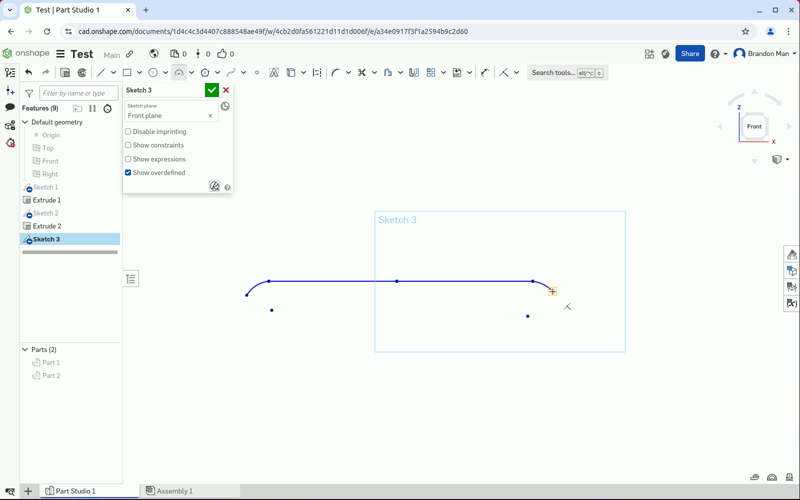
scroll(-6)
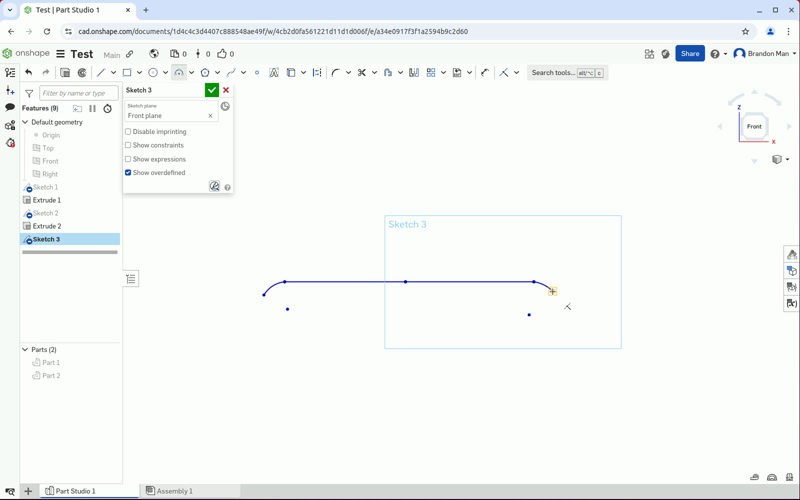
scroll(-6)
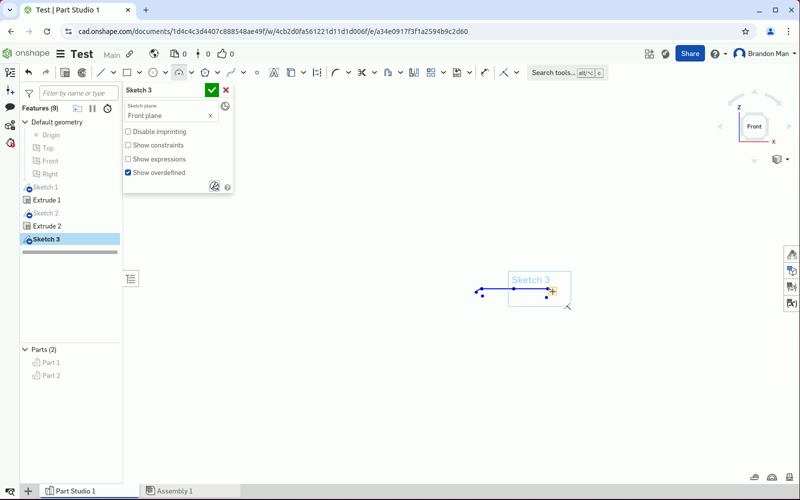
key_down(shift)
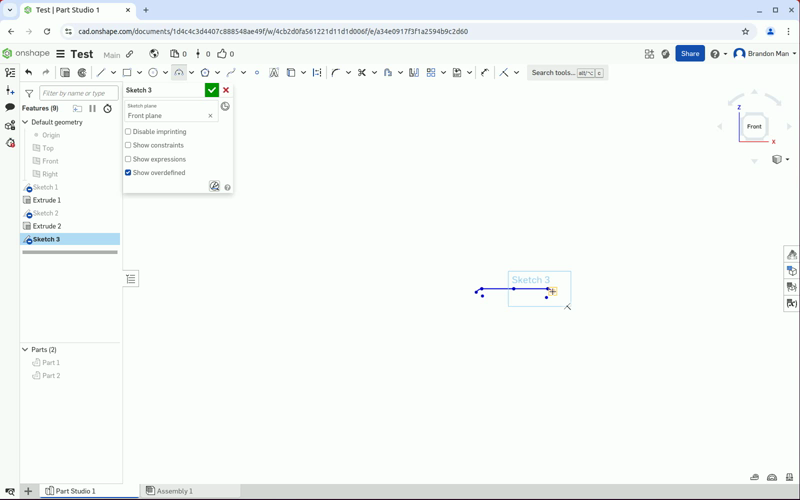
mouse_move(552, 275)
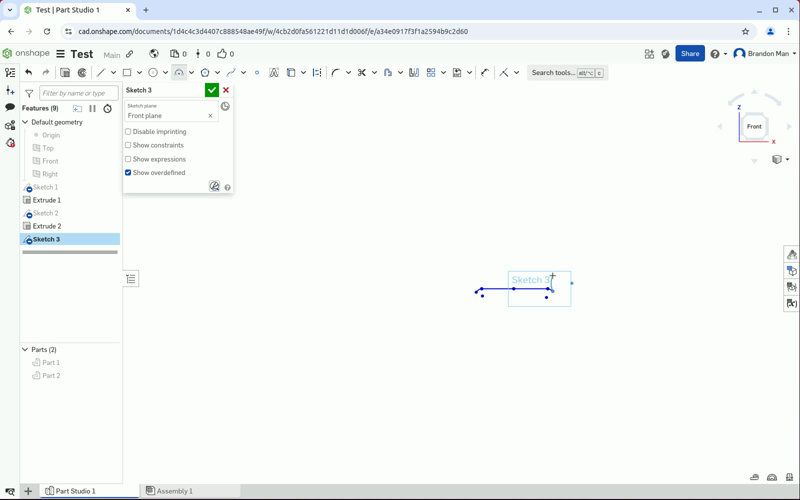
click(552, 275)
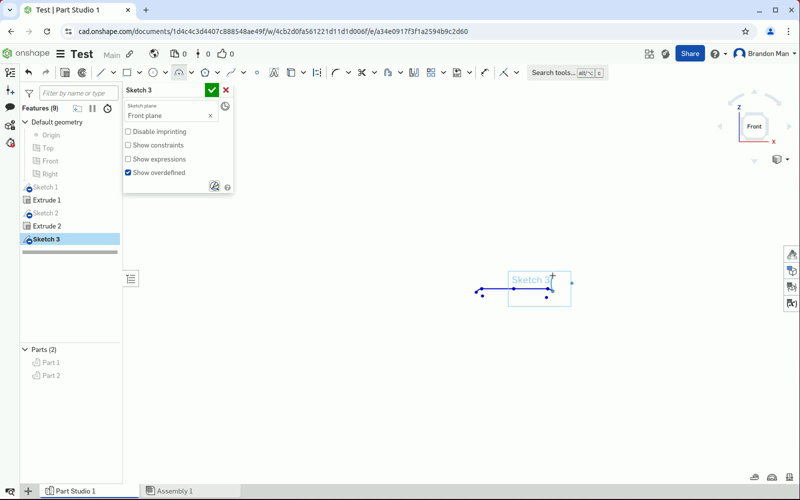
mouse_move(549, 283)
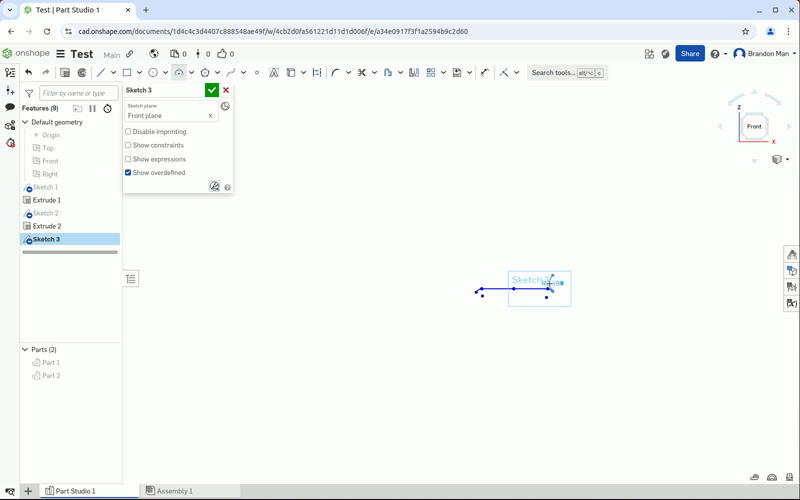
click(549, 283)
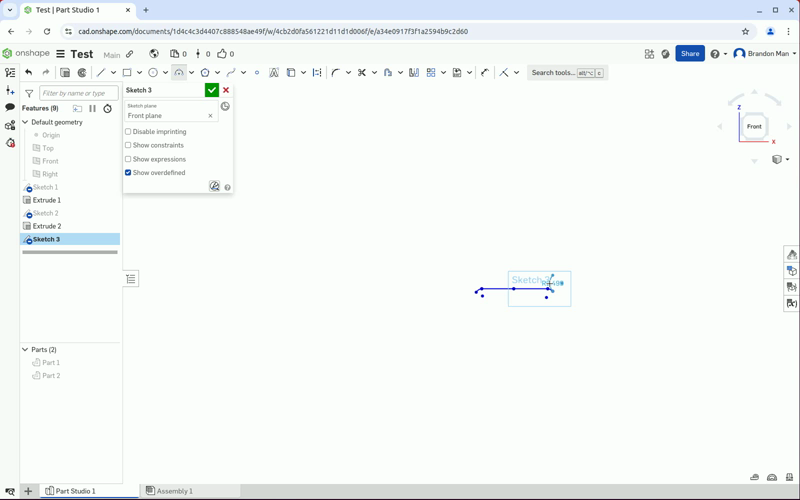
key_up(shift)
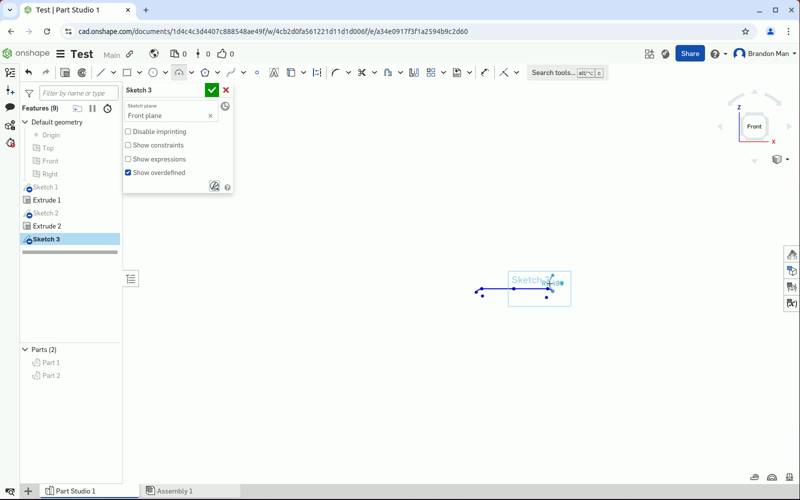
mouse_move(552, 275)
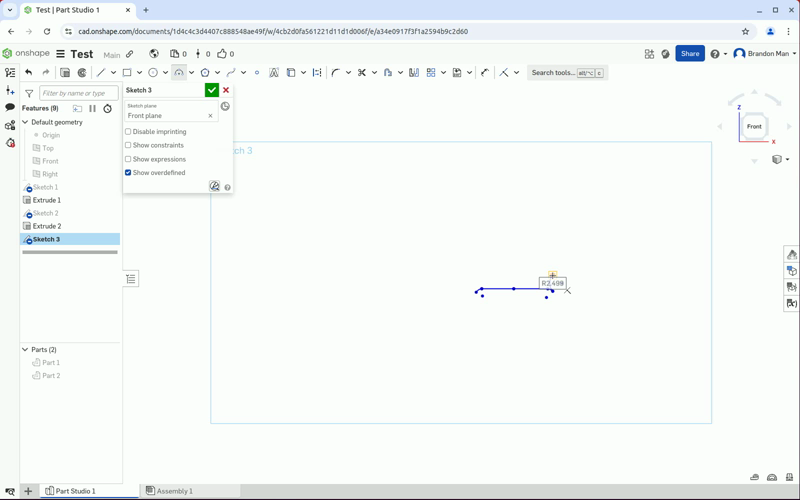
click(552, 275)
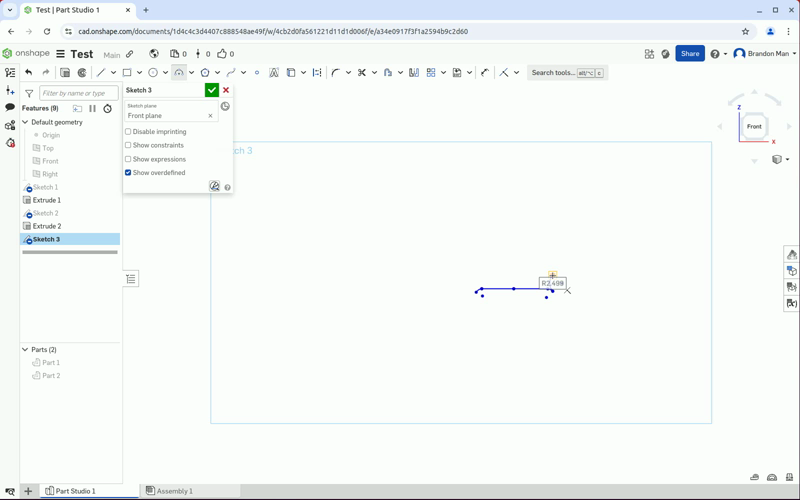
key_down(shift)
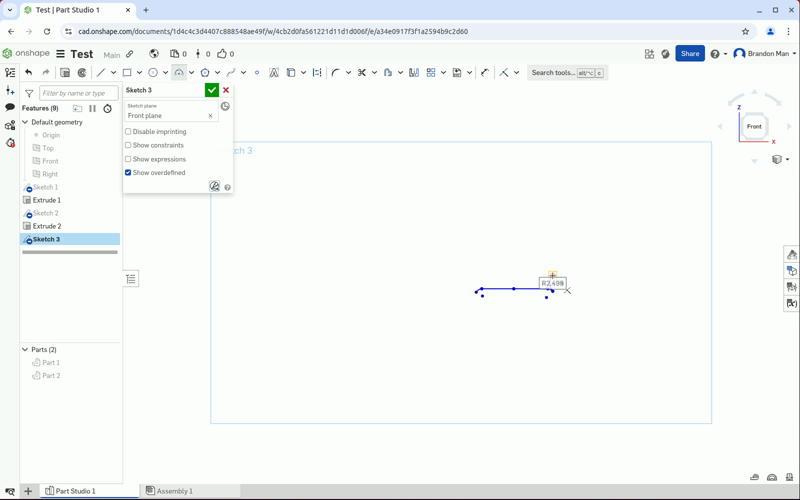
mouse_move(547, 276)
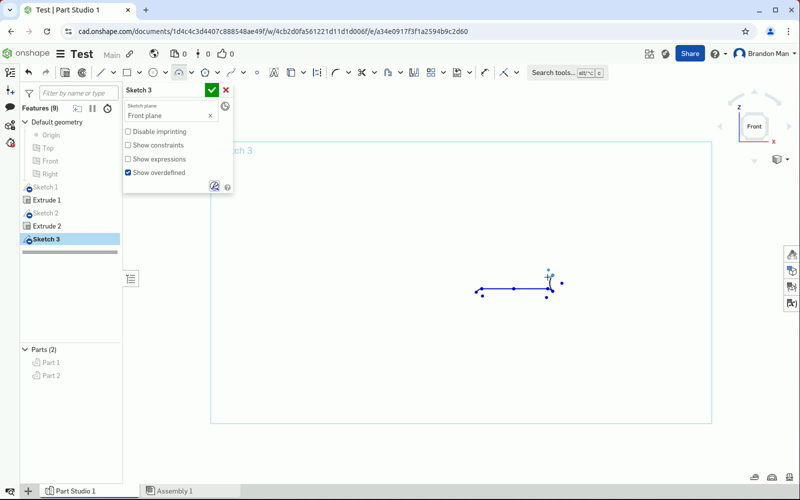
scroll(6)
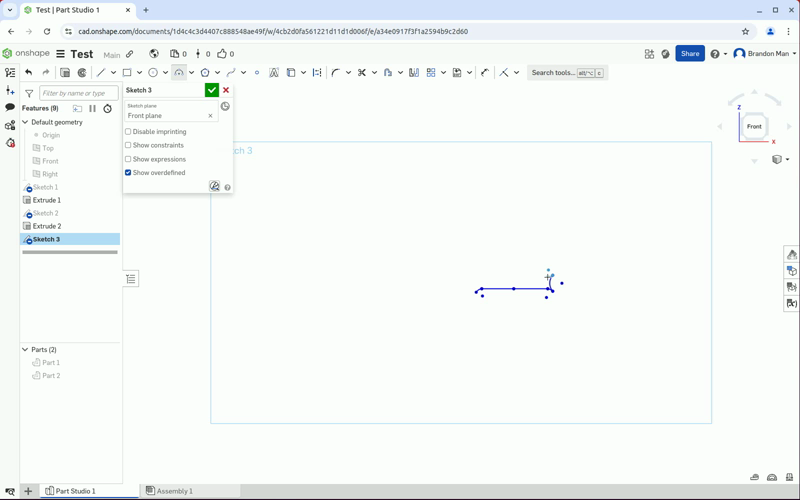
scroll(6)
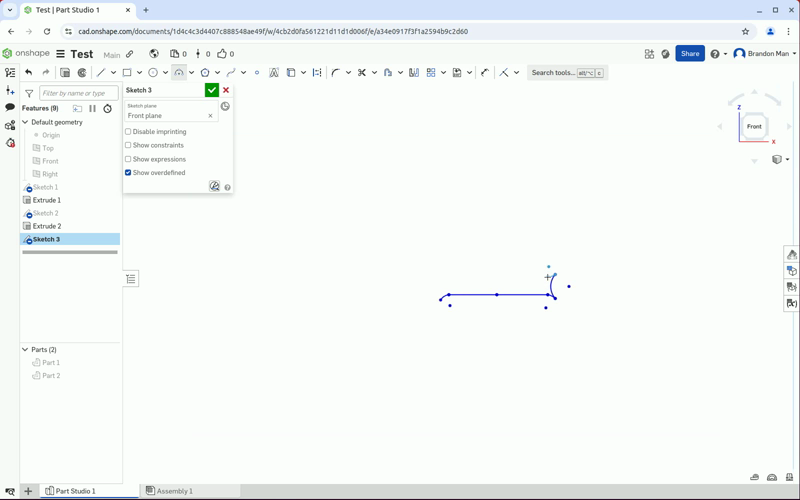
scroll(6)
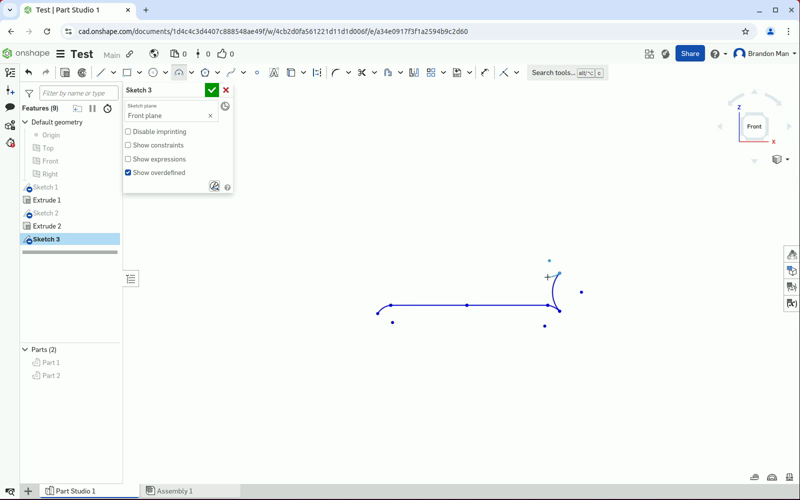
scroll(6)
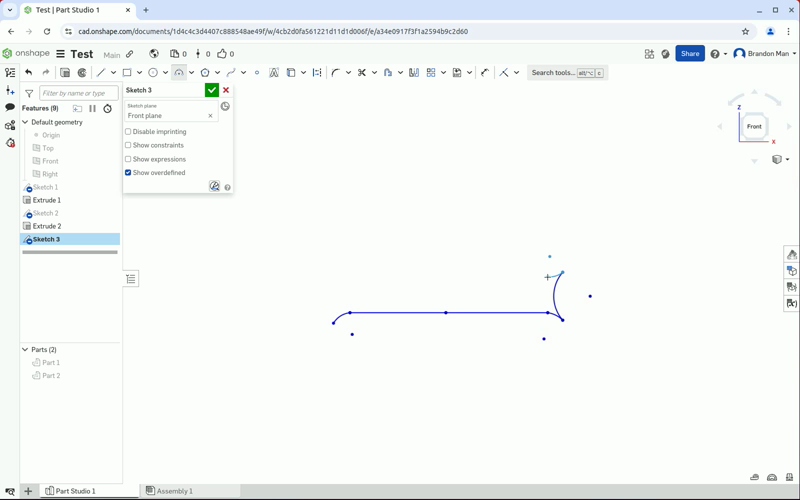
scroll(6)
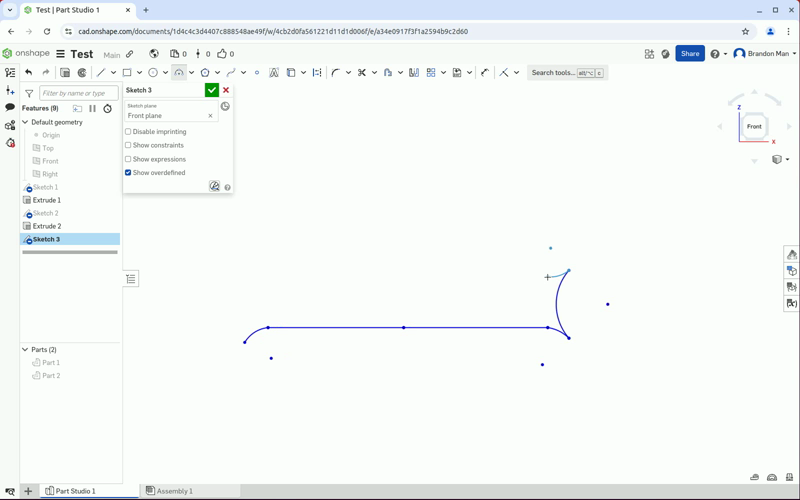
scroll(6)
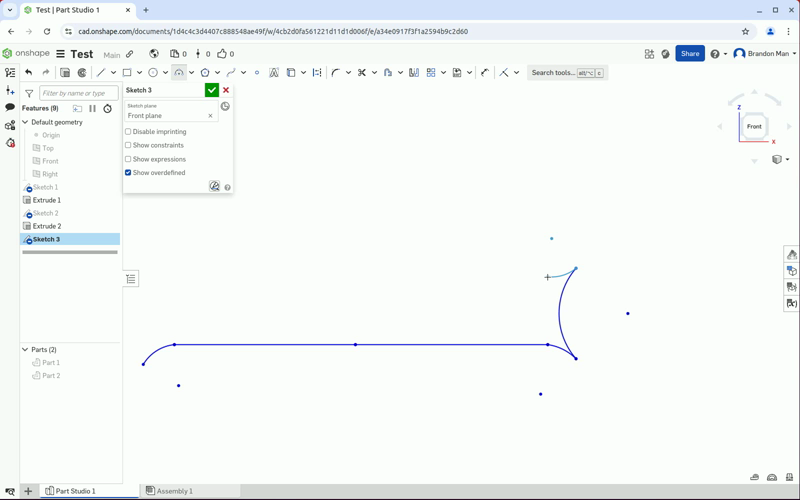
scroll(6)
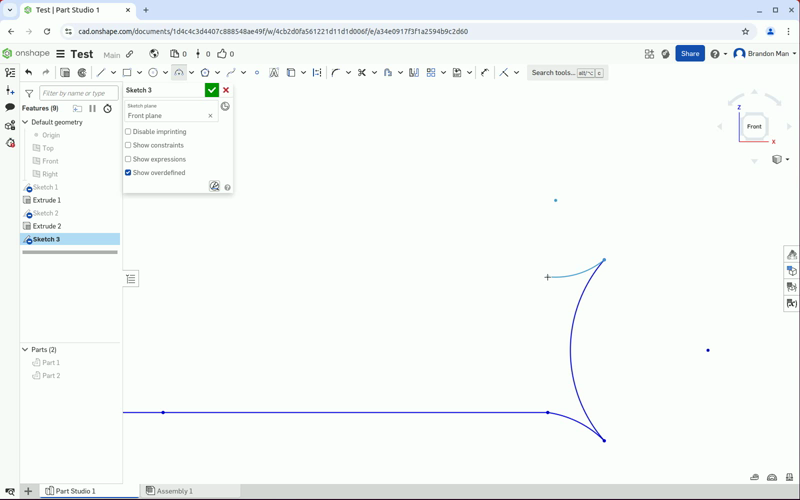
click(547, 276)
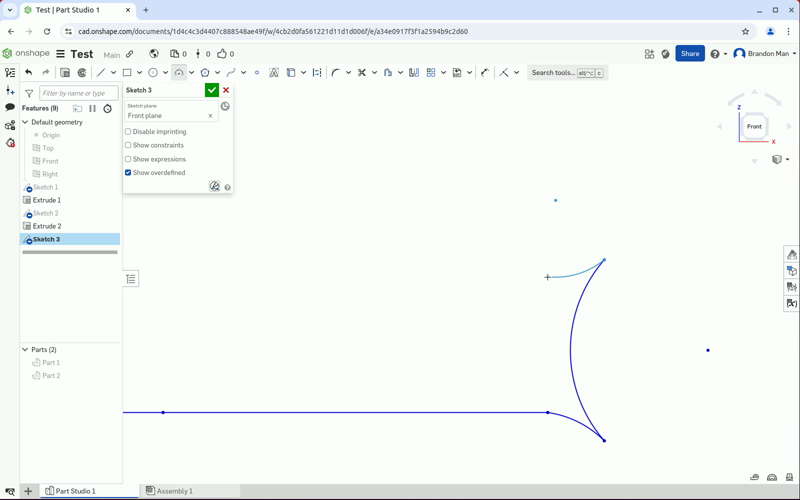
scroll(-6)
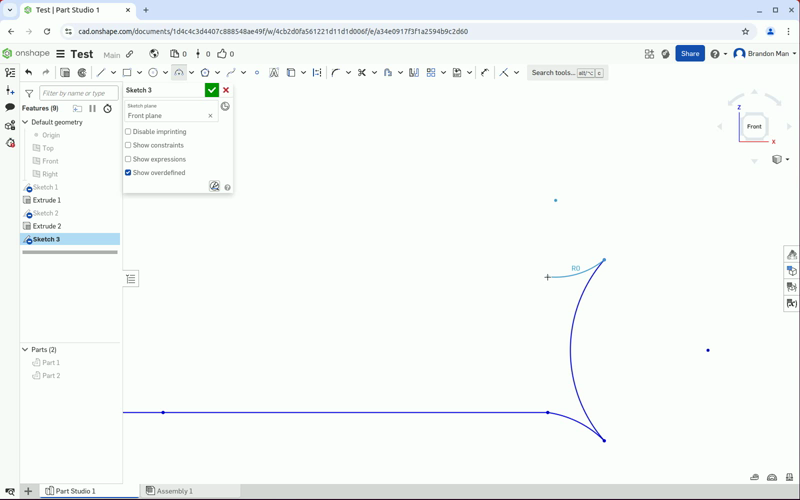
scroll(-6)
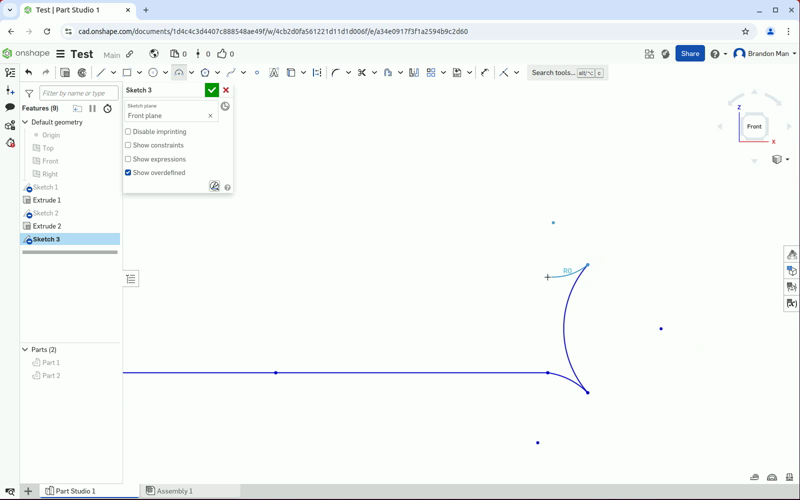
scroll(-6)
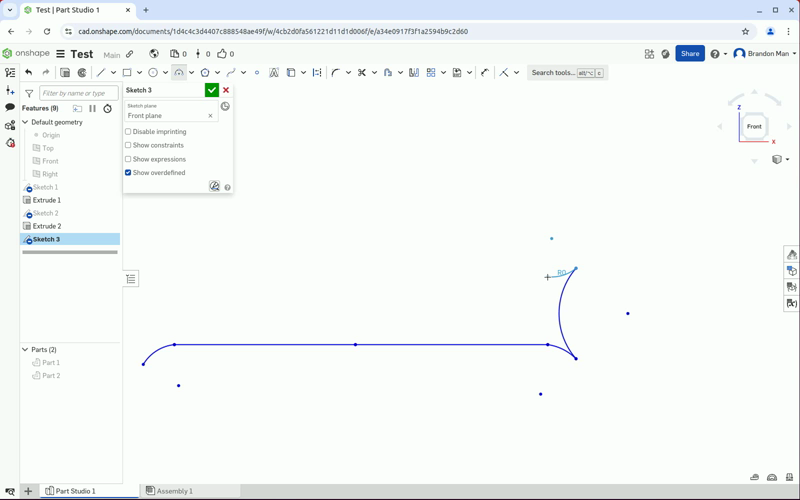
scroll(-6)
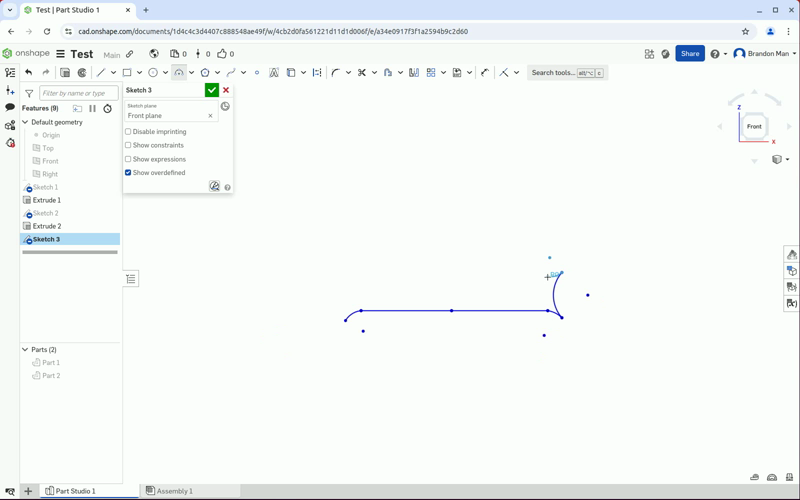
scroll(-6)
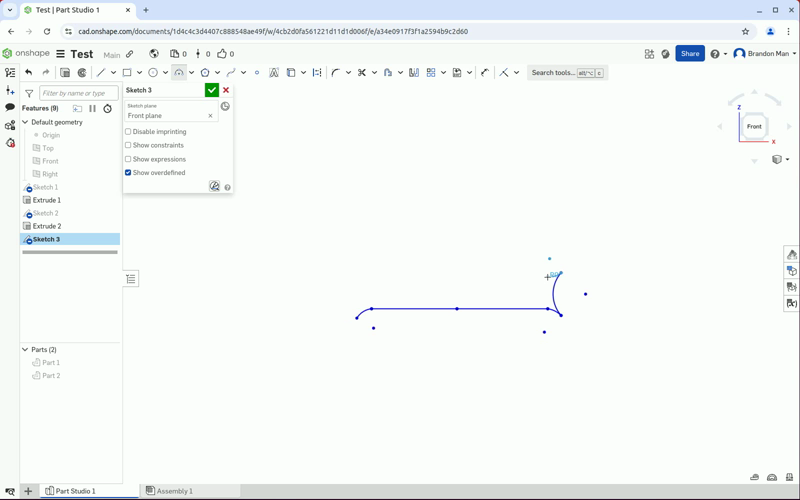
scroll(-6)
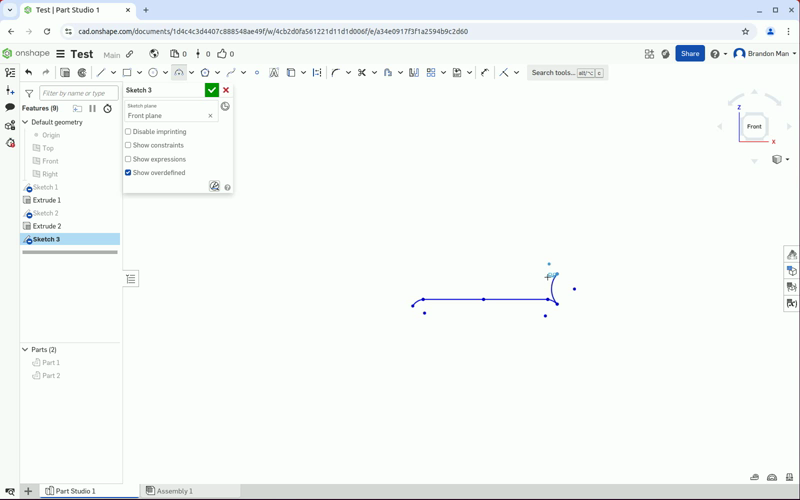
scroll(-6)
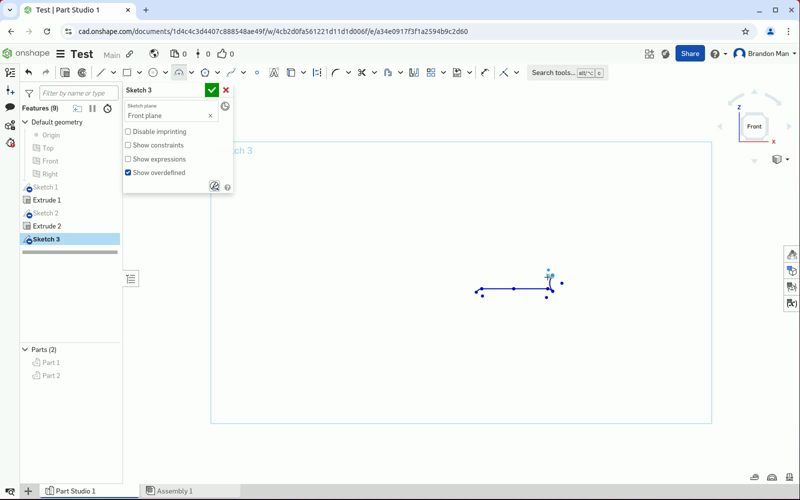
mouse_move(550, 275)
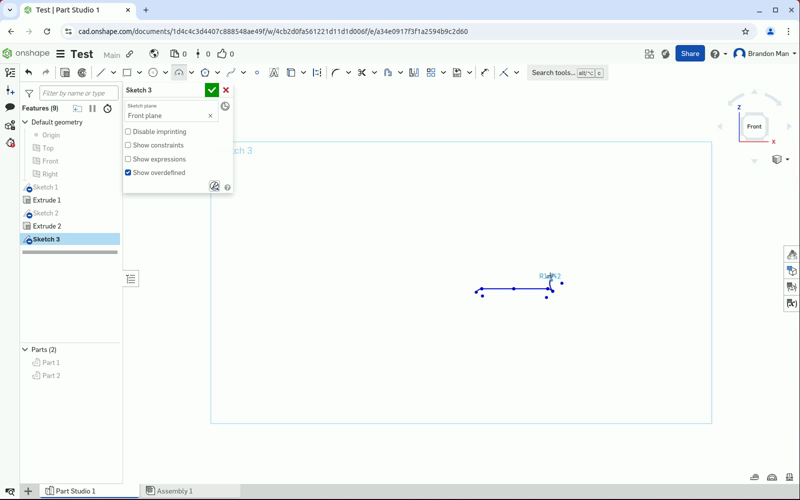
scroll(6)
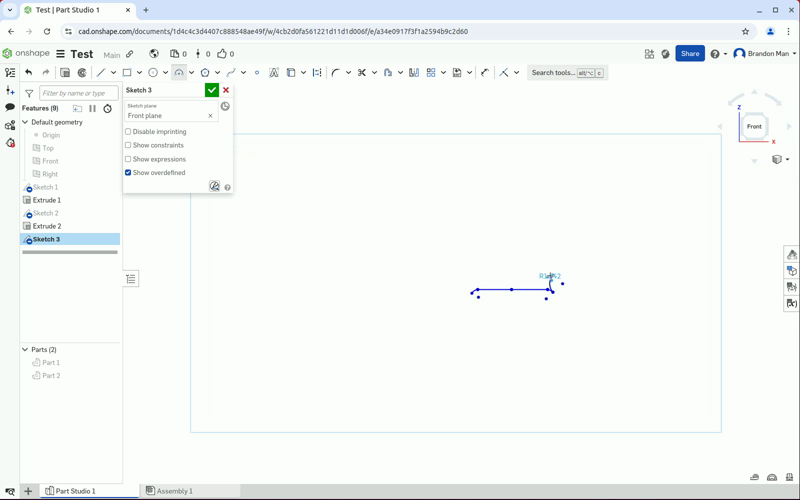
scroll(6)
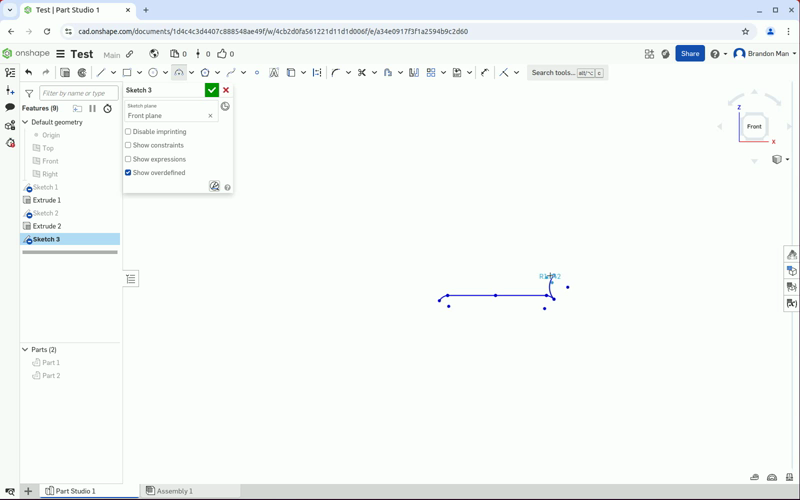
scroll(6)
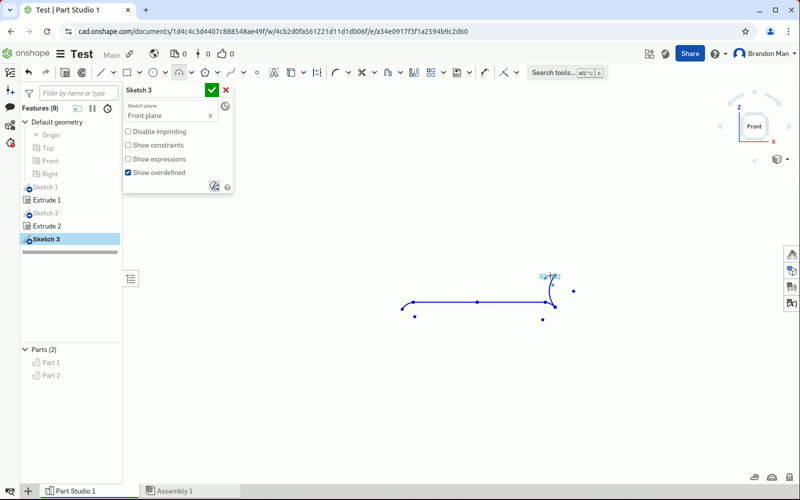
scroll(6)
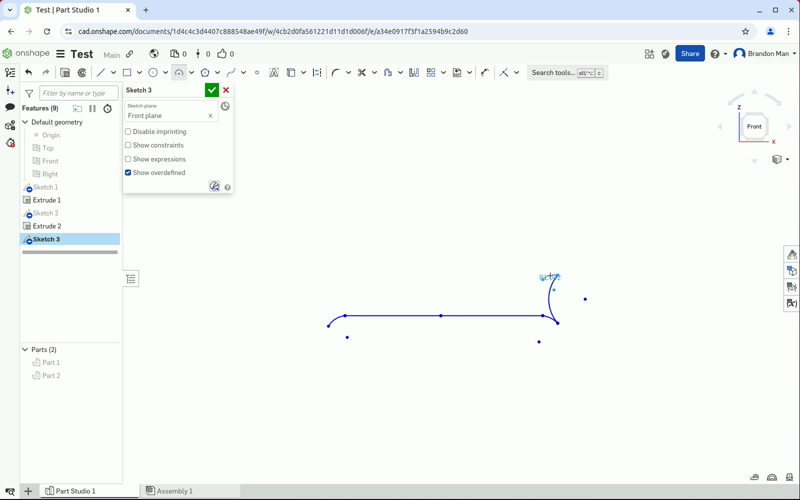
scroll(6)
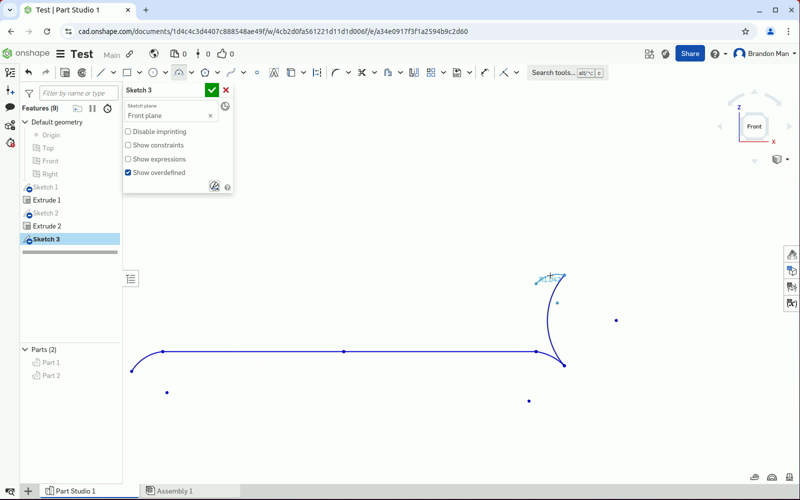
scroll(6)
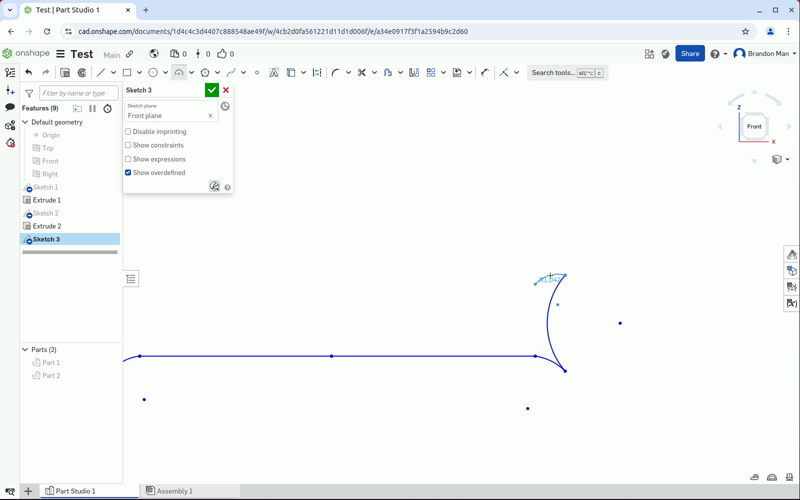
scroll(6)
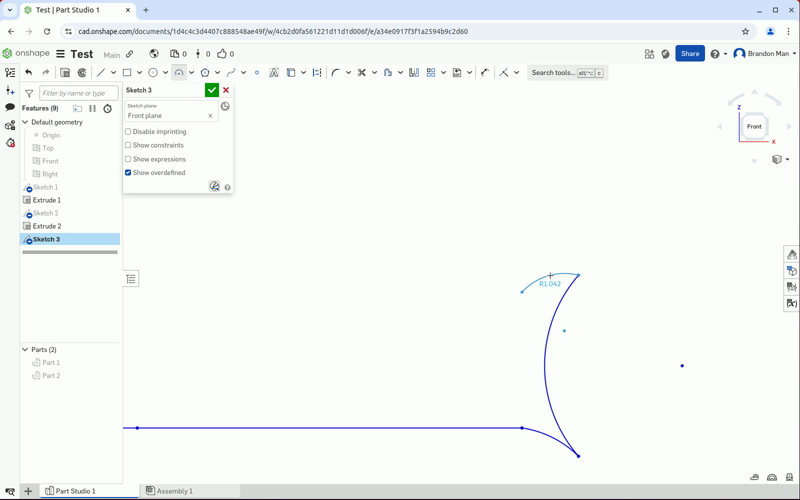
click(550, 275)
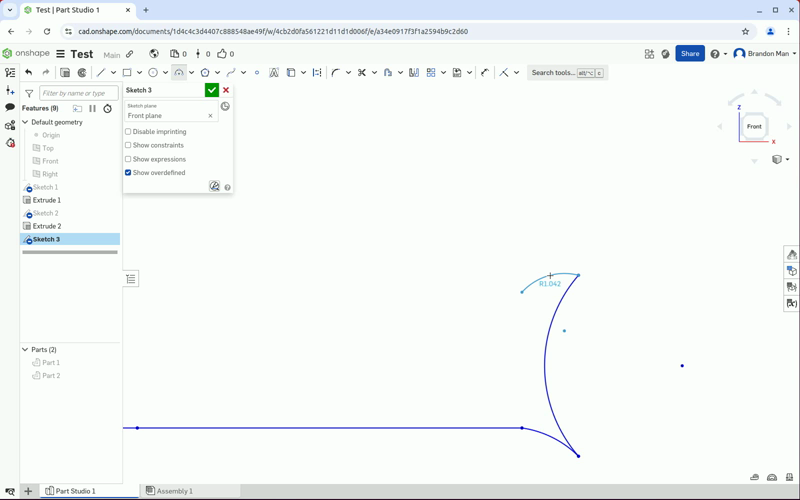
scroll(-6)
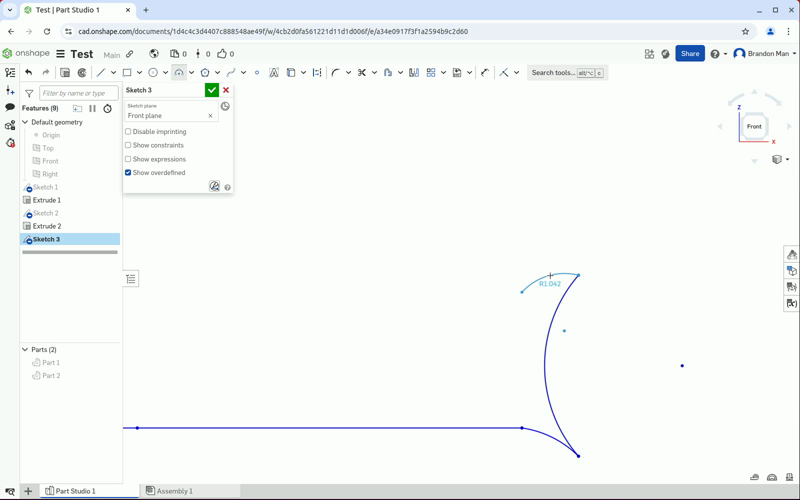
scroll(-6)
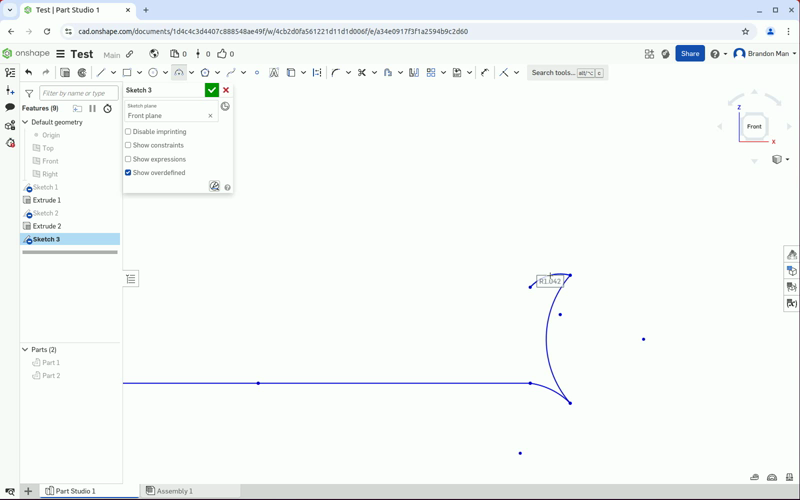
scroll(-6)
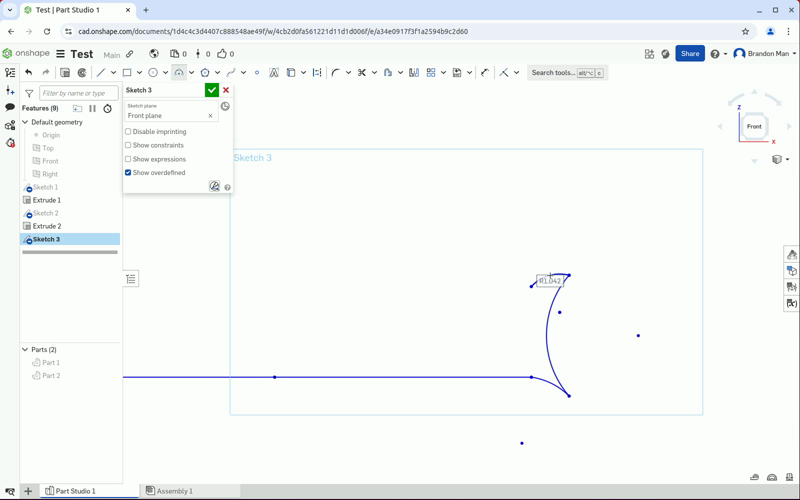
scroll(-6)
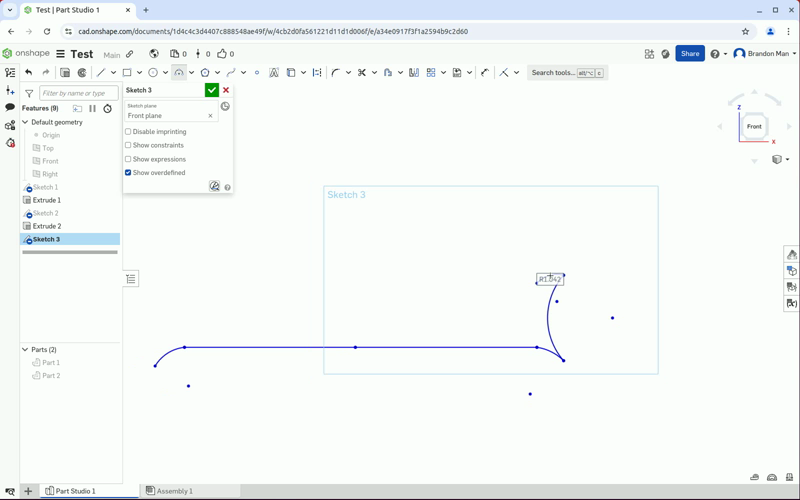
scroll(-6)
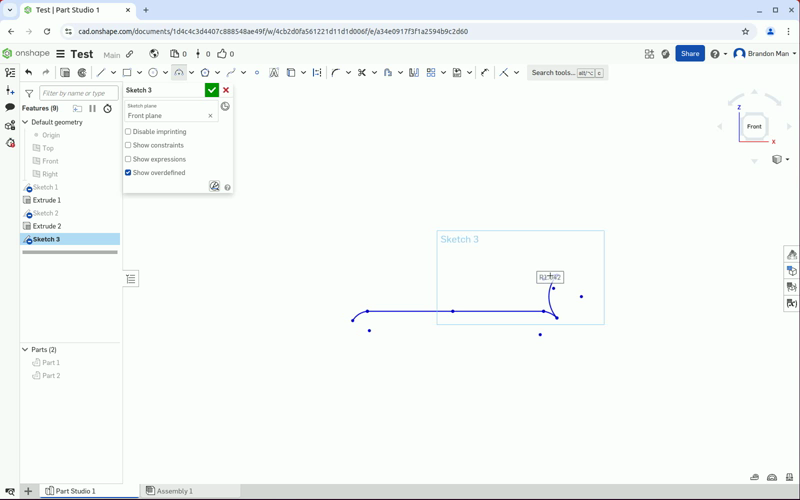
scroll(-6)
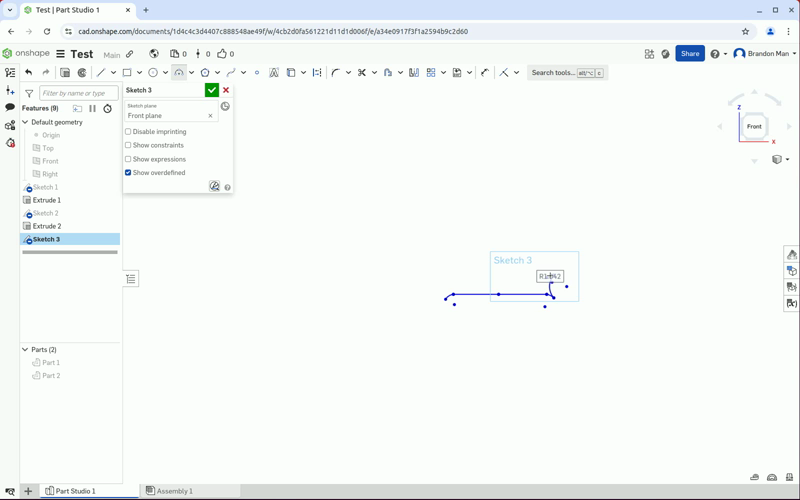
scroll(-6)
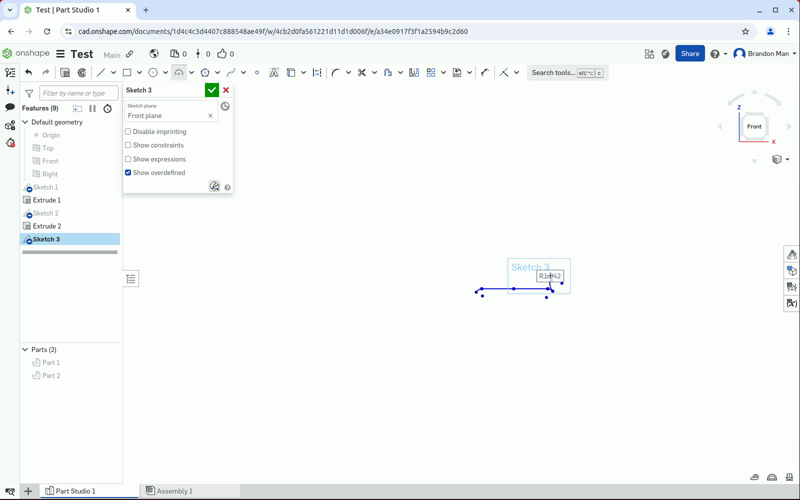
key_up(shift)
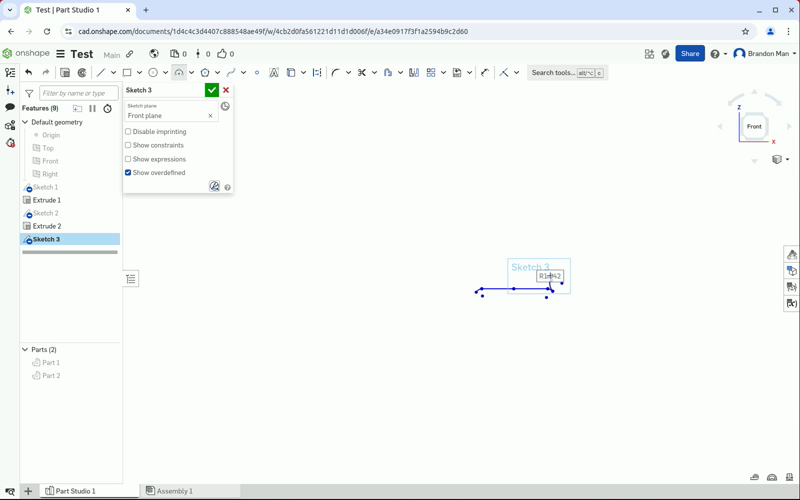
key(esc)
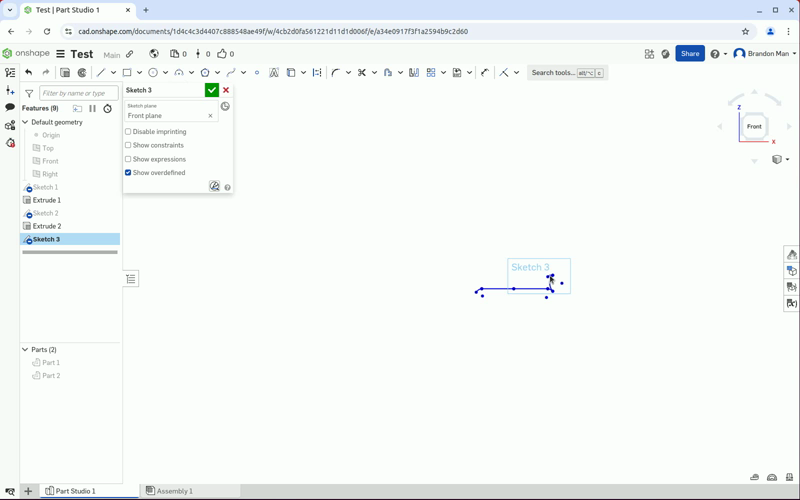
key(l)
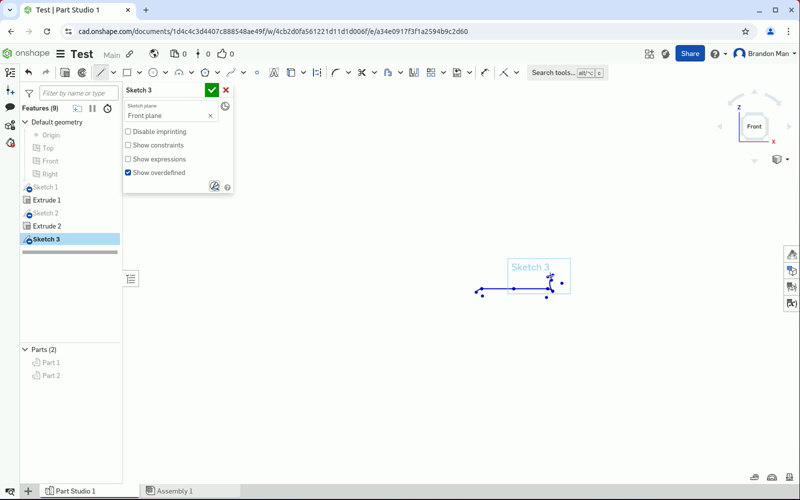
mouse_move(547, 276)
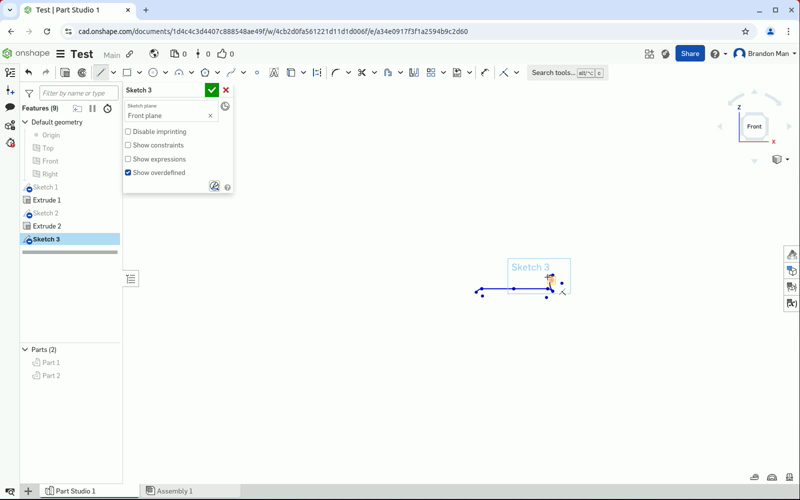
scroll(6)
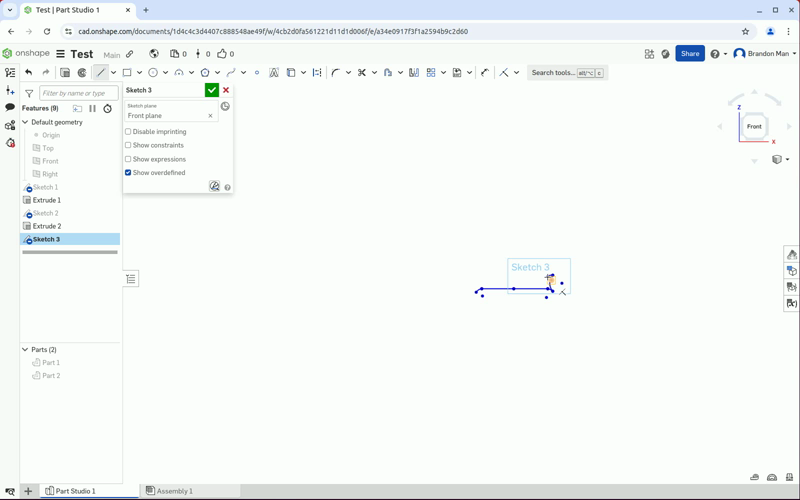
scroll(6)
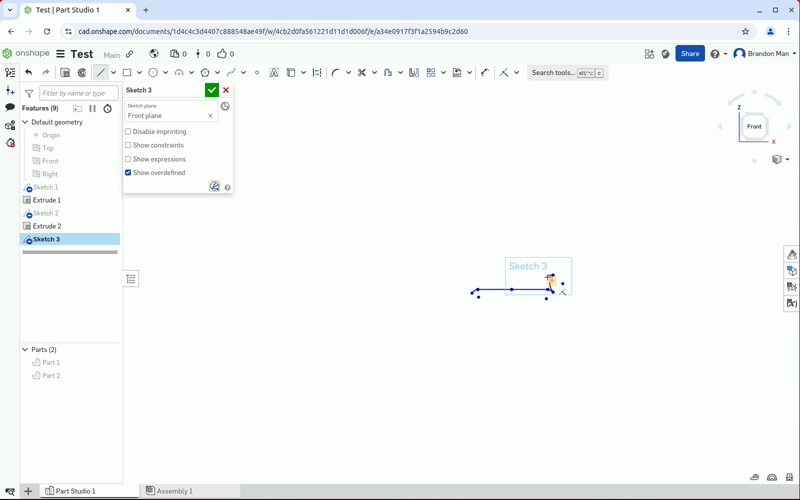
scroll(6)
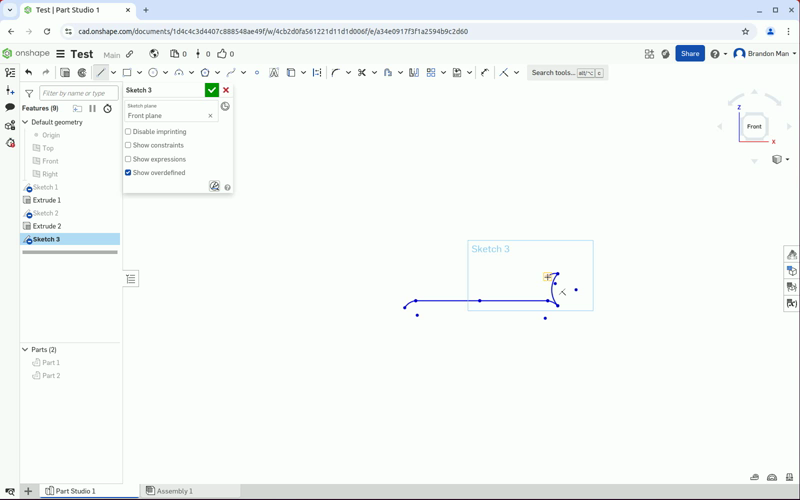
scroll(6)
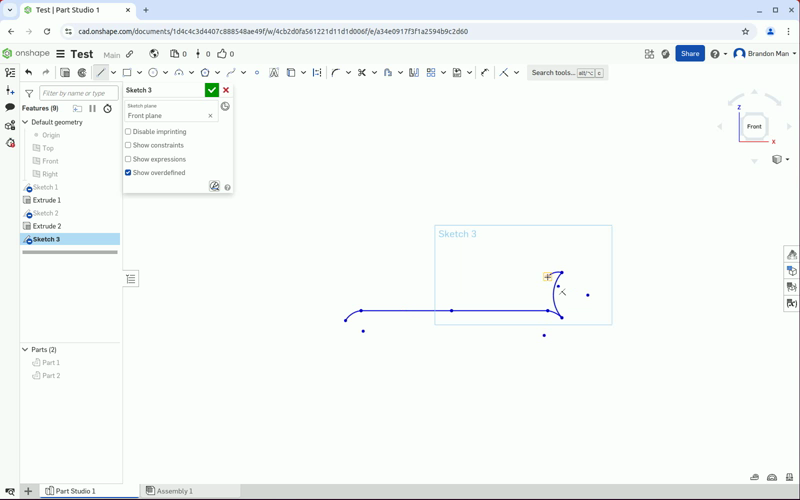
scroll(6)
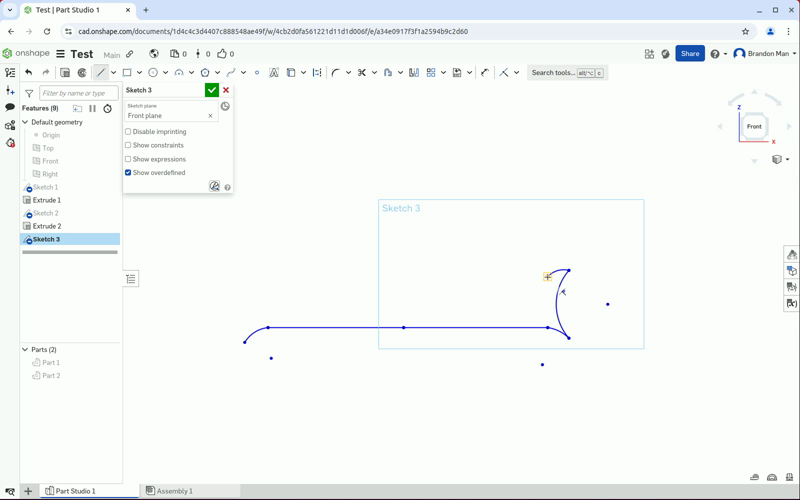
scroll(6)
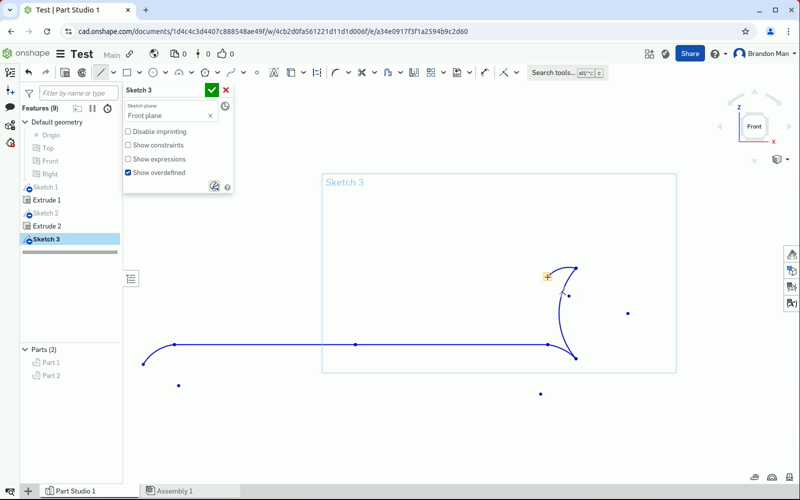
scroll(6)
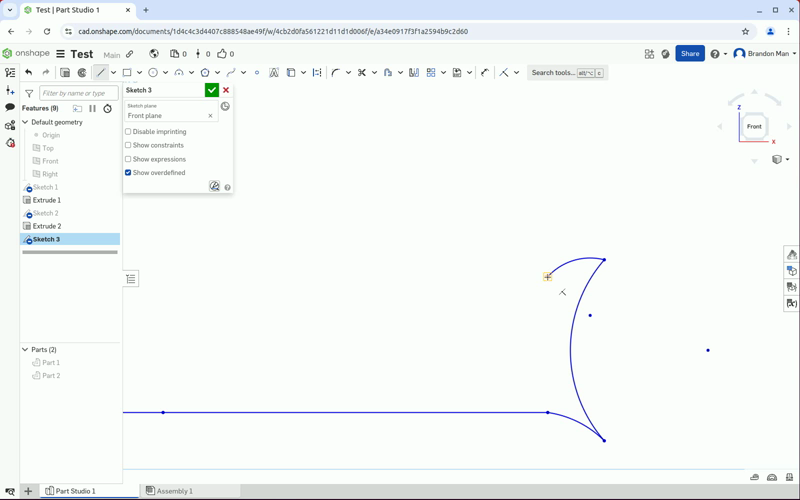
click(547, 276)
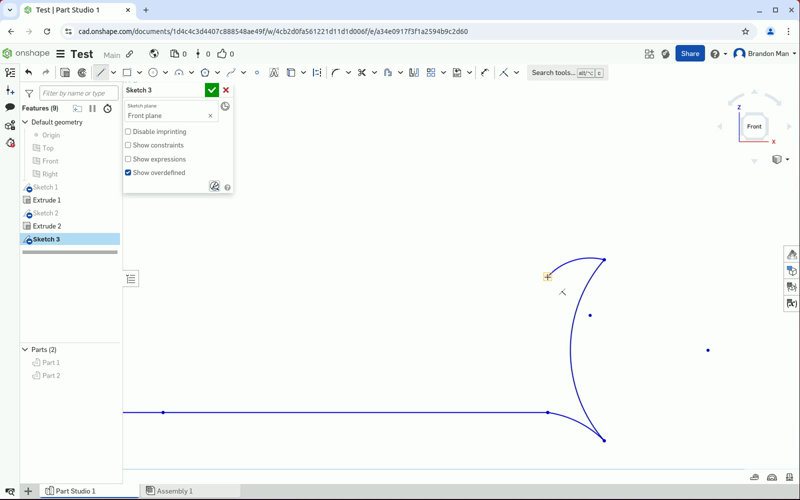
scroll(-6)
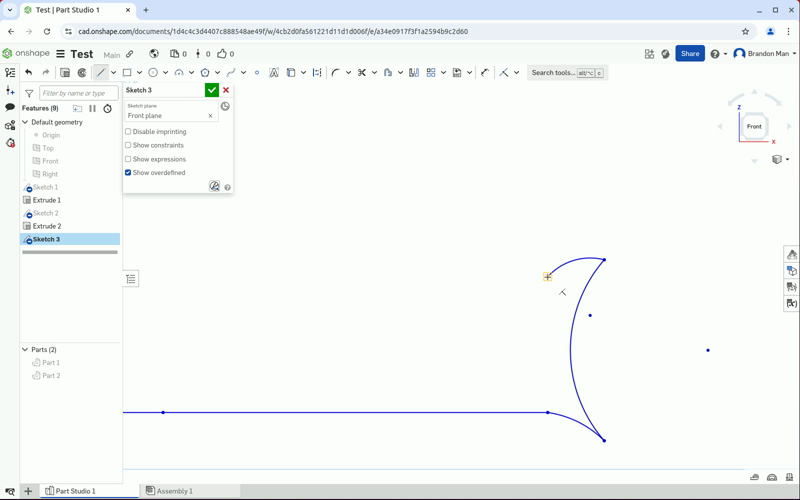
scroll(-6)
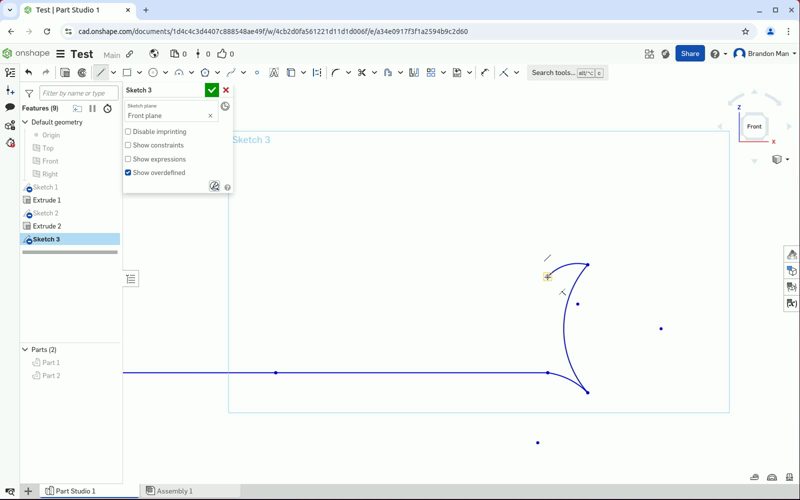
scroll(-6)
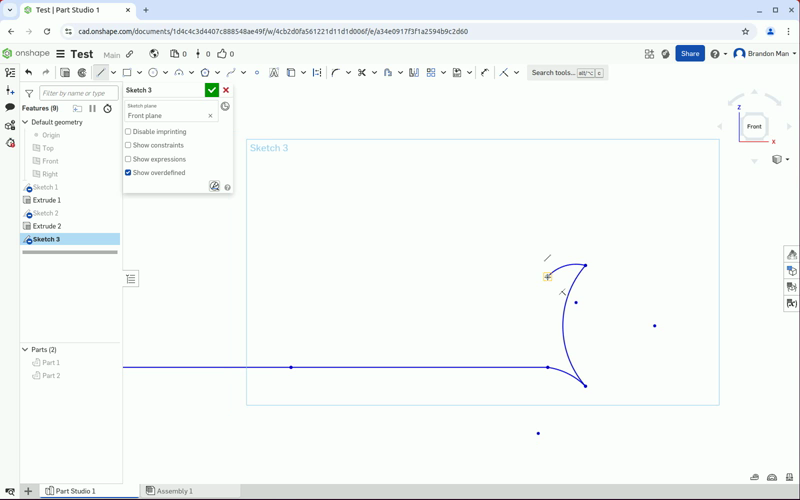
scroll(-6)
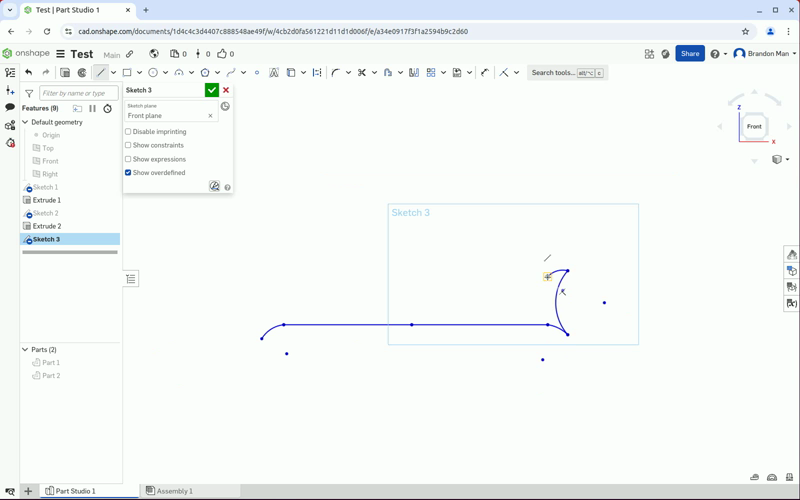
scroll(-6)
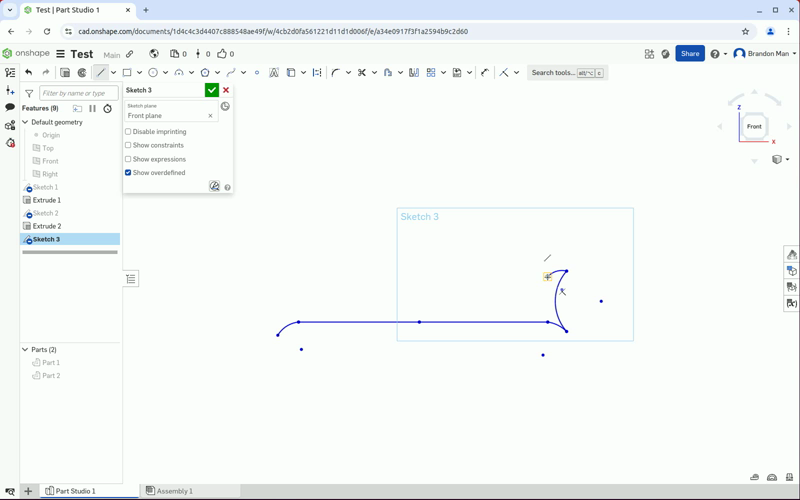
scroll(-6)
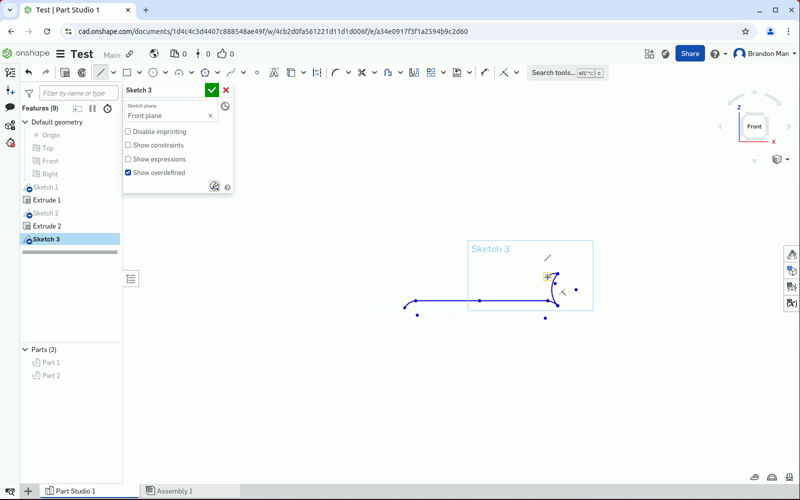
scroll(-6)
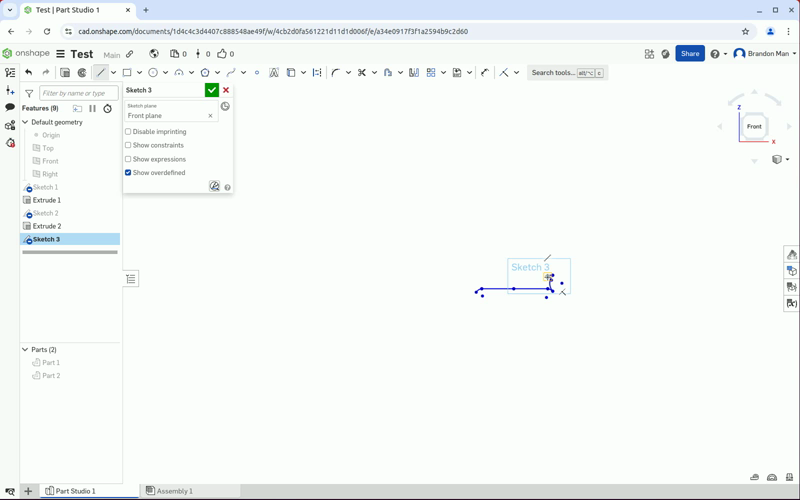
key_down(shift)
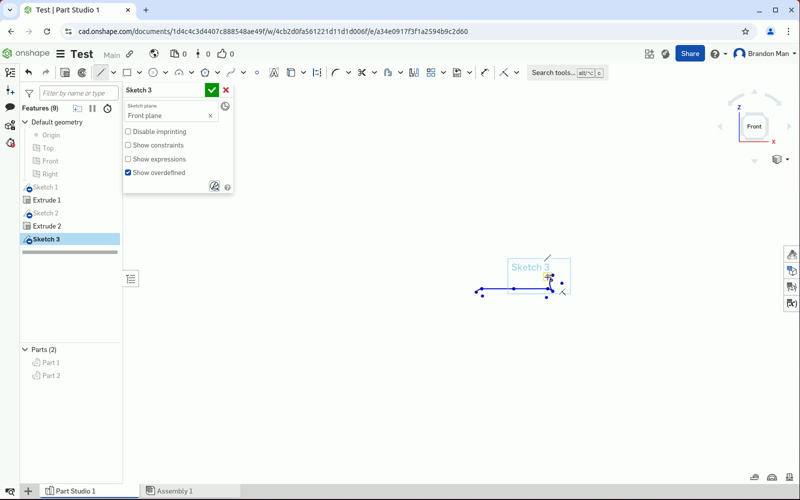
mouse_move(577, 276)
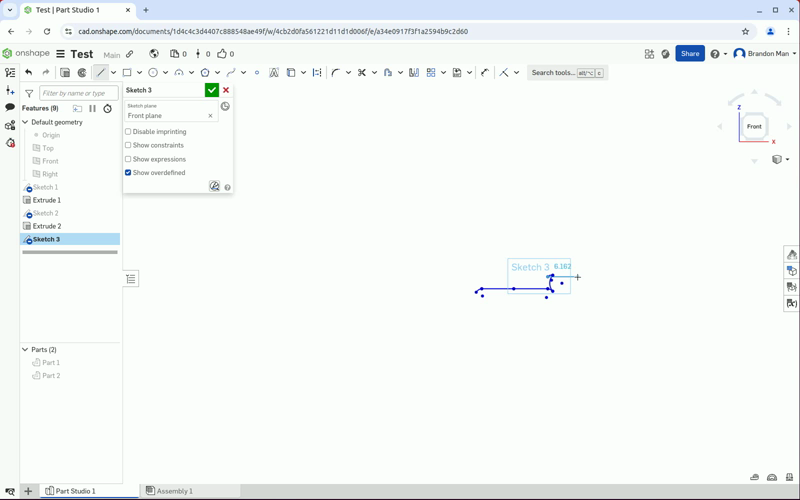
mouse_move(513, 276)
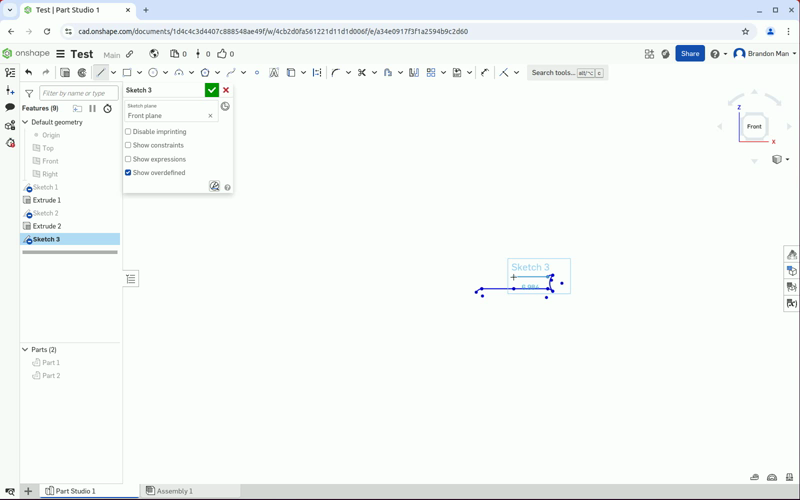
click(513, 276)
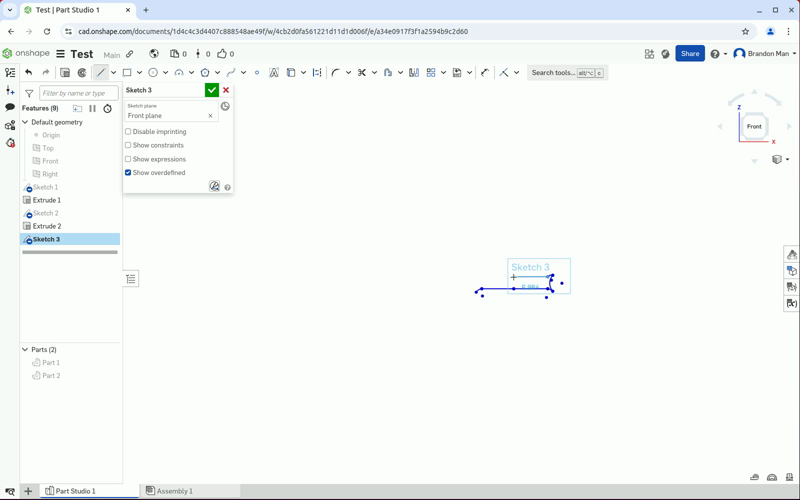
key_up(shift)
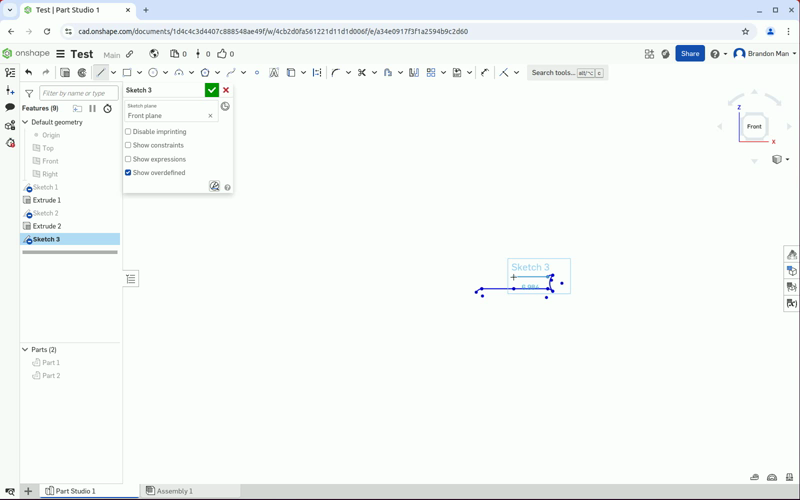
key_down(shift)
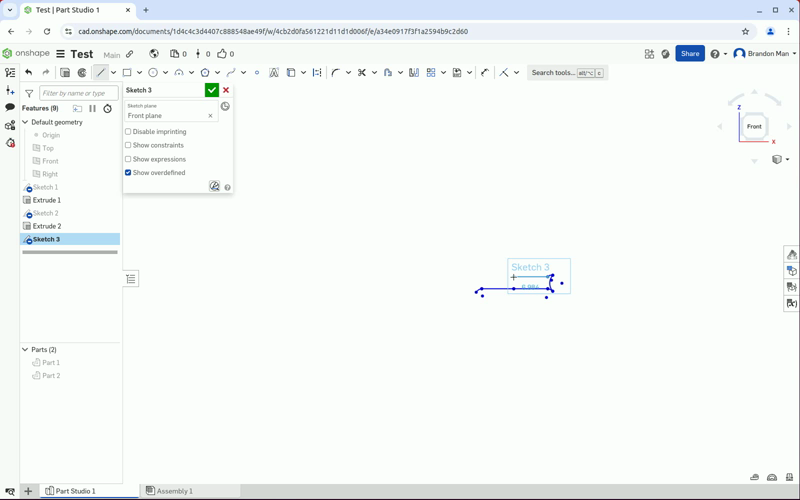
mouse_move(543, 276)
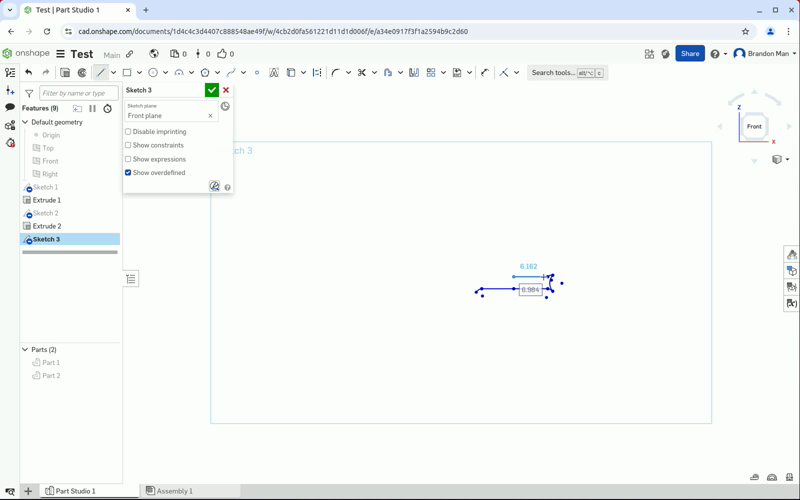
mouse_move(481, 276)
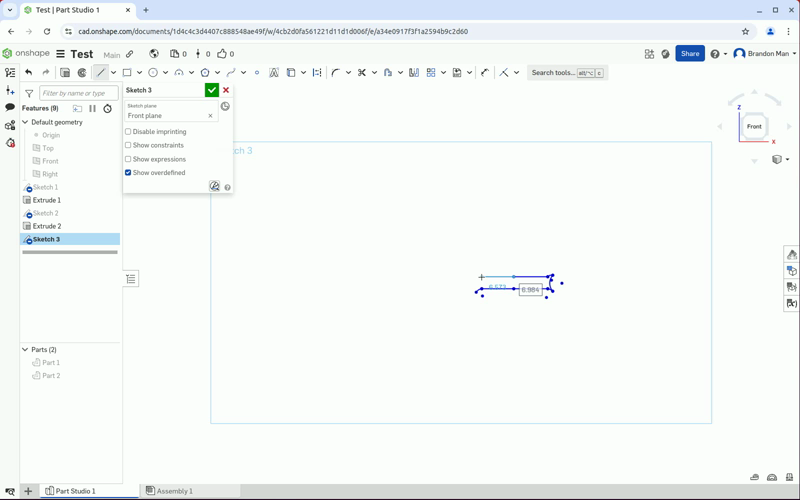
click(481, 276)
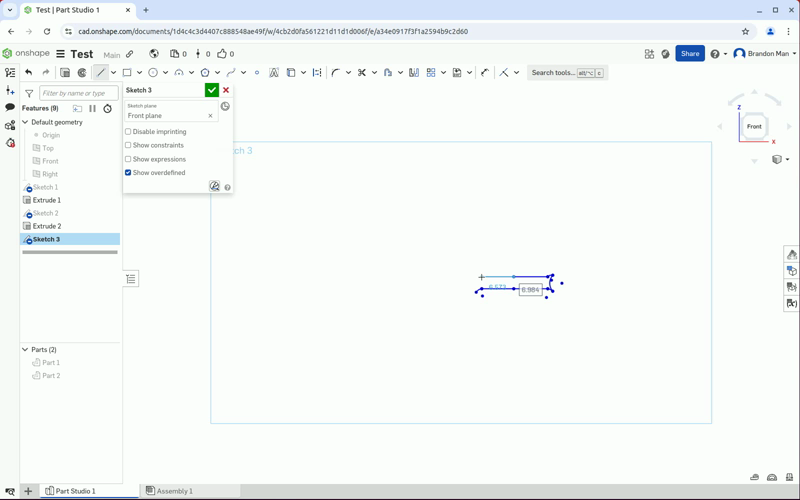
key_up(shift)
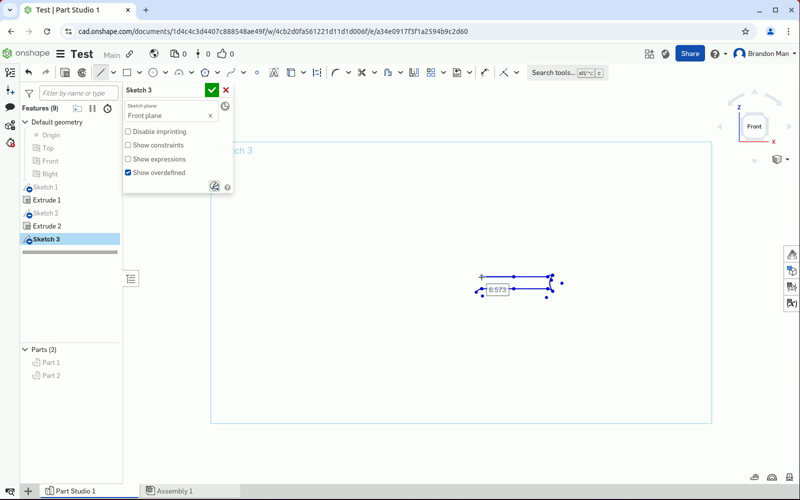
key(esc)
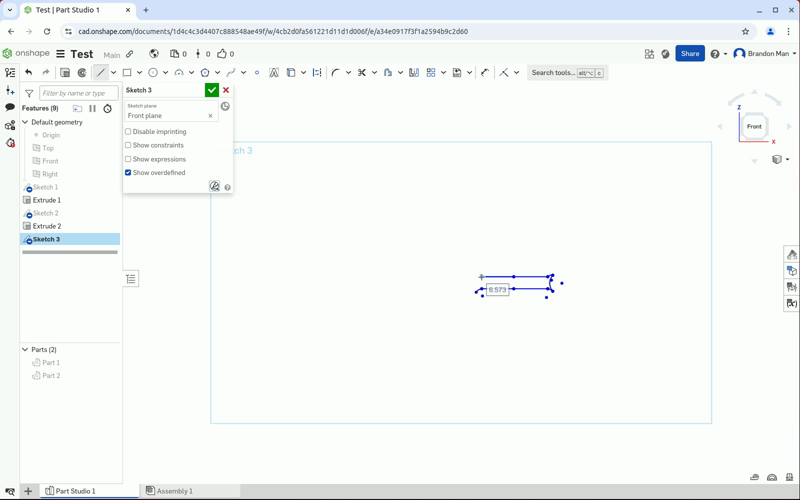
key(a)
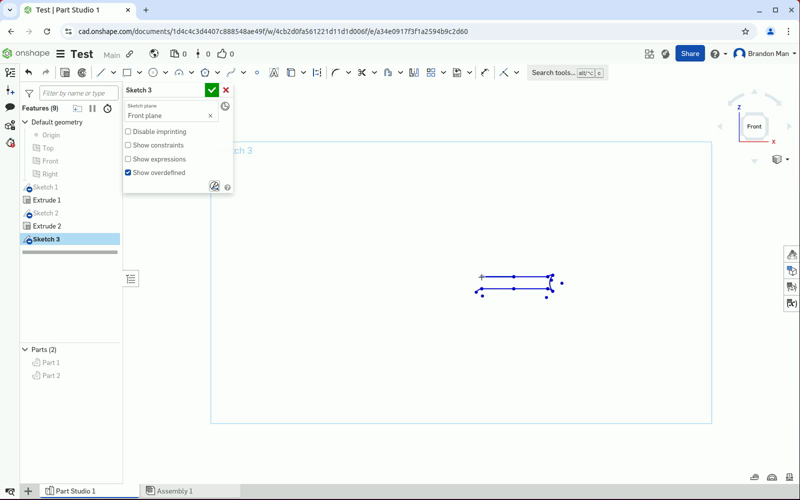
mouse_move(481, 276)
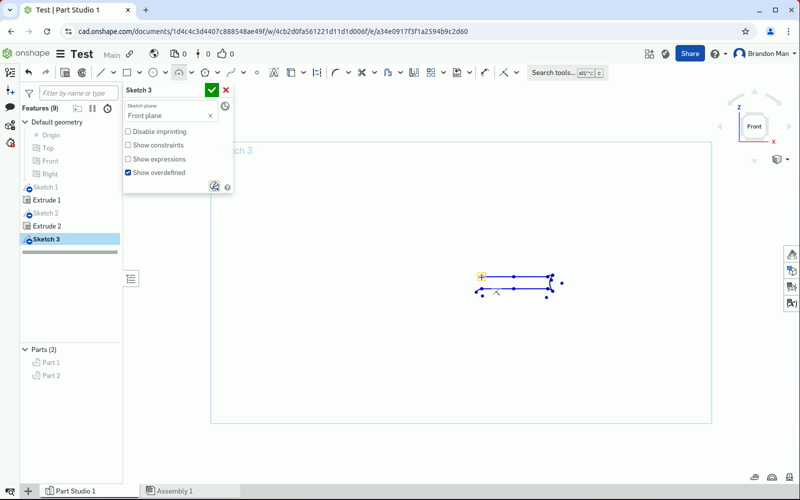
click(481, 276)
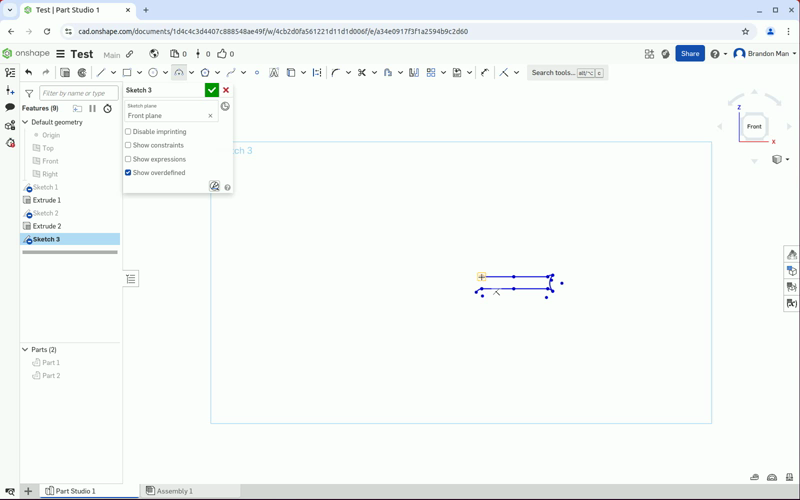
key_down(shift)
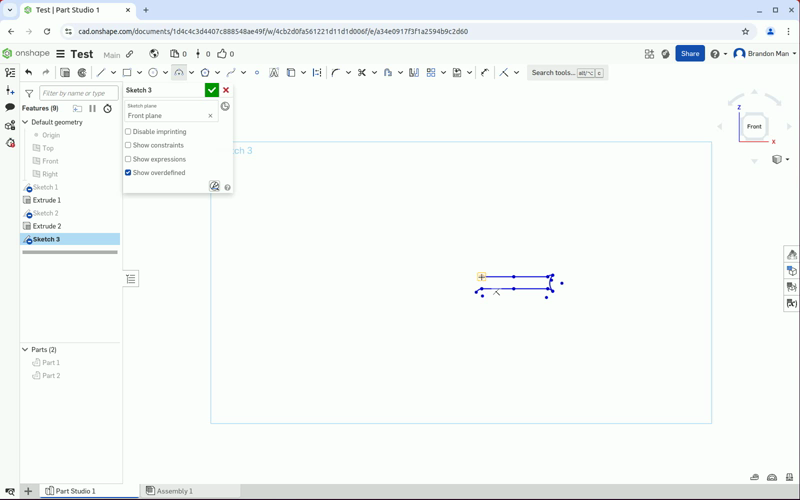
mouse_move(476, 273)
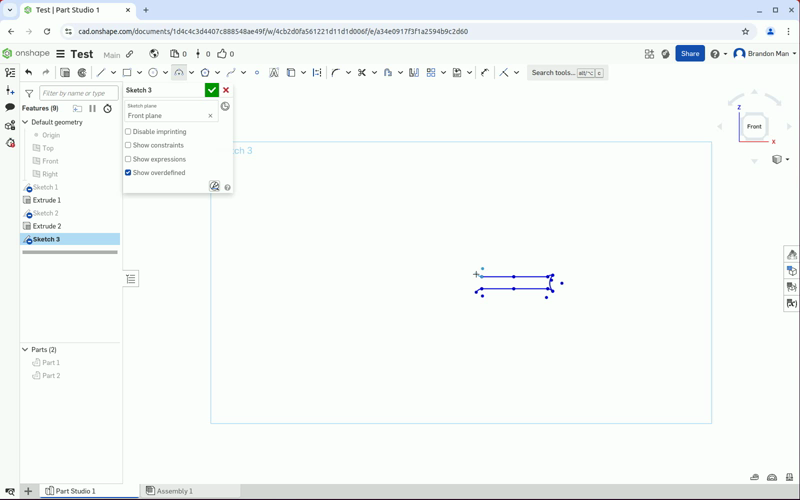
scroll(6)
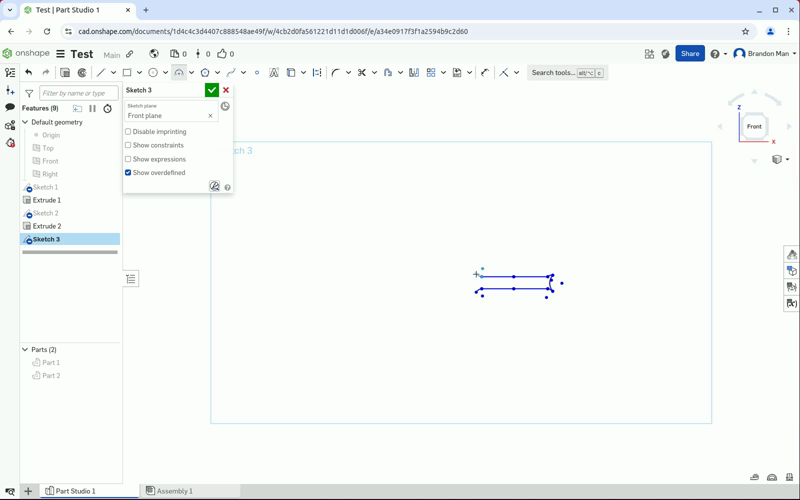
scroll(6)
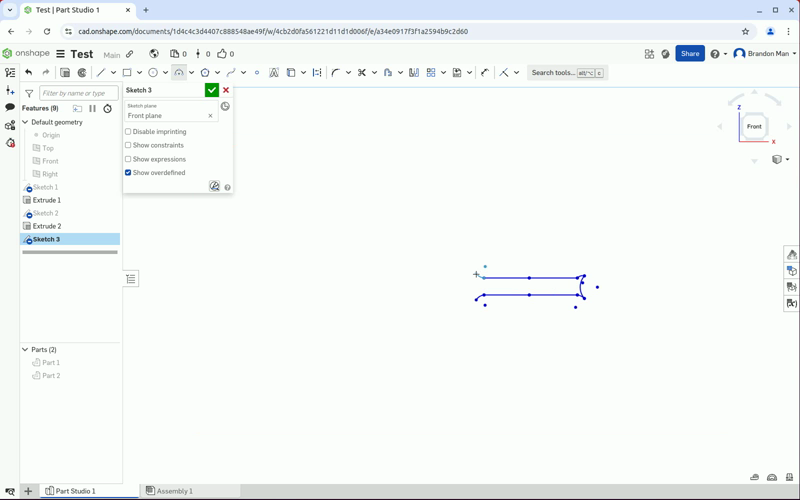
scroll(6)
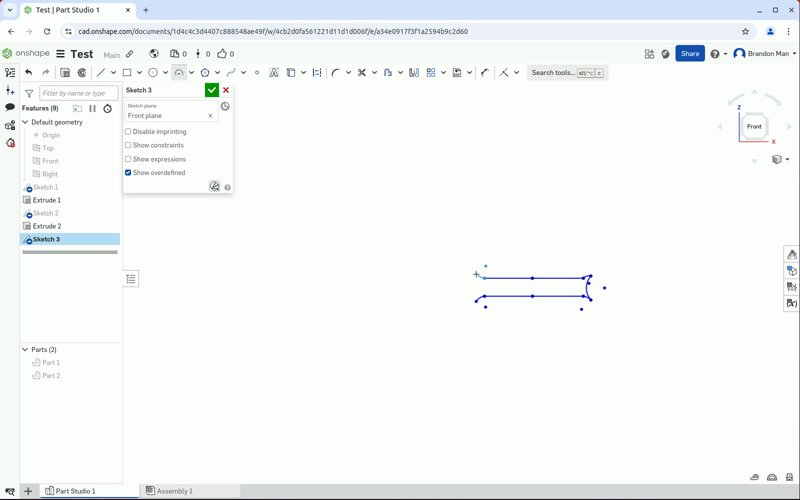
scroll(6)
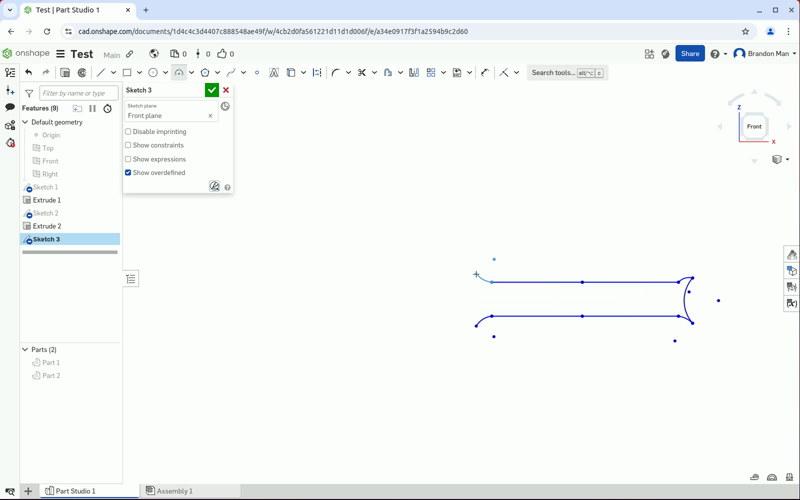
scroll(6)
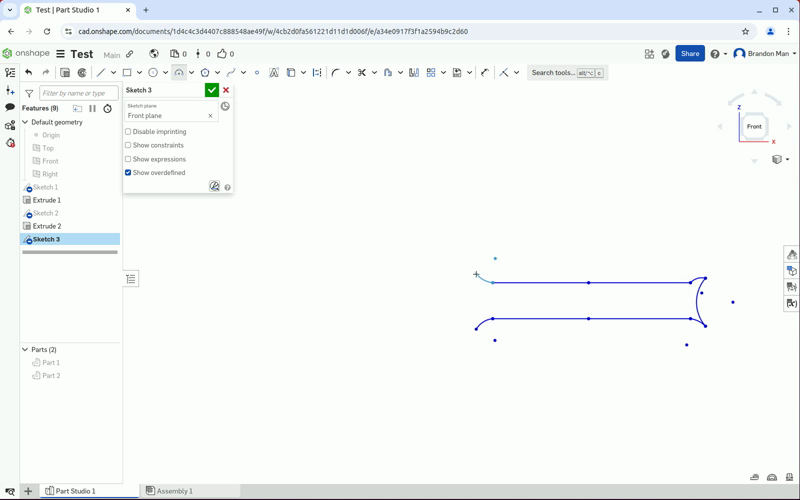
scroll(6)
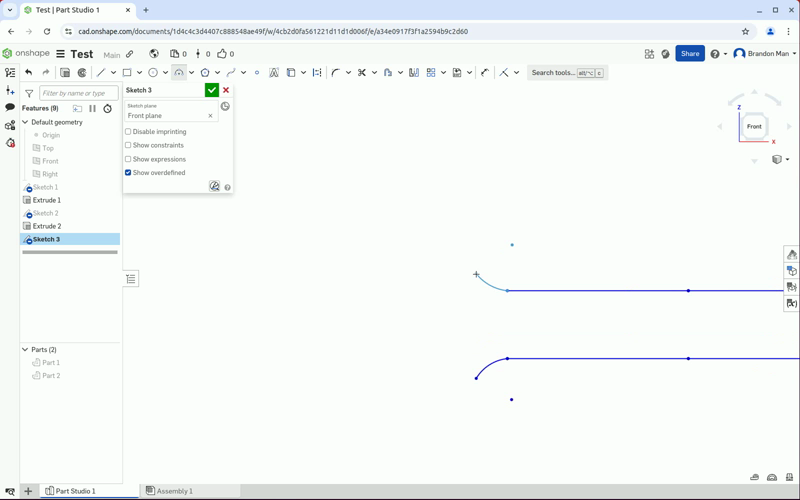
scroll(6)
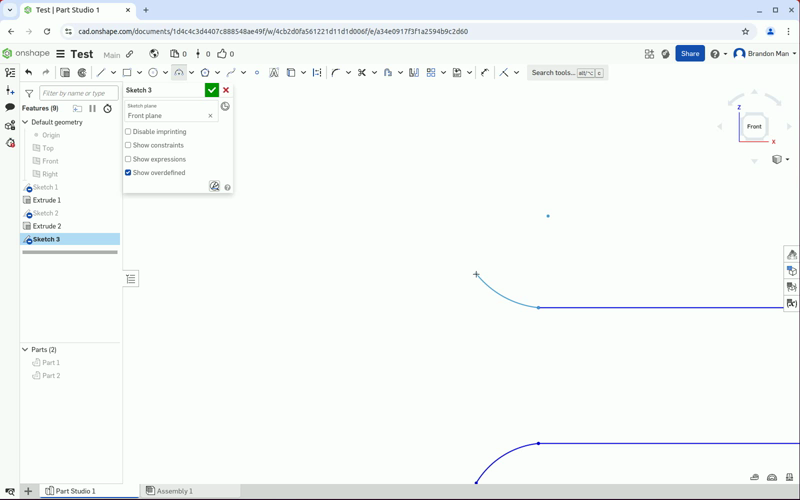
click(476, 273)
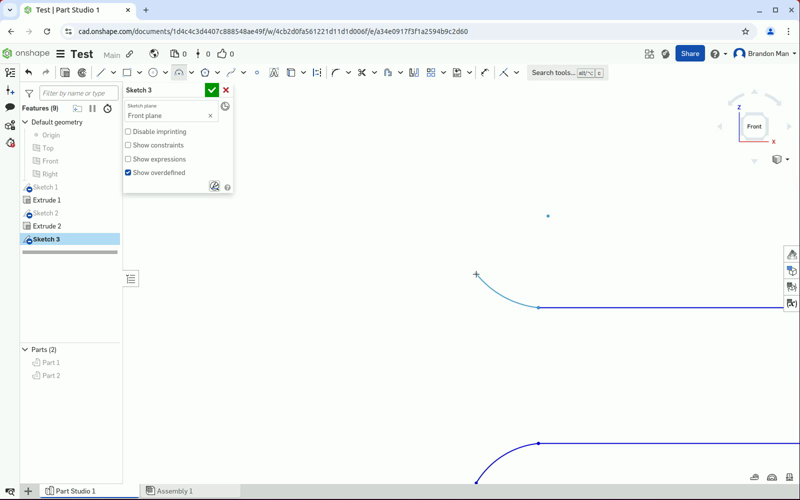
scroll(-6)
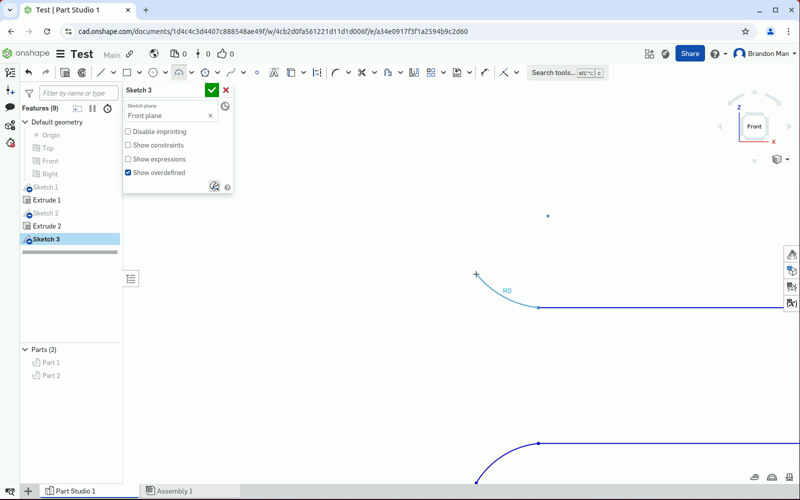
scroll(-6)
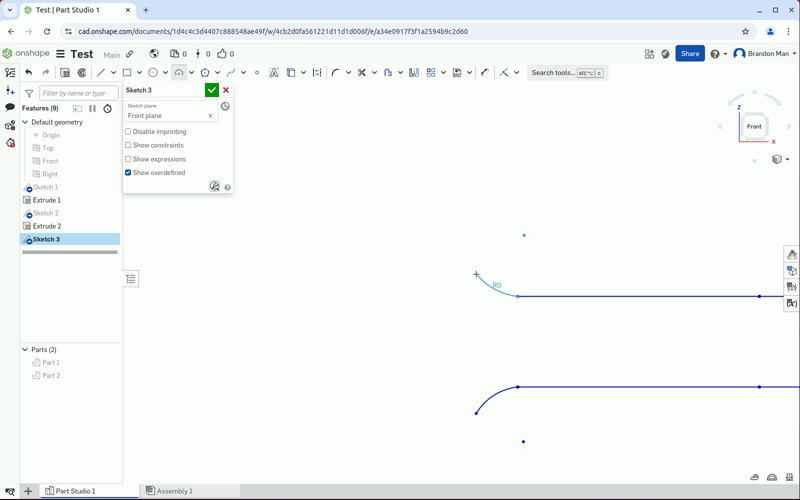
scroll(-6)
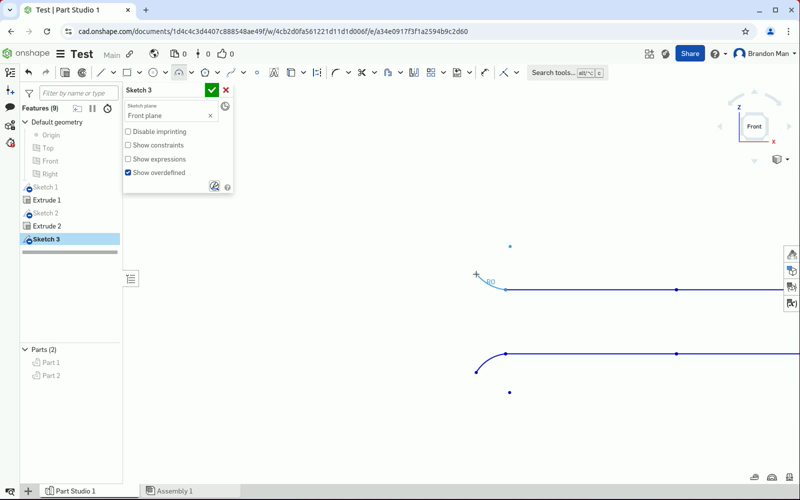
scroll(-6)
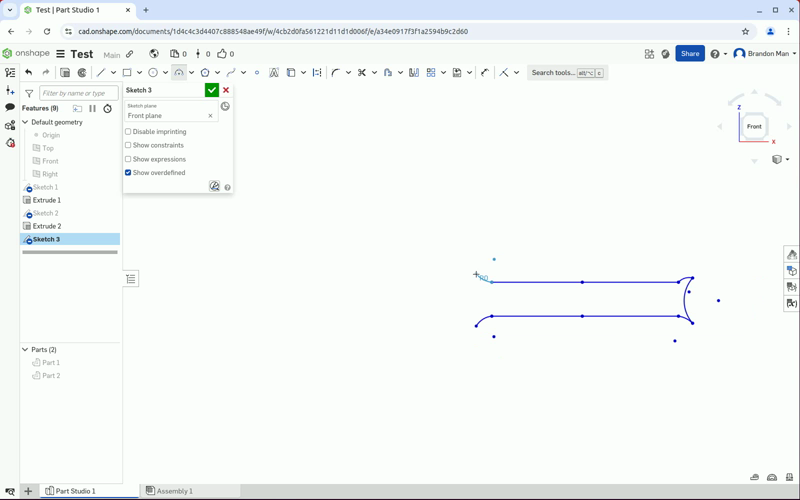
scroll(-6)
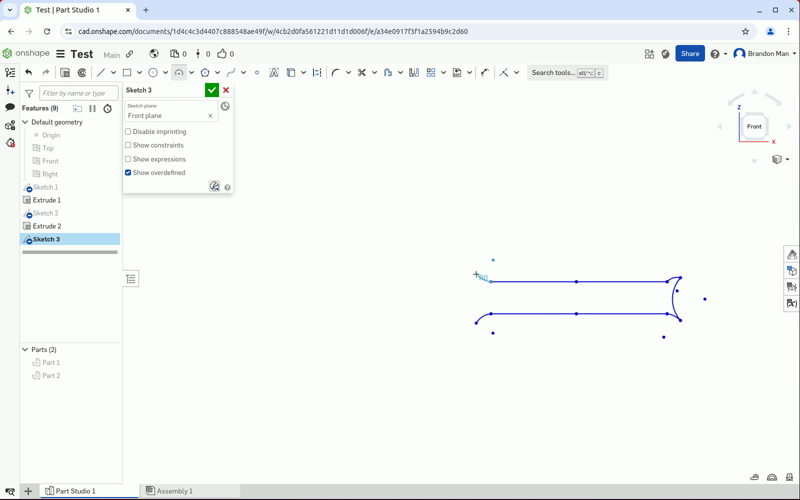
scroll(-6)
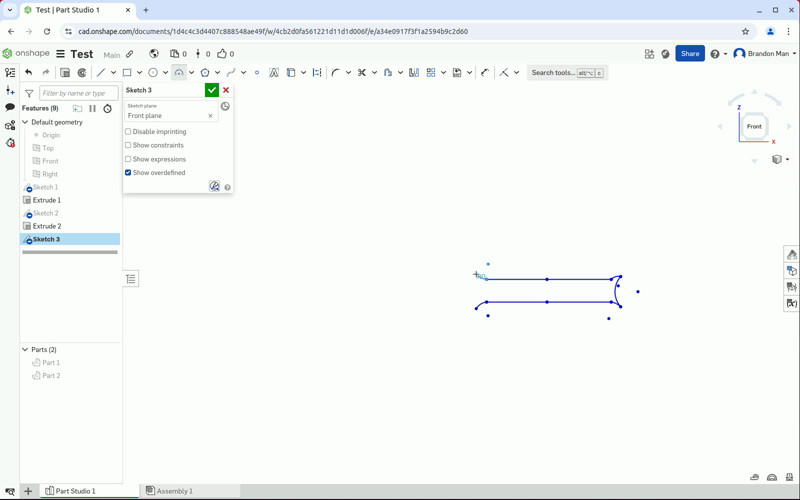
scroll(-6)
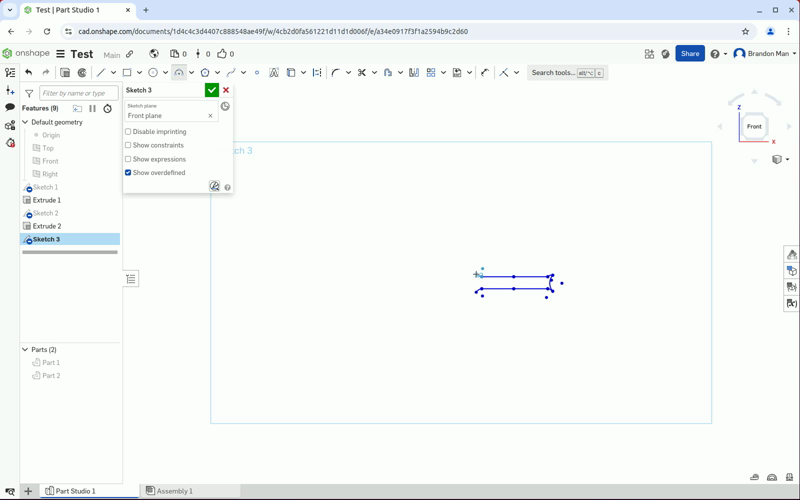
mouse_move(478, 276)
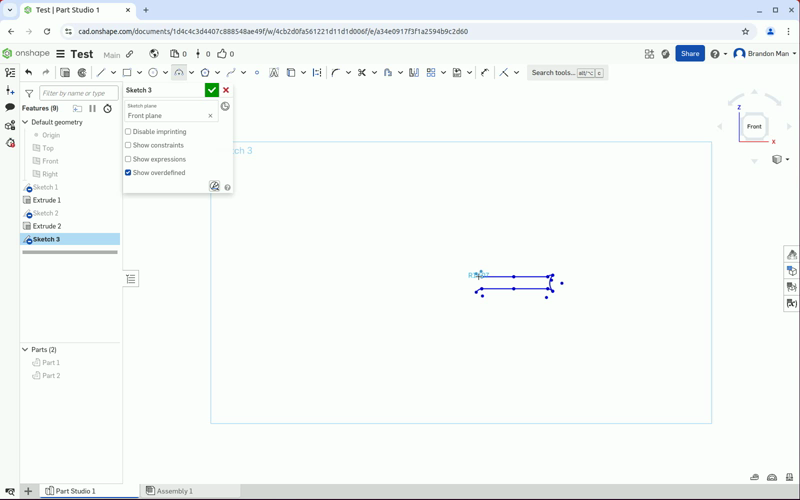
scroll(6)
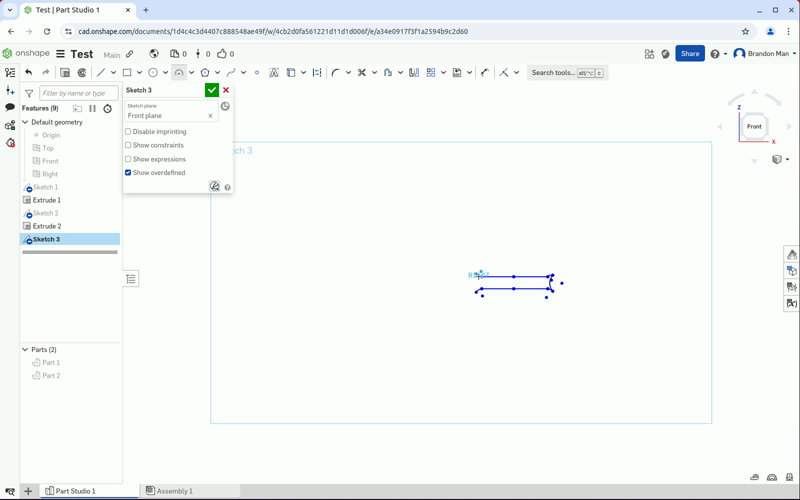
scroll(6)
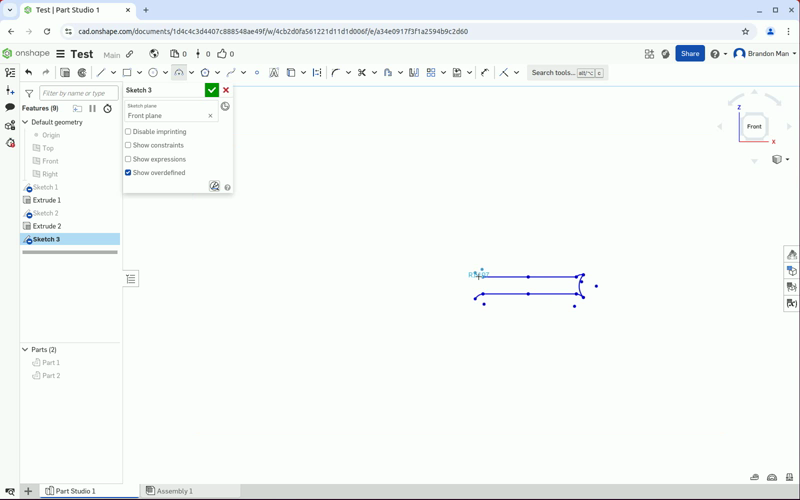
scroll(6)
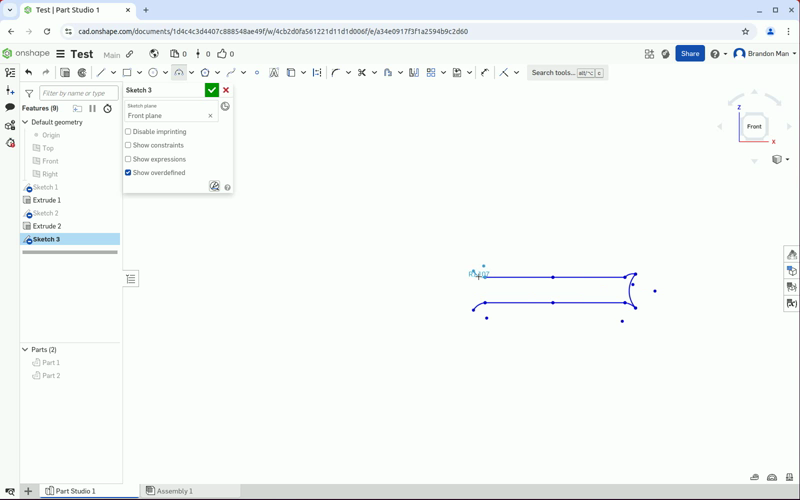
scroll(6)
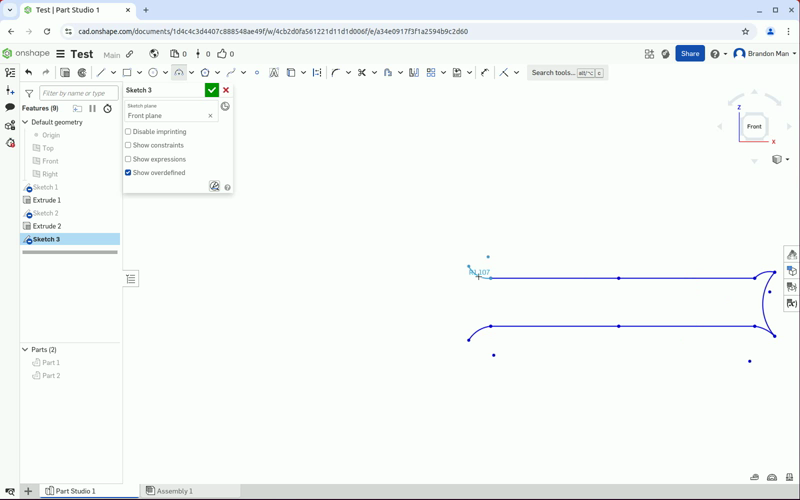
scroll(6)
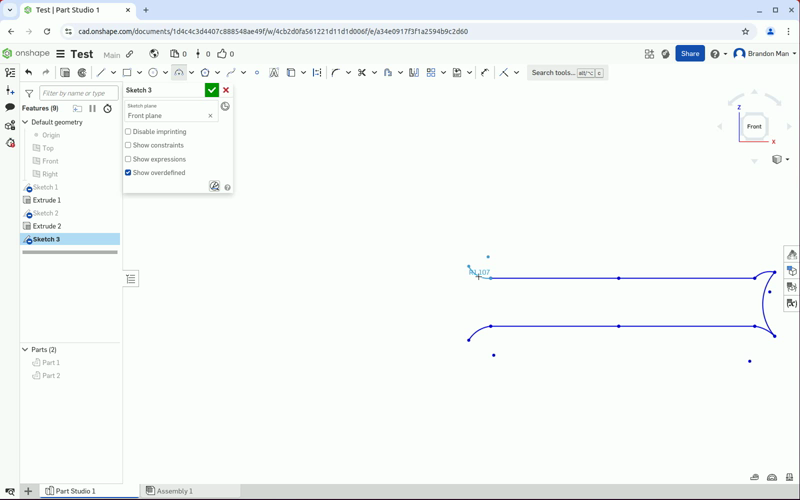
scroll(6)
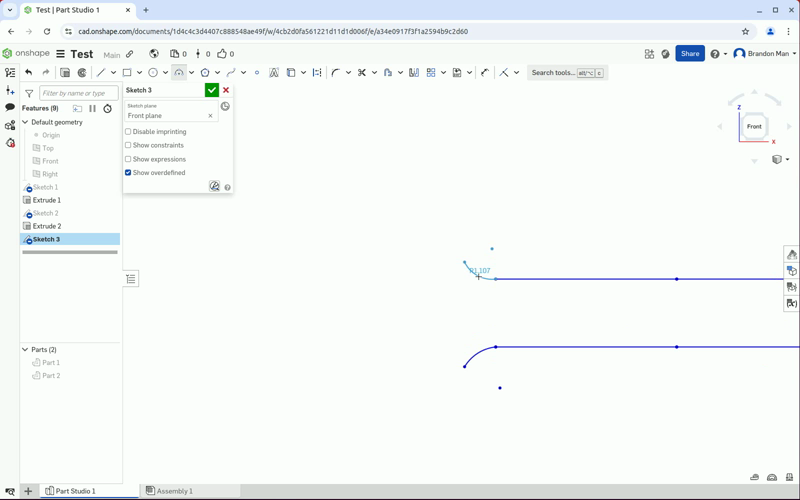
scroll(6)
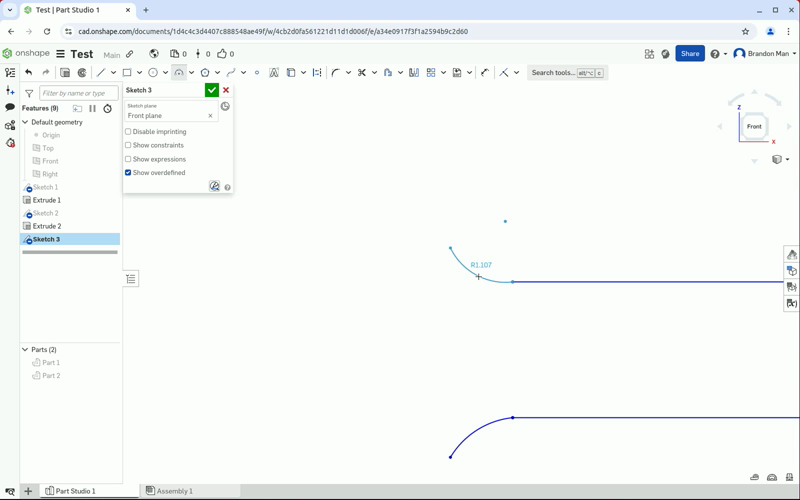
click(478, 276)
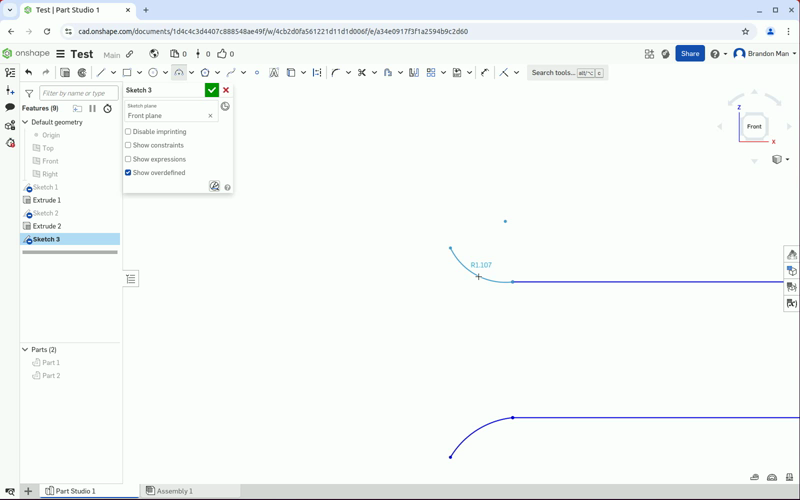
scroll(-6)
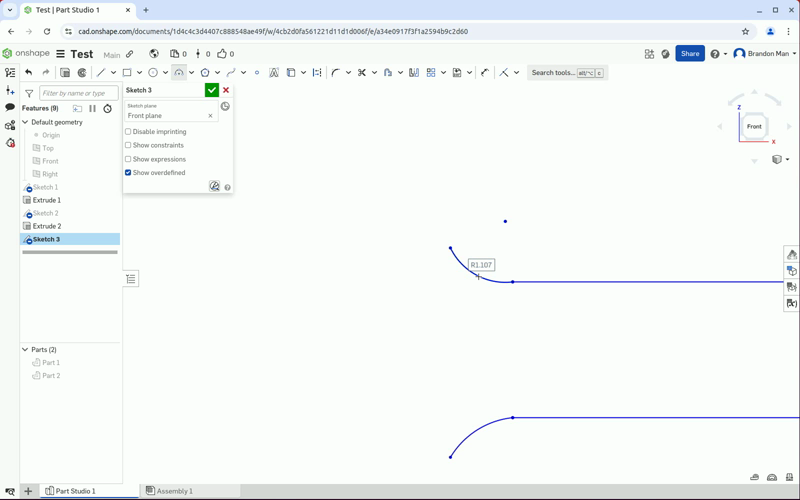
scroll(-6)
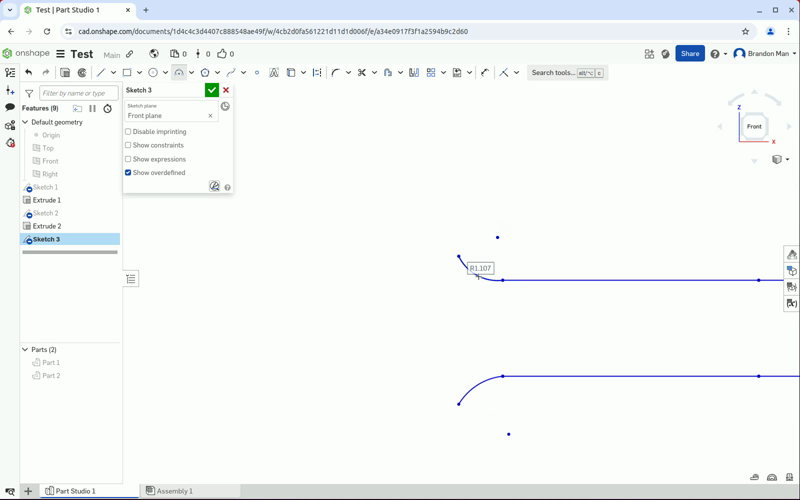
scroll(-6)
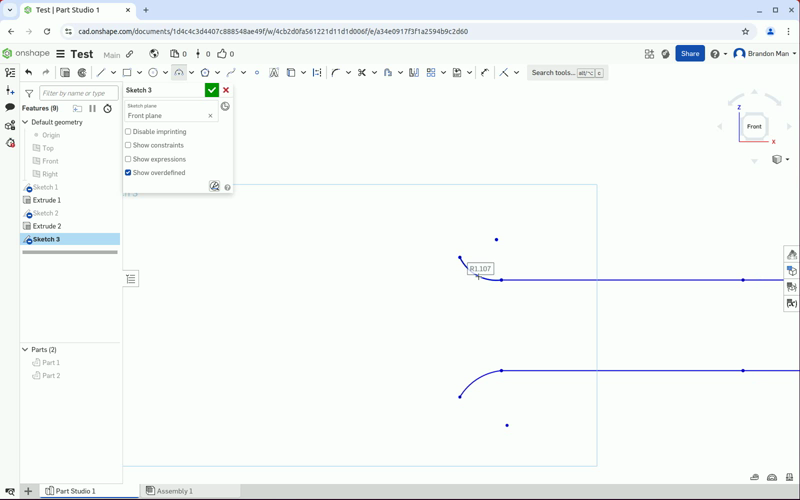
scroll(-6)
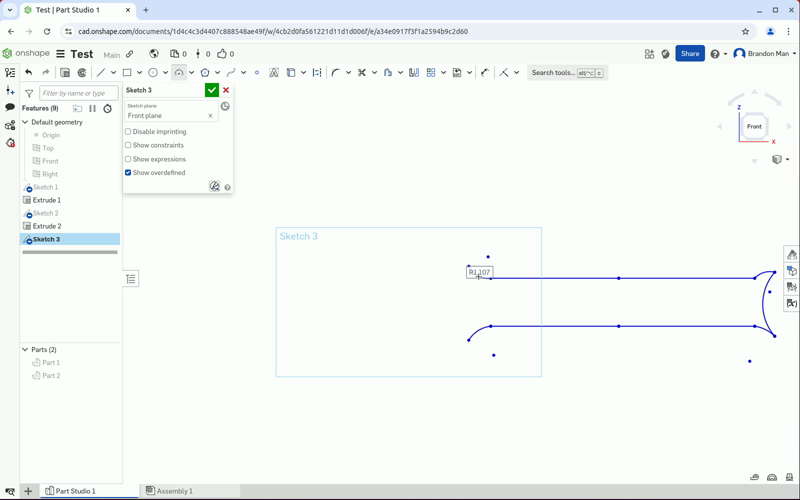
scroll(-6)
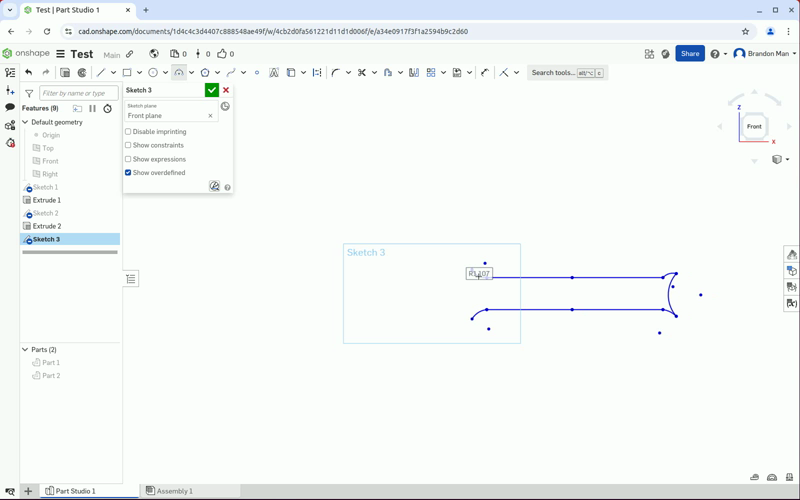
scroll(-6)
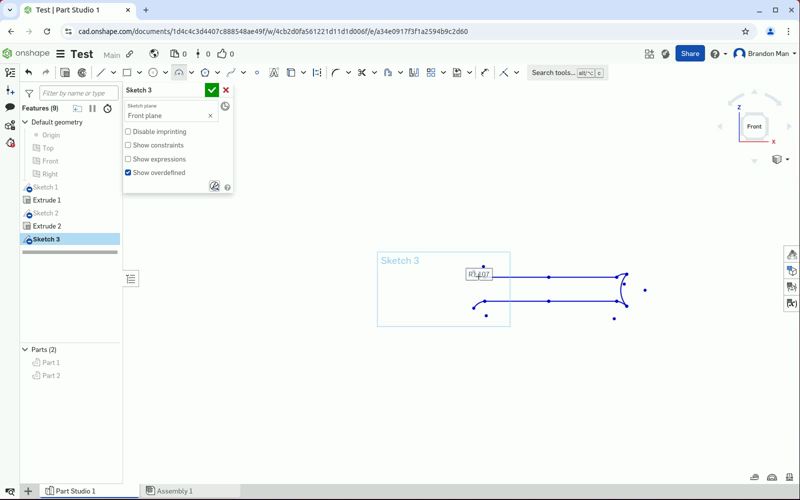
scroll(-6)
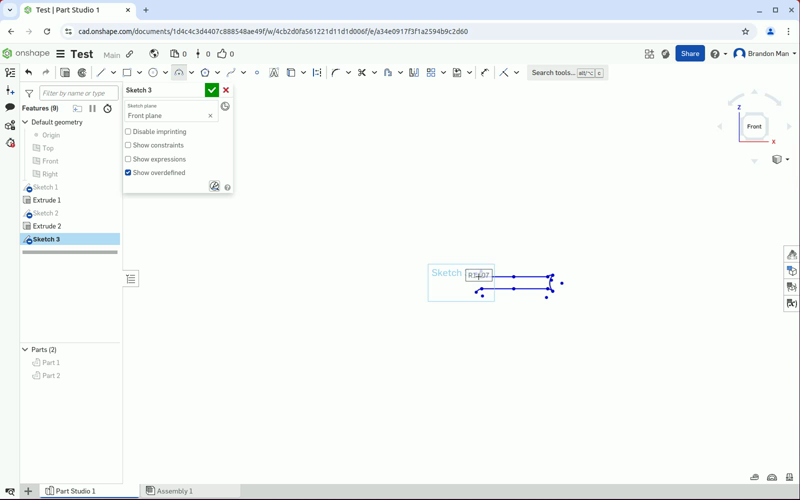
key_up(shift)
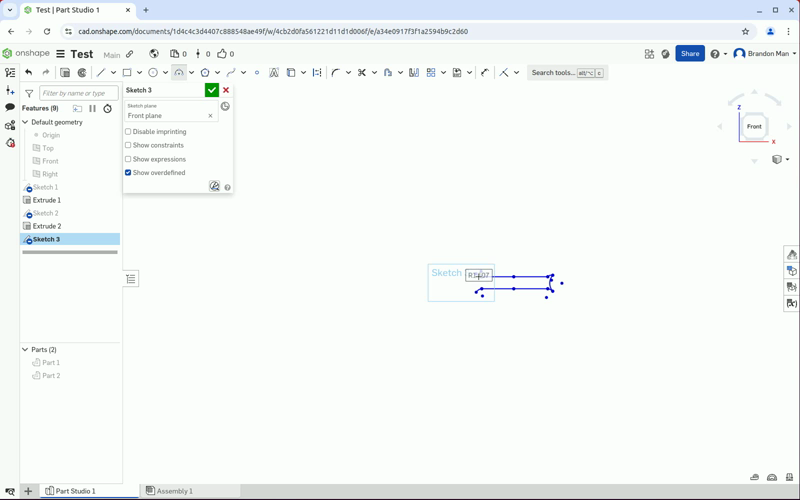
mouse_move(476, 273)
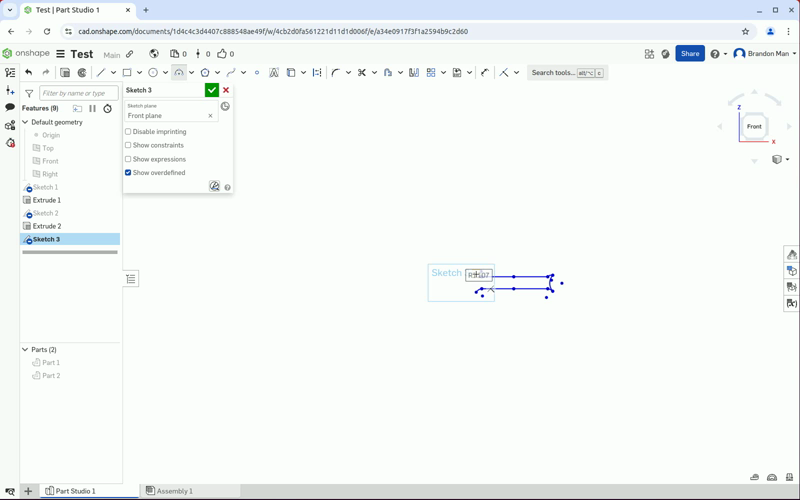
scroll(6)
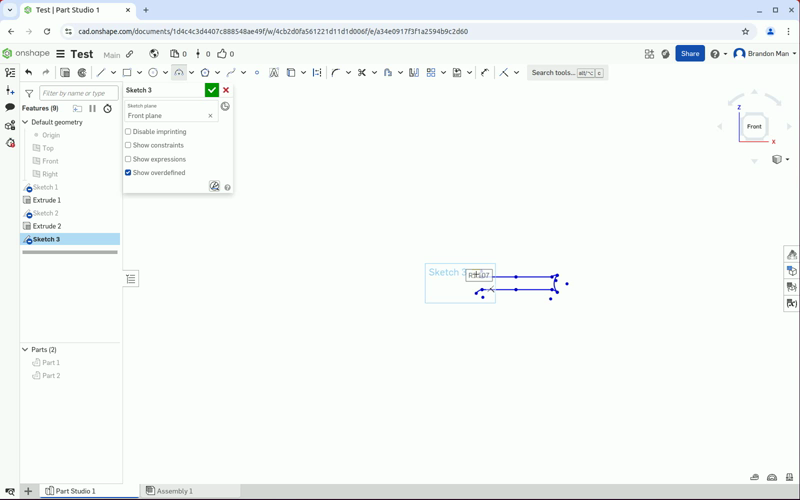
scroll(6)
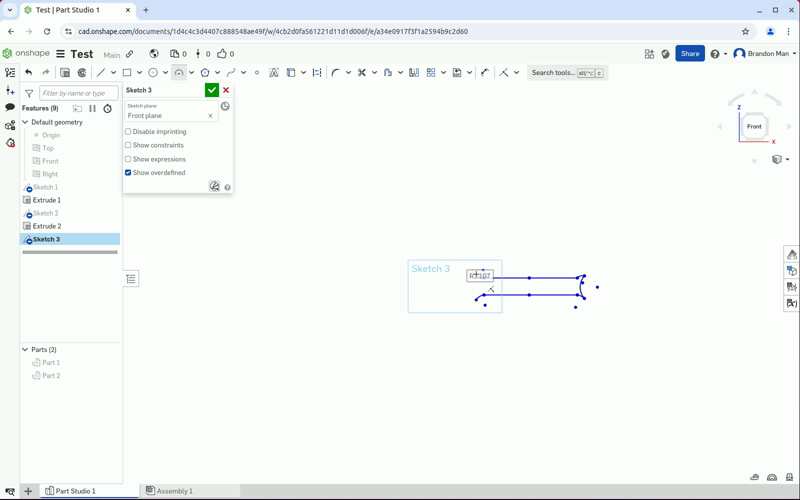
scroll(6)
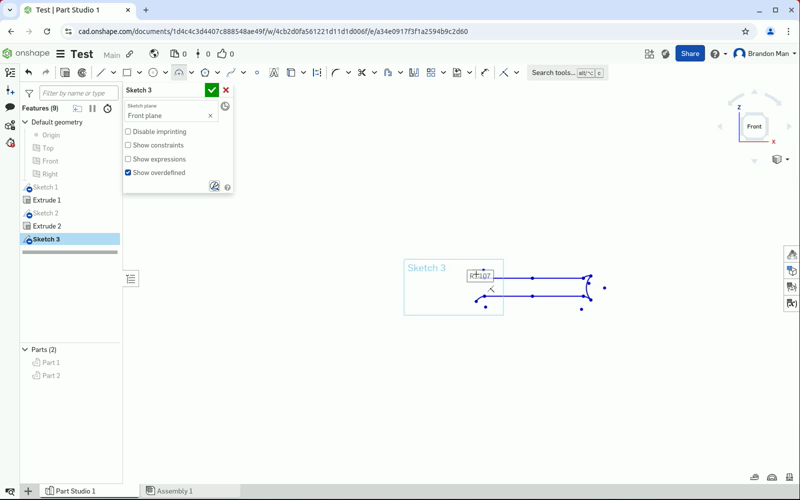
scroll(6)
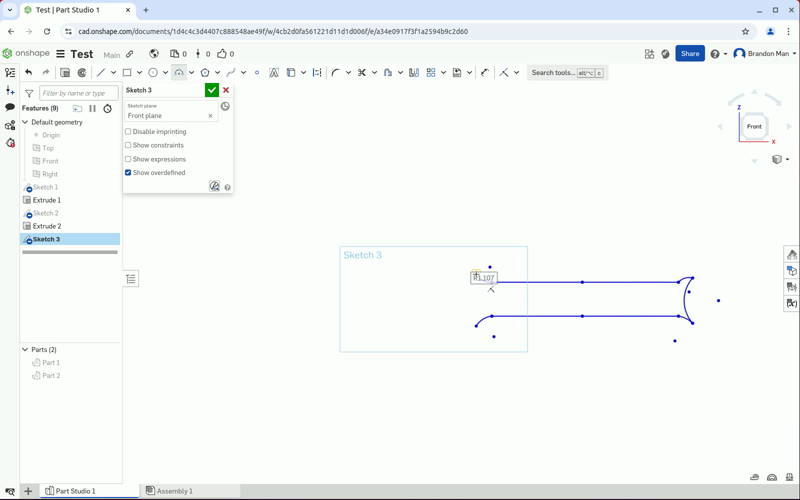
scroll(6)
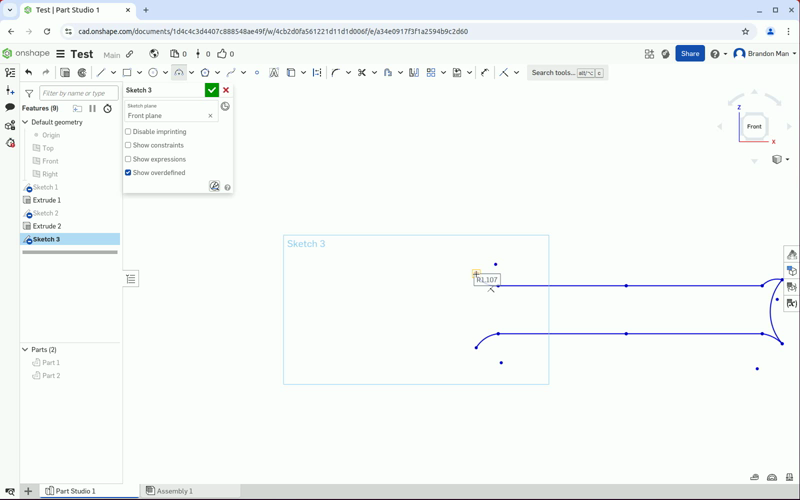
scroll(6)
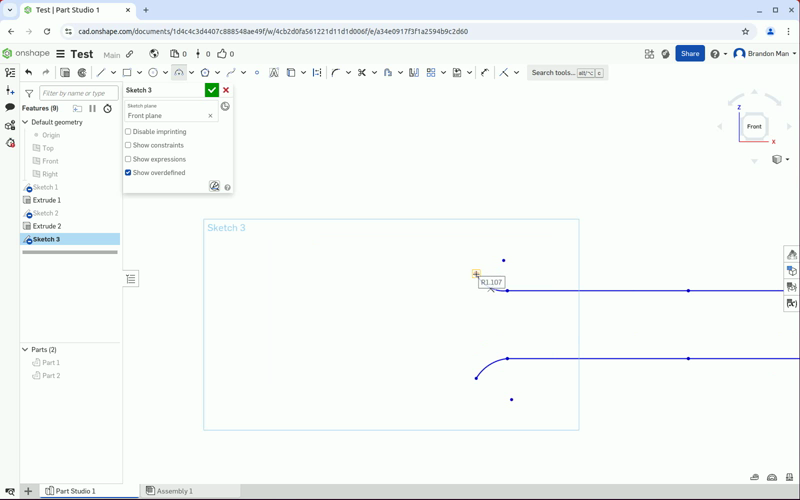
scroll(6)
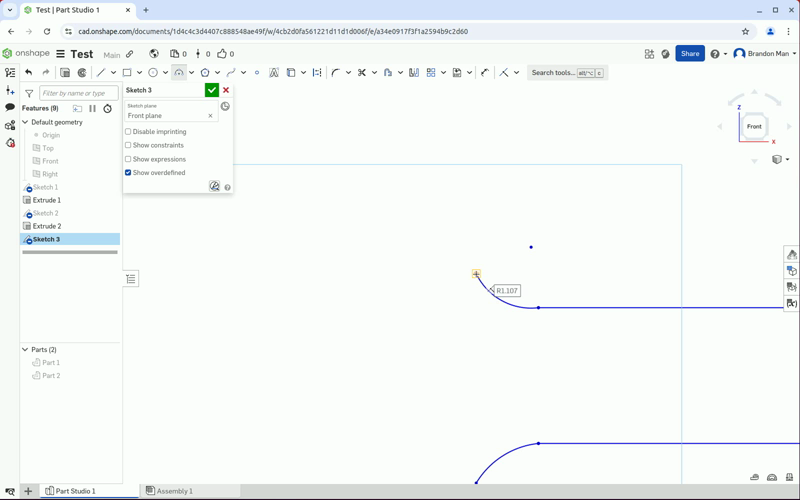
click(476, 273)
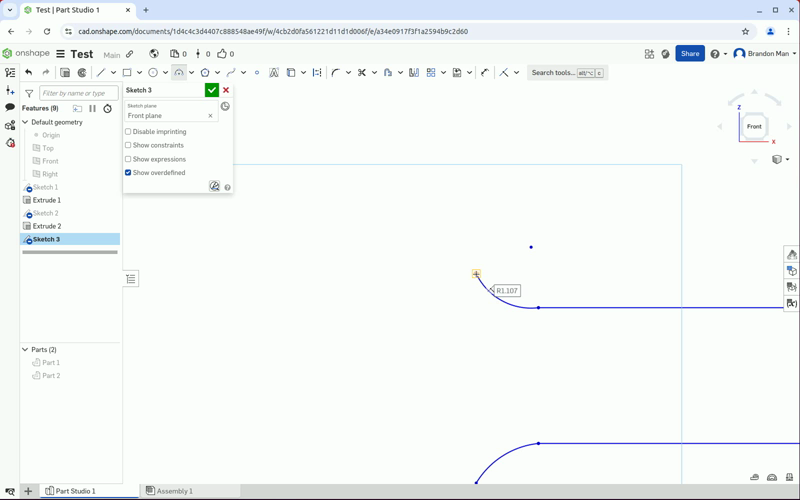
scroll(-6)
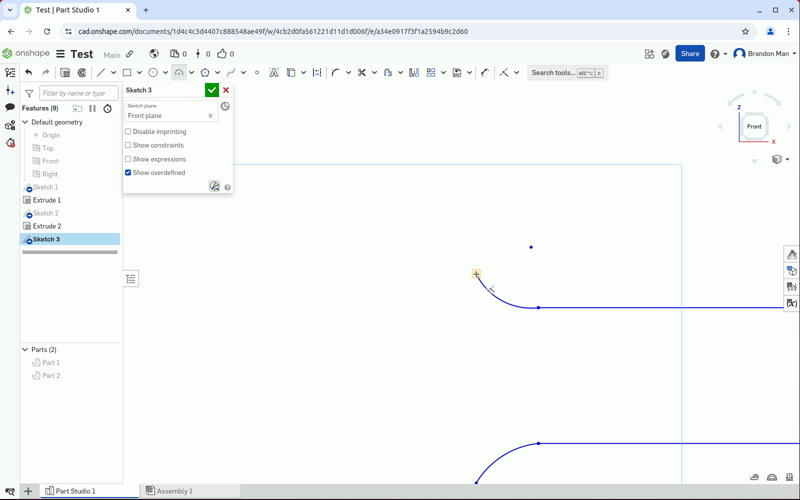
scroll(-6)
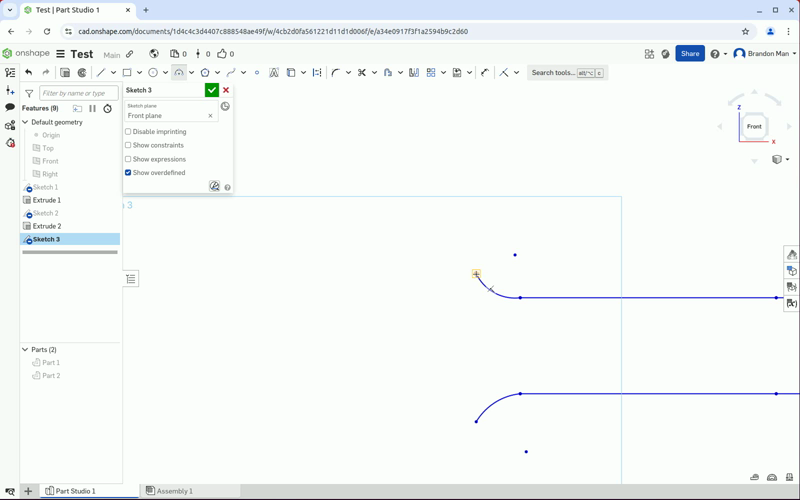
scroll(-6)
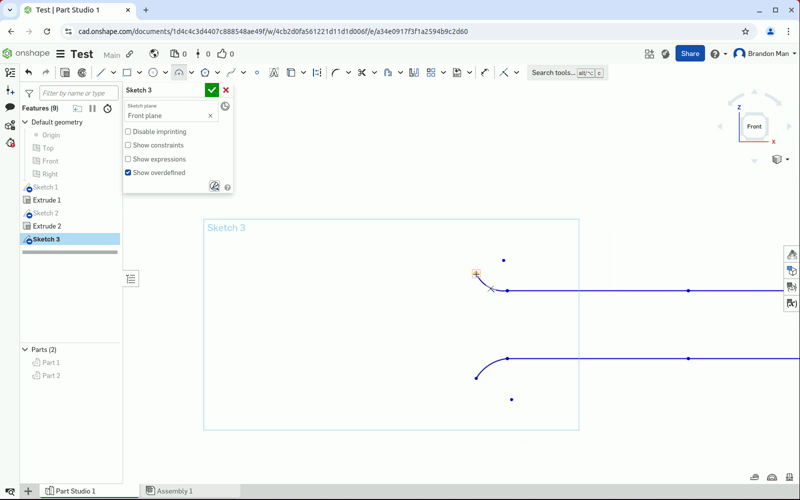
scroll(-6)
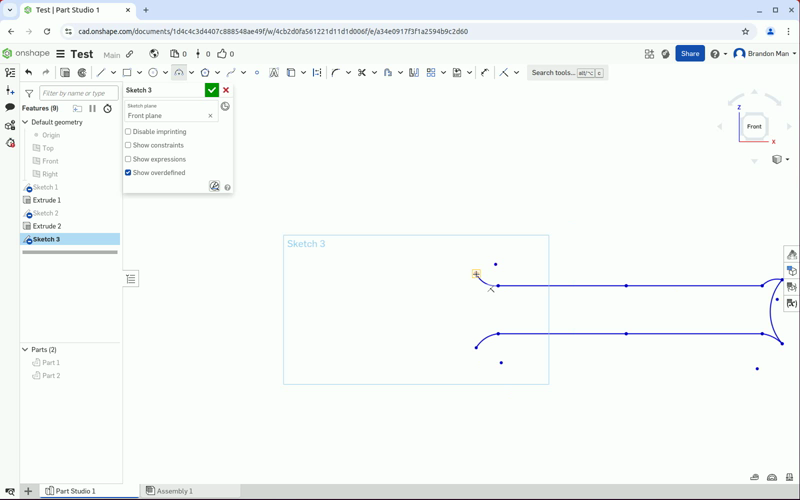
scroll(-6)
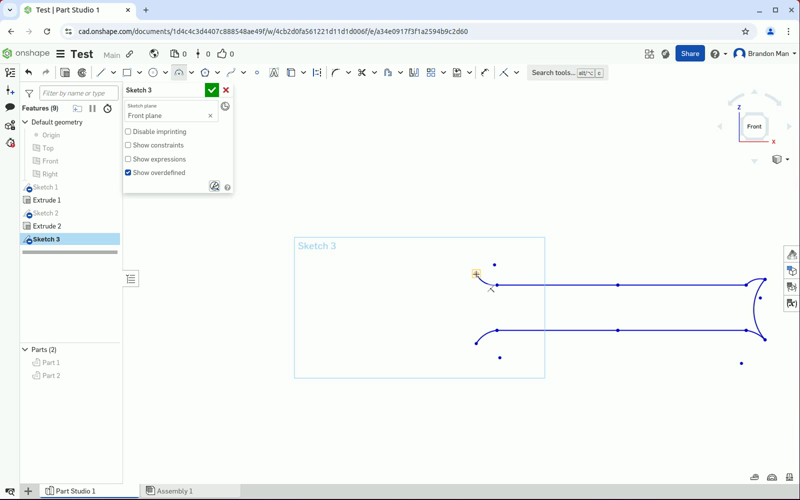
scroll(-6)
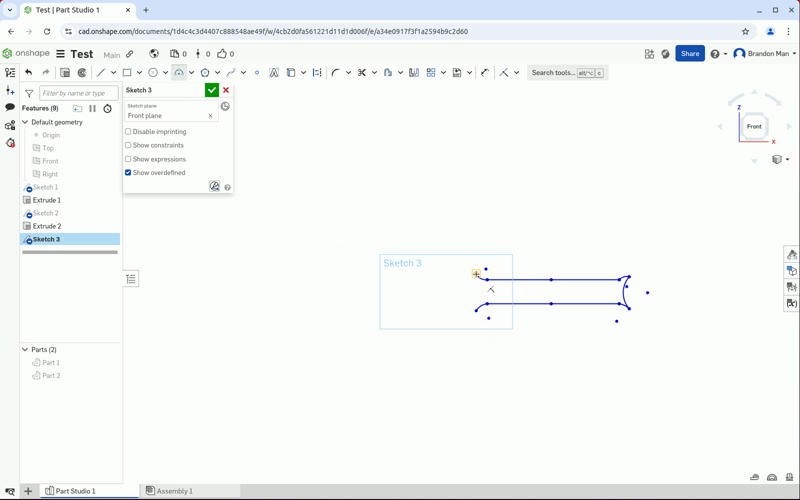
scroll(-6)
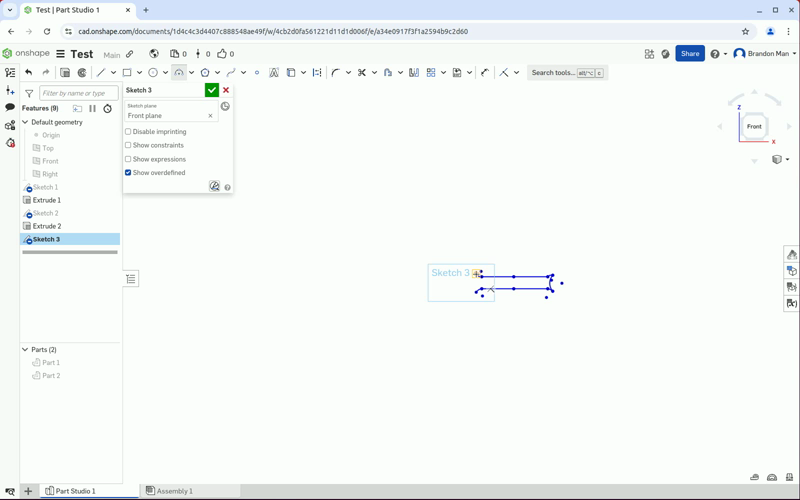
mouse_move(476, 292)
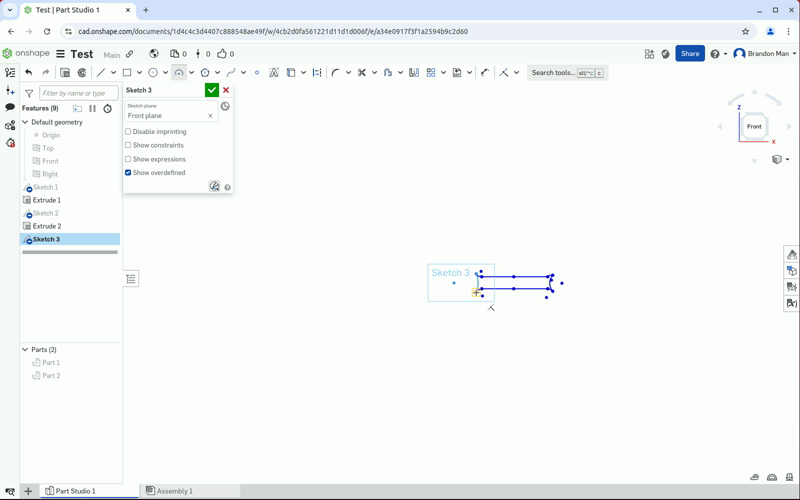
scroll(6)
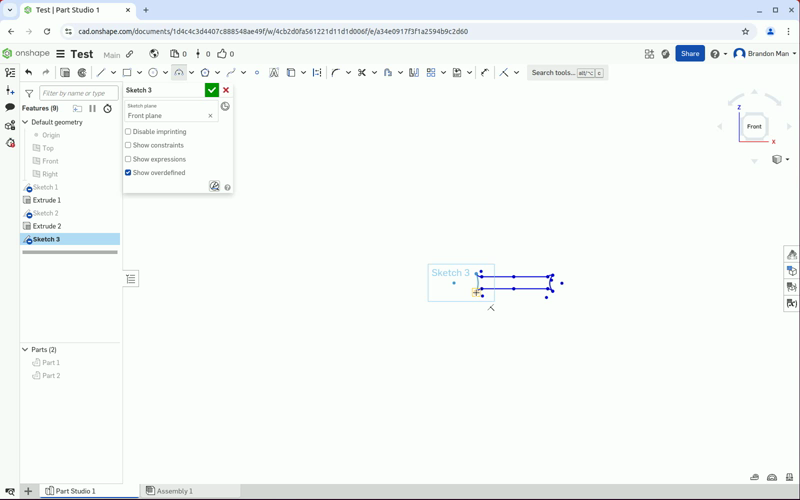
scroll(6)
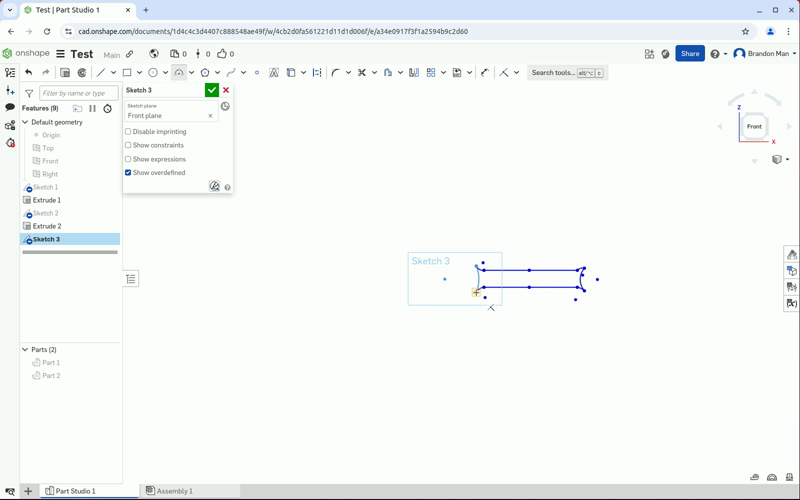
scroll(6)
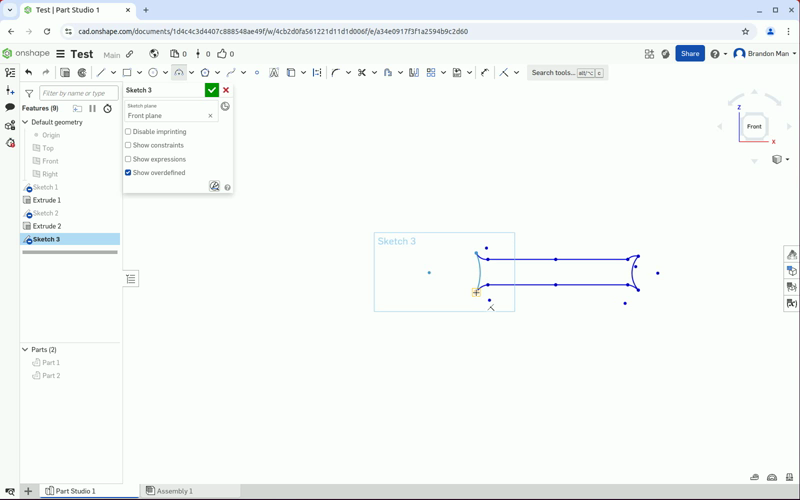
scroll(6)
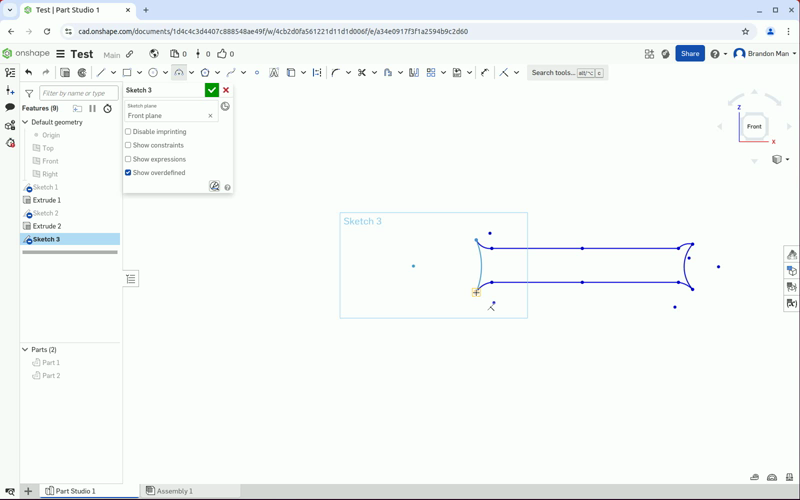
scroll(6)
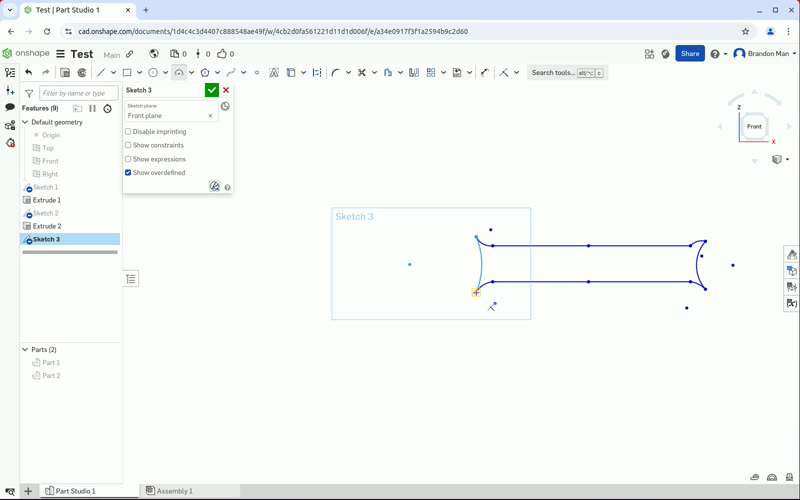
scroll(6)
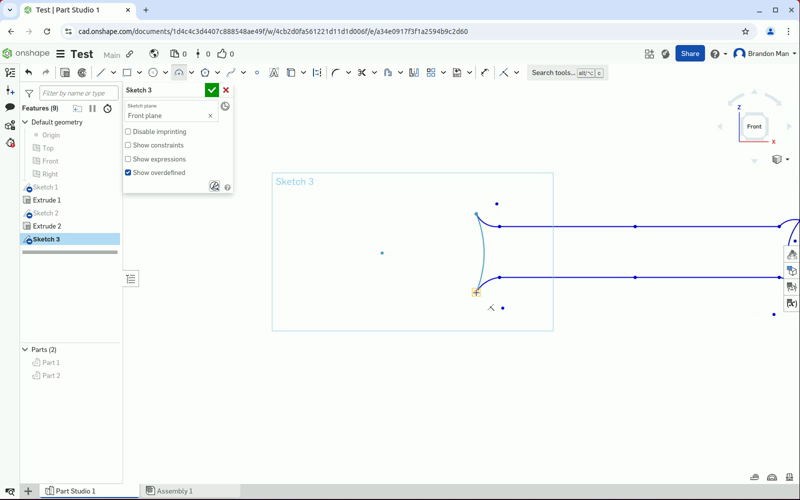
scroll(6)
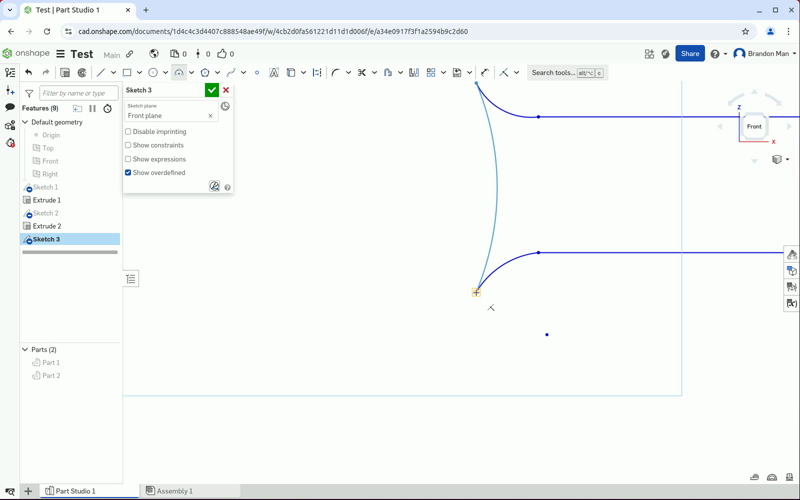
click(476, 292)
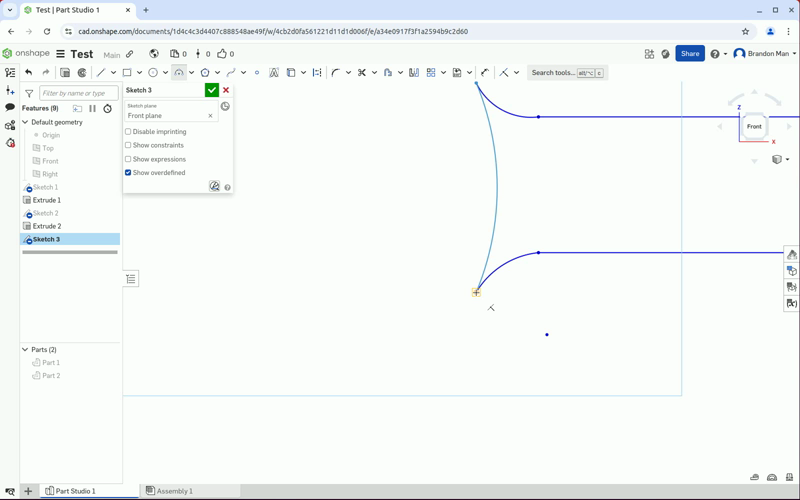
scroll(-6)
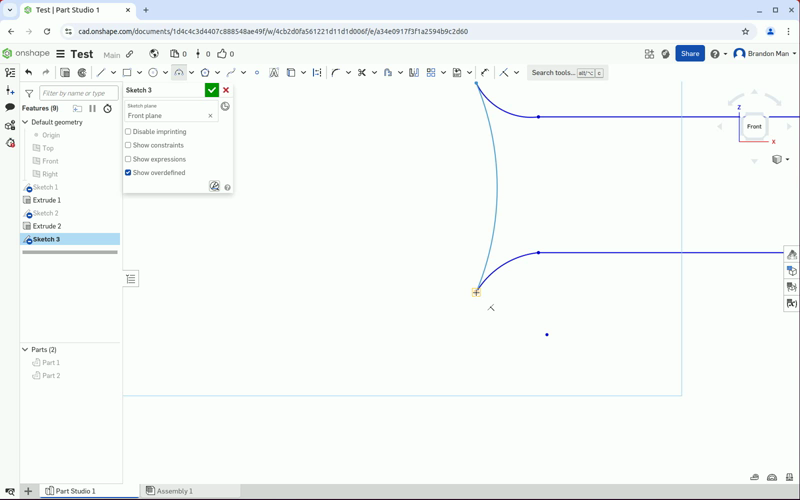
scroll(-6)
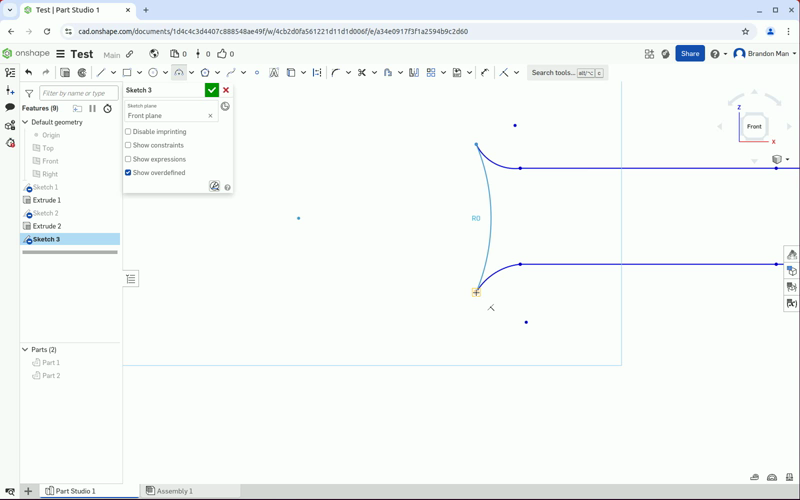
scroll(-6)
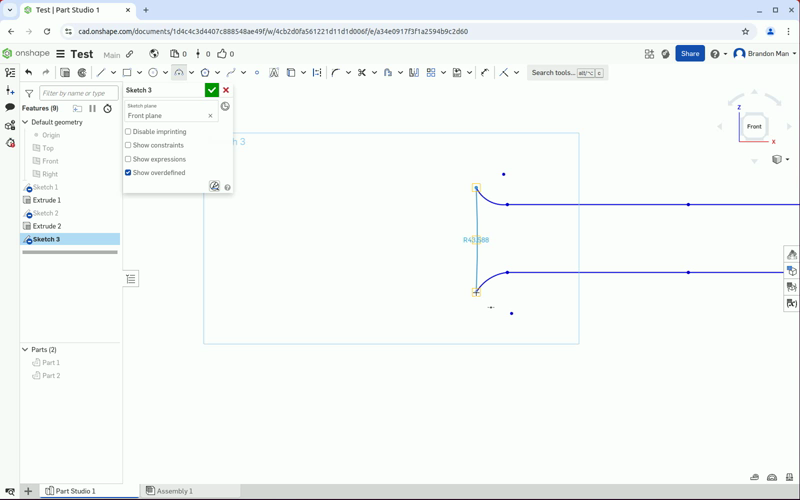
scroll(-6)
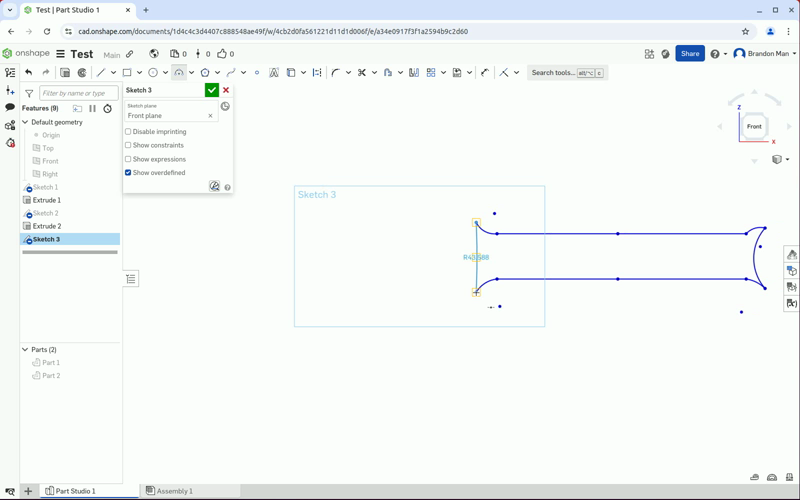
scroll(-6)
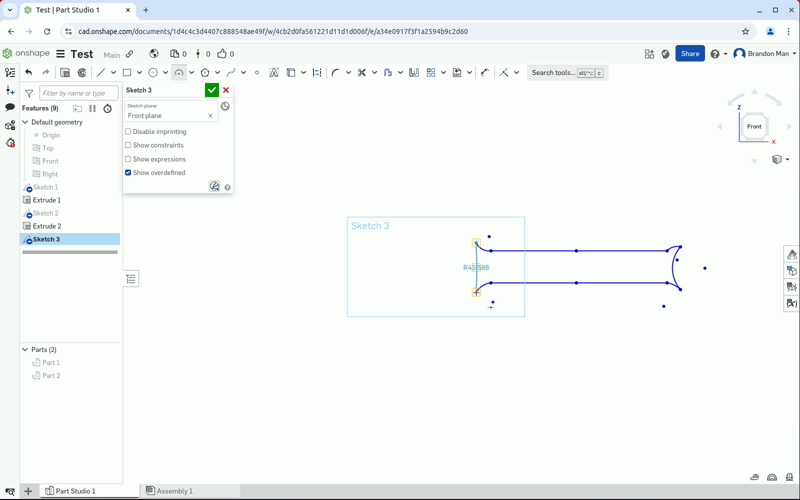
scroll(-6)
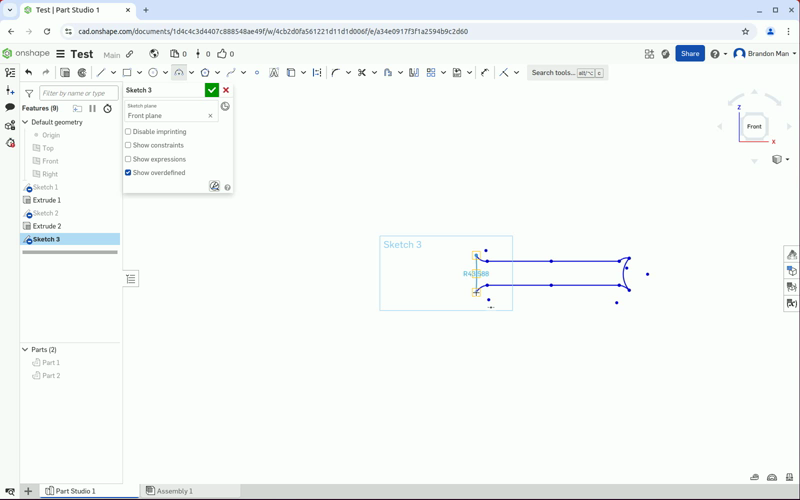
scroll(-6)
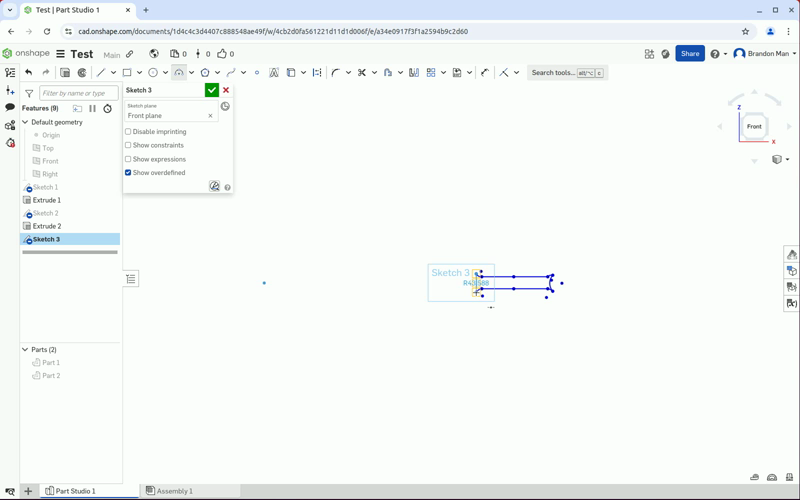
key_down(shift)
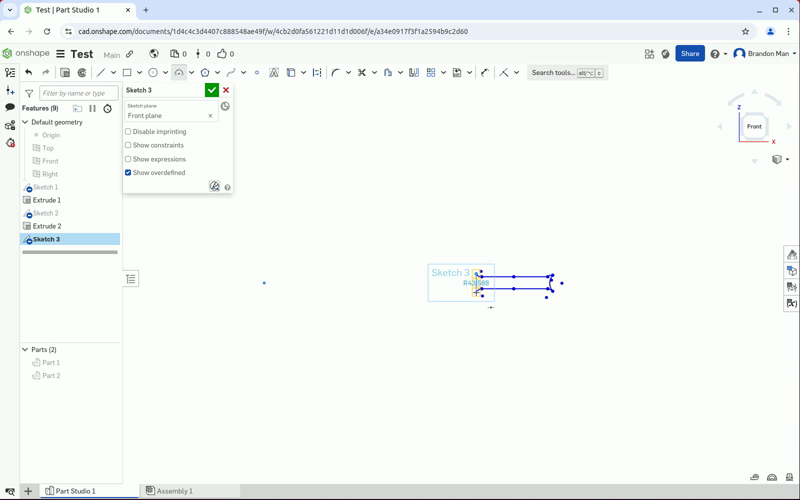
mouse_move(478, 282)
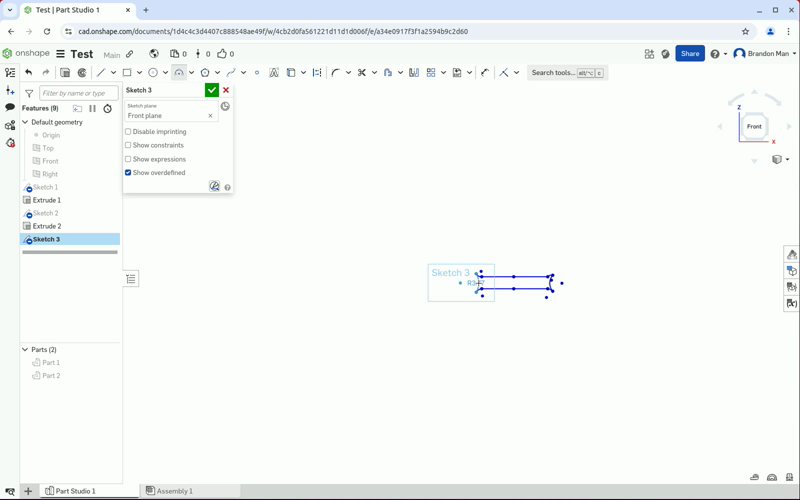
click(478, 282)
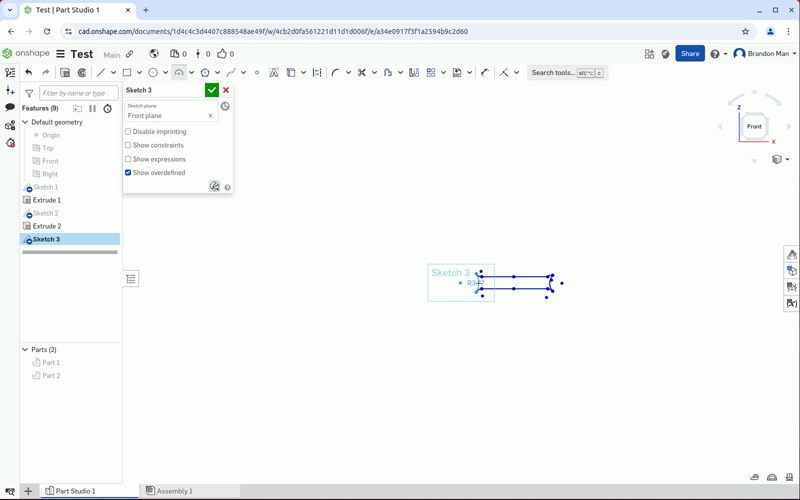
key_up(shift)
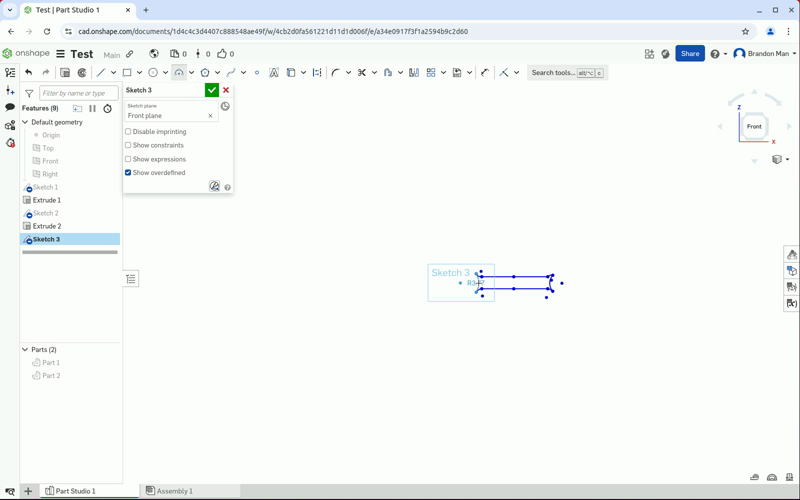
key(esc)
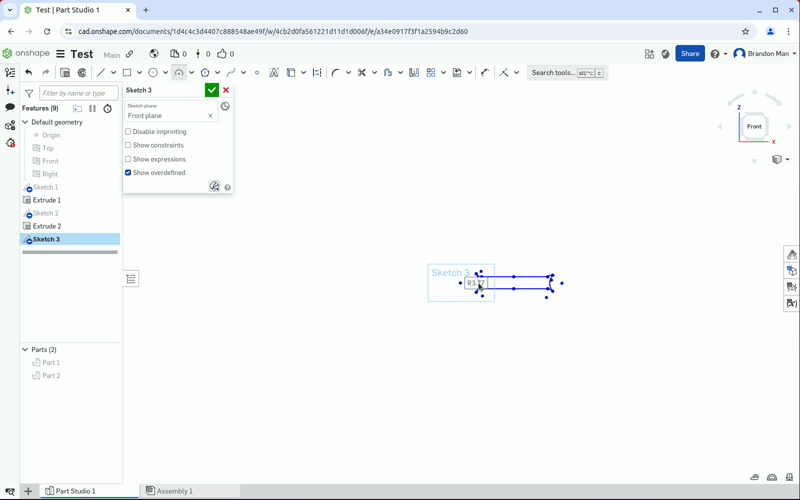
key(l)
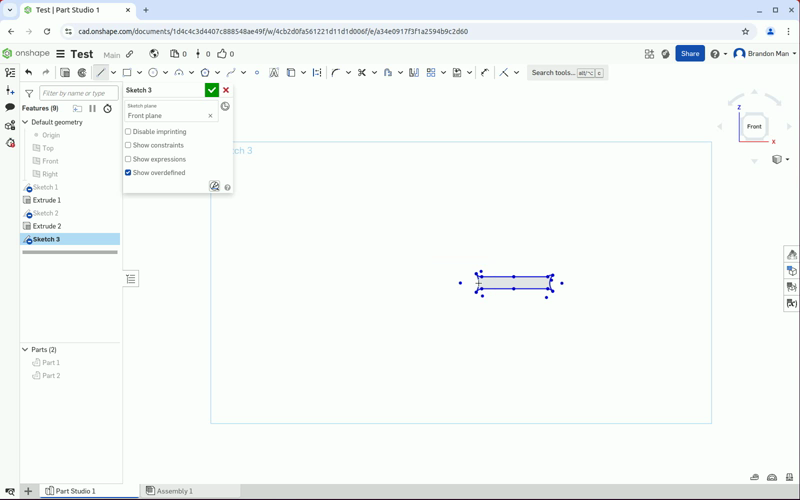
key_down(shift)
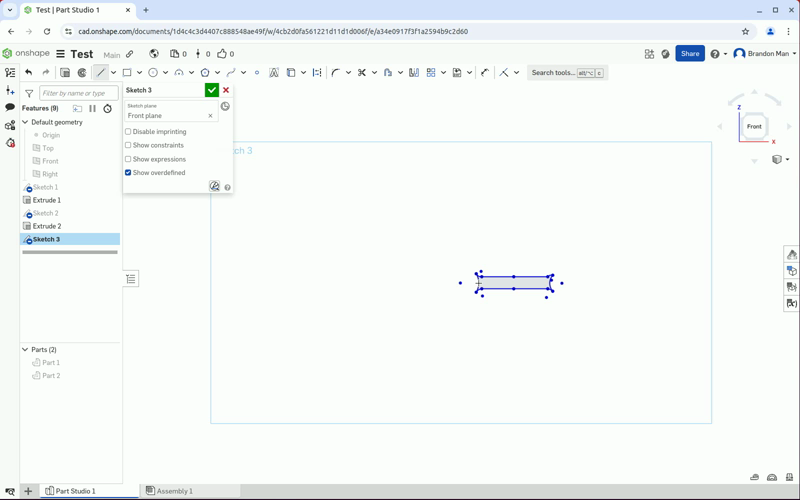
mouse_move(495, 285)
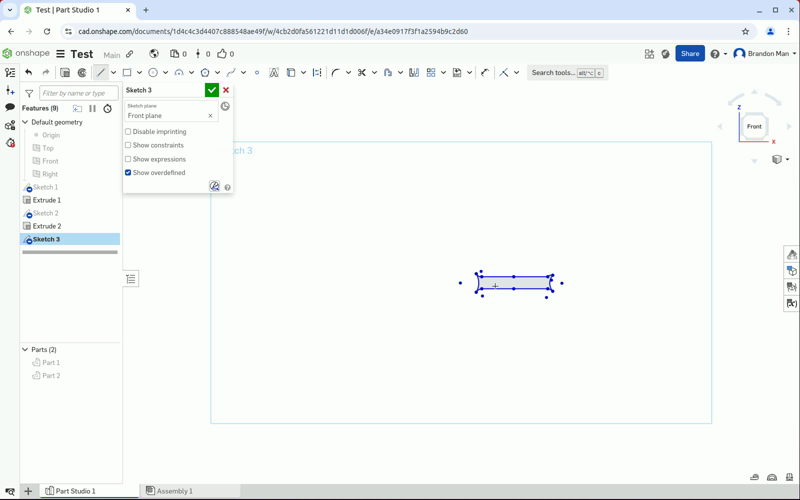
click(495, 285)
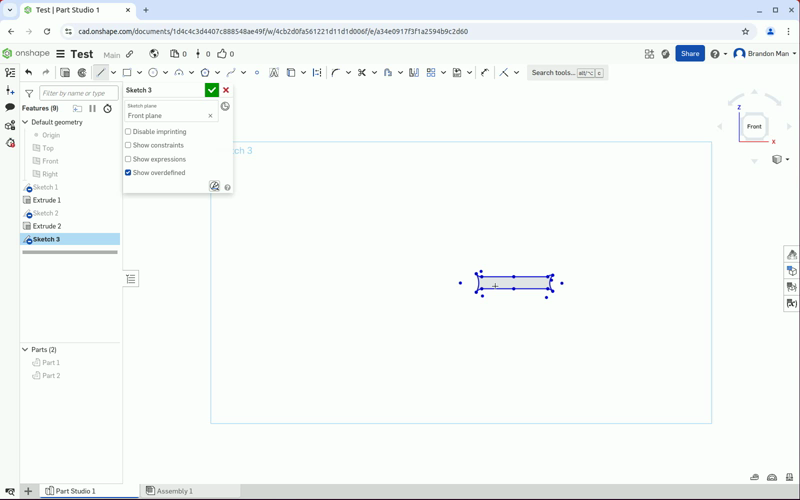
key_up(shift)
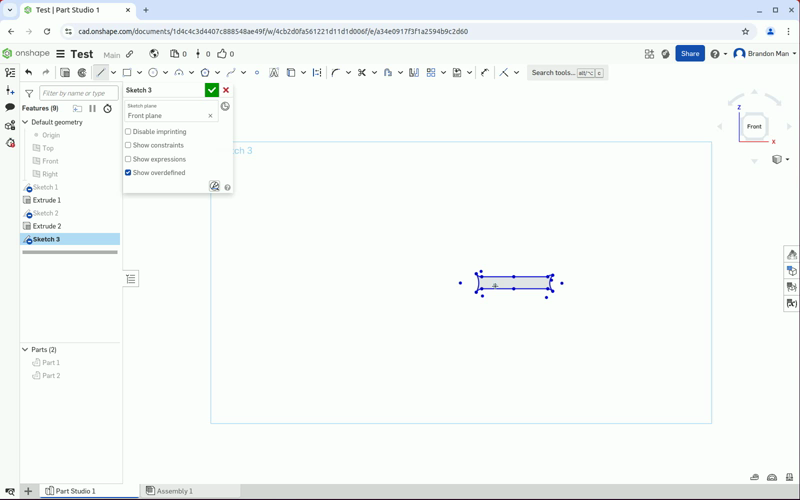
key_down(shift)
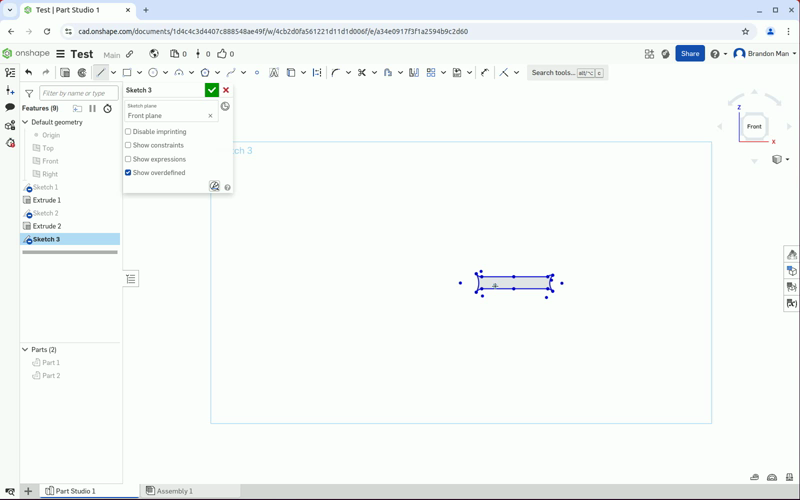
mouse_move(525, 285)
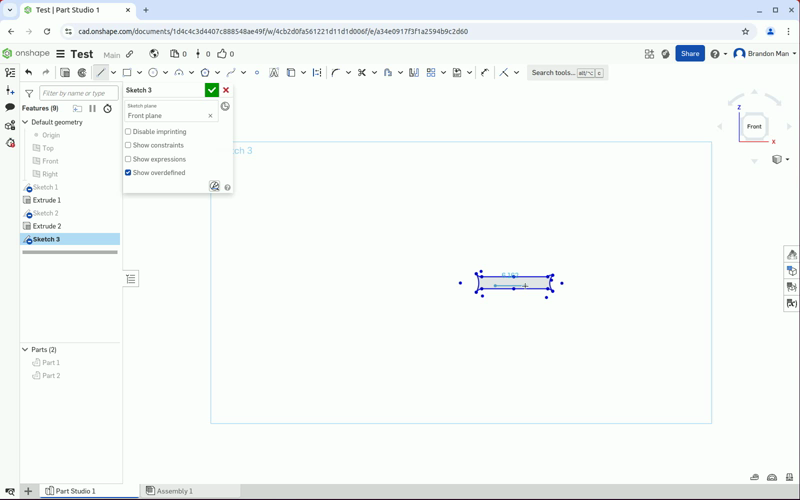
mouse_move(532, 285)
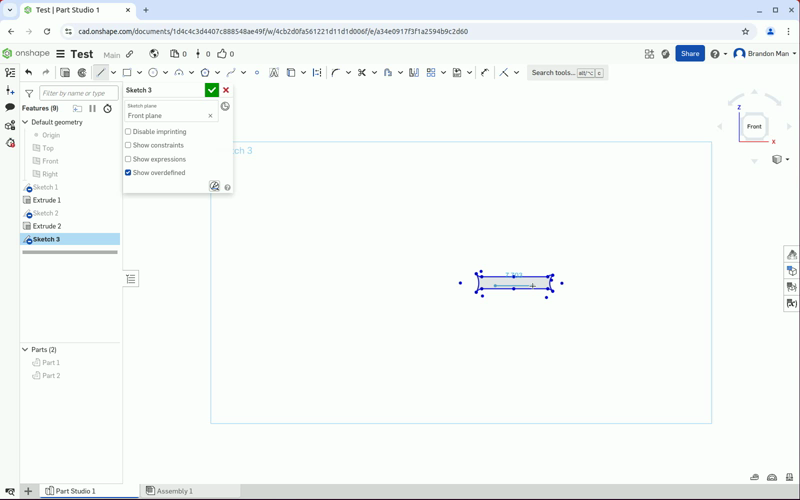
click(532, 285)
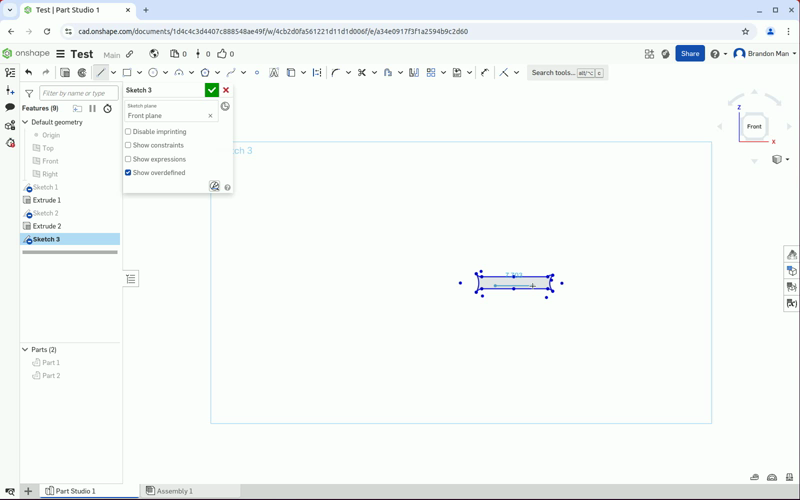
key_up(shift)
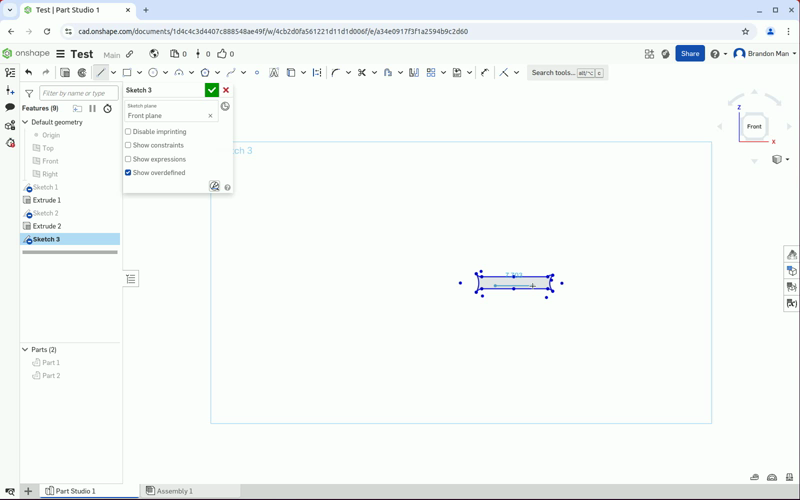
key(esc)
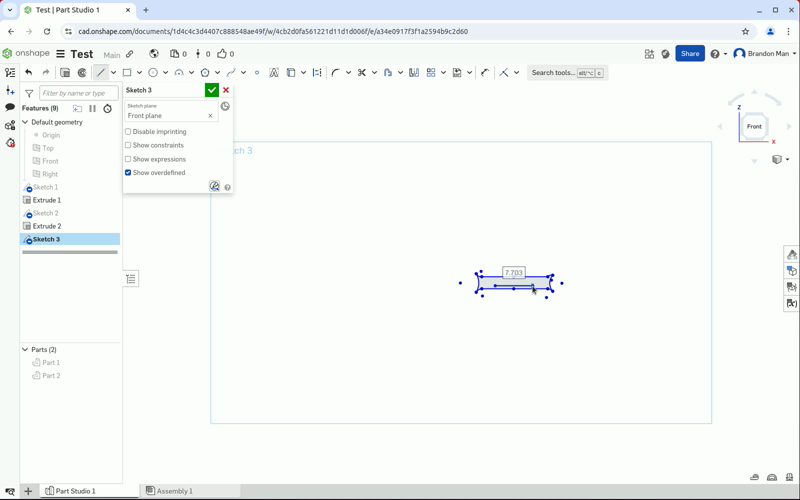
key(a)
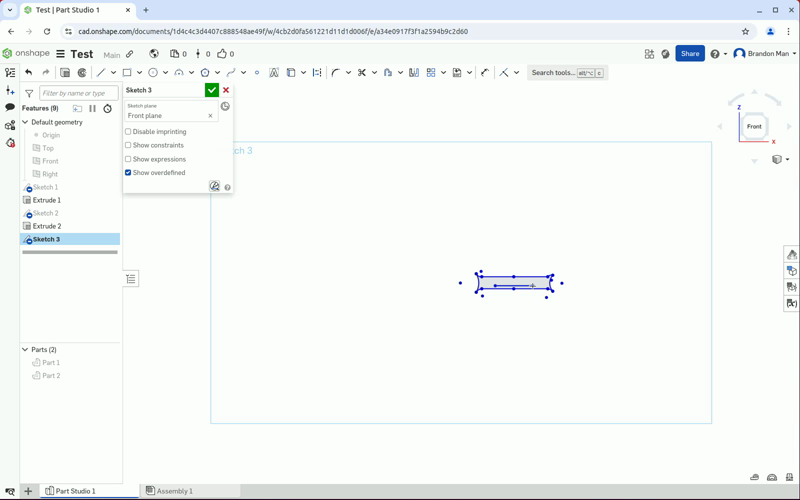
mouse_move(532, 285)
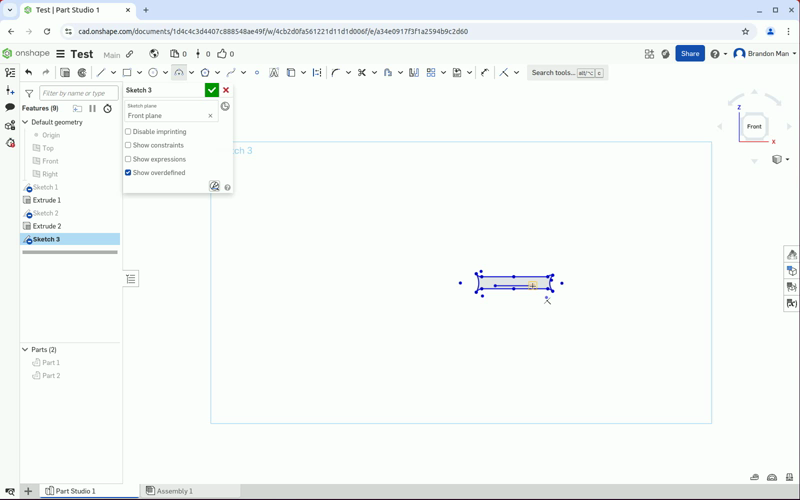
click(532, 285)
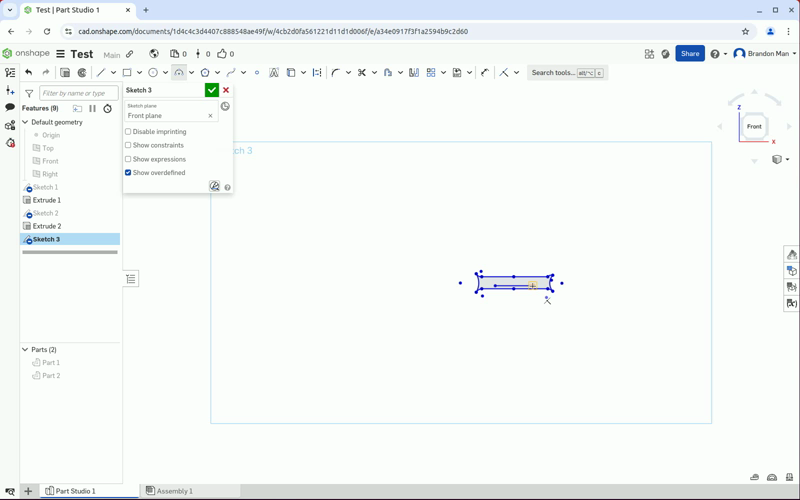
key_down(shift)
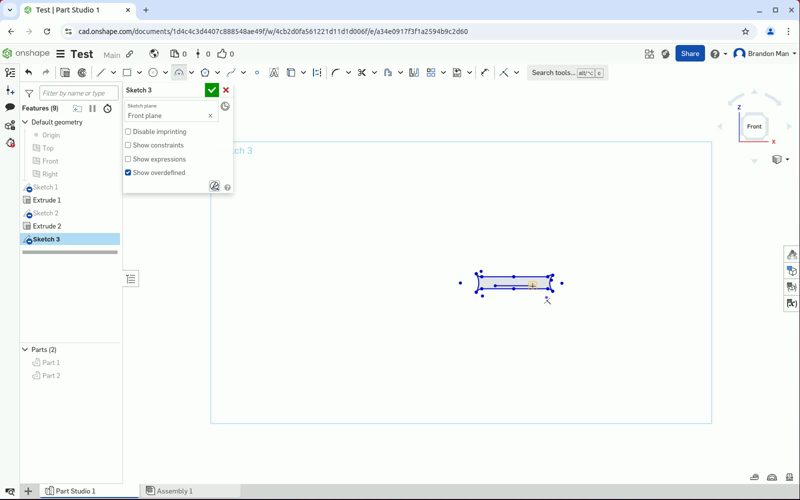
mouse_move(532, 280)
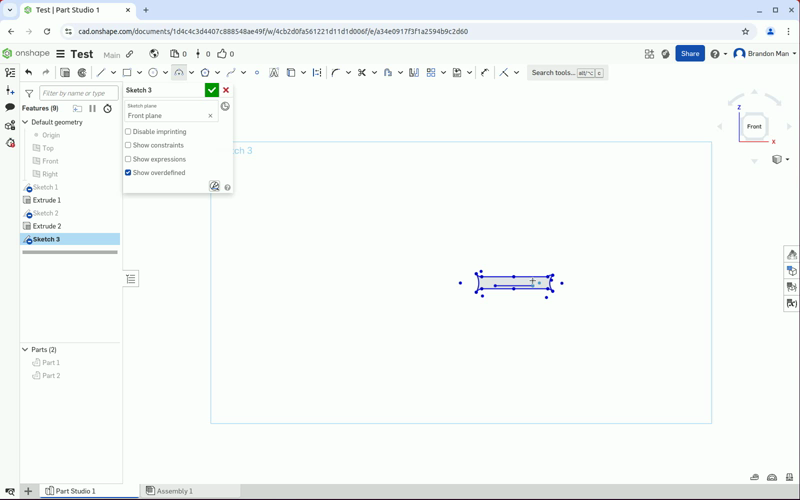
scroll(6)
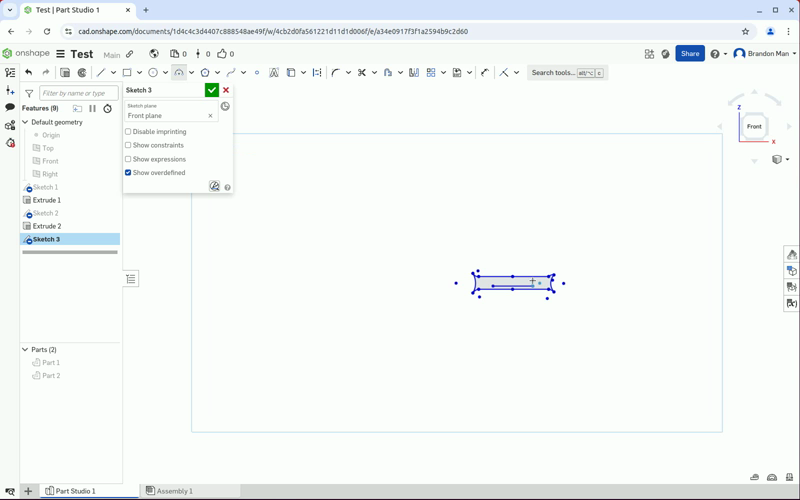
scroll(6)
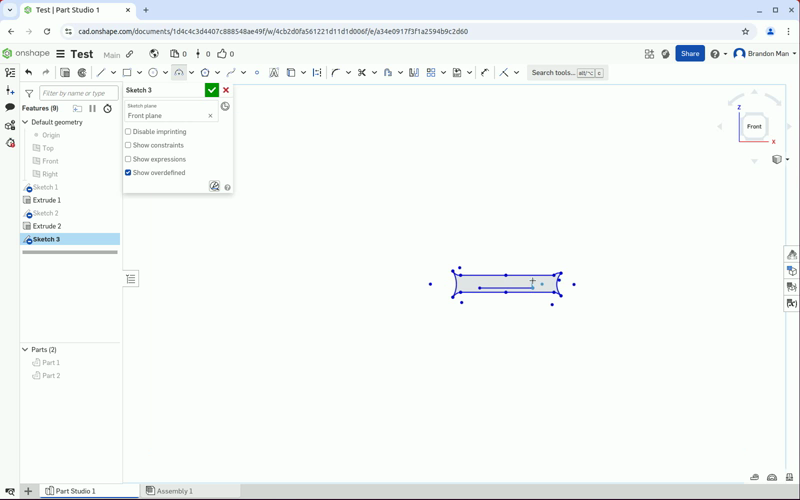
scroll(6)
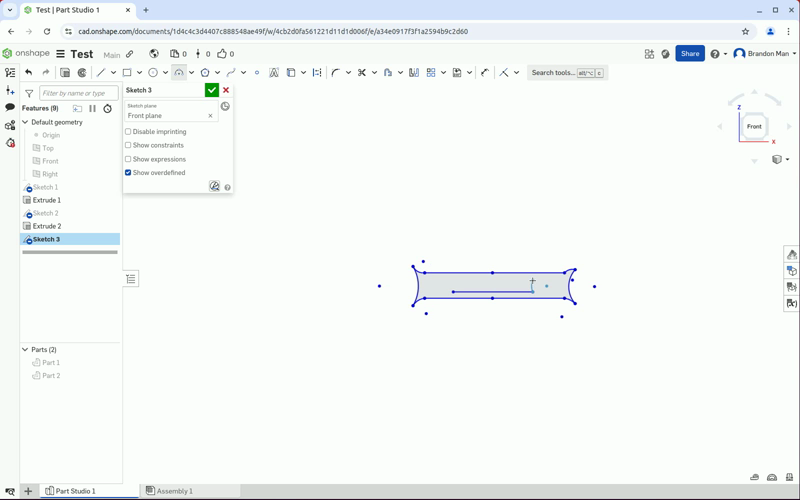
scroll(6)
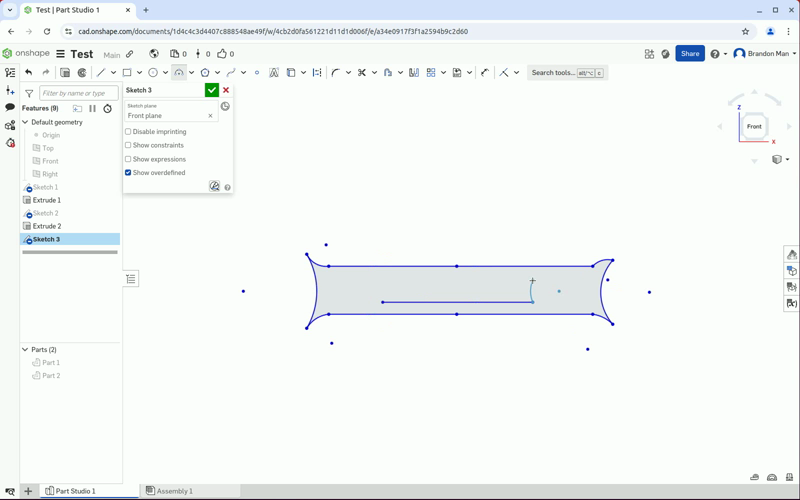
scroll(6)
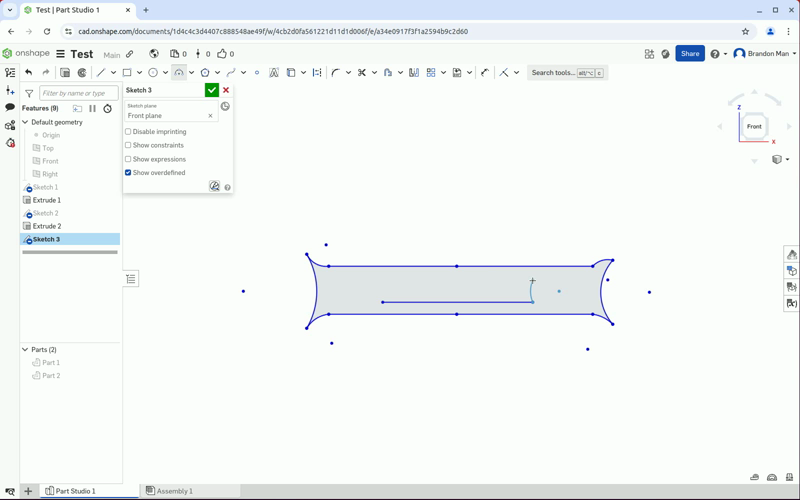
scroll(6)
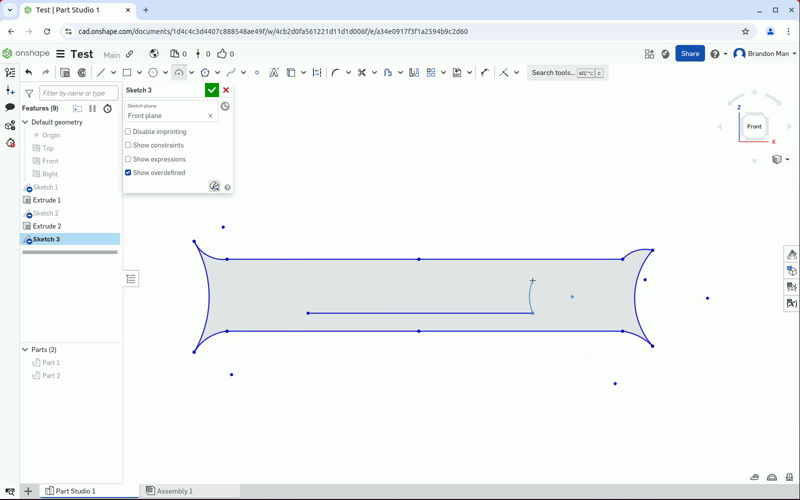
scroll(6)
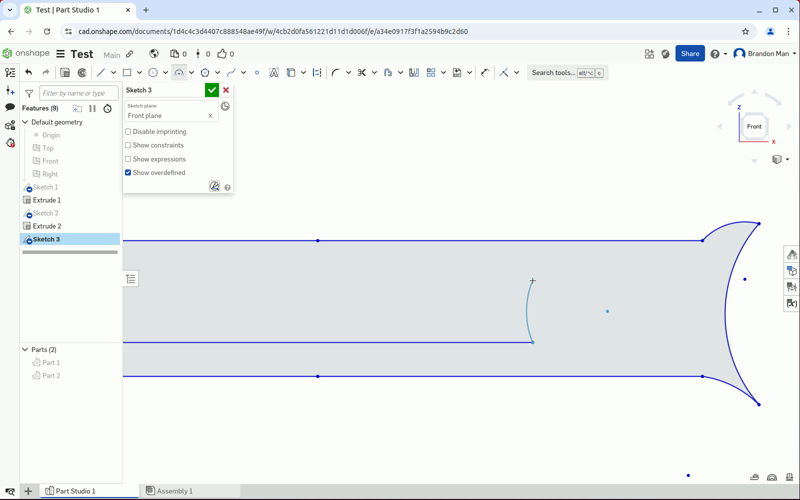
click(532, 280)
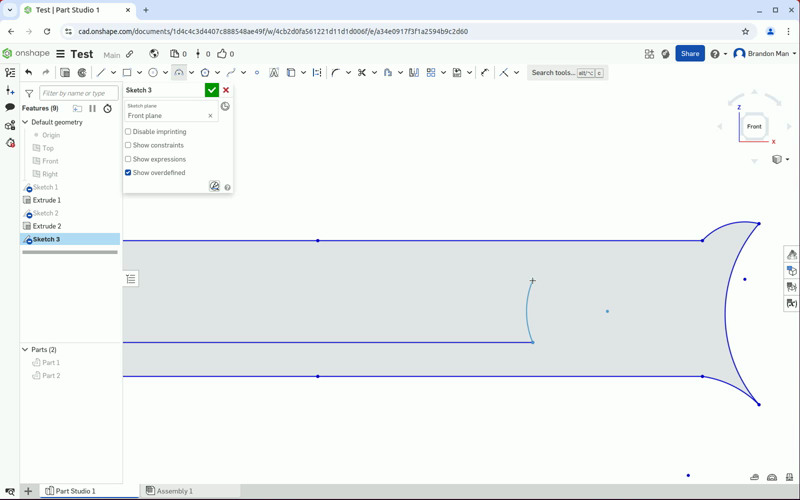
scroll(-6)
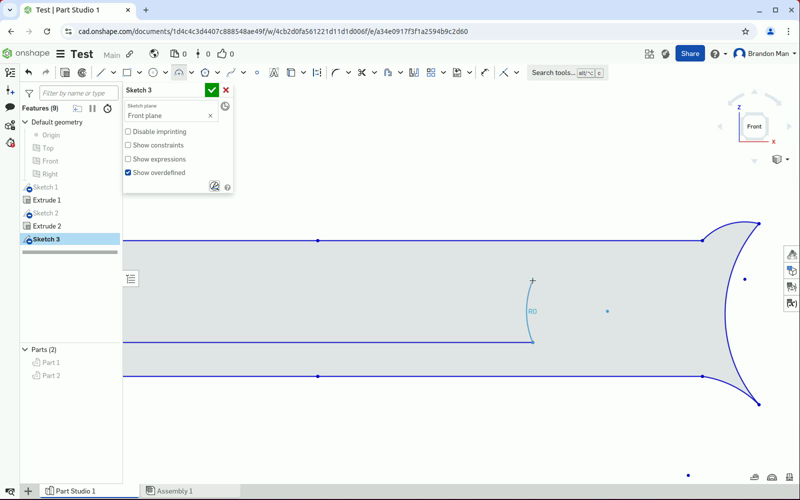
scroll(-6)
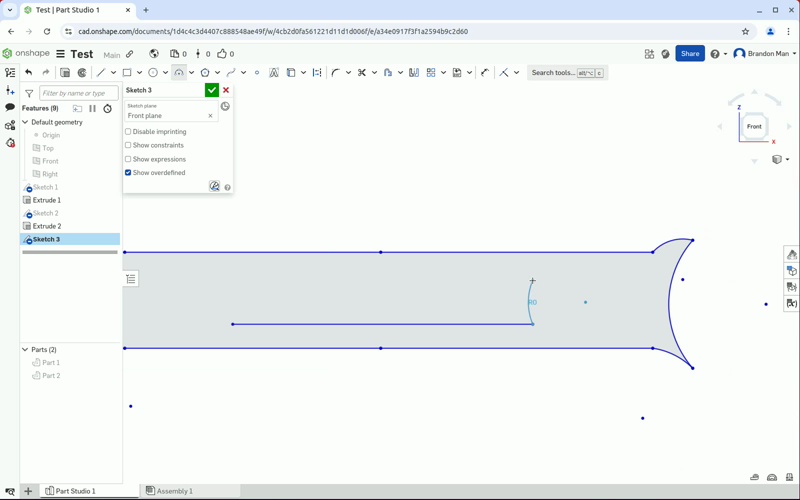
scroll(-6)
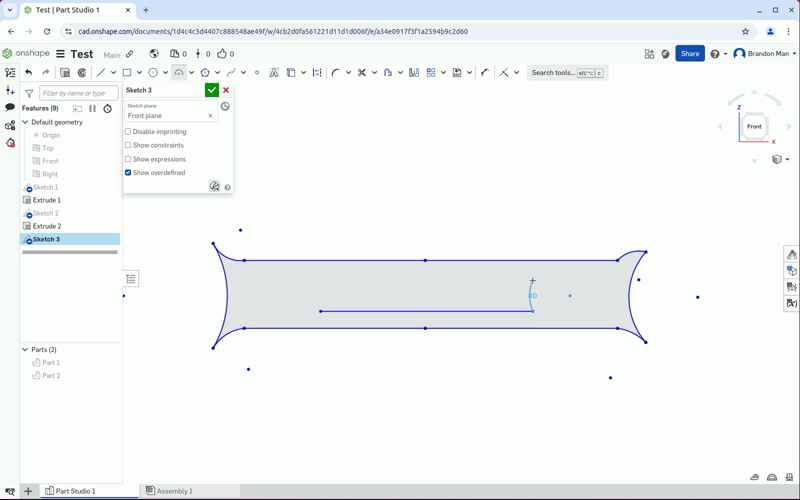
scroll(-6)
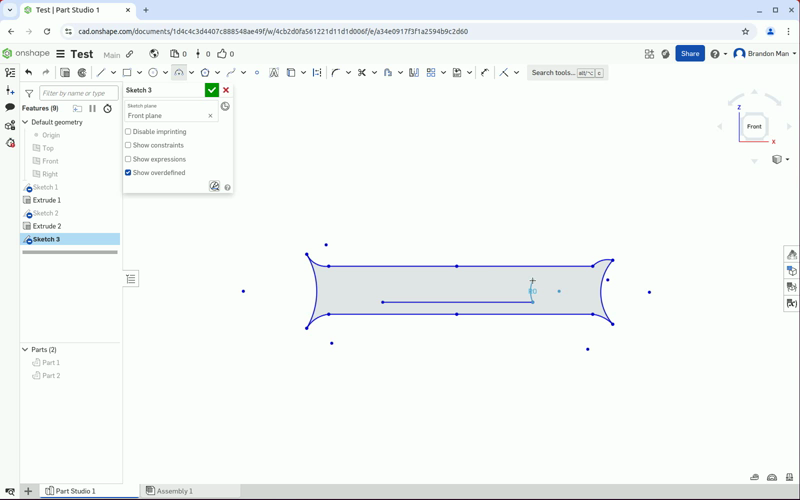
scroll(-6)
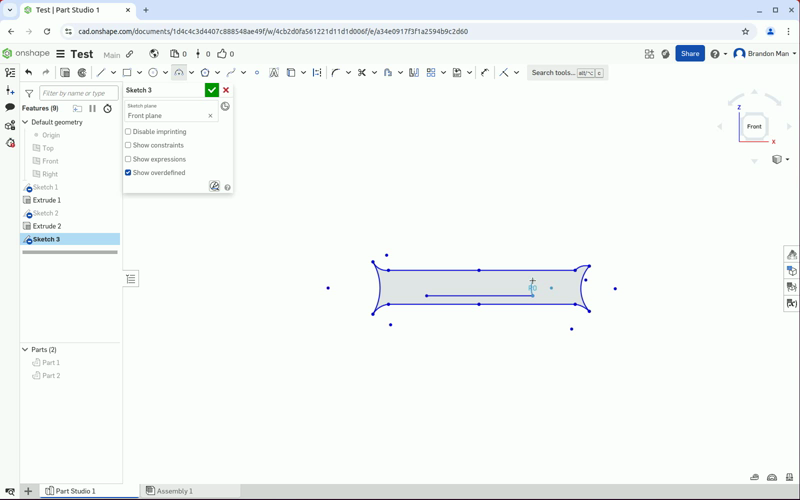
scroll(-6)
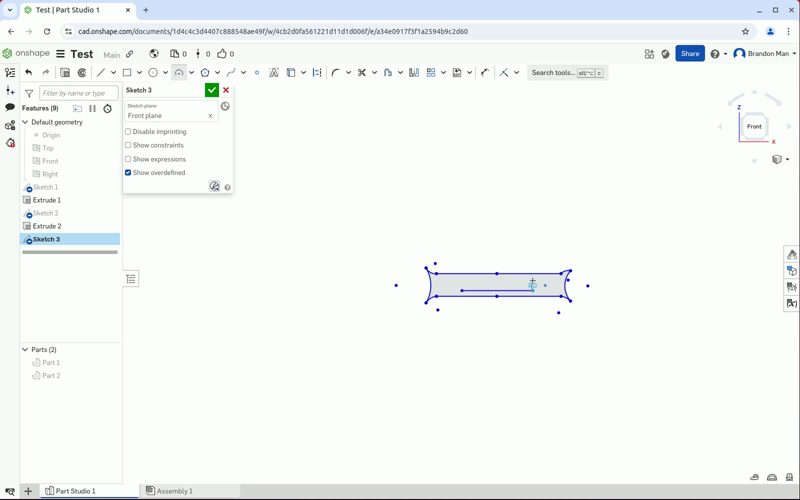
scroll(-6)
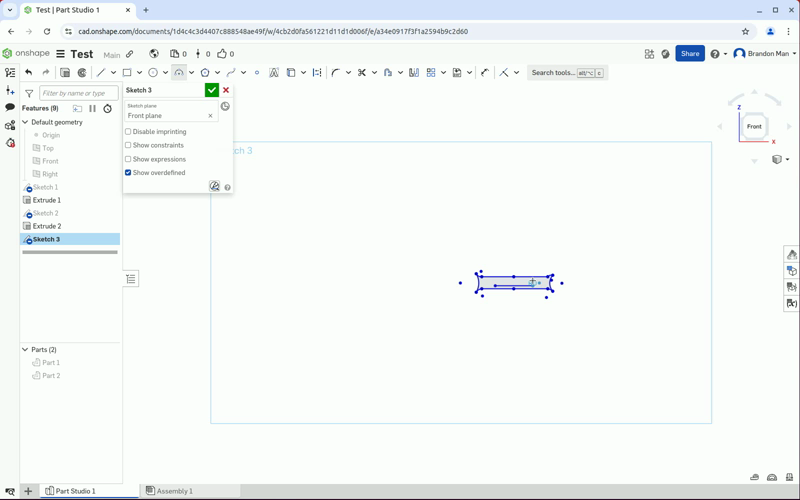
mouse_move(535, 282)
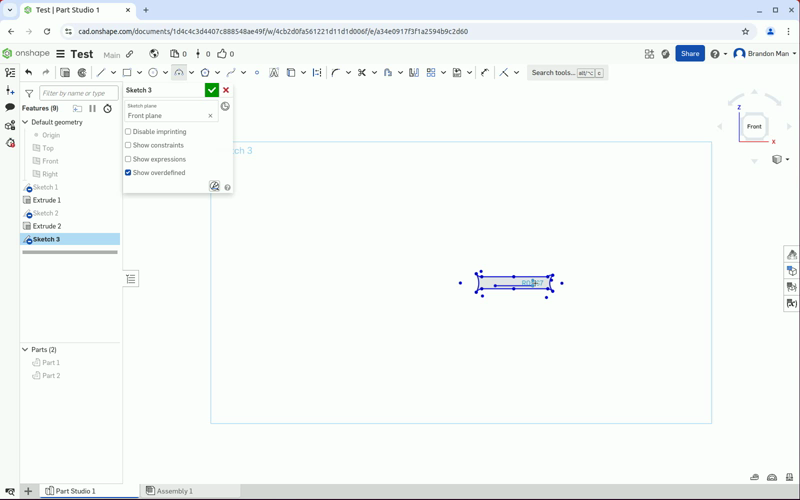
scroll(6)
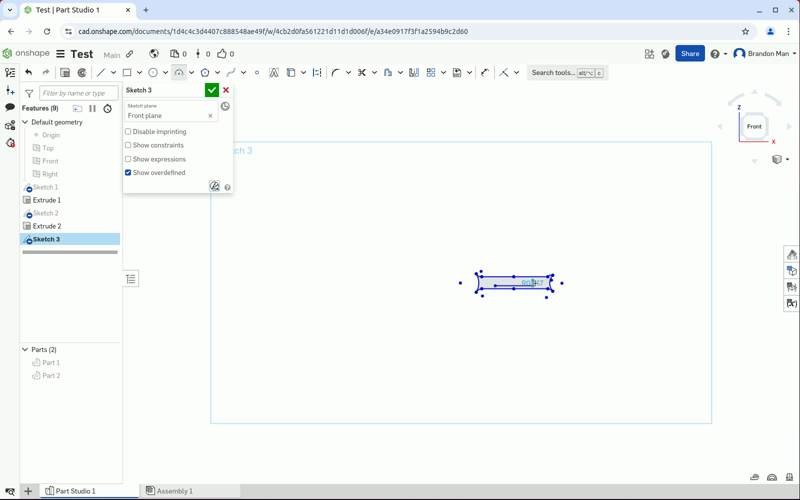
scroll(6)
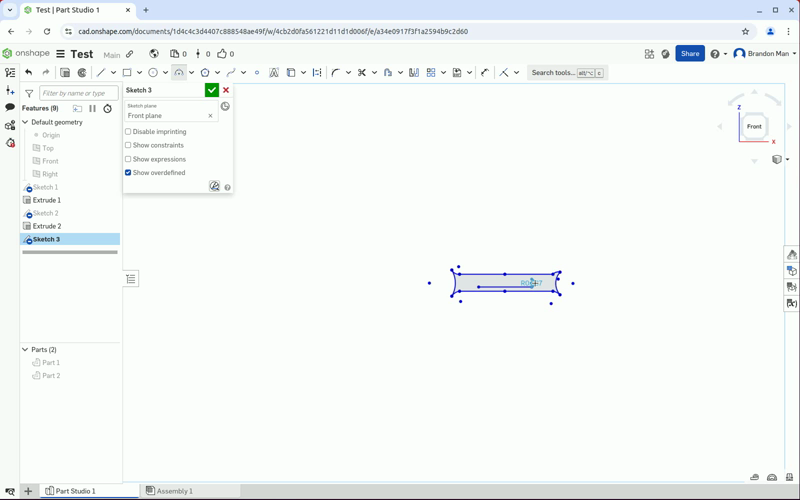
scroll(6)
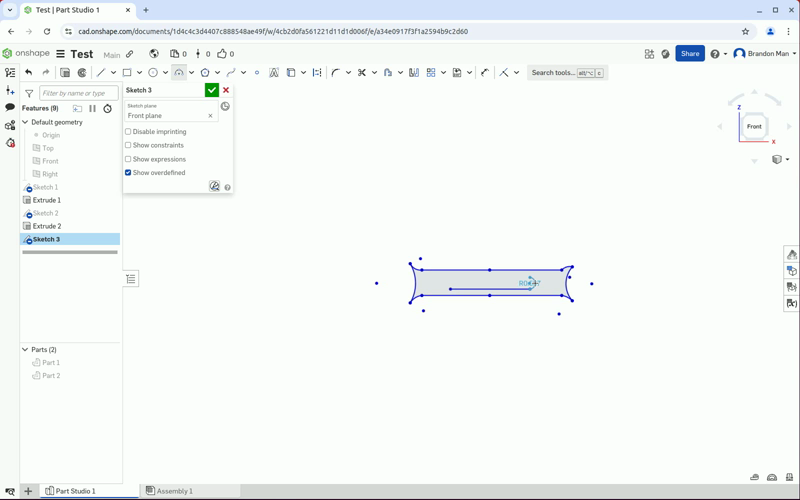
scroll(6)
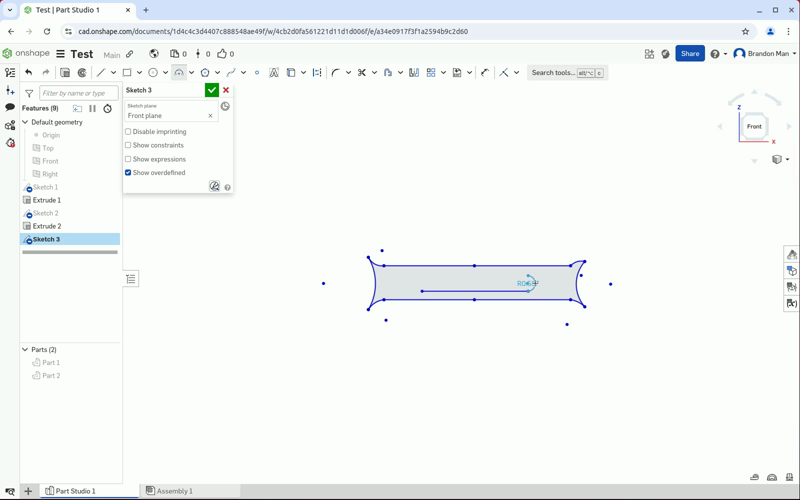
scroll(6)
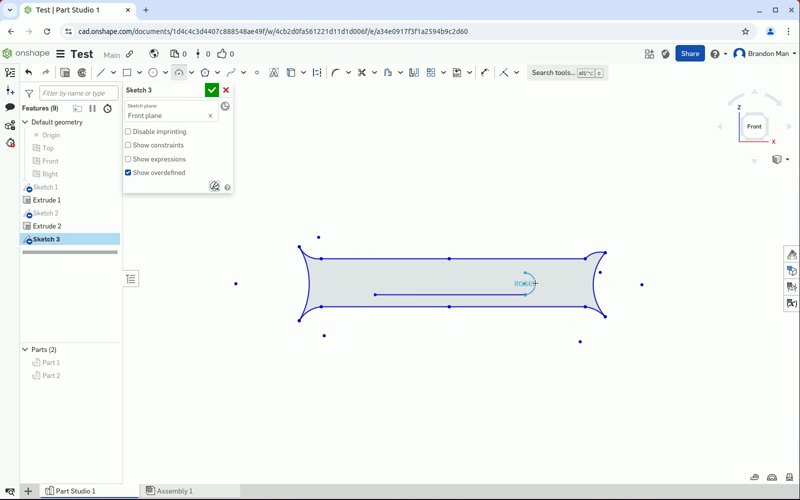
scroll(6)
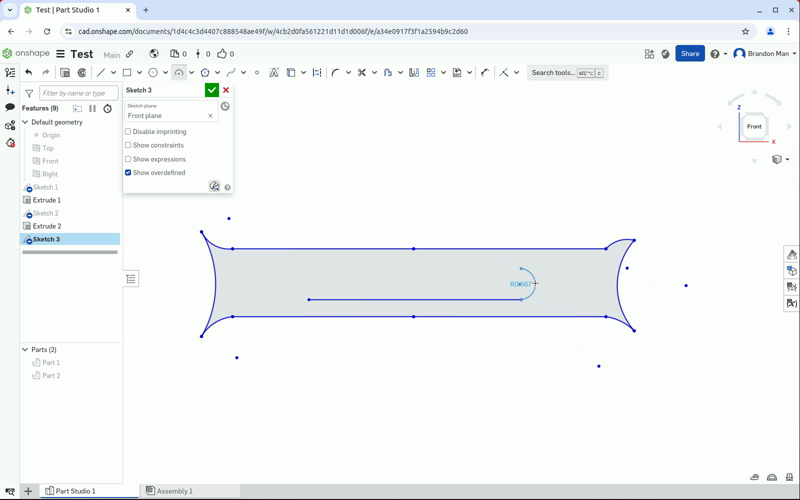
scroll(6)
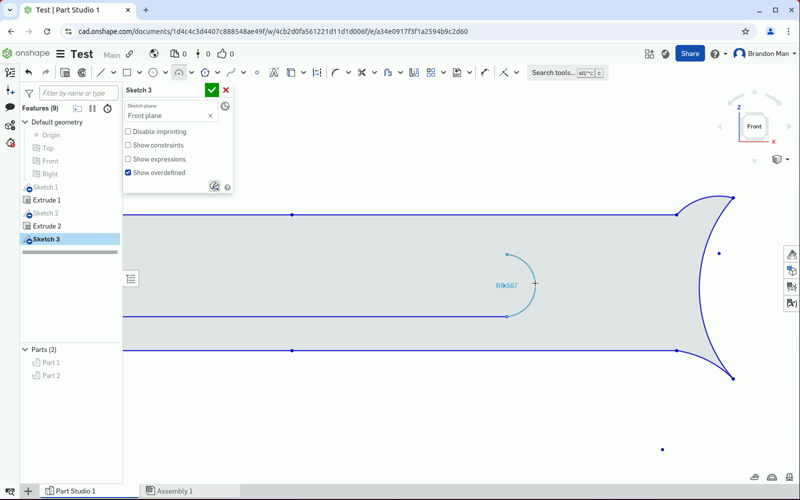
click(535, 282)
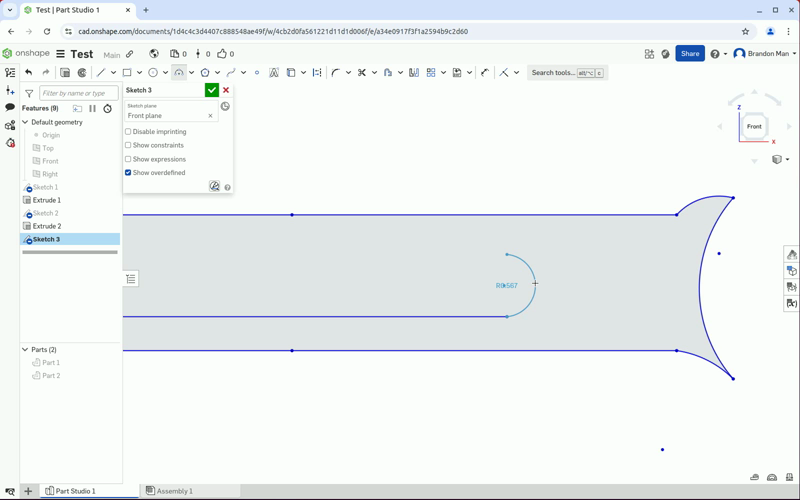
scroll(-6)
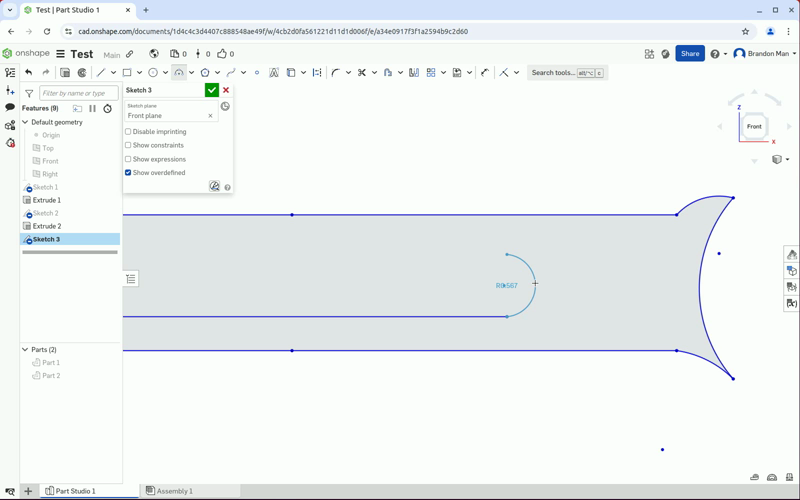
scroll(-6)
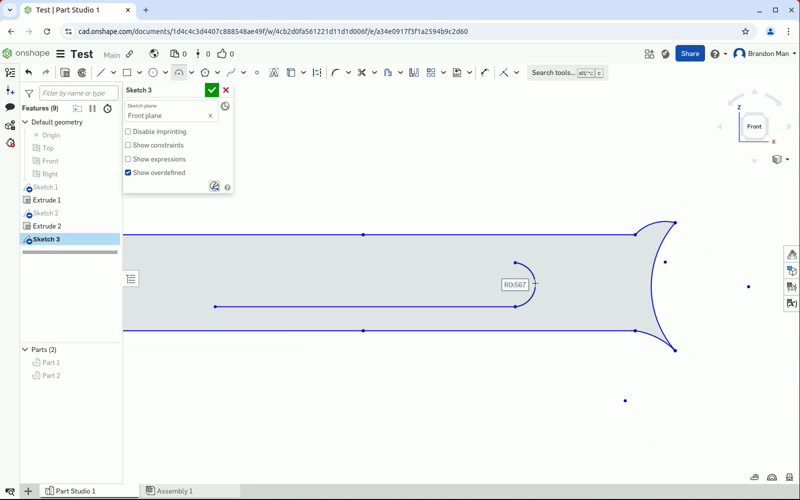
scroll(-6)
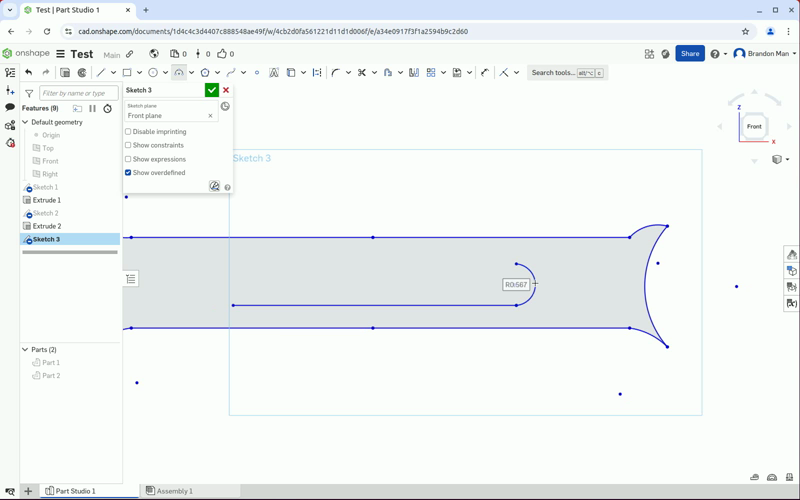
scroll(-6)
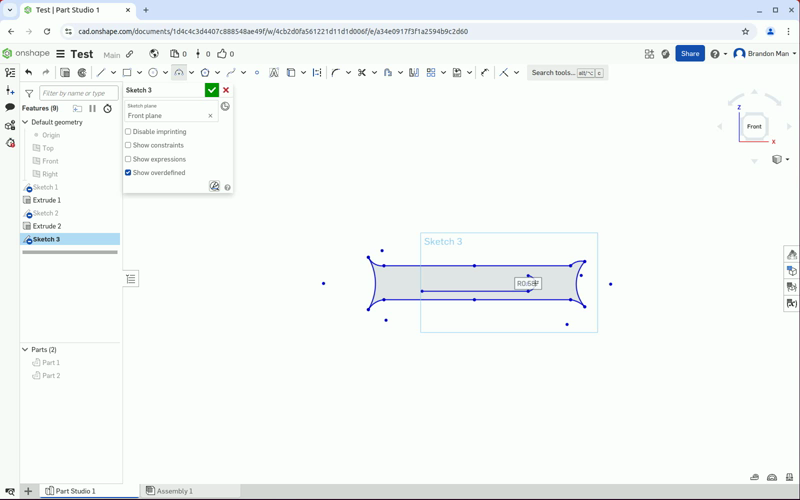
scroll(-6)
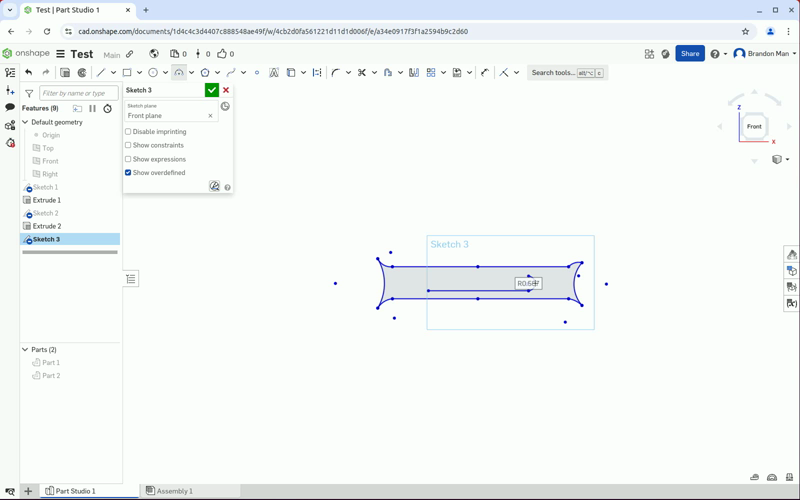
scroll(-6)
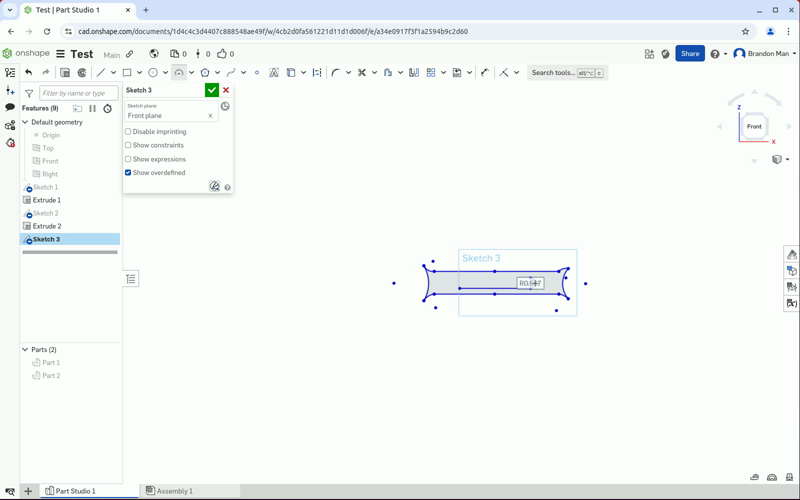
scroll(-6)
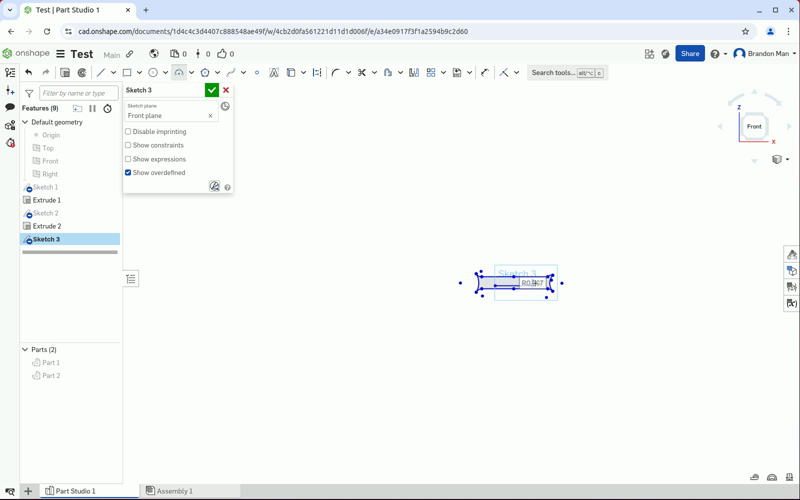
key_up(shift)
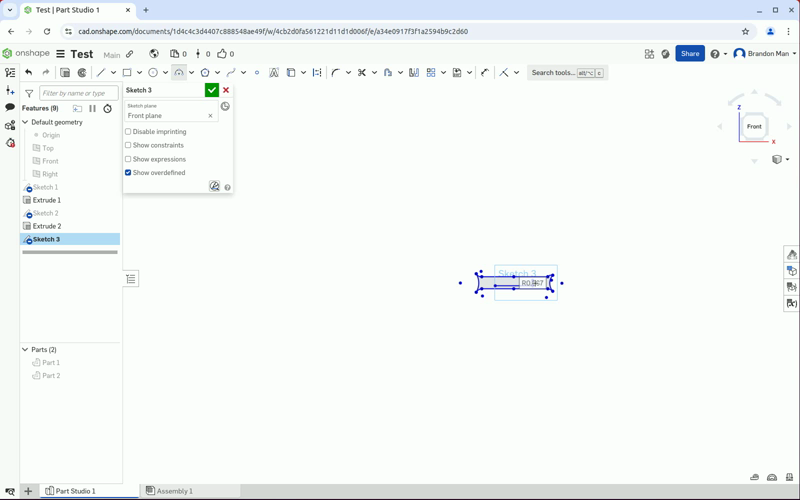
key(esc)
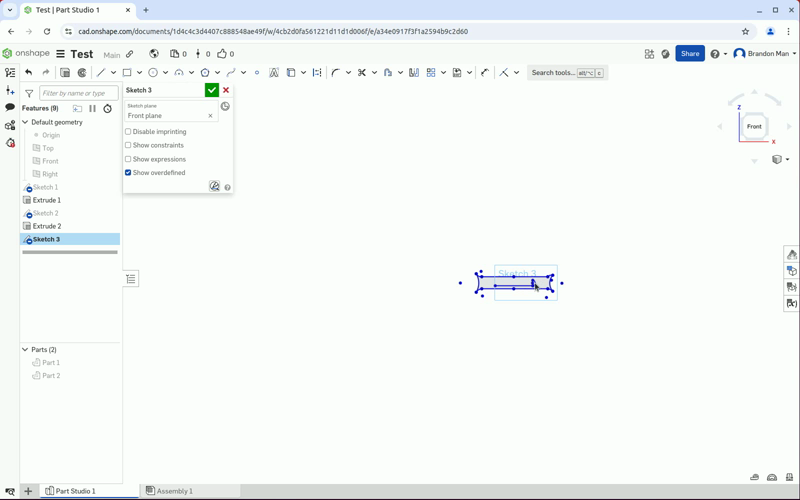
key(l)
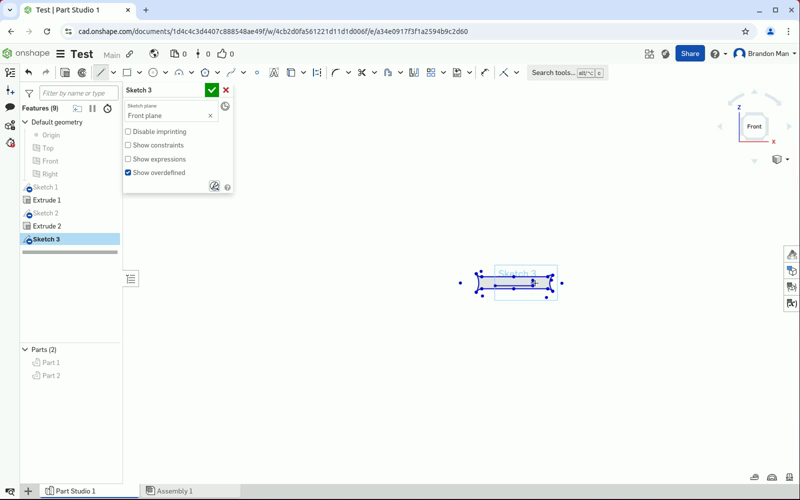
mouse_move(532, 280)
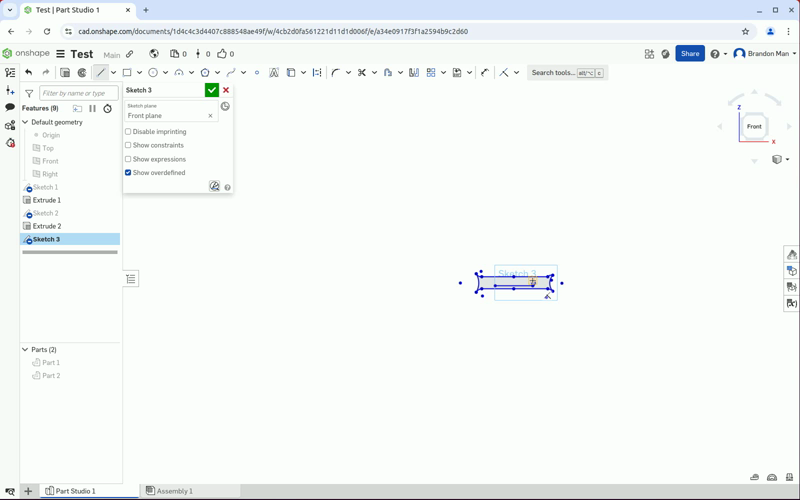
scroll(6)
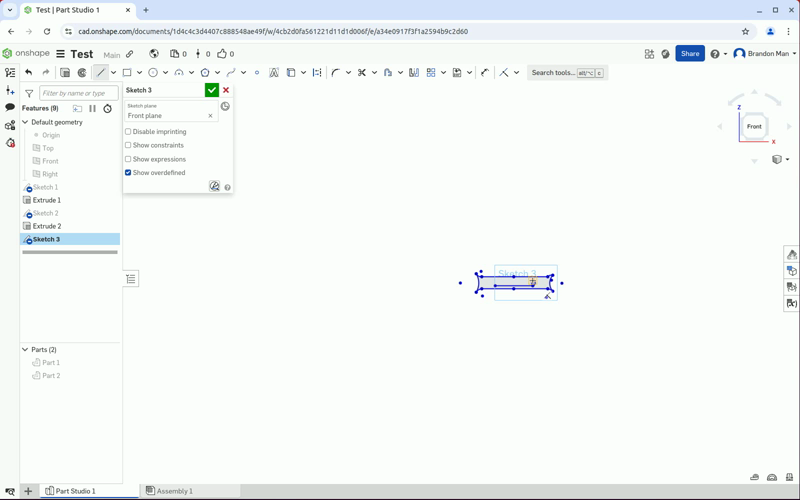
scroll(6)
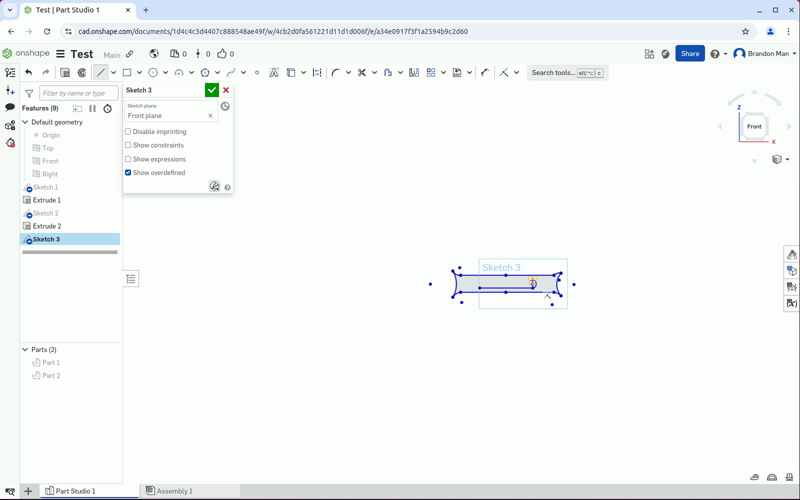
scroll(6)
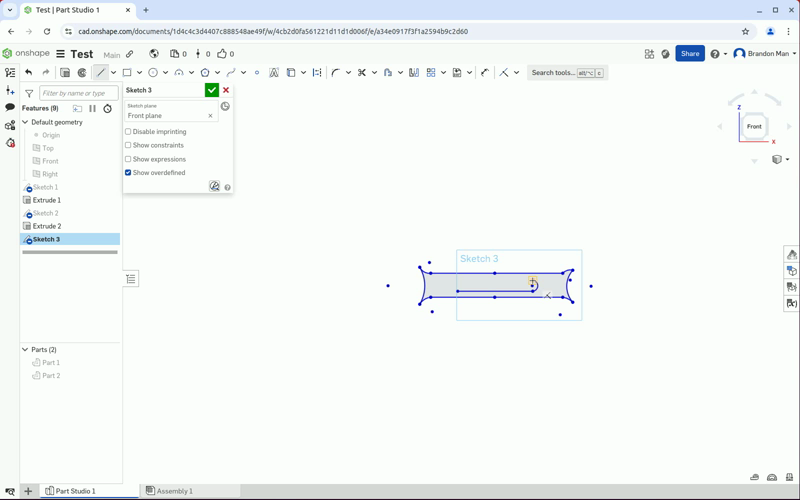
scroll(6)
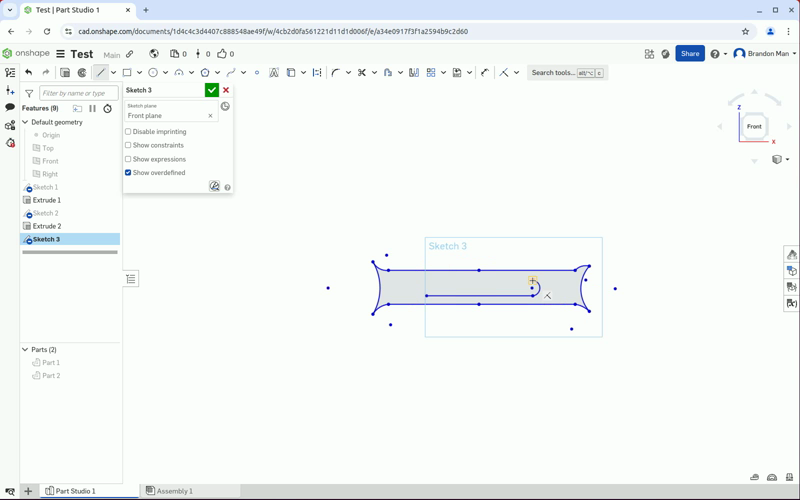
scroll(6)
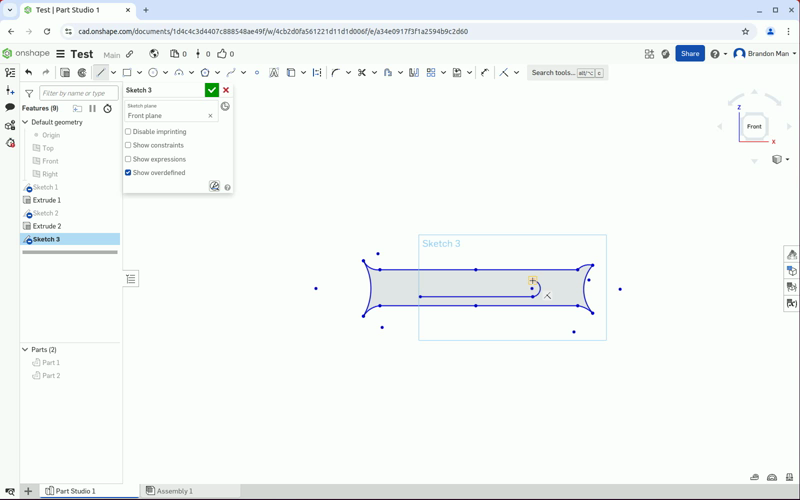
scroll(6)
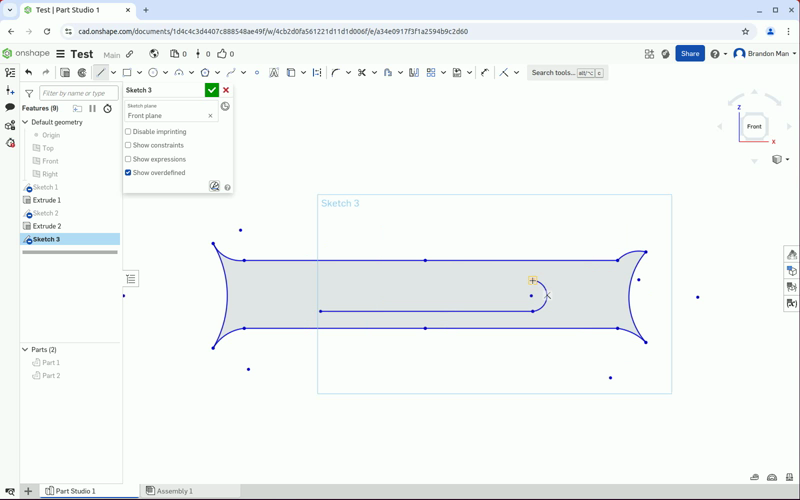
scroll(6)
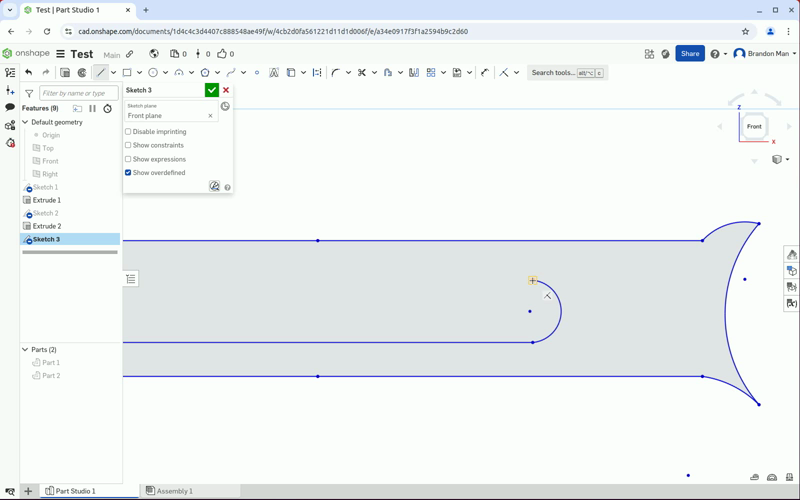
click(532, 280)
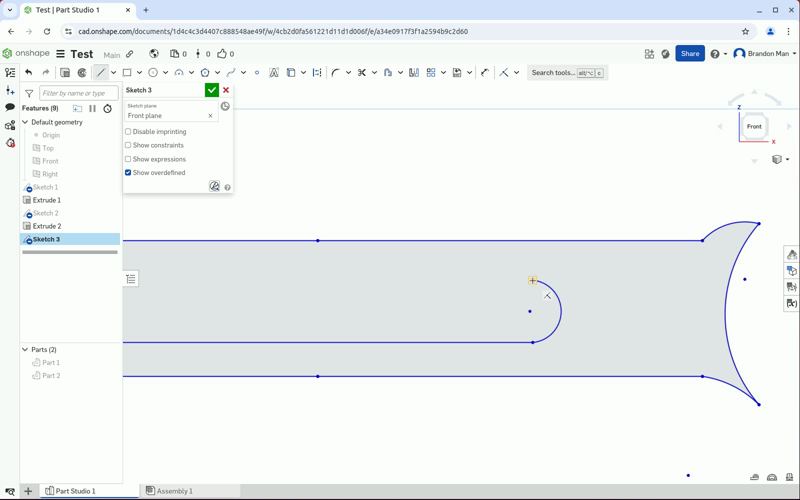
scroll(-6)
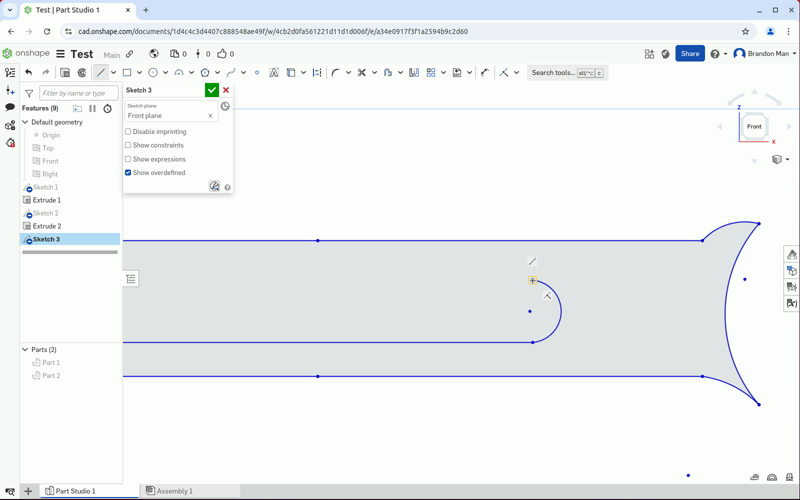
scroll(-6)
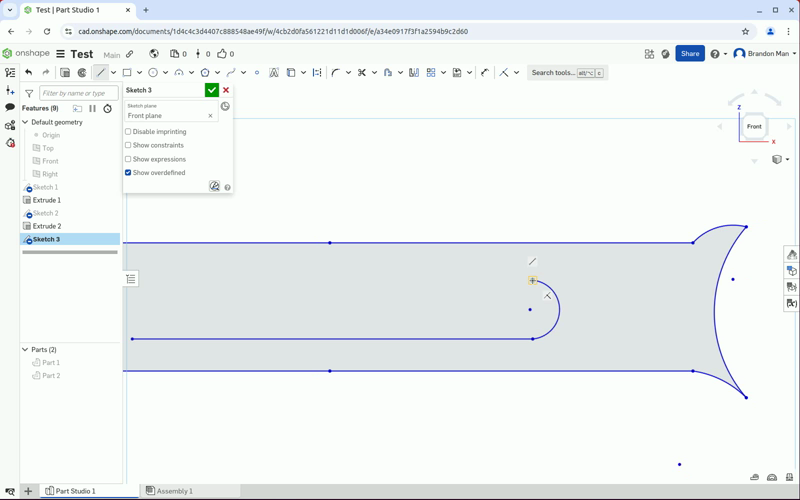
scroll(-6)
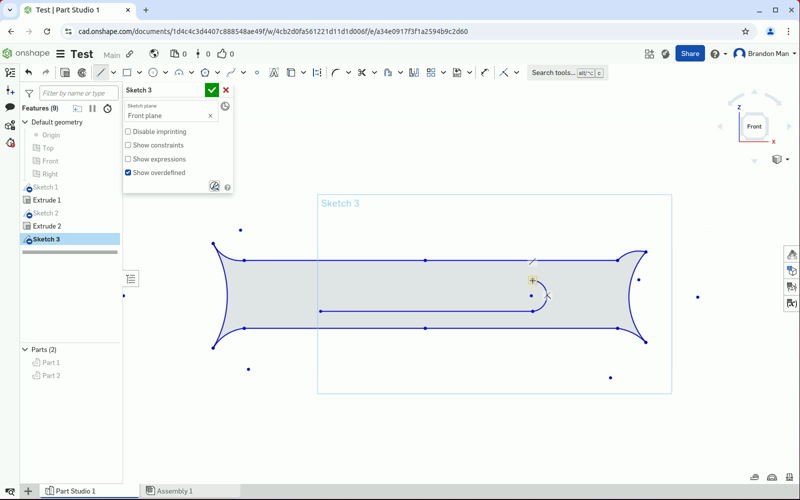
scroll(-6)
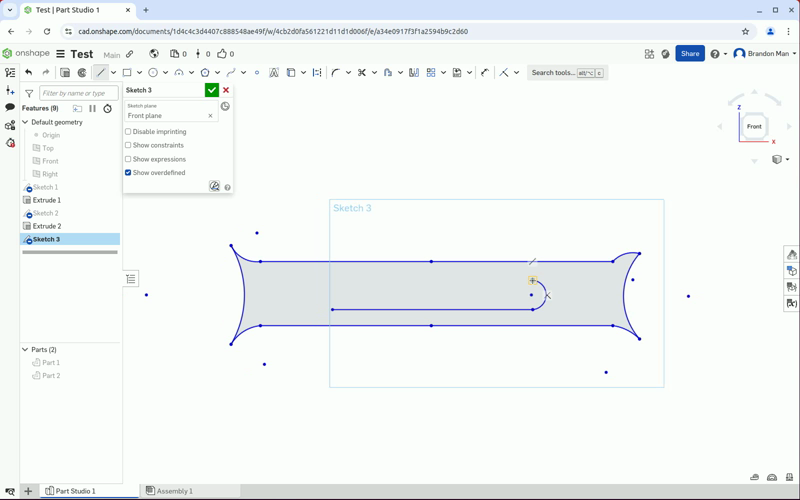
scroll(-6)
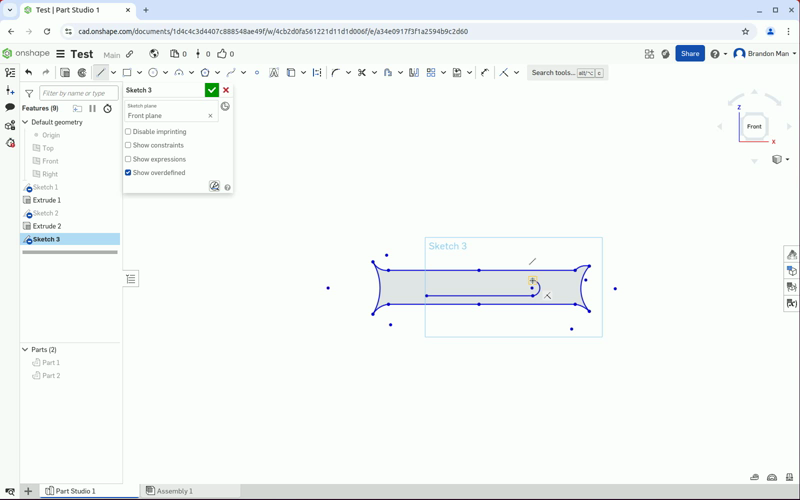
scroll(-6)
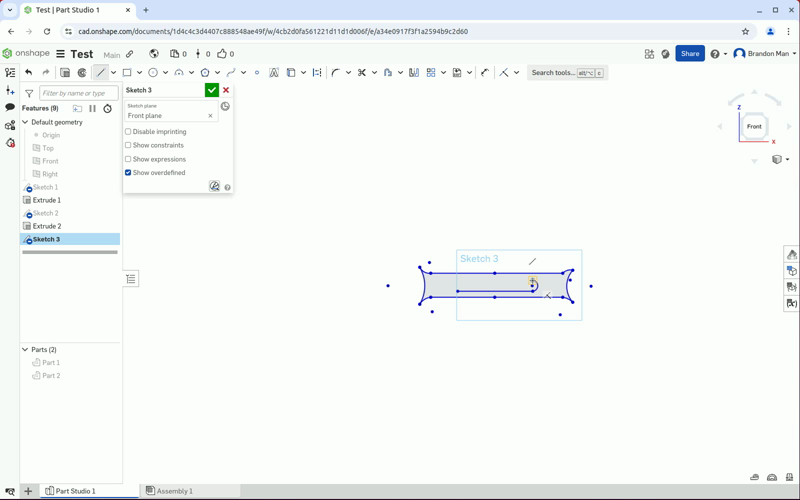
scroll(-6)
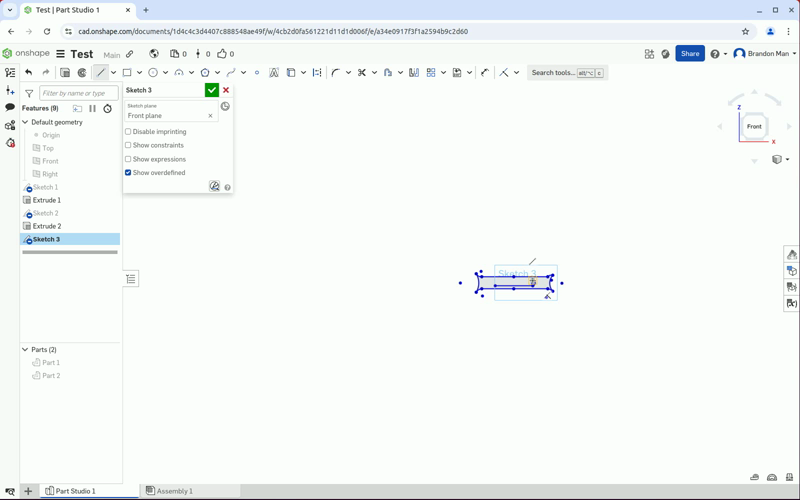
key_down(shift)
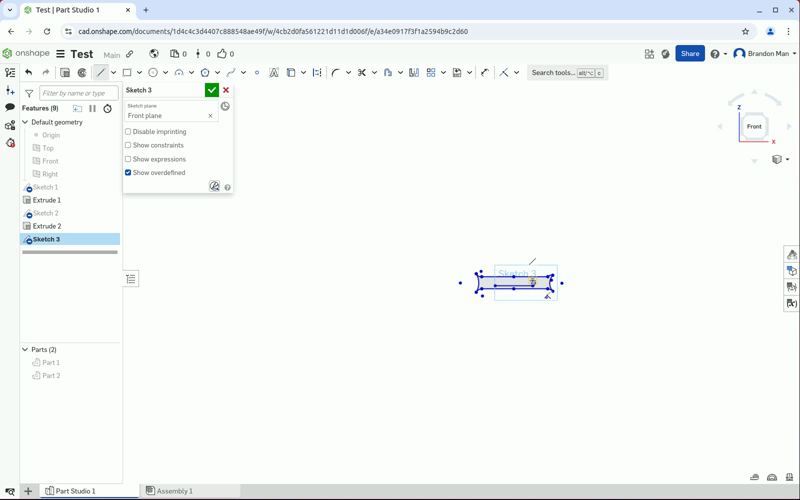
mouse_move(562, 280)
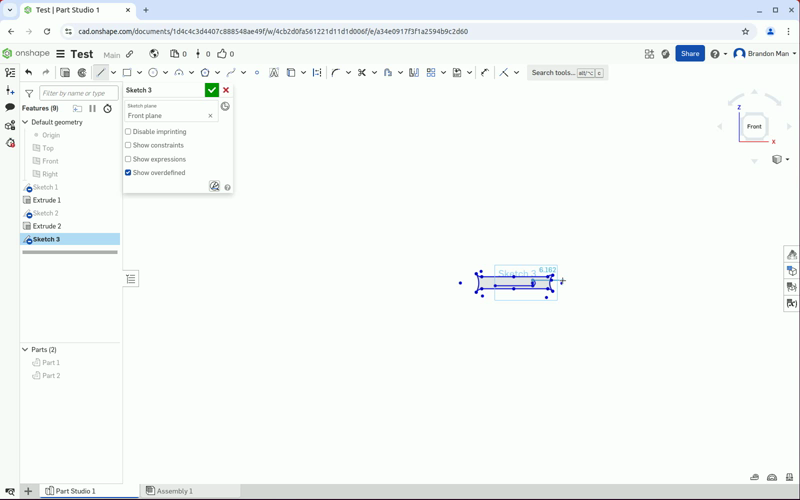
mouse_move(513, 280)
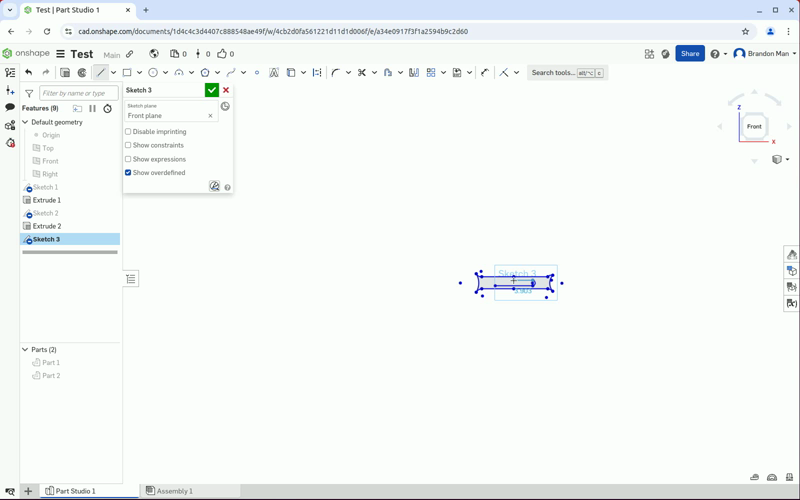
scroll(6)
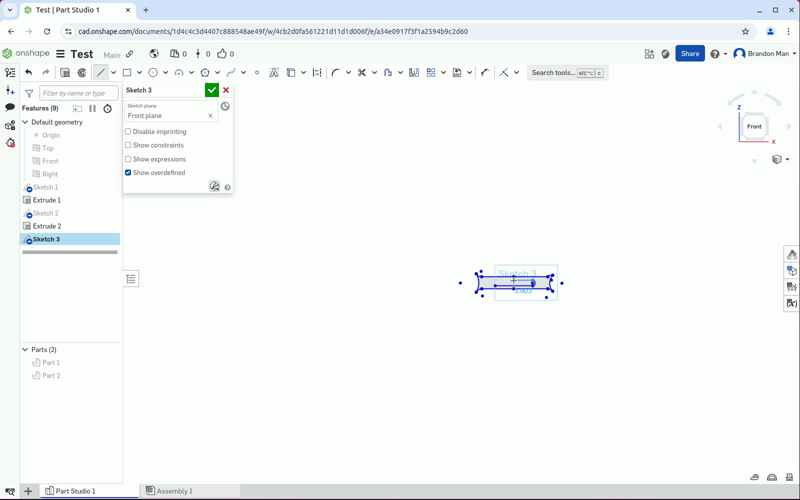
scroll(6)
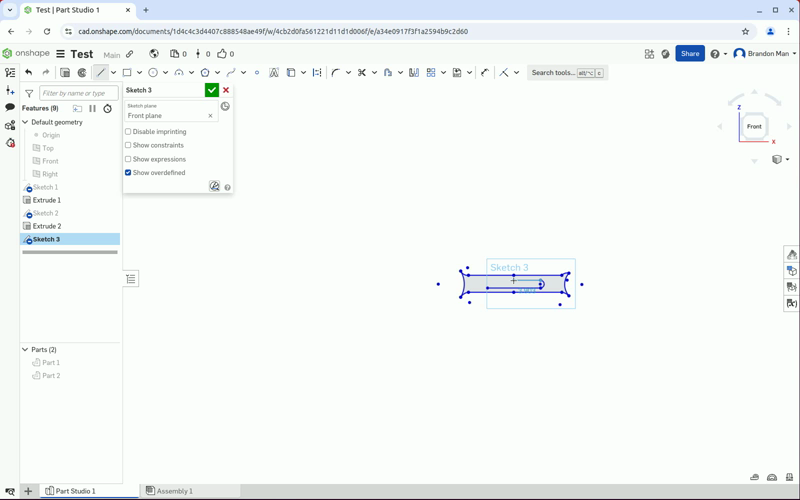
scroll(6)
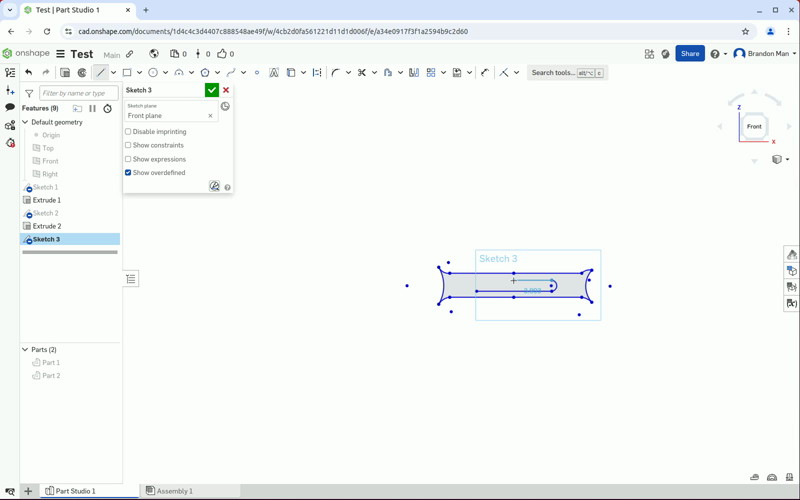
scroll(6)
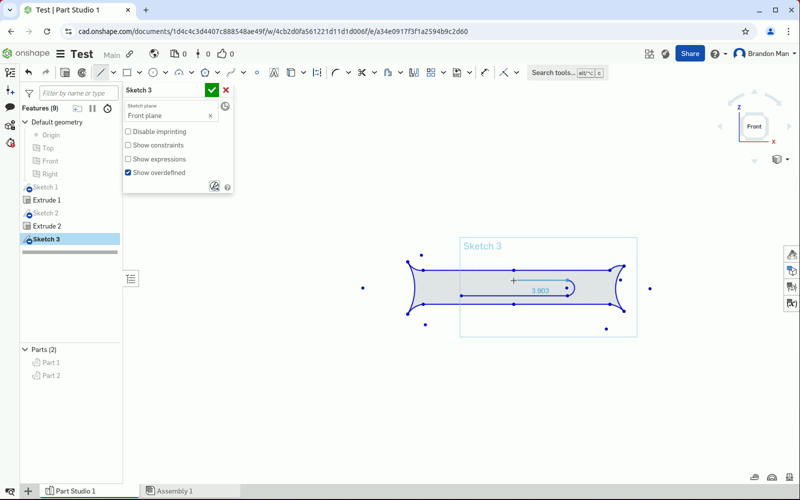
scroll(6)
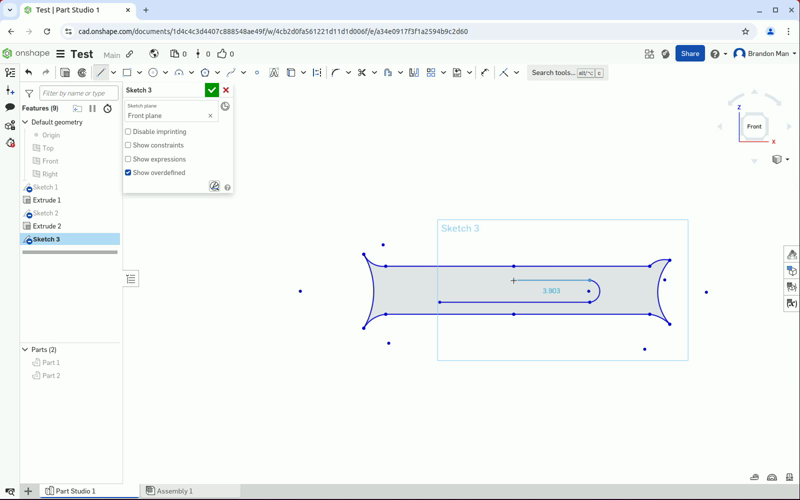
scroll(6)
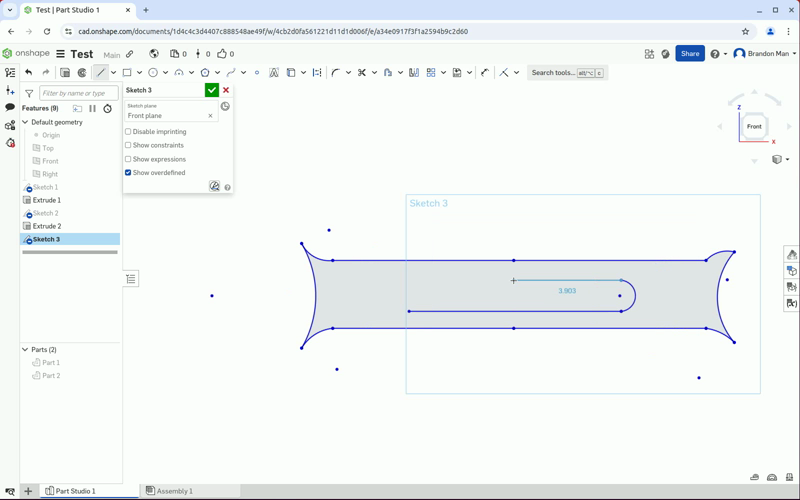
scroll(6)
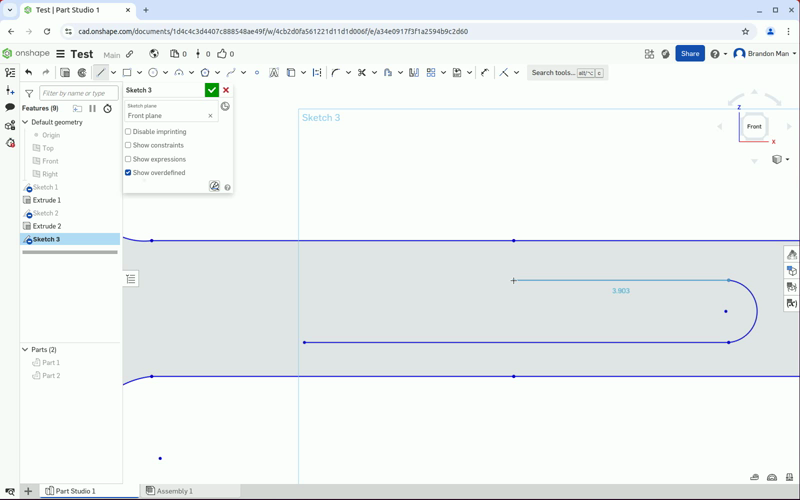
click(513, 280)
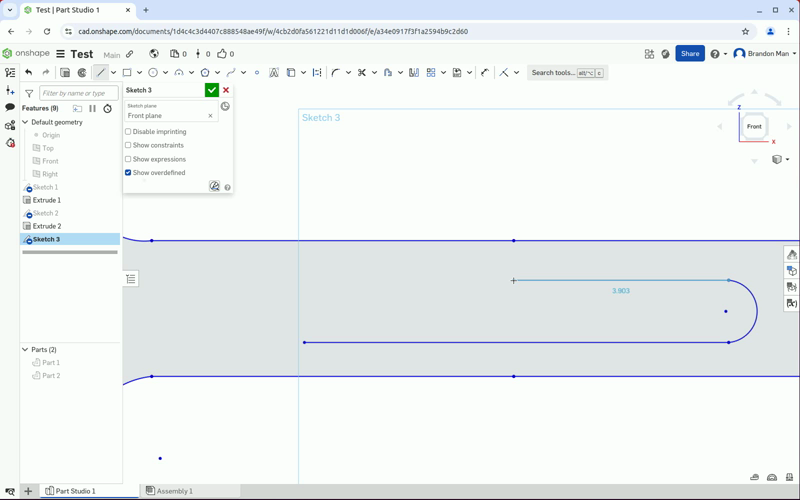
scroll(-6)
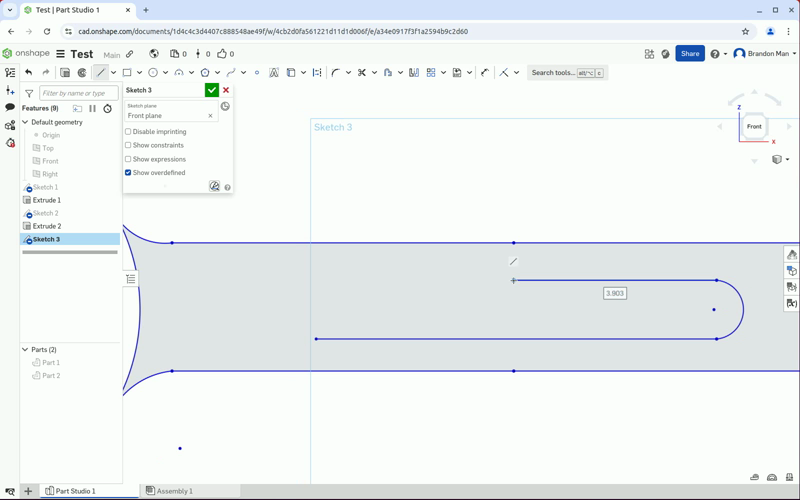
scroll(-6)
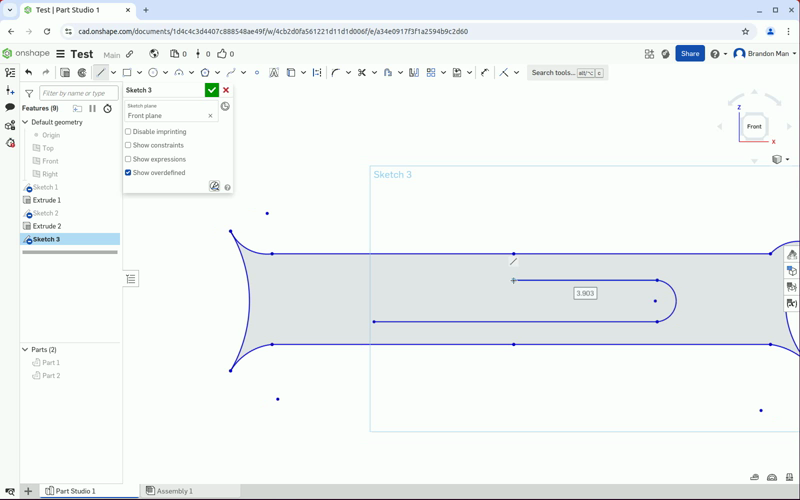
scroll(-6)
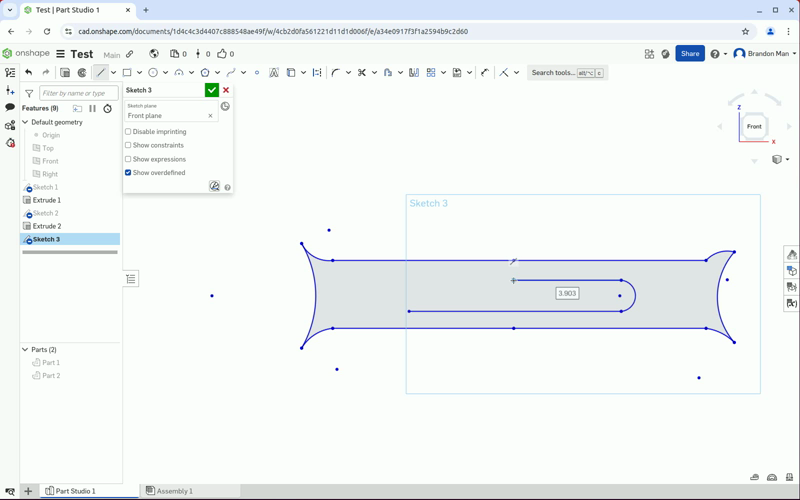
scroll(-6)
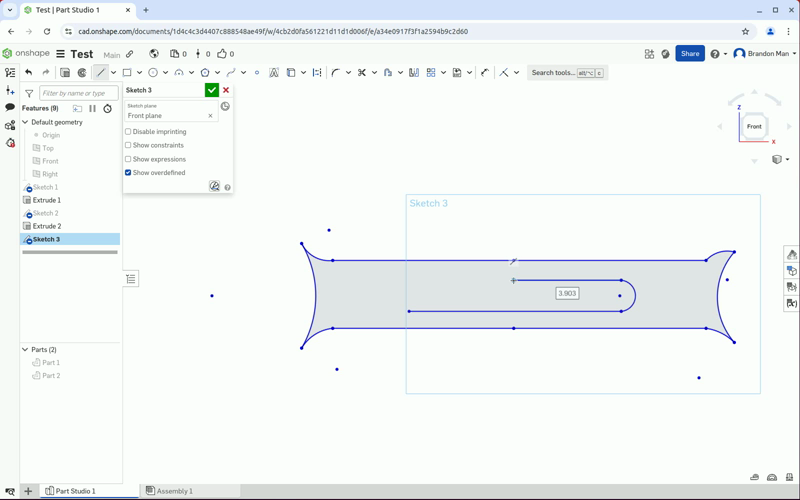
scroll(-6)
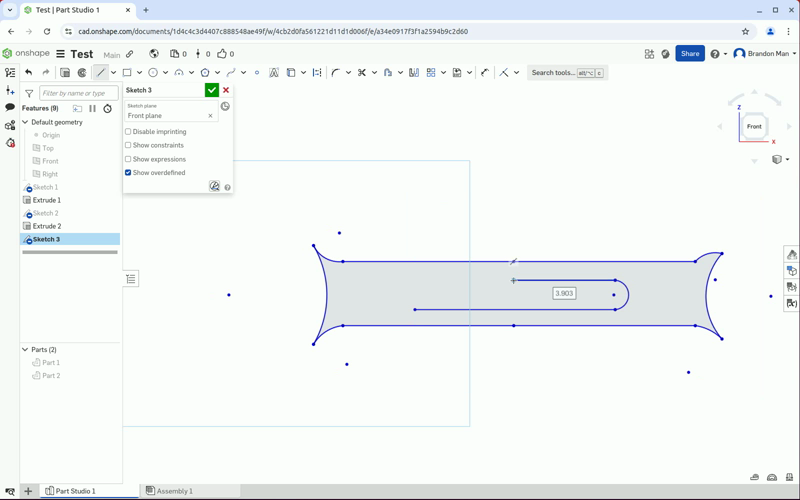
scroll(-6)
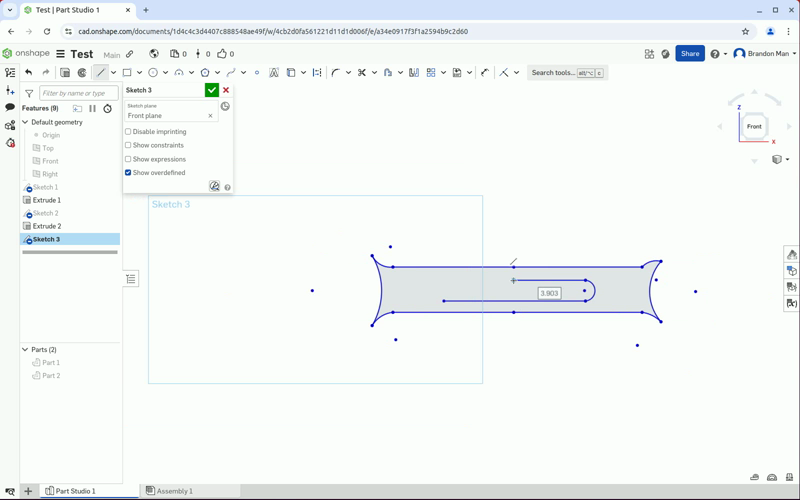
scroll(-6)
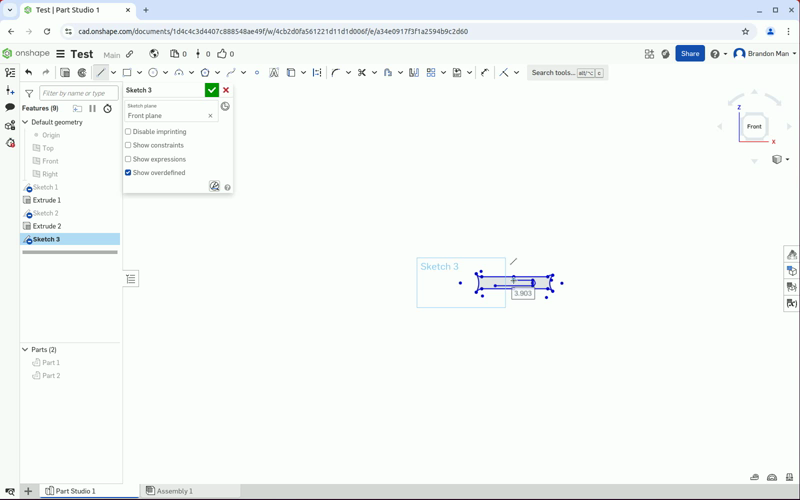
key_up(shift)
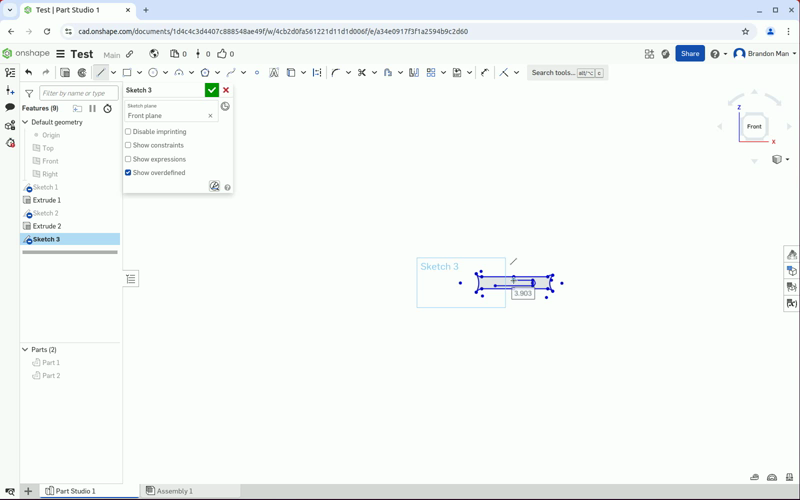
key_down(shift)
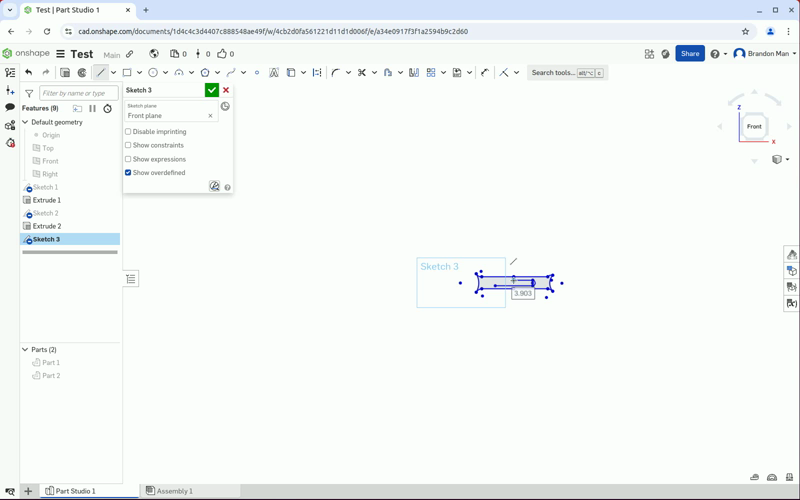
mouse_move(543, 280)
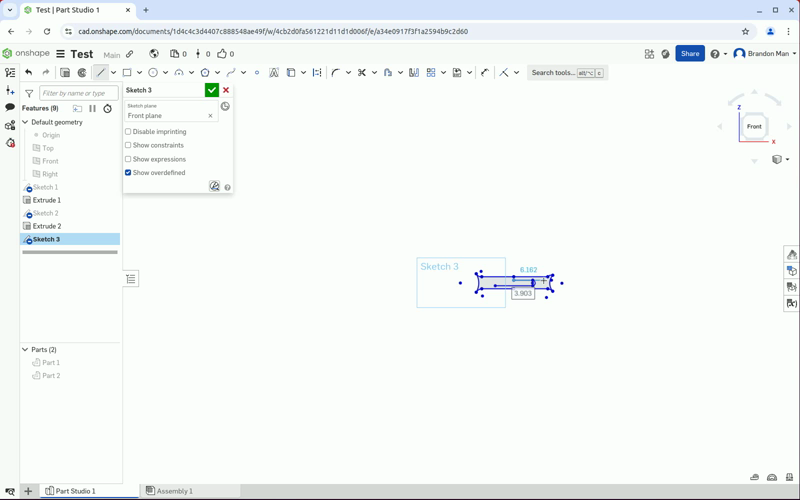
mouse_move(495, 280)
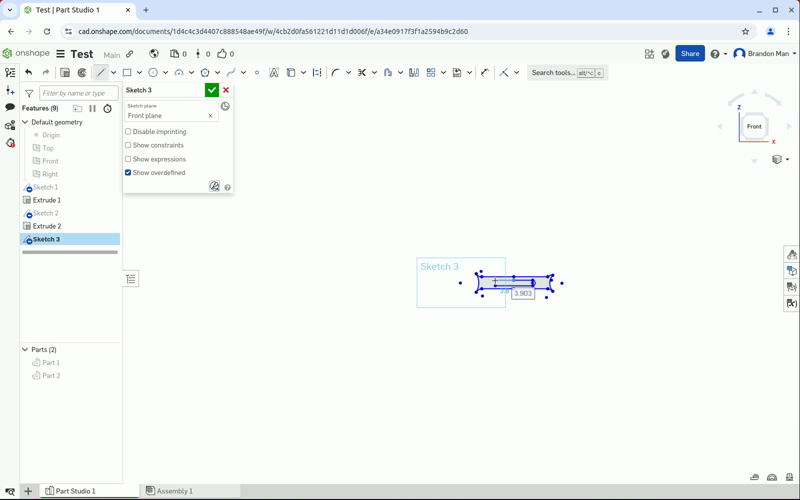
click(495, 280)
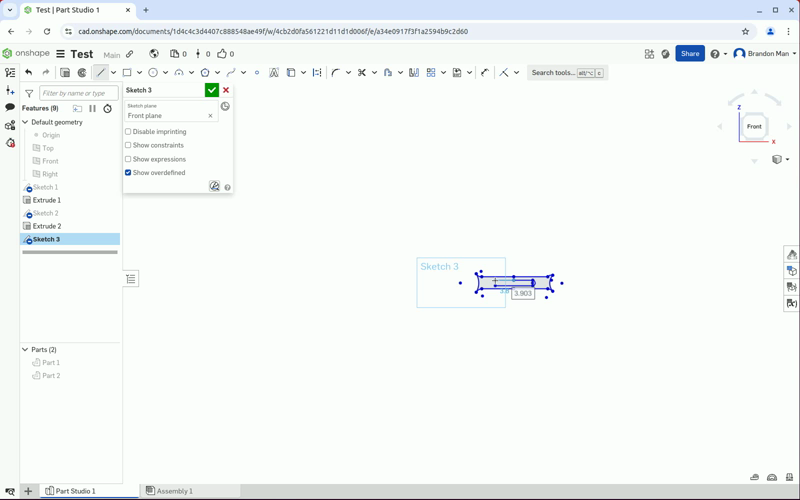
key_up(shift)
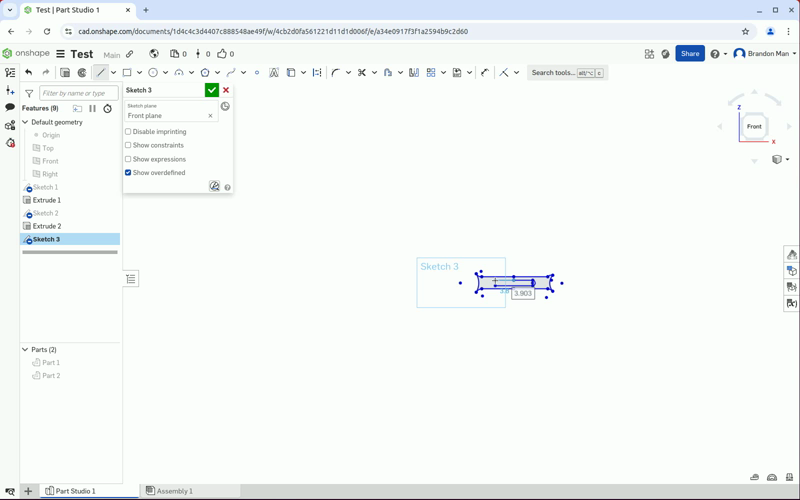
key(esc)
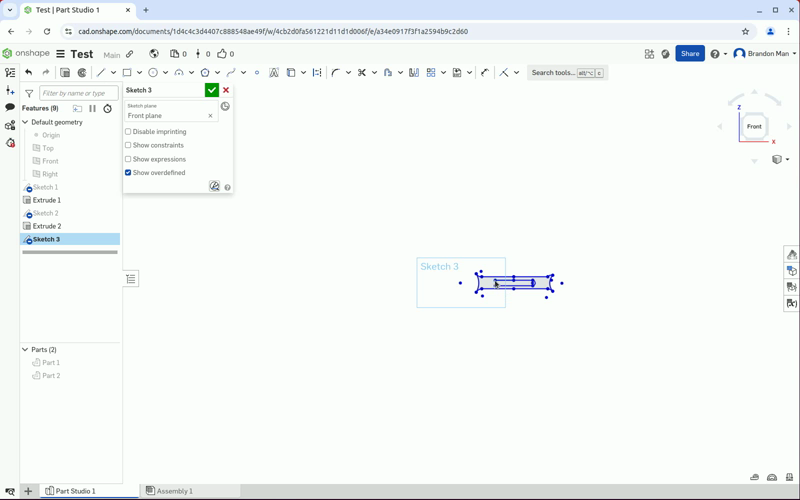
key(a)
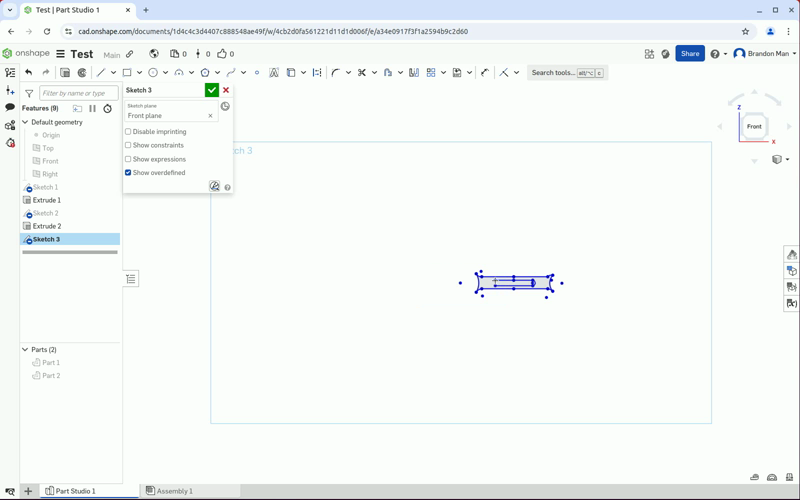
mouse_move(495, 280)
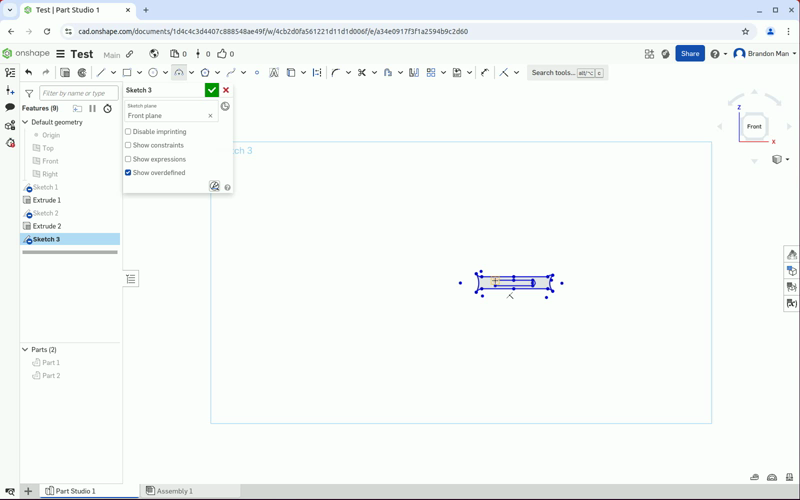
click(495, 280)
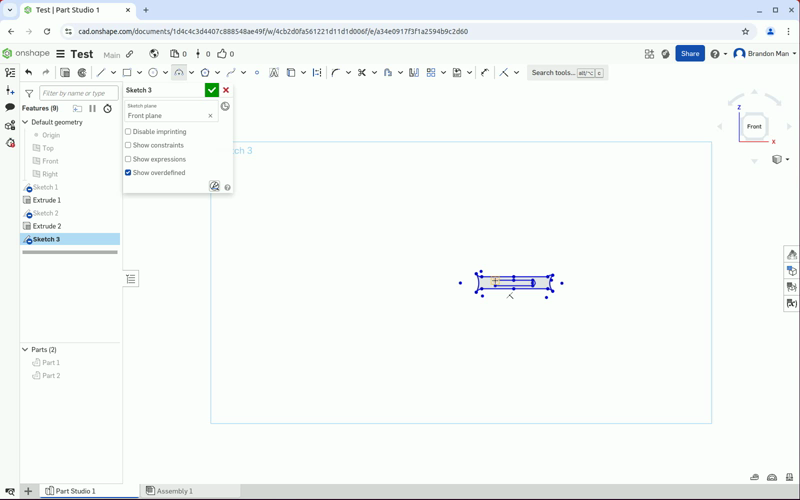
mouse_move(495, 285)
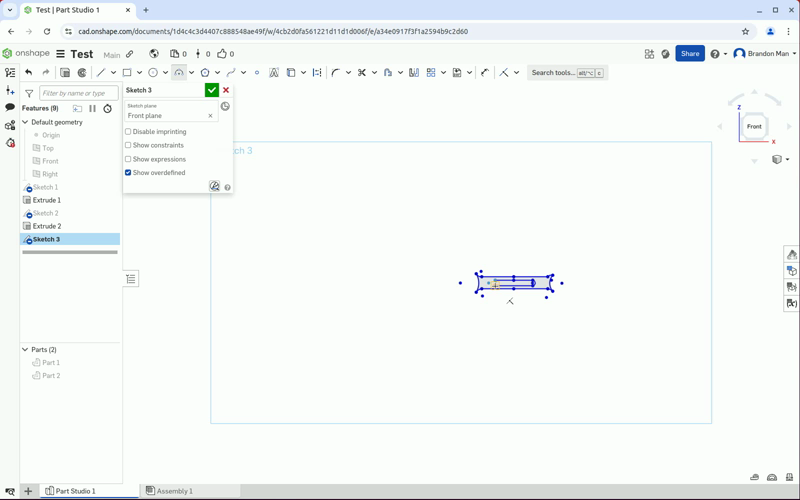
scroll(6)
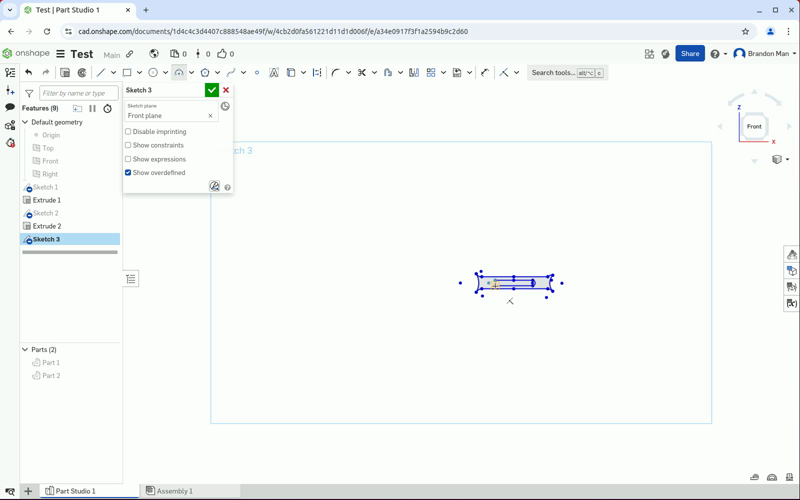
scroll(6)
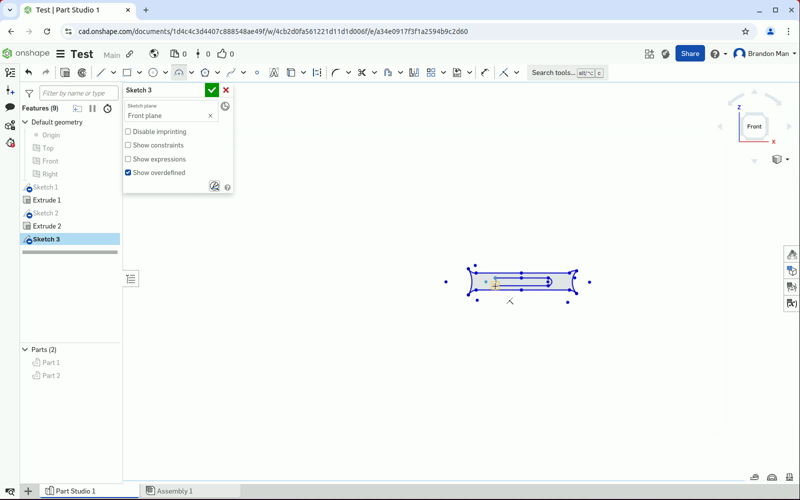
scroll(6)
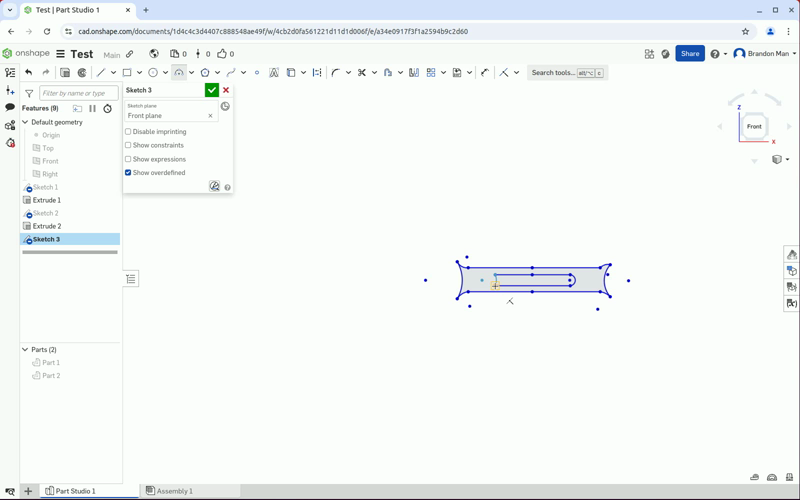
scroll(6)
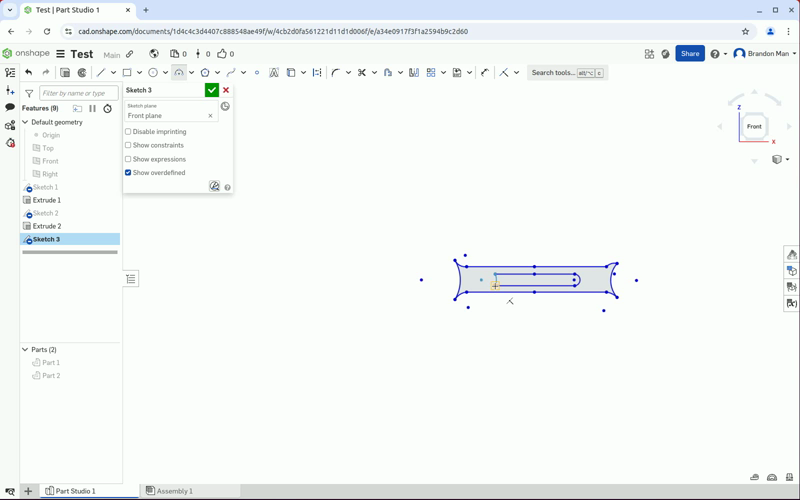
scroll(6)
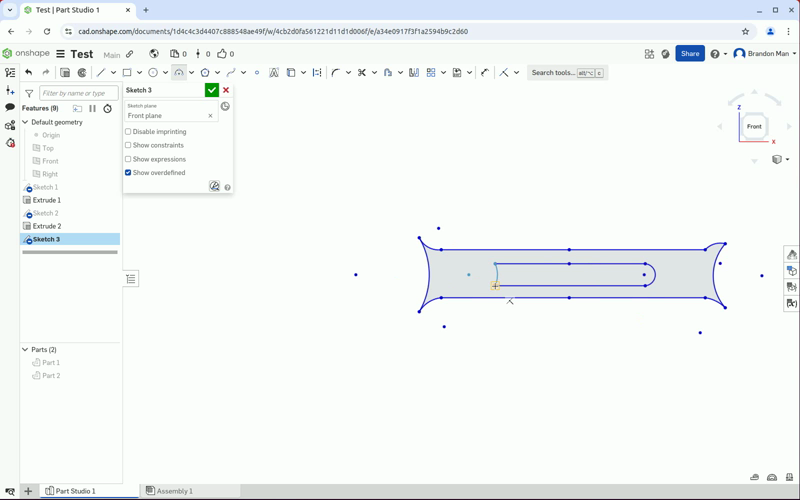
scroll(6)
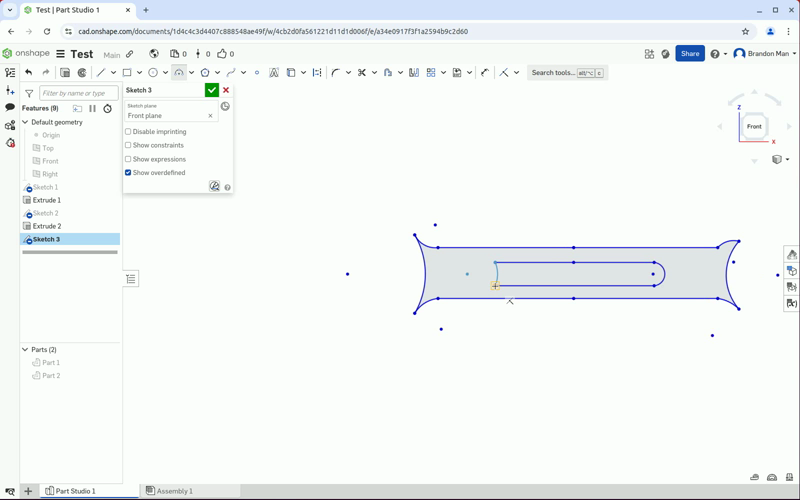
scroll(6)
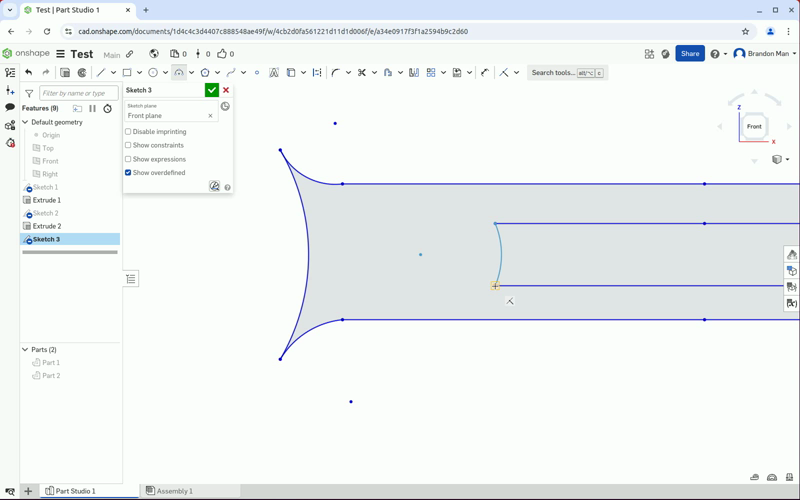
click(495, 285)
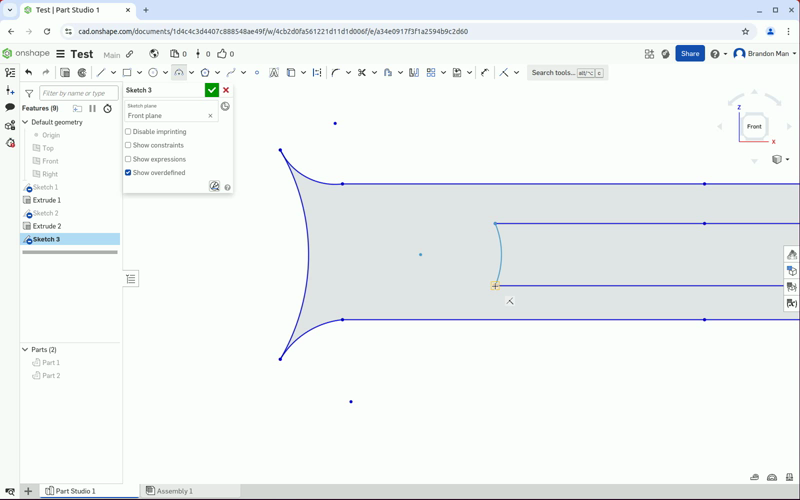
scroll(-6)
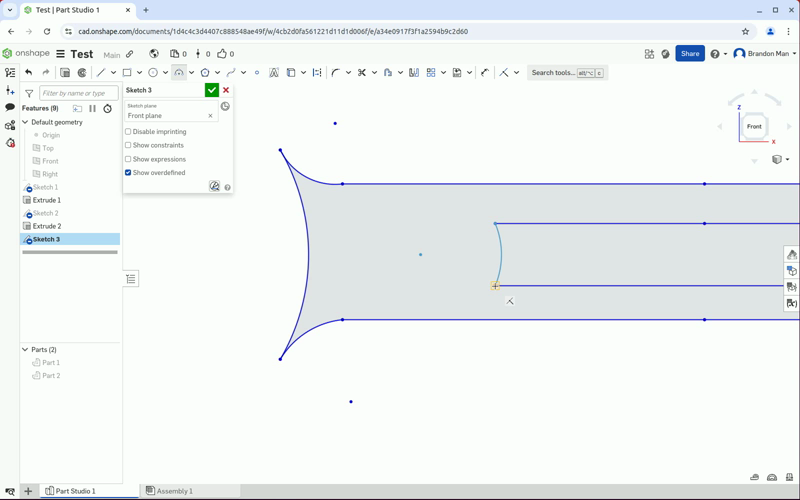
scroll(-6)
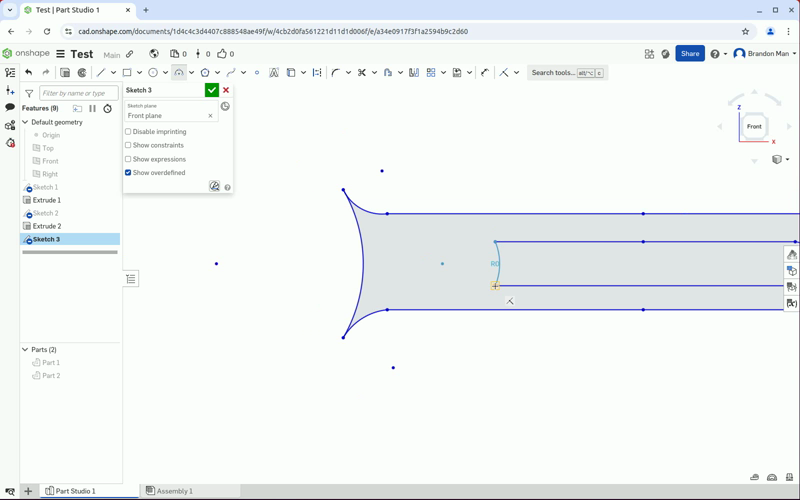
scroll(-6)
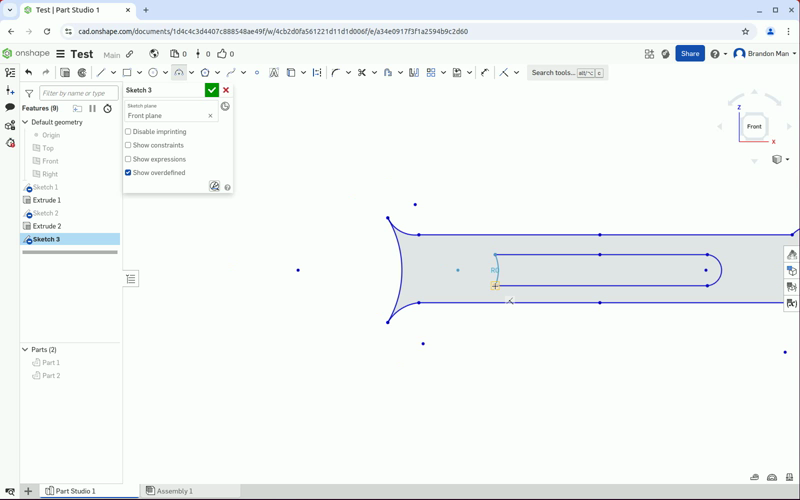
scroll(-6)
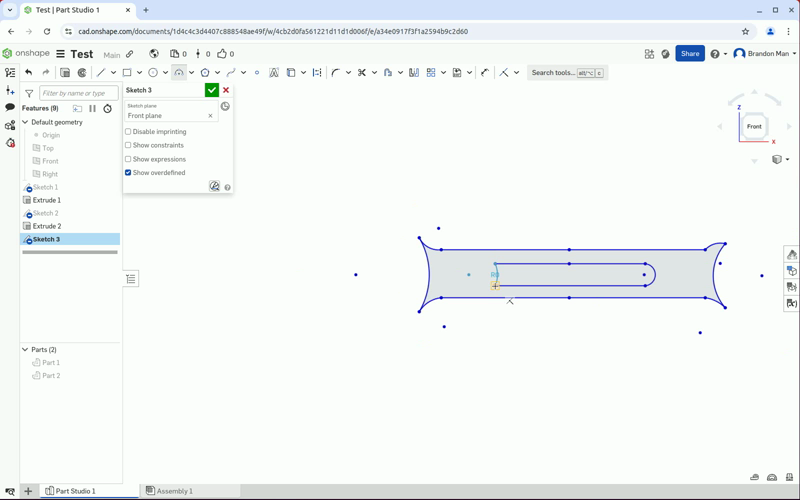
scroll(-6)
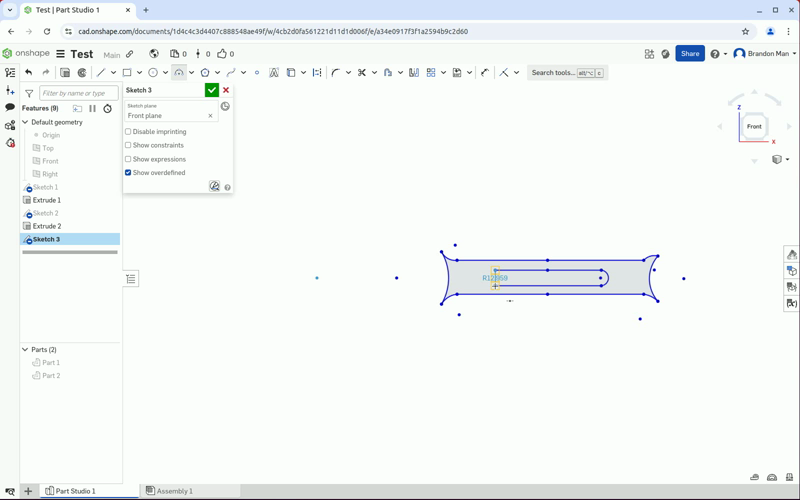
scroll(-6)
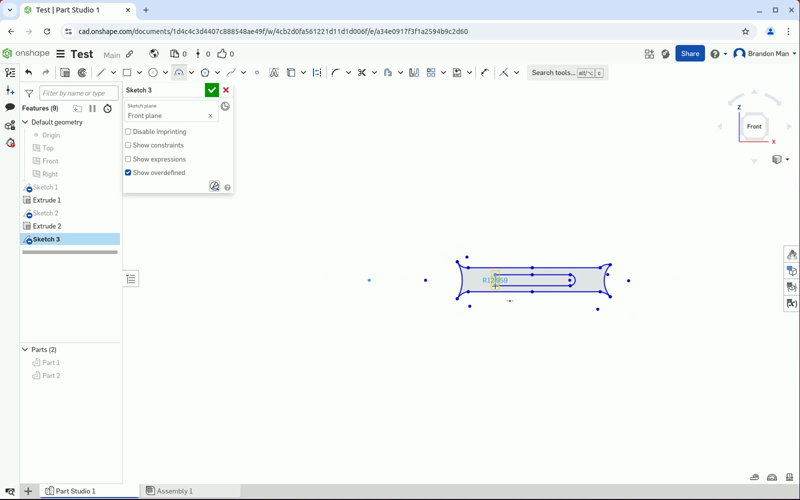
scroll(-6)
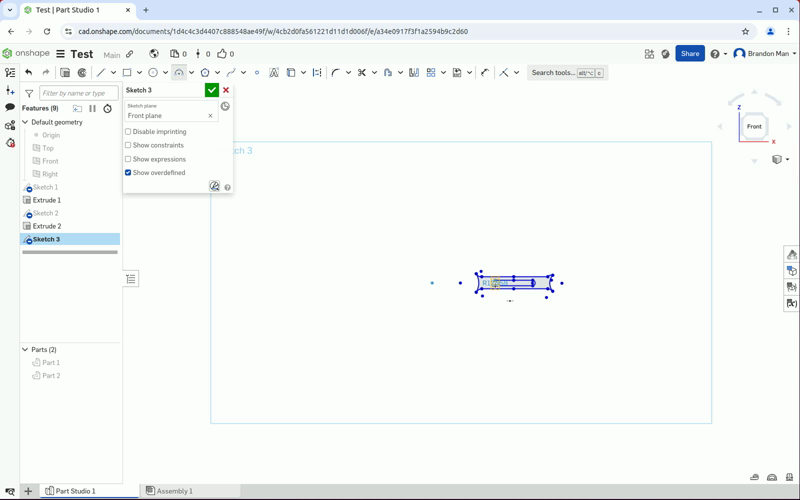
key_down(shift)
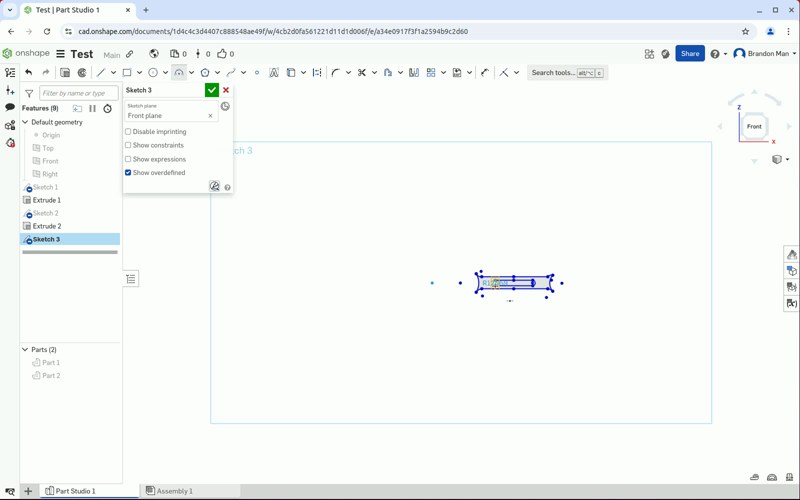
mouse_move(492, 282)
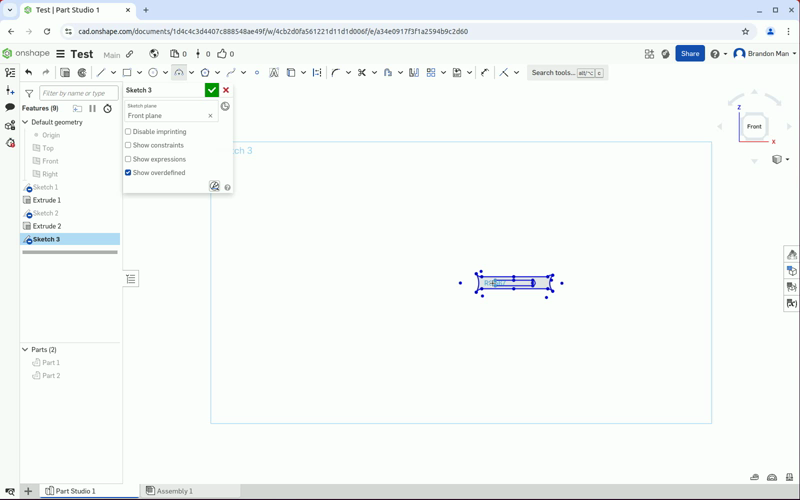
scroll(6)
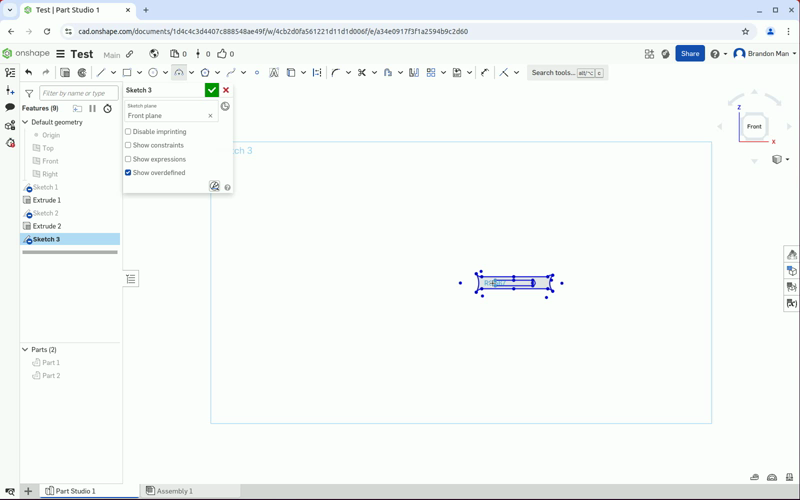
scroll(6)
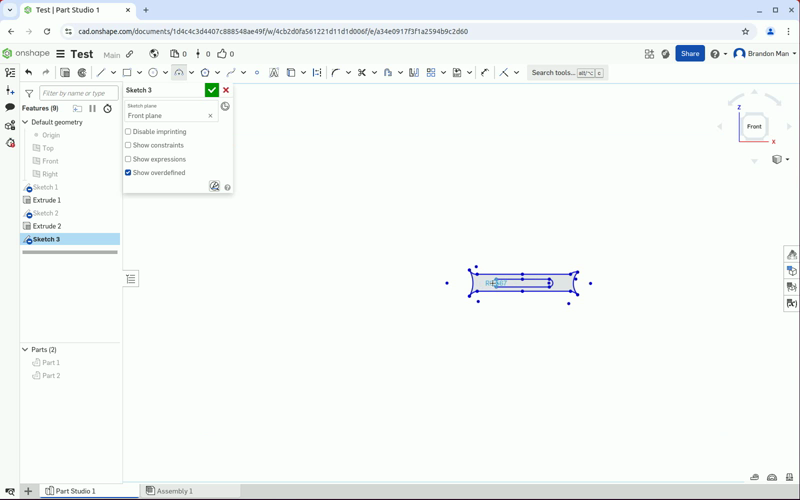
scroll(6)
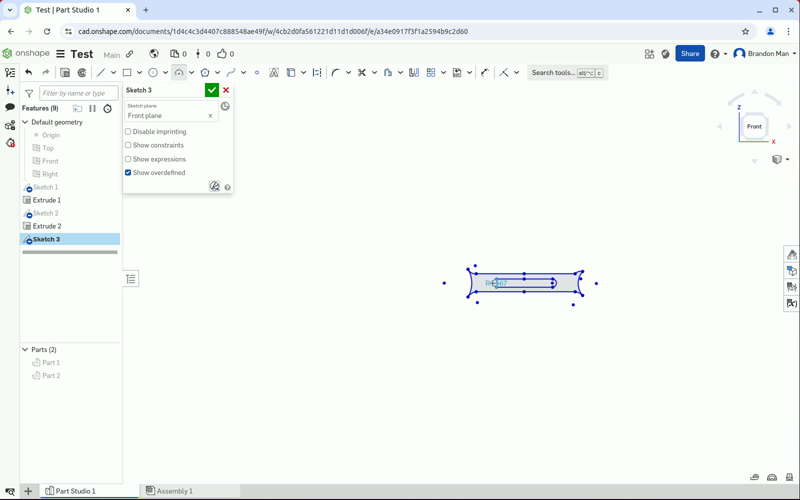
scroll(6)
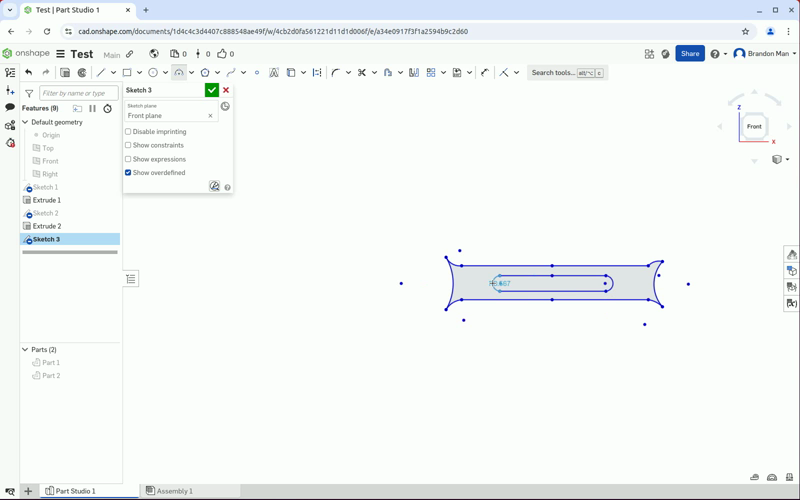
scroll(6)
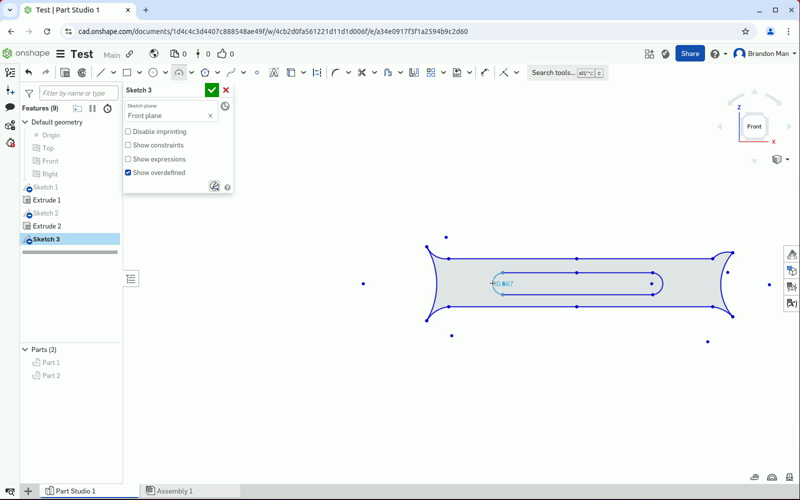
scroll(6)
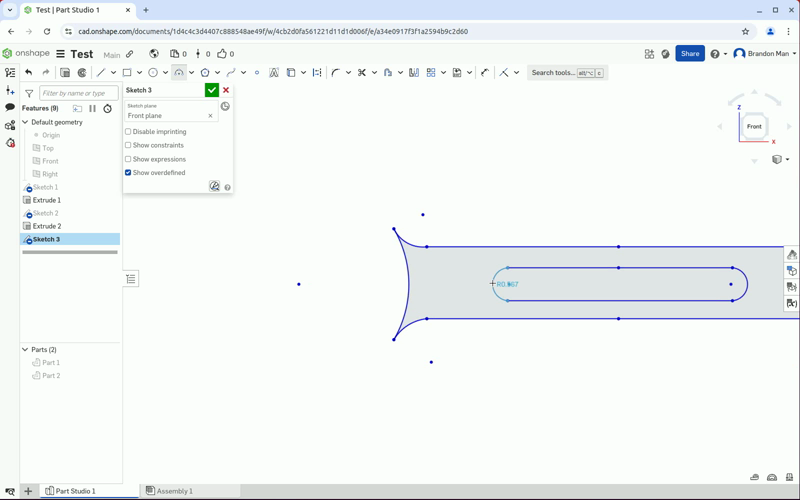
scroll(6)
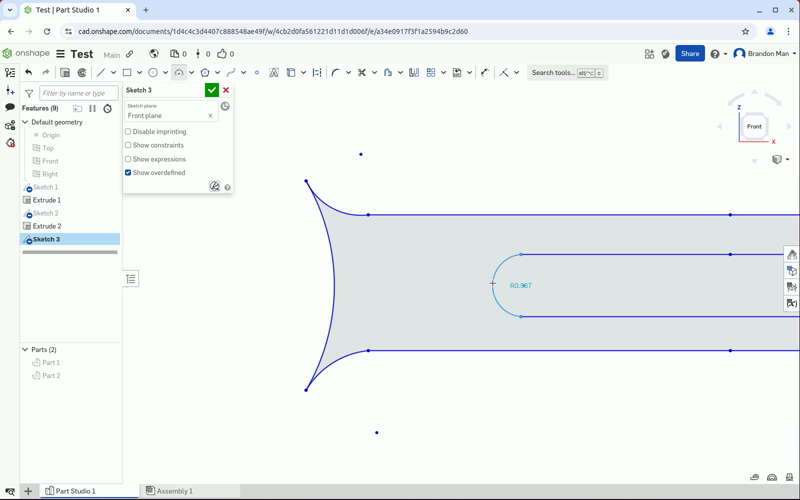
click(492, 282)
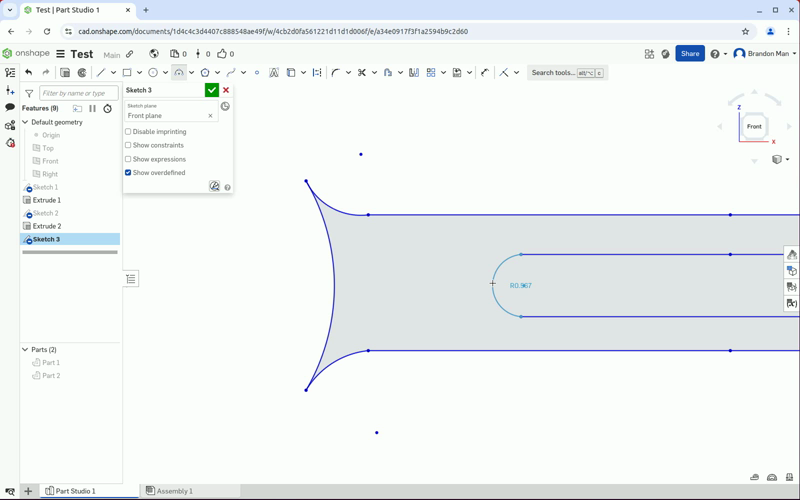
scroll(-6)
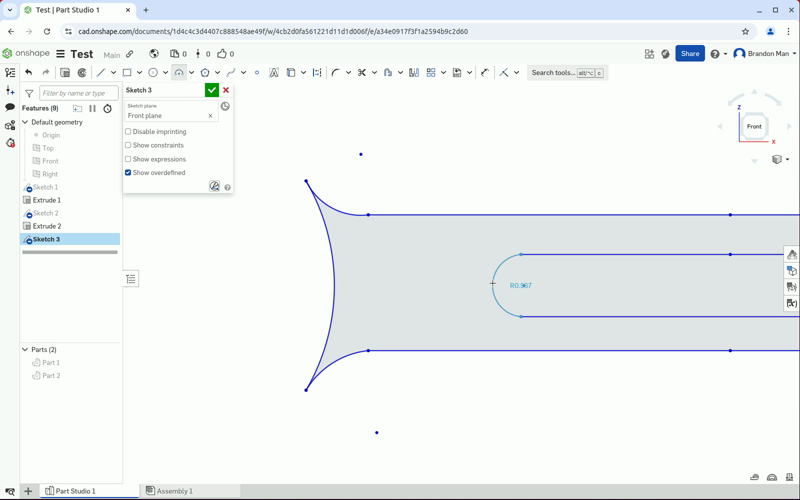
scroll(-6)
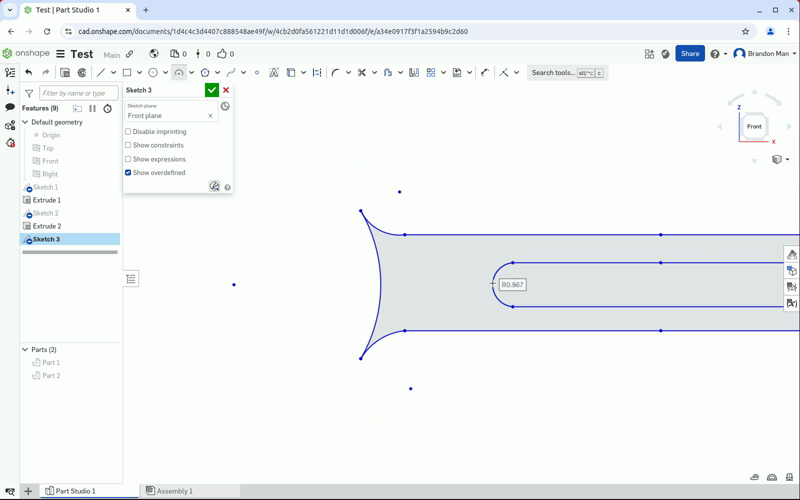
scroll(-6)
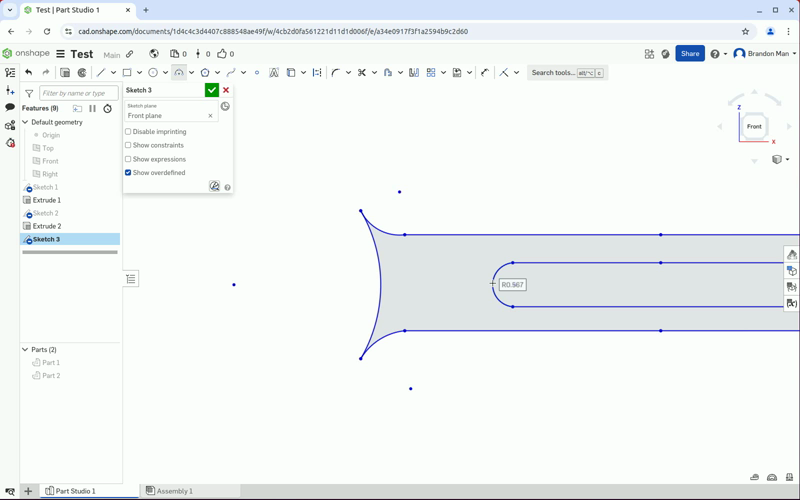
scroll(-6)
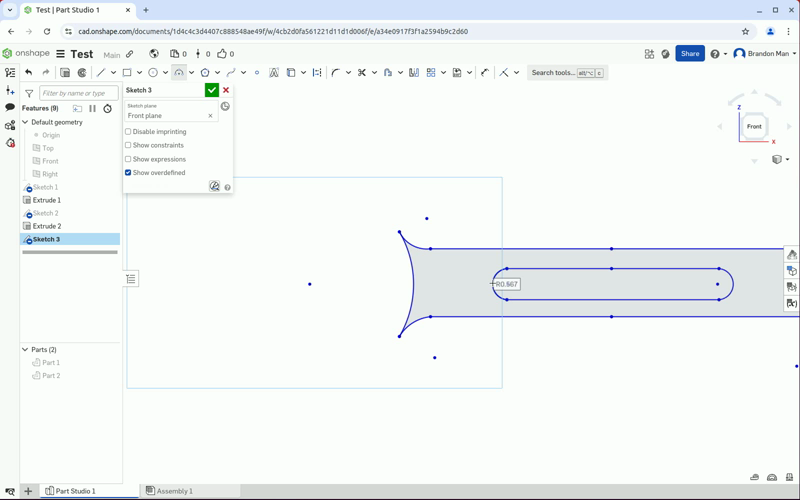
scroll(-6)
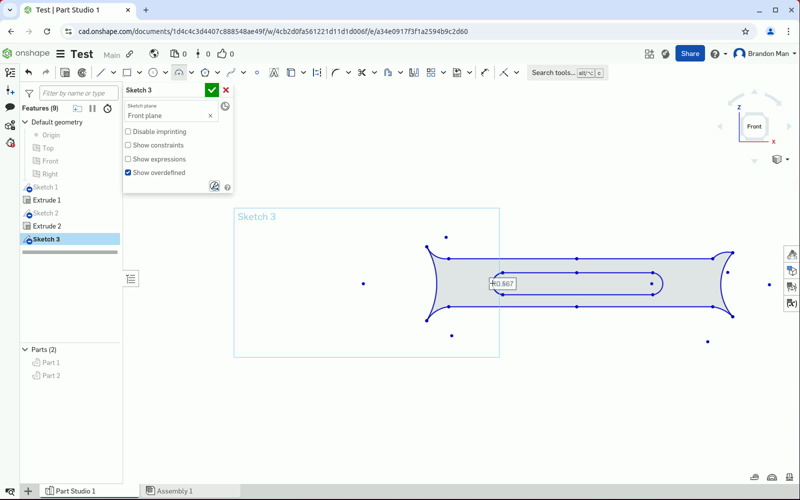
scroll(-6)
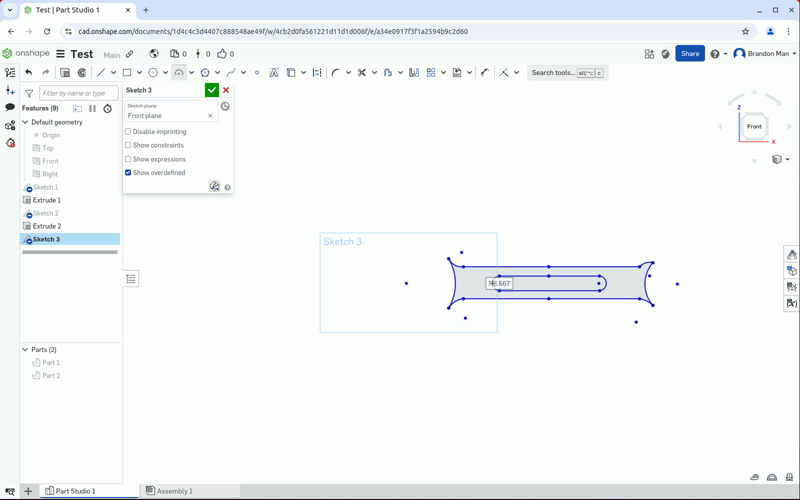
scroll(-6)
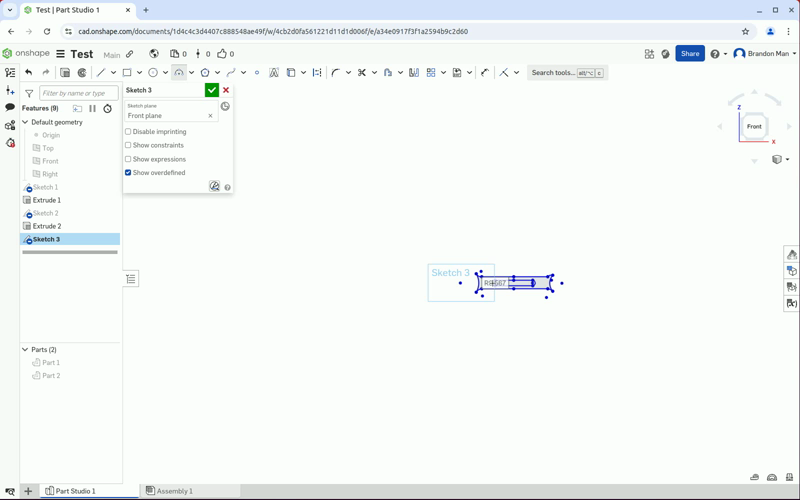
key_up(shift)
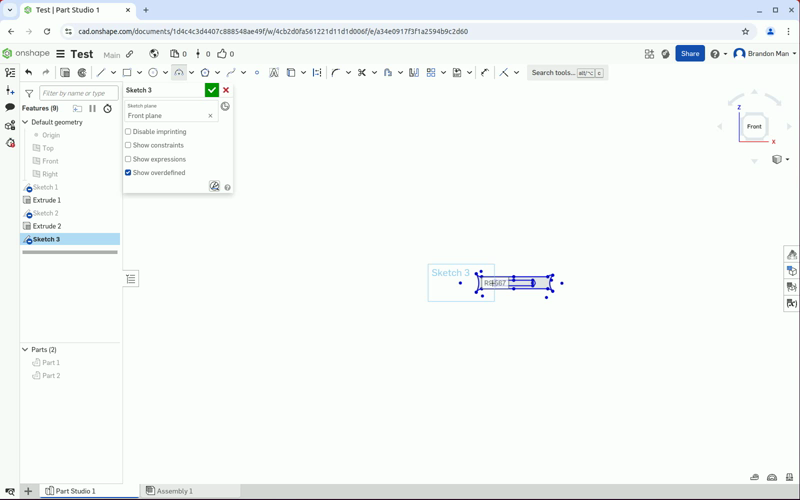
key(esc)
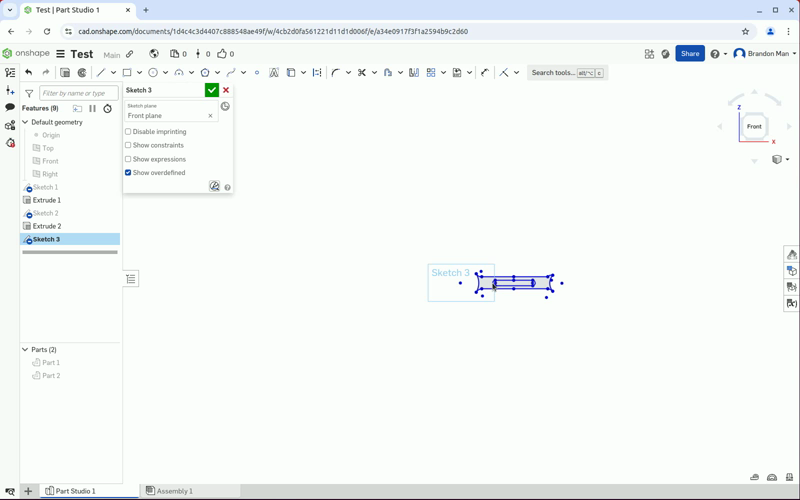
mouse_move(491, 288)
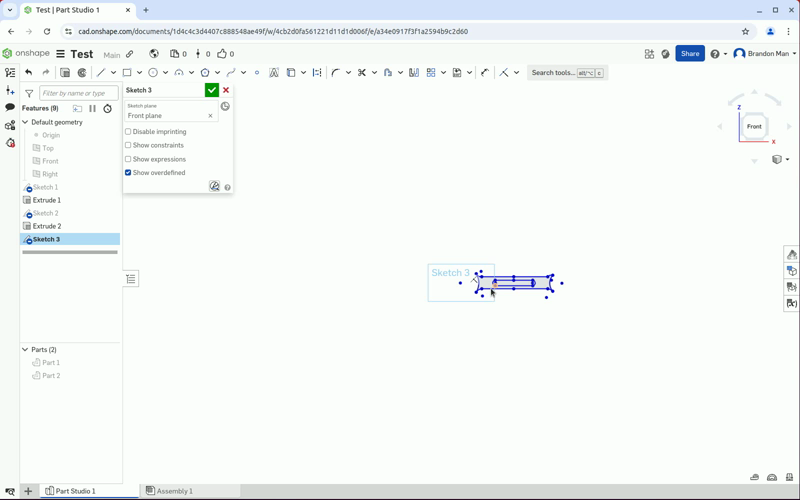
scroll(6)
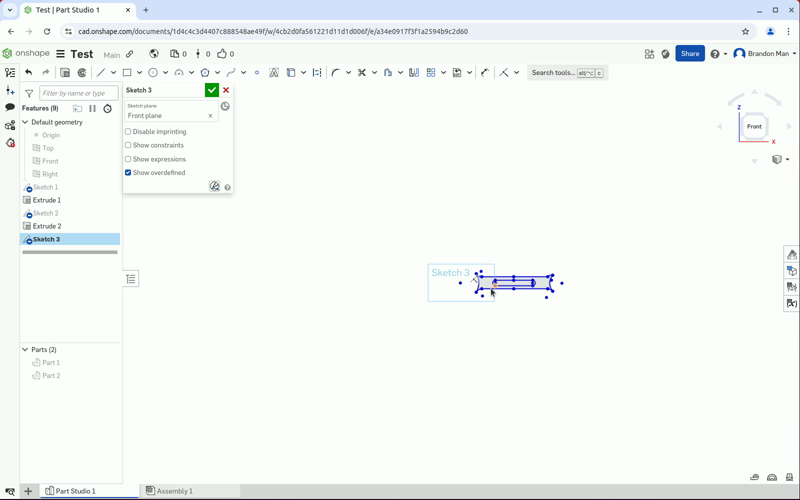
scroll(6)
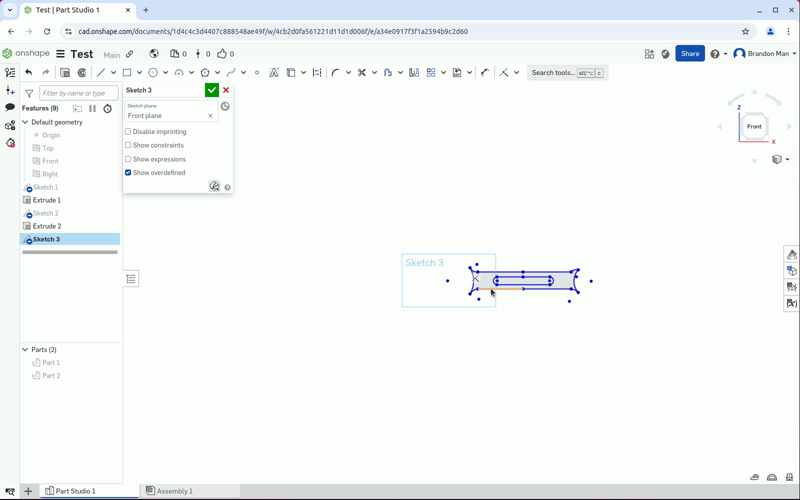
scroll(6)
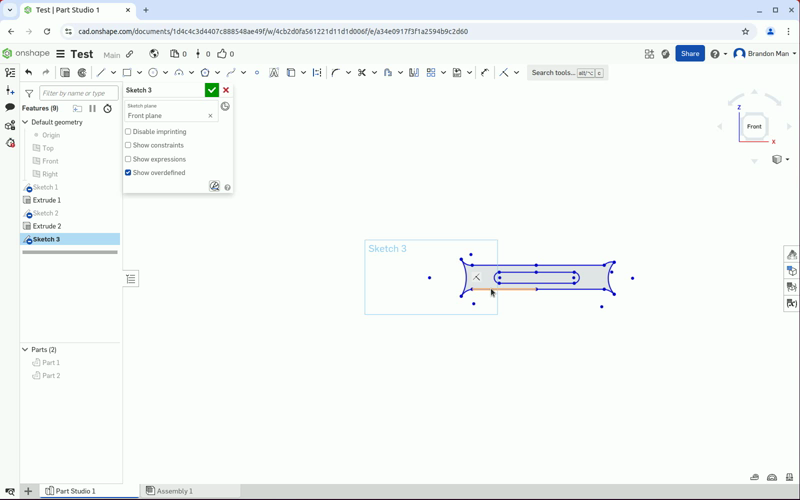
scroll(6)
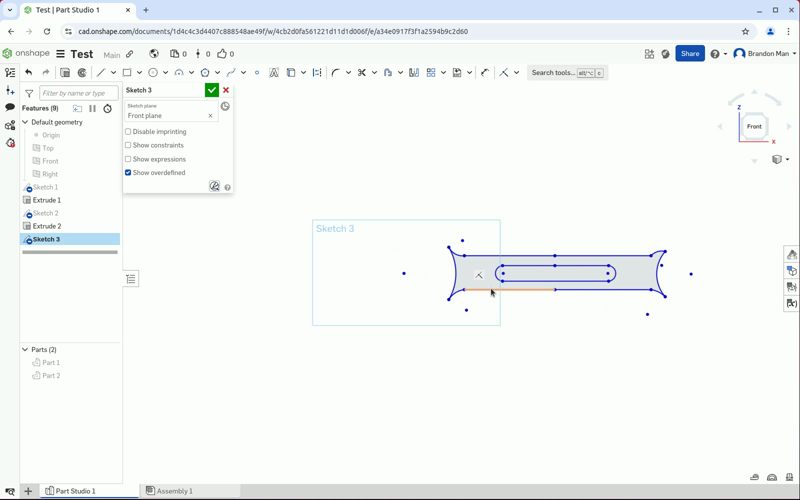
scroll(6)
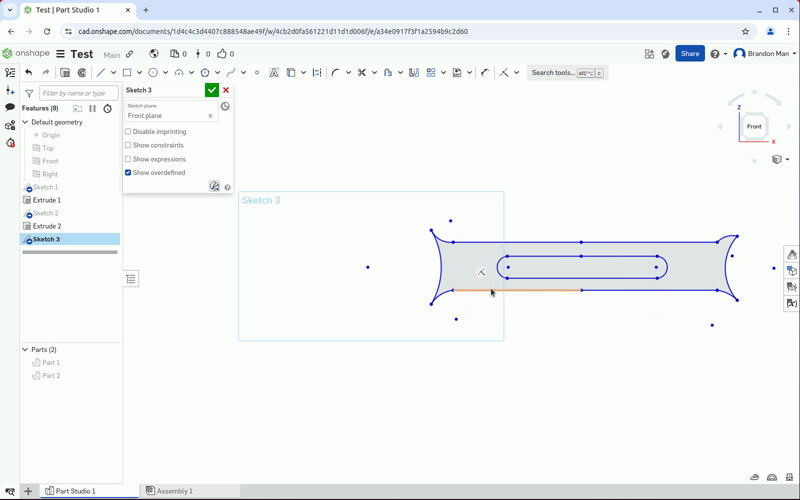
scroll(6)
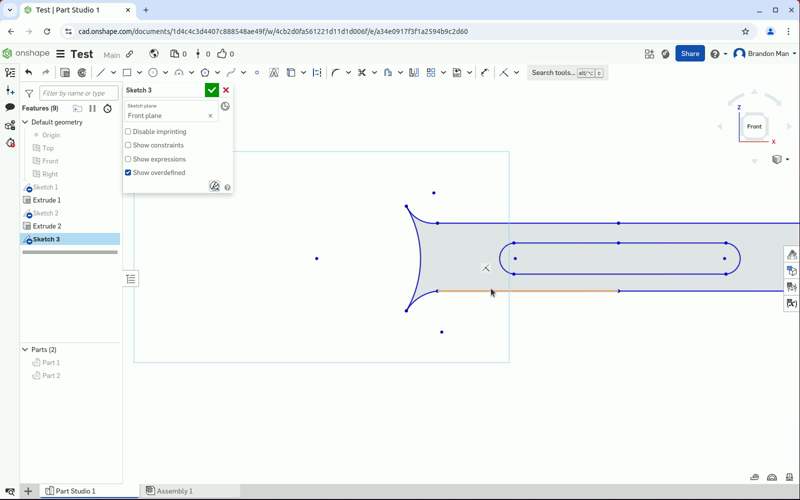
scroll(6)
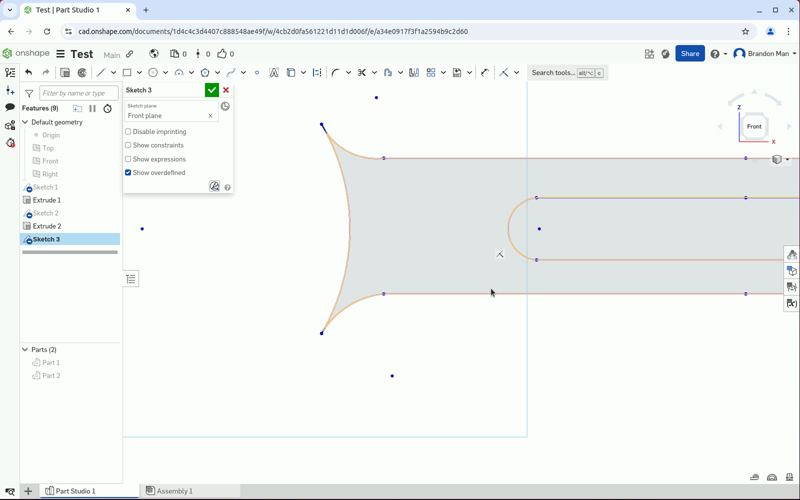
click(491, 288)
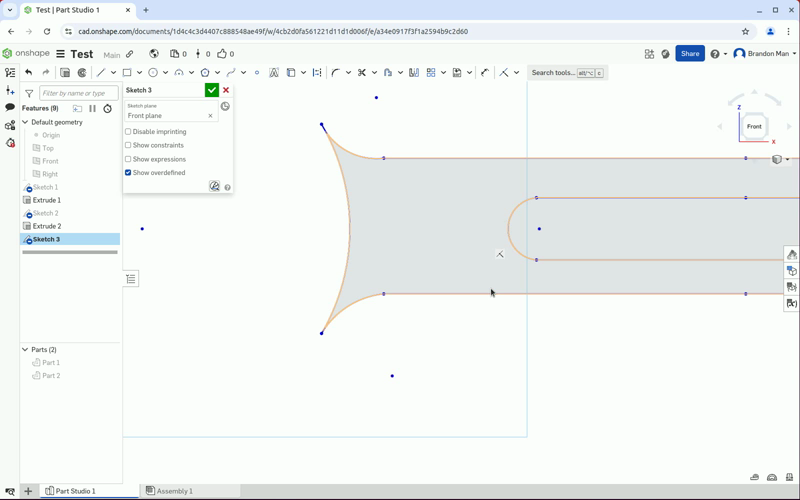
scroll(-6)
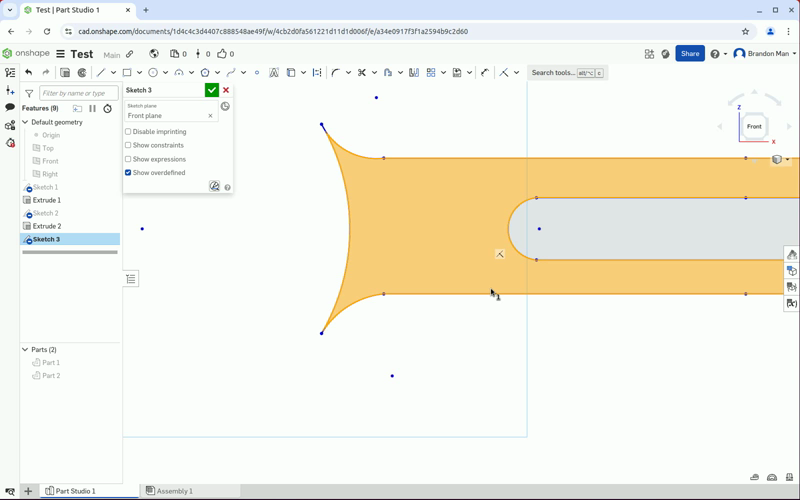
scroll(-6)
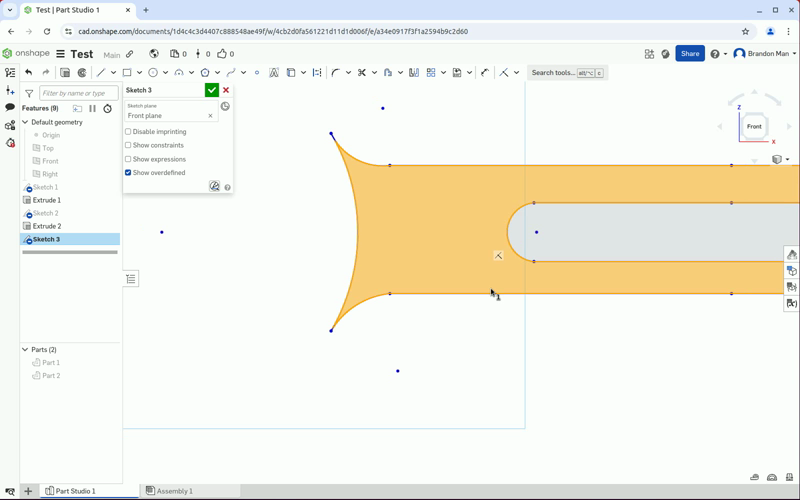
scroll(-6)
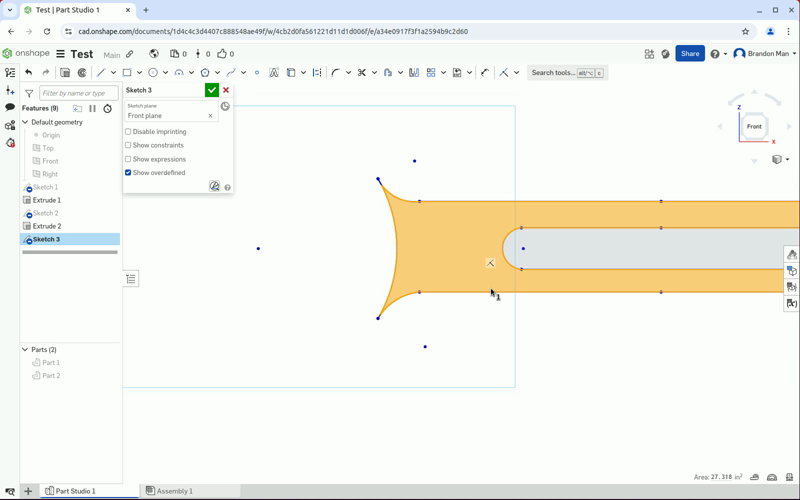
scroll(-6)
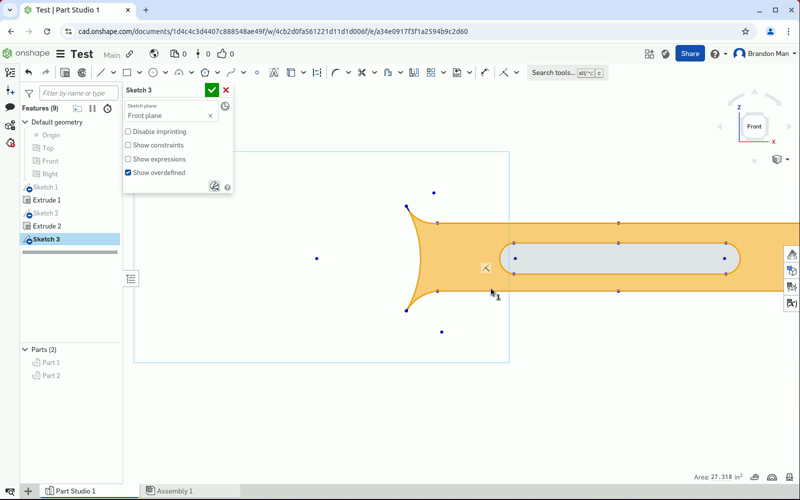
scroll(-6)
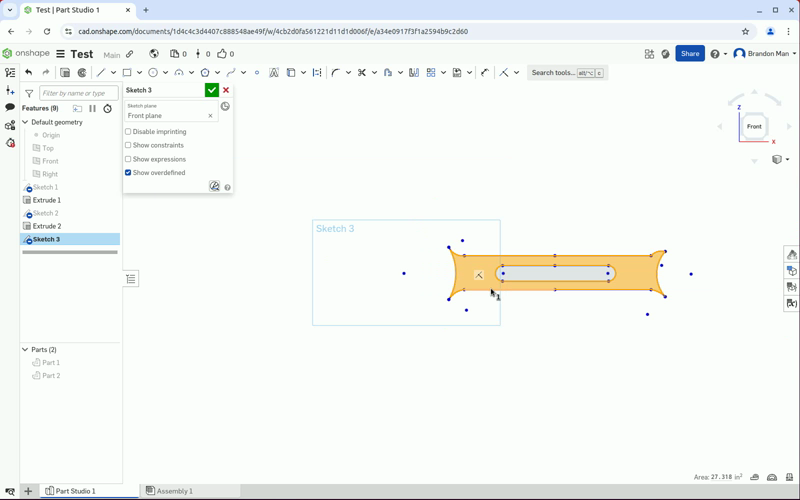
scroll(-6)
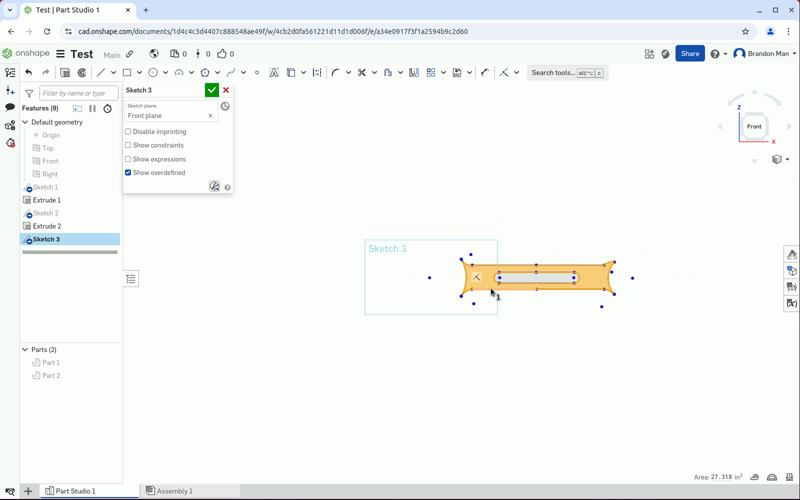
scroll(-6)
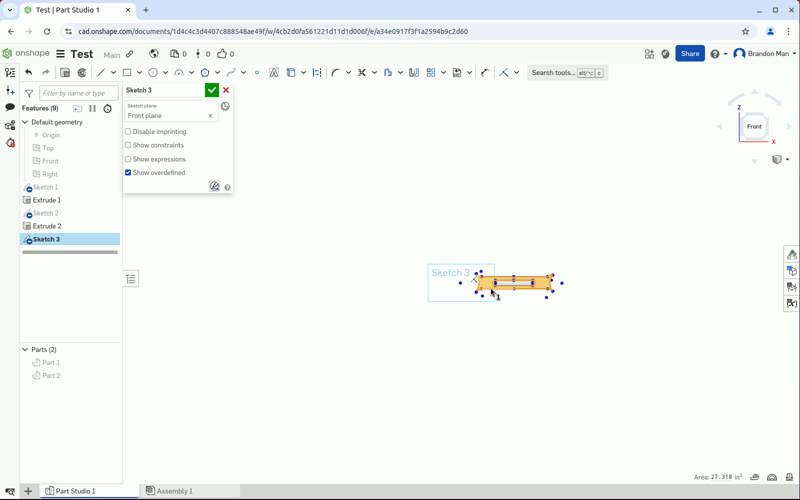
mouse_move(73, 352)
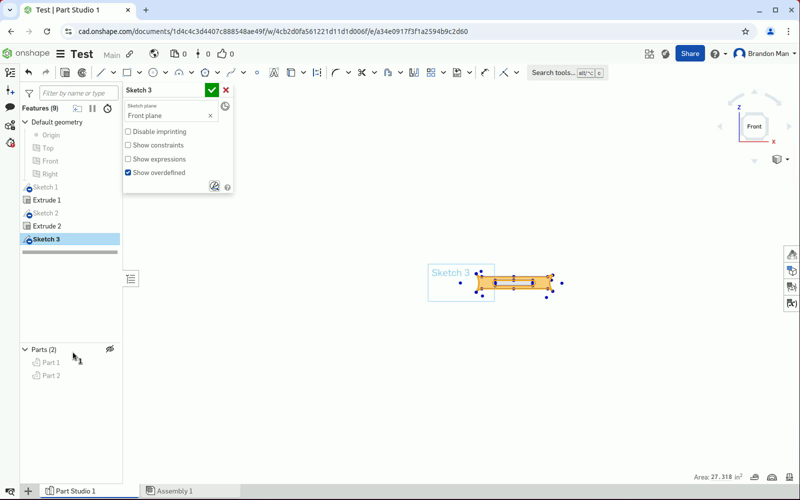
key(shift+y)
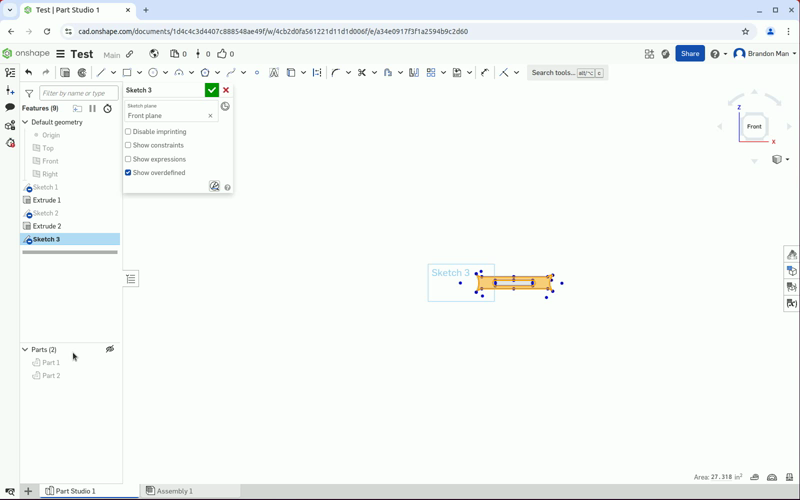
key(shift+e)
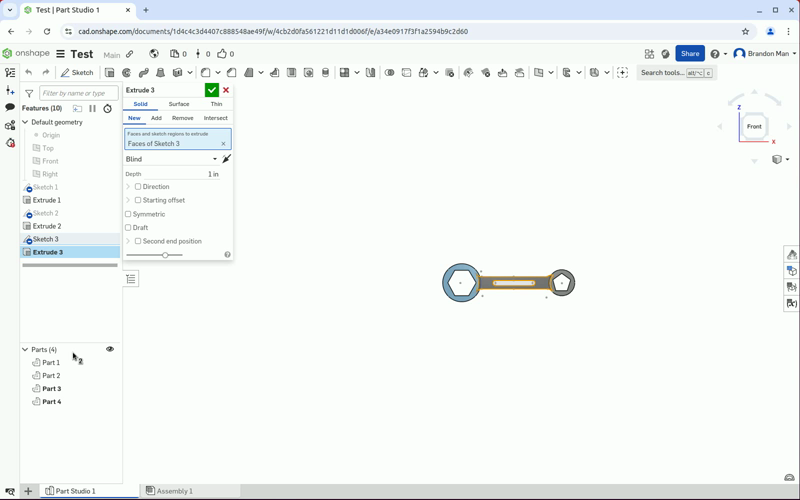
mouse_move(143, 106)
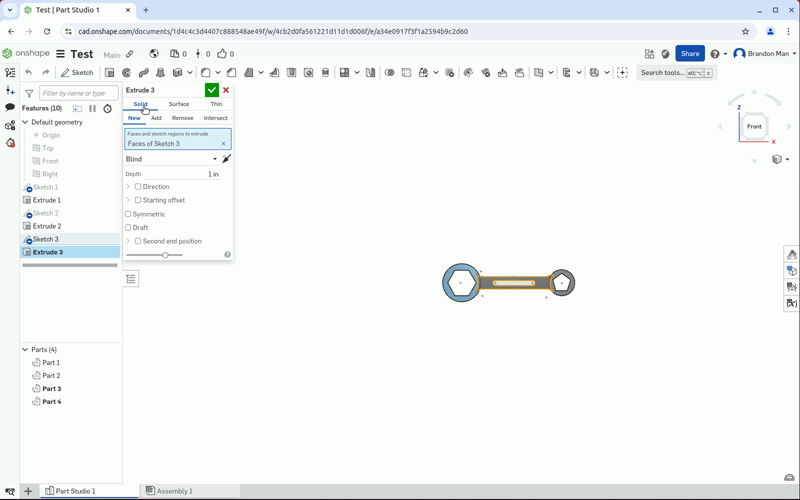
click(143, 106)
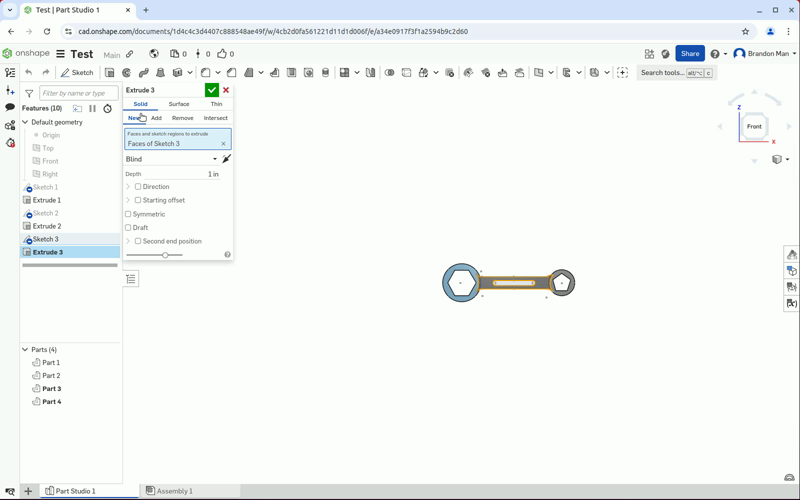
mouse_move(137, 120)
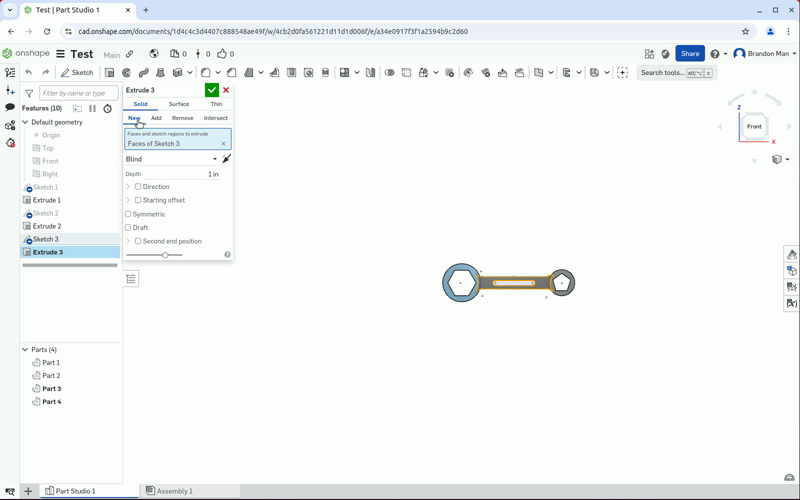
click(137, 120)
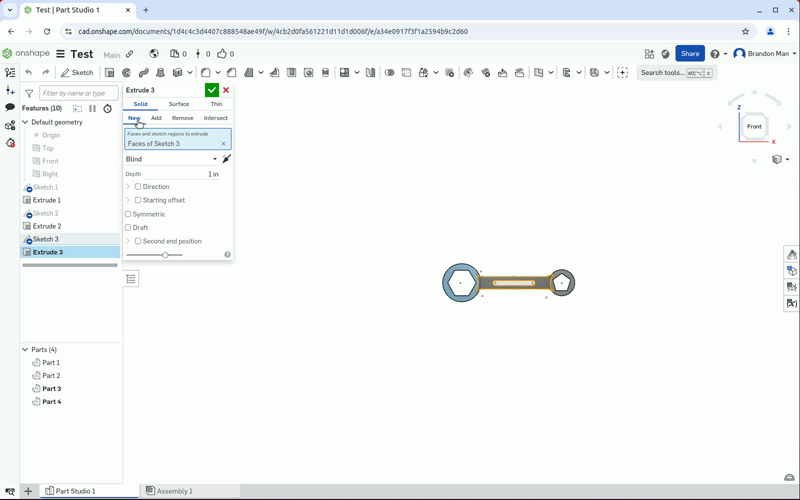
key(tab, 4)
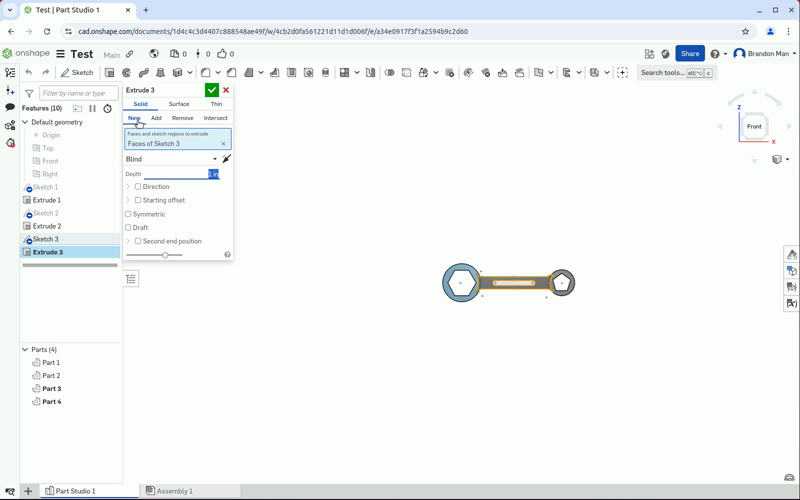
text(0.482)
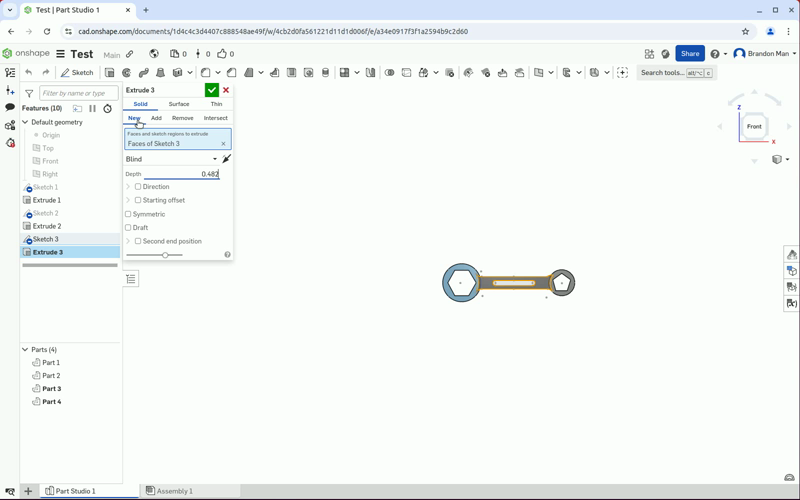
key(tab, 3)
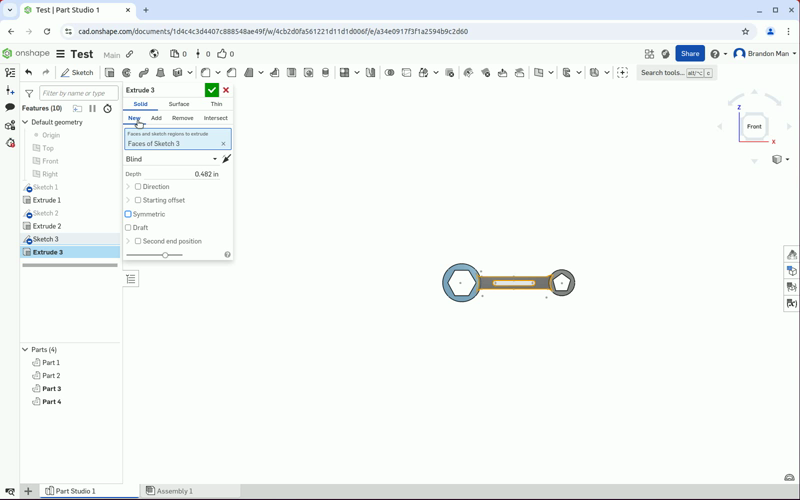
key(space)
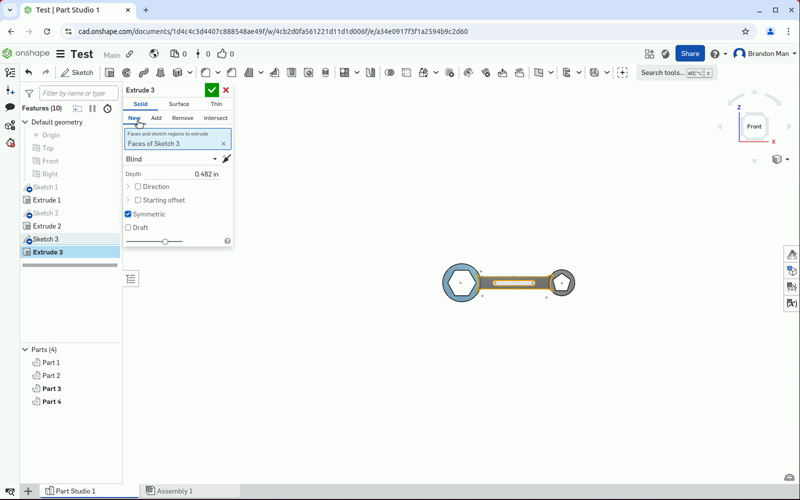
key(enter)
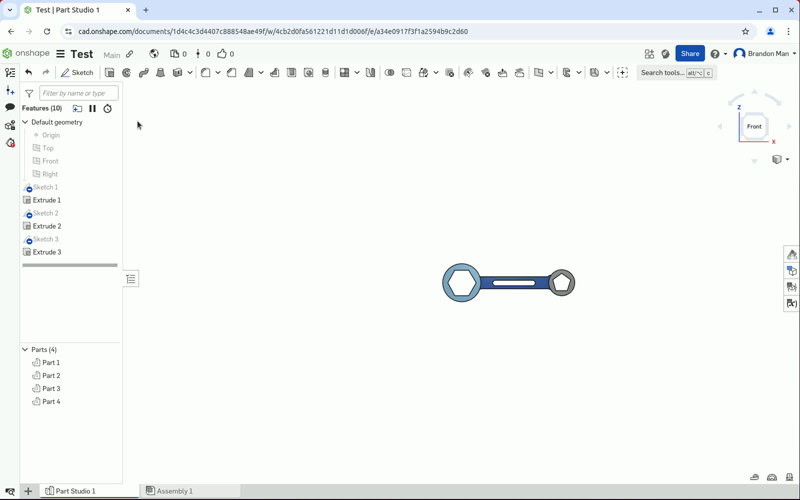
key(shift+h)
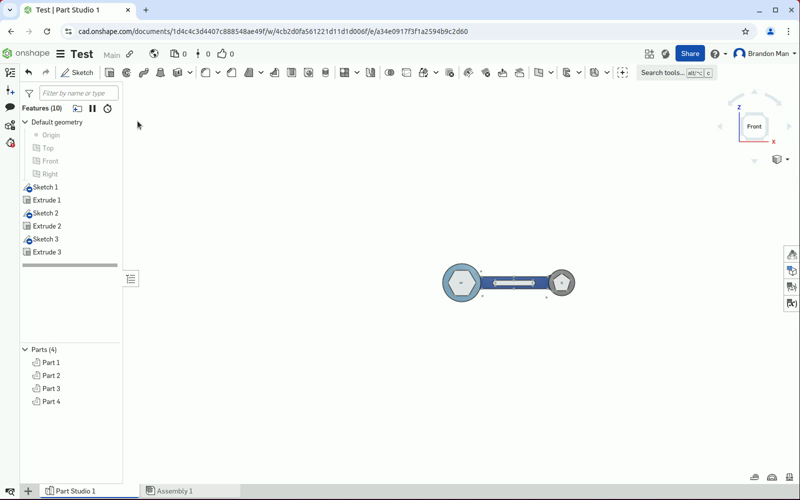
key(shift+h)
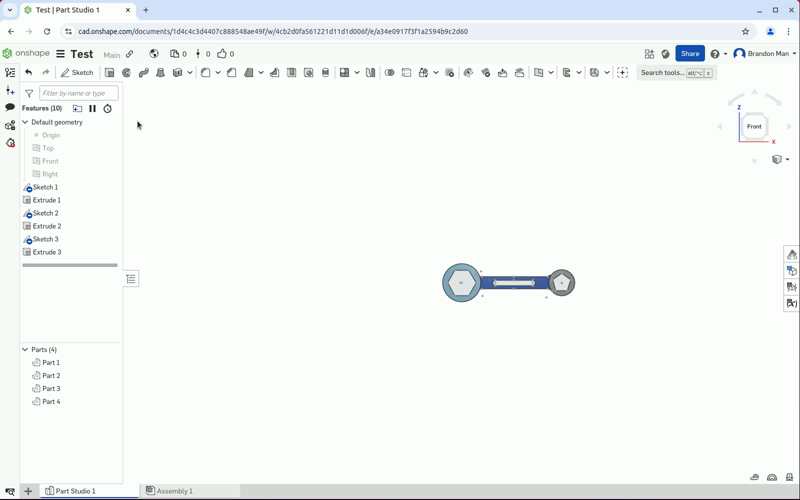
key(shift+7)
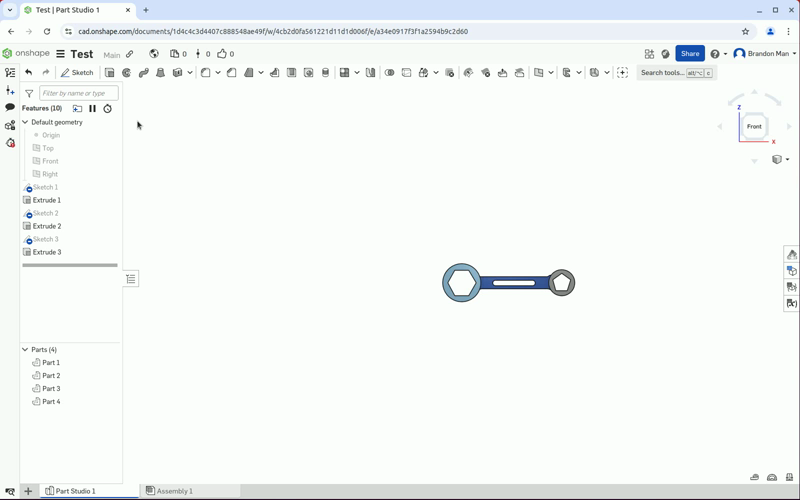
key(left, 2)
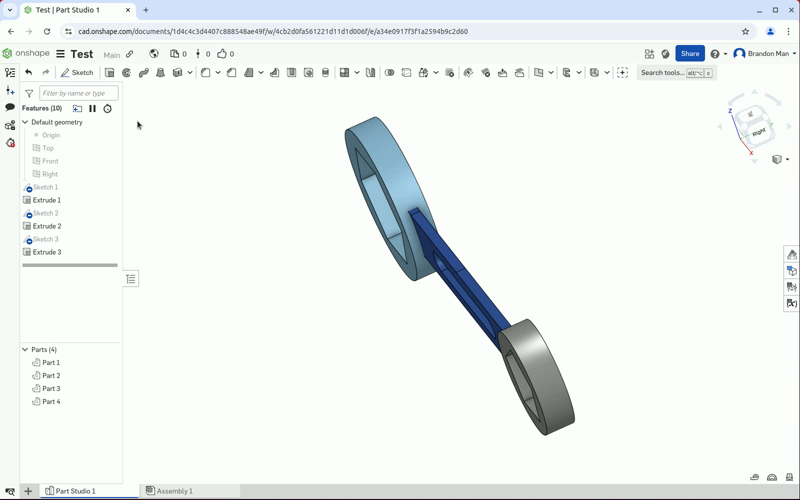
key(down, 2)
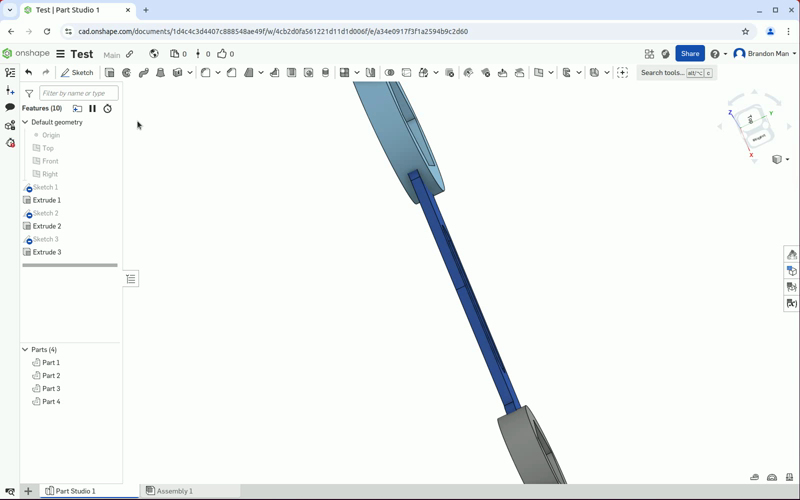
key(up, 2)
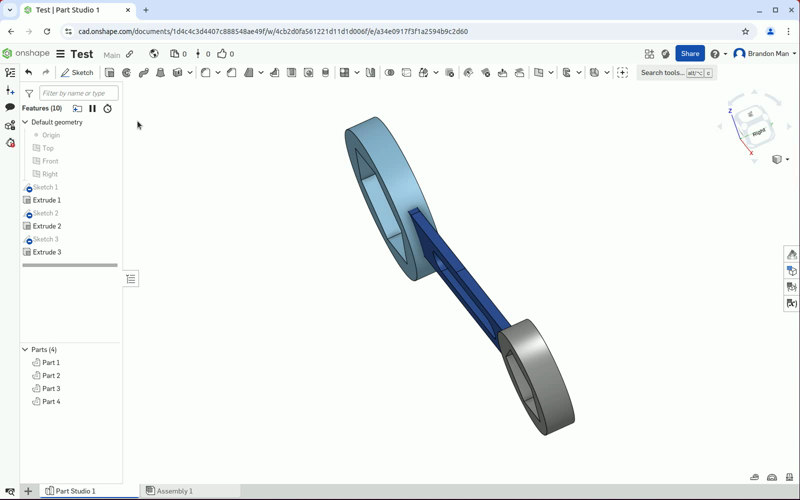
key(right, 2)
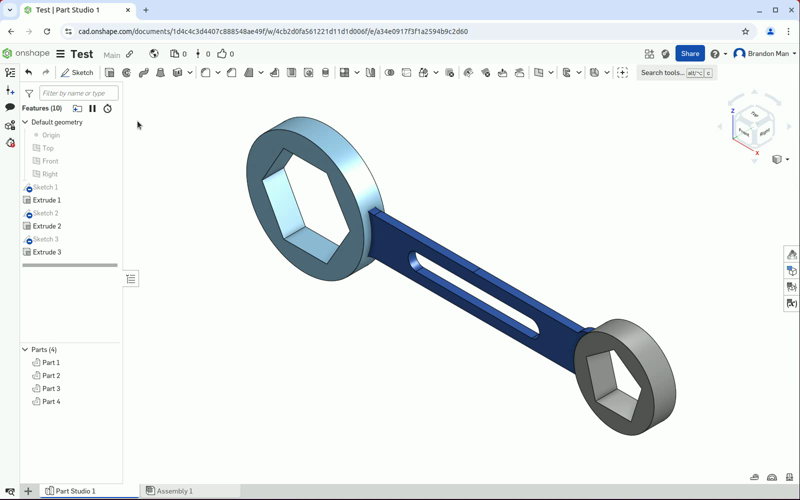
mouse_move(73, 189)
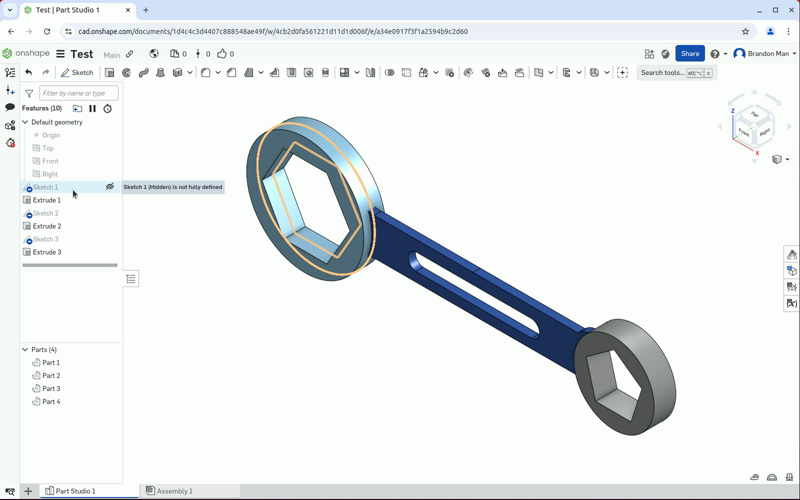
click(73, 189)